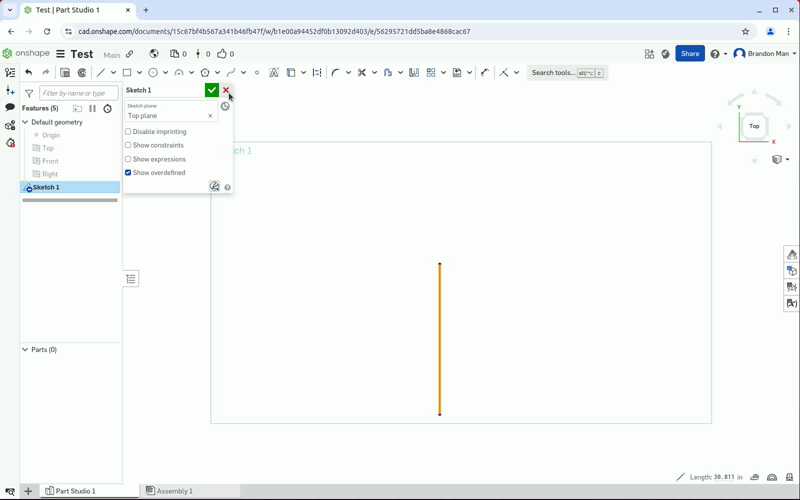
key(shift+h)
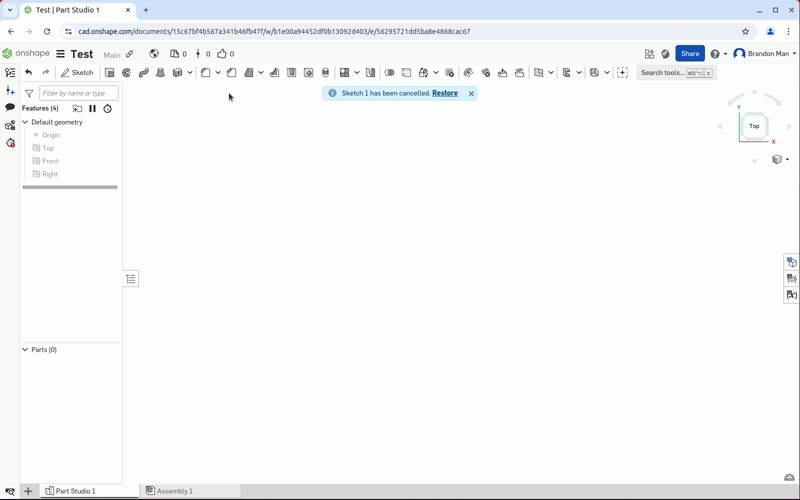
mouse_move(73, 352)
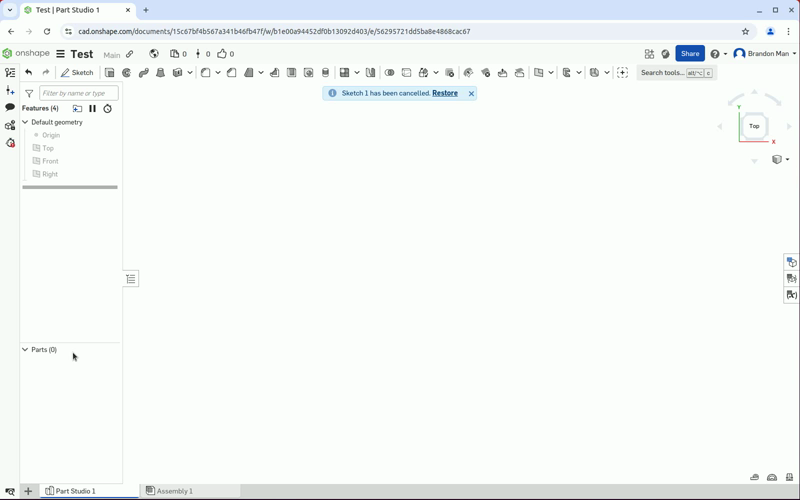
key(y)
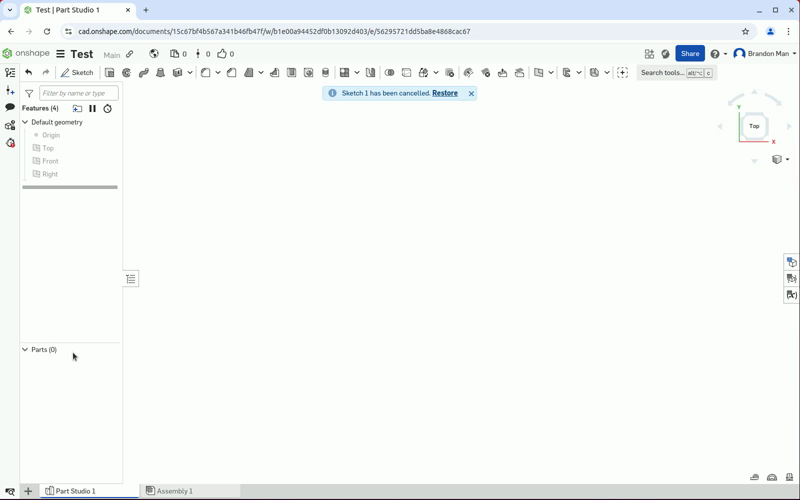
key(shift+p)
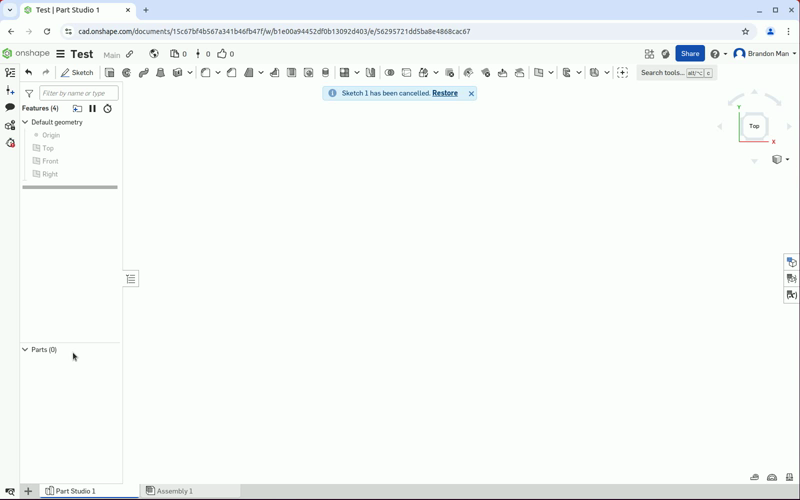
key(space)
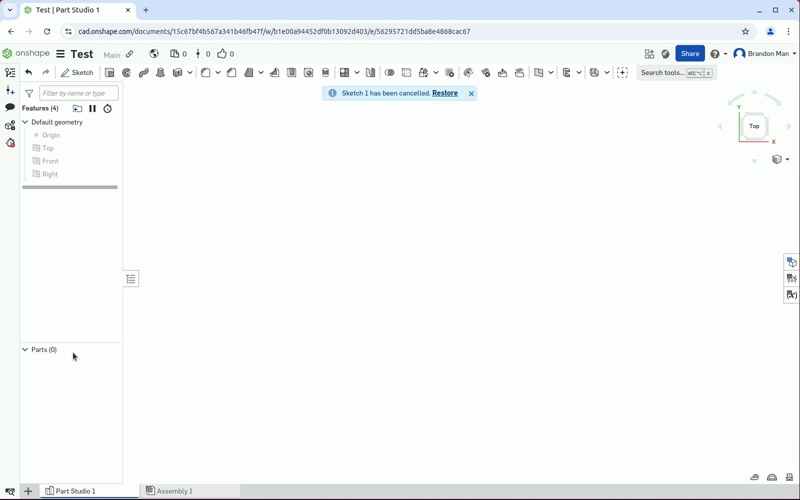
key_down(shift)
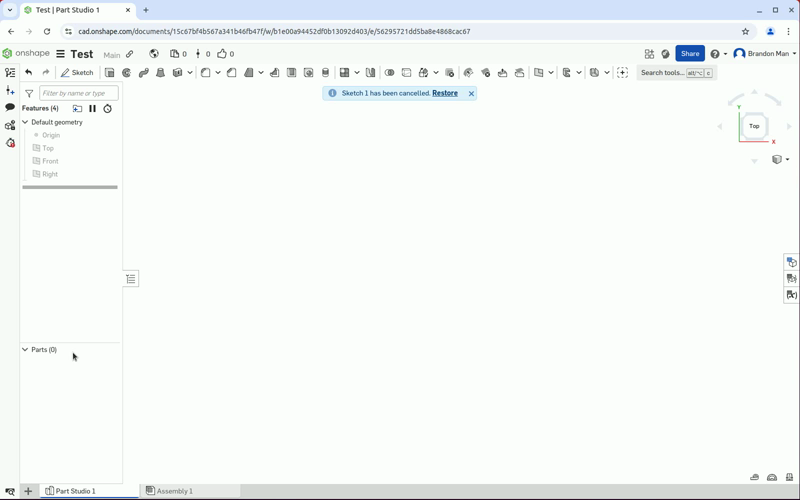
key(up)
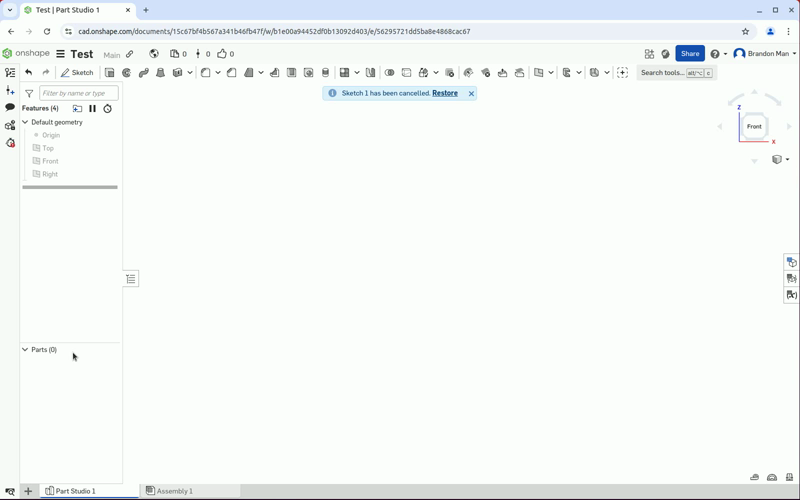
key_up(shift)
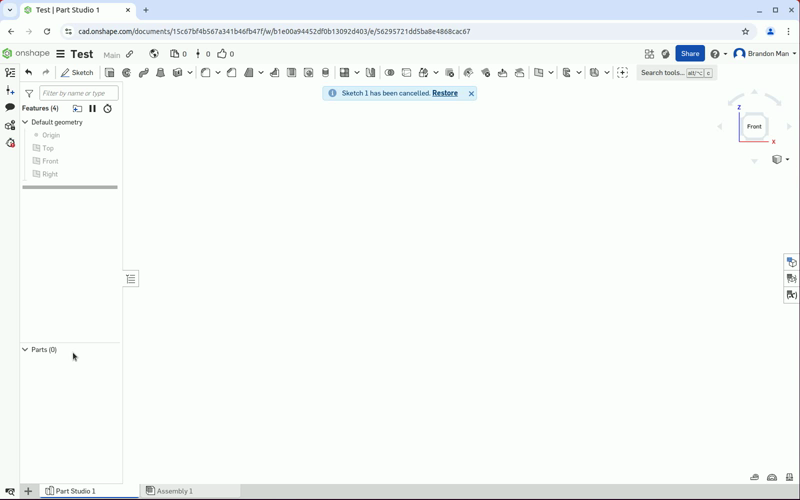
mouse_move(73, 352)
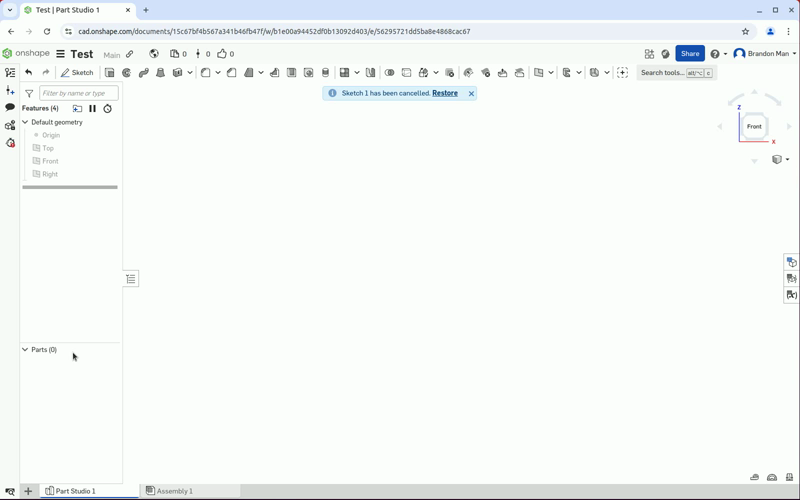
key(shift+y)
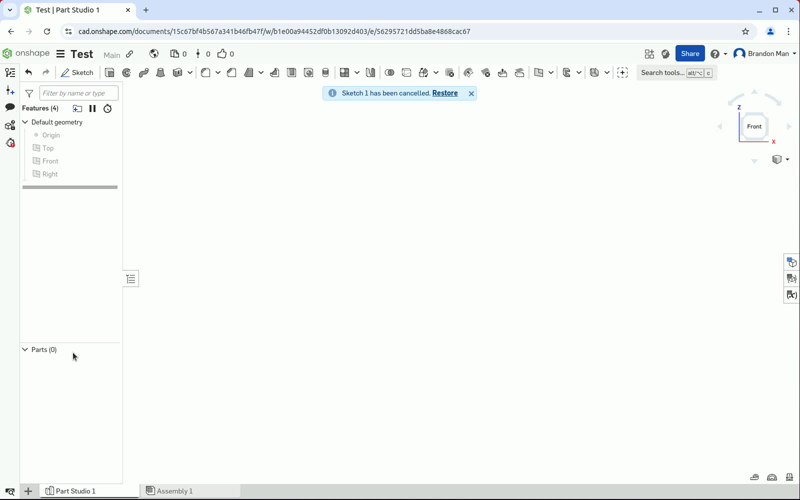
key(shift+s)
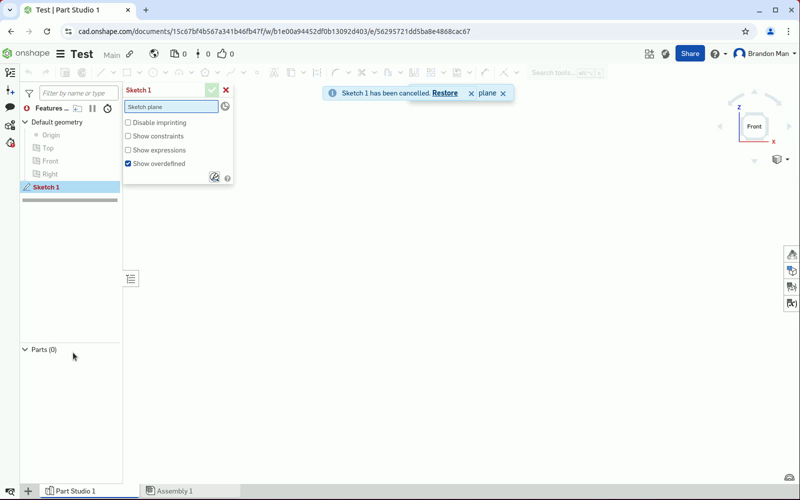
mouse_move(73, 163)
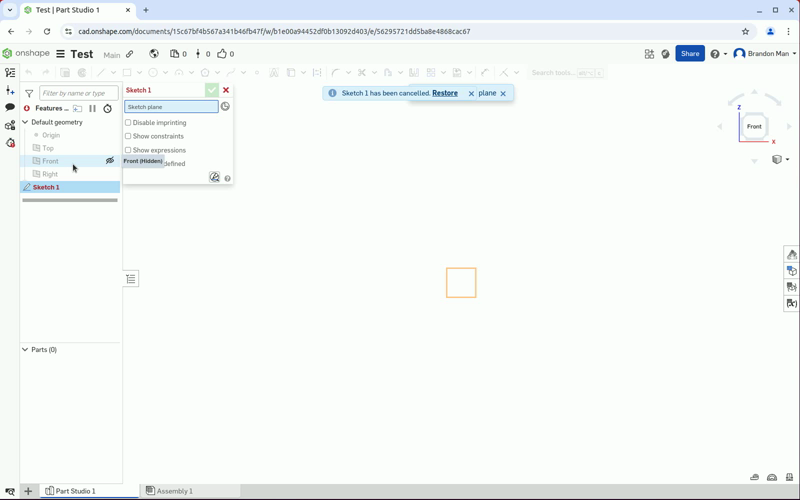
click(73, 163)
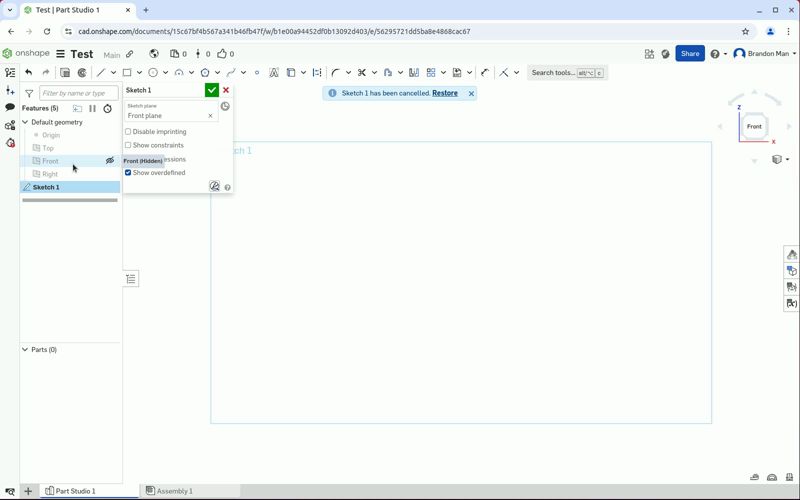
mouse_move(73, 352)
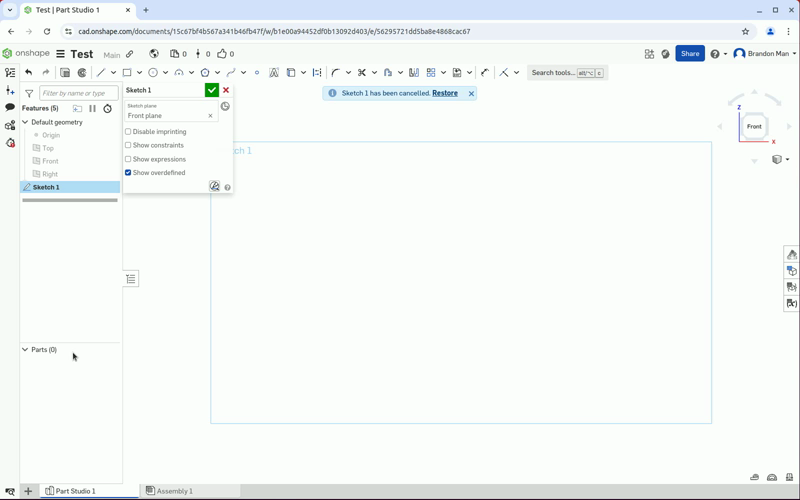
key(y)
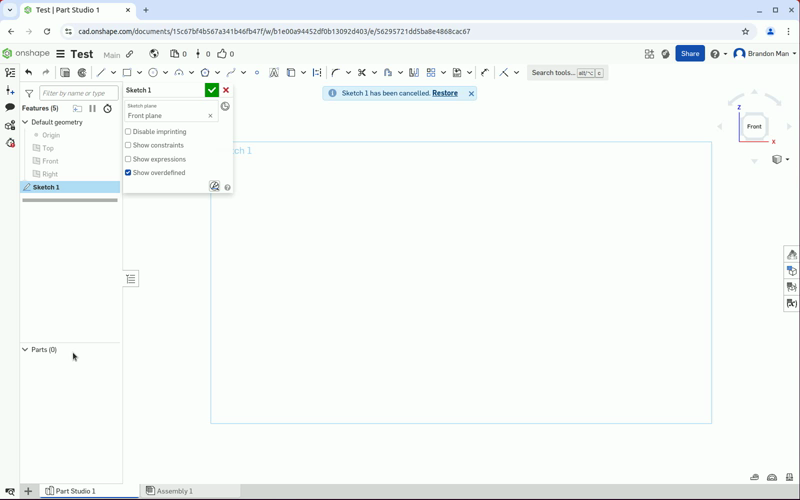
key(l)
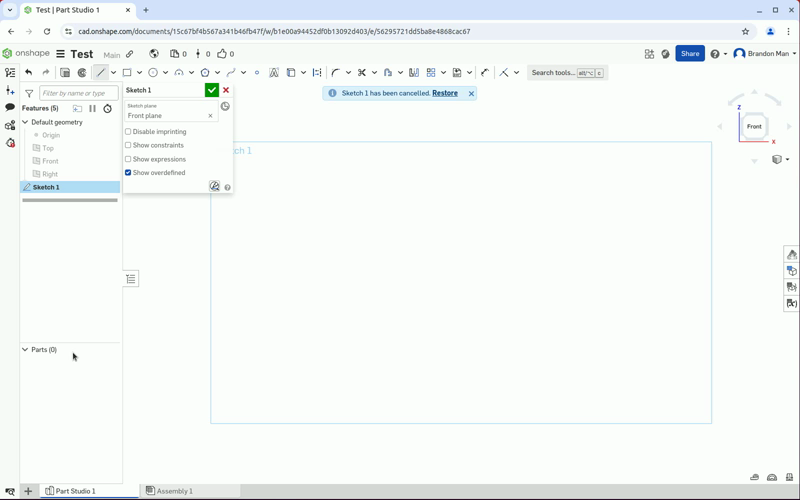
key_down(shift)
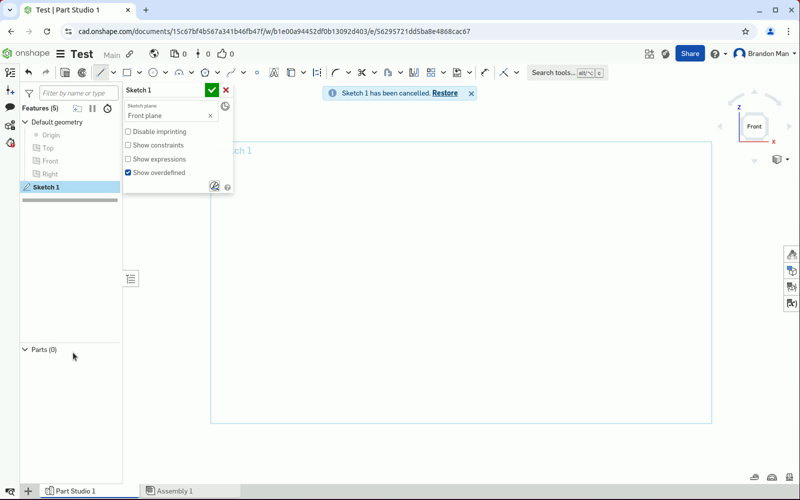
mouse_move(451, 282)
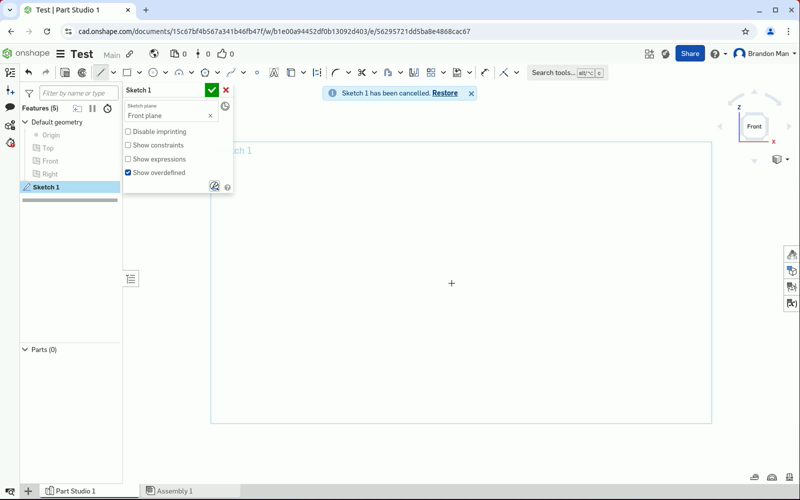
click(451, 282)
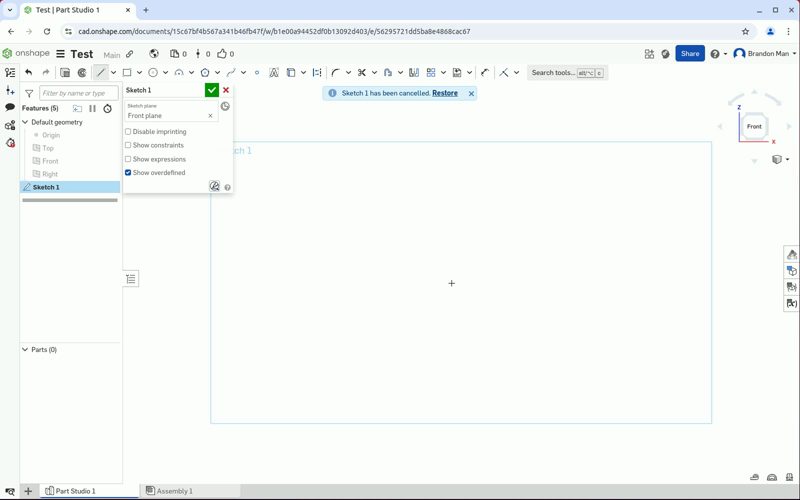
key_up(shift)
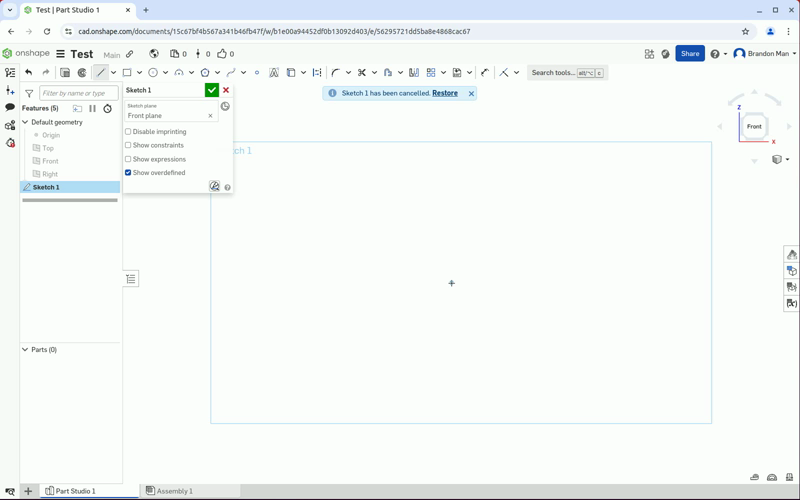
key_down(shift)
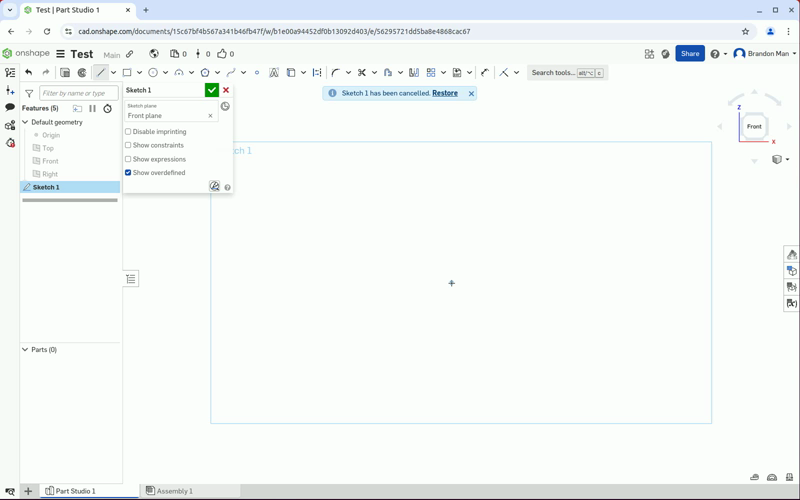
mouse_move(481, 282)
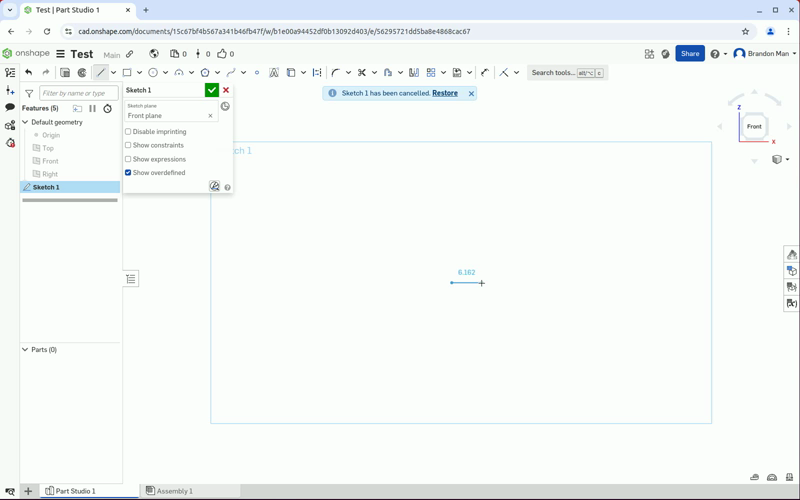
mouse_move(451, 279)
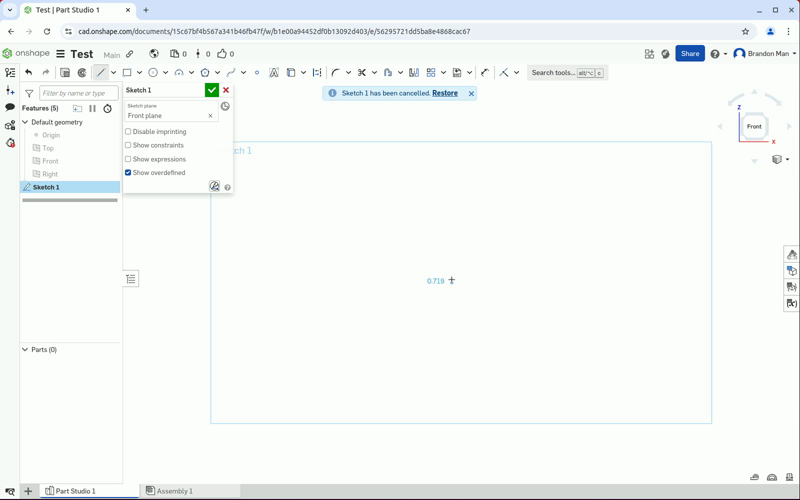
scroll(6)
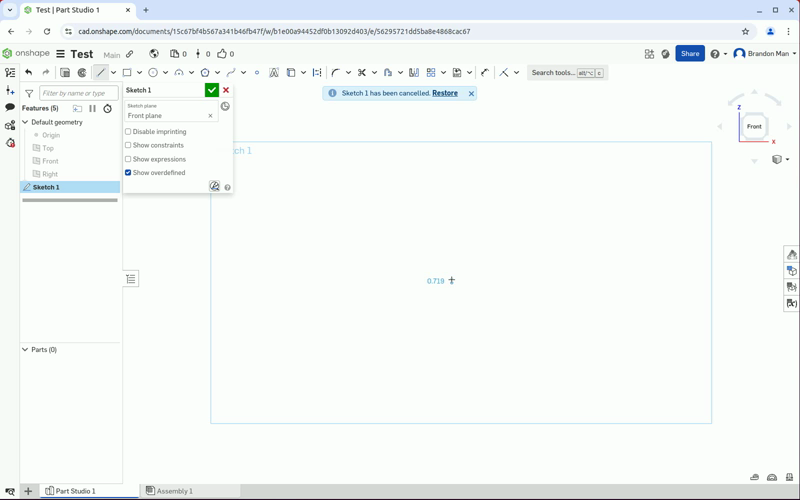
scroll(6)
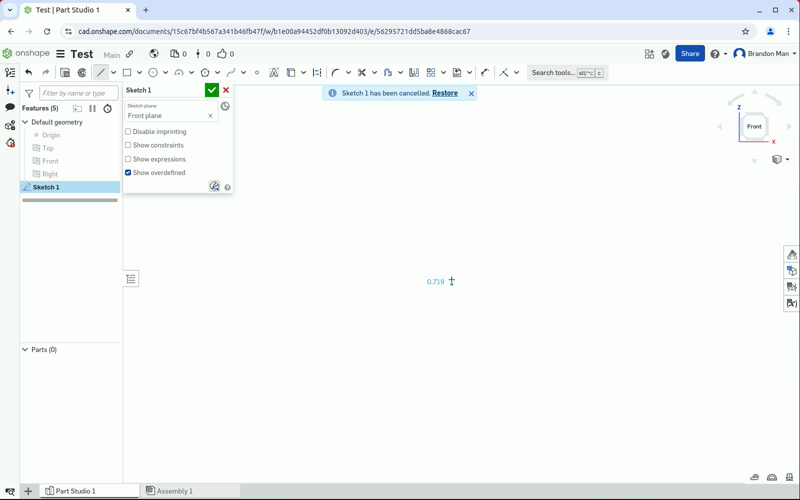
scroll(6)
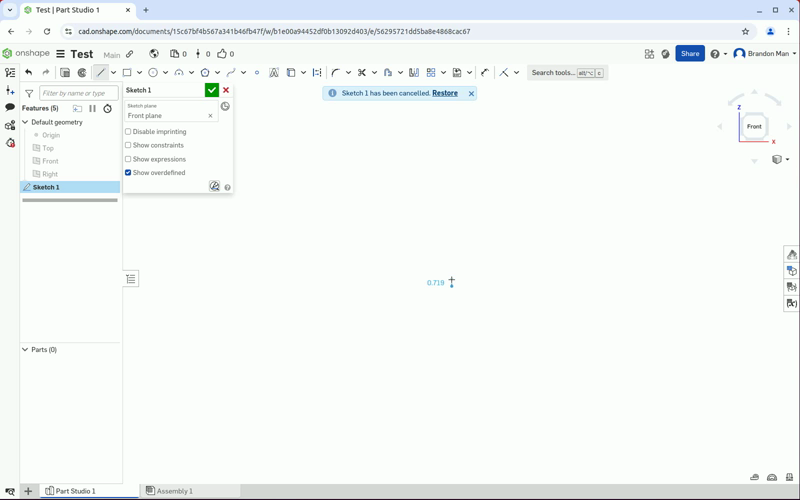
scroll(6)
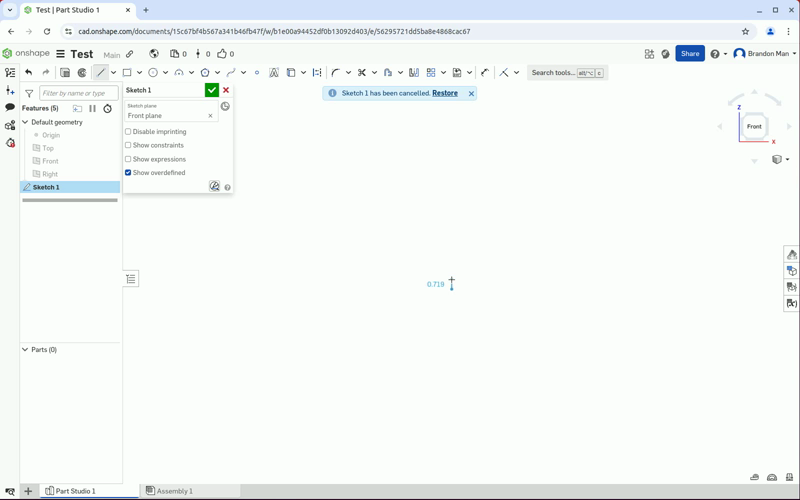
scroll(6)
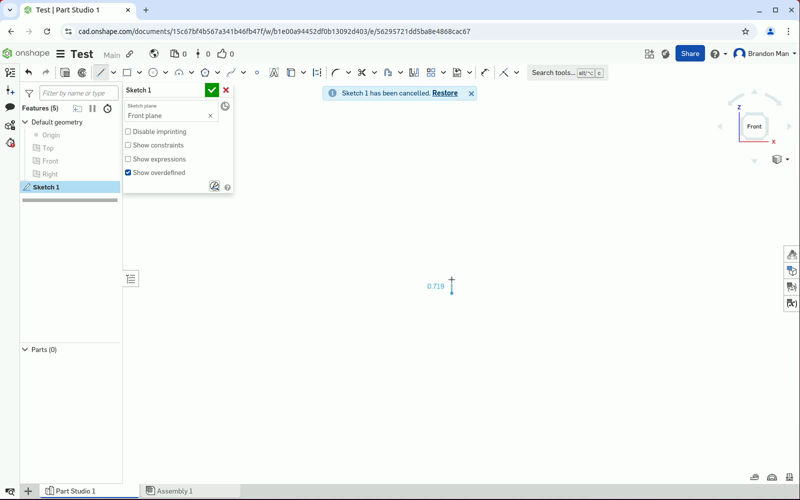
scroll(6)
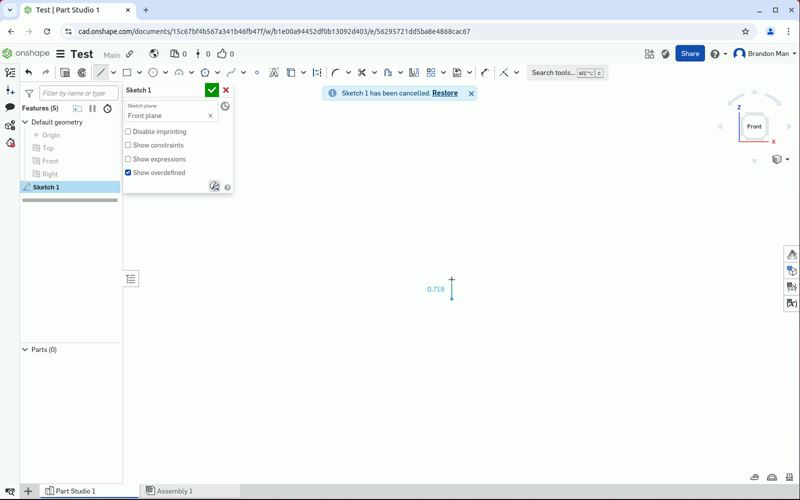
scroll(6)
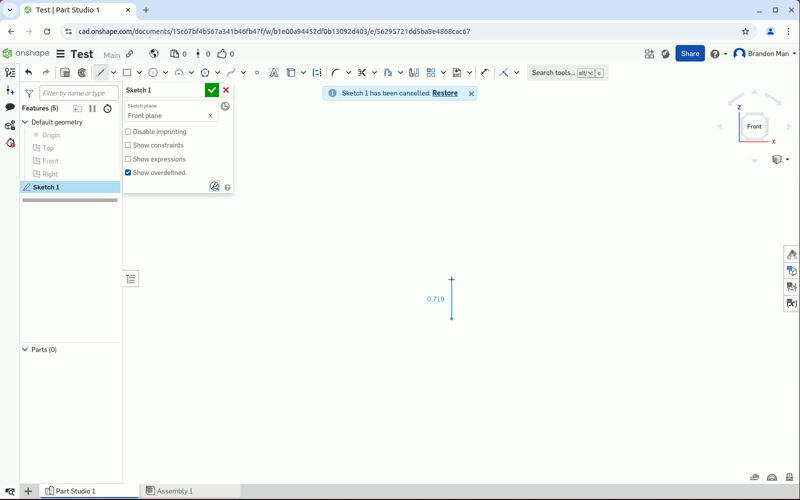
click(451, 279)
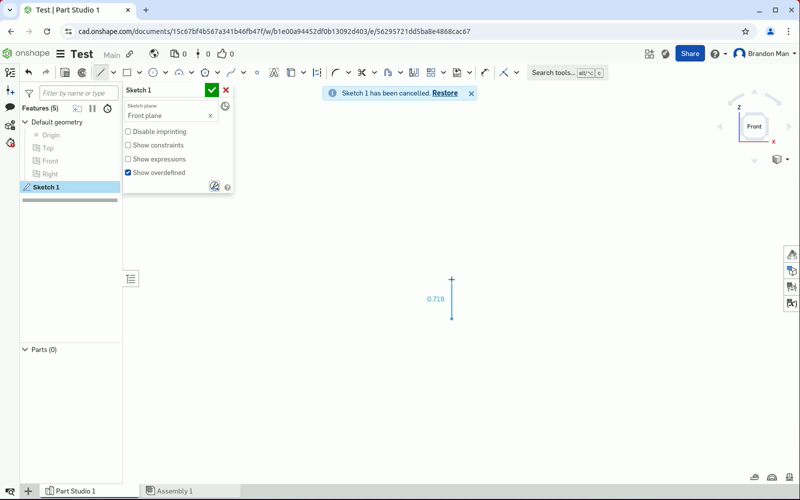
scroll(-6)
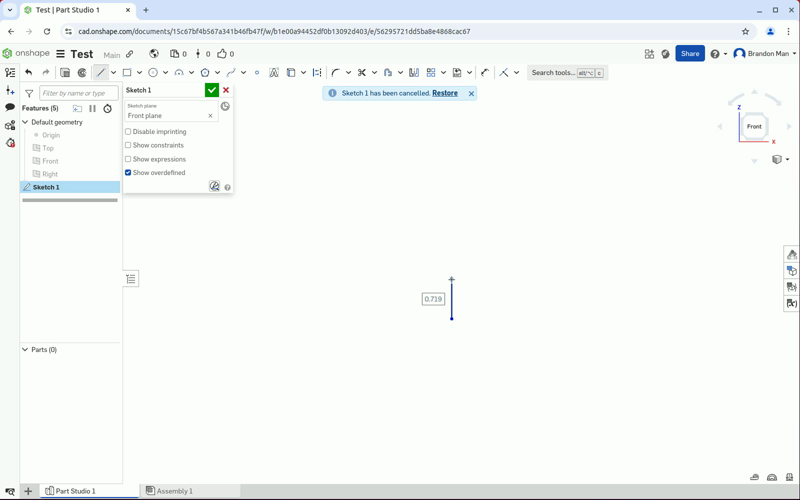
scroll(-6)
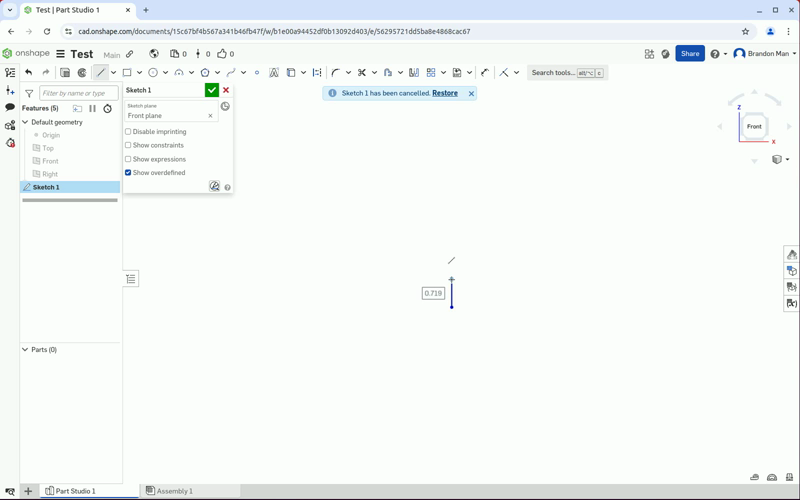
scroll(-6)
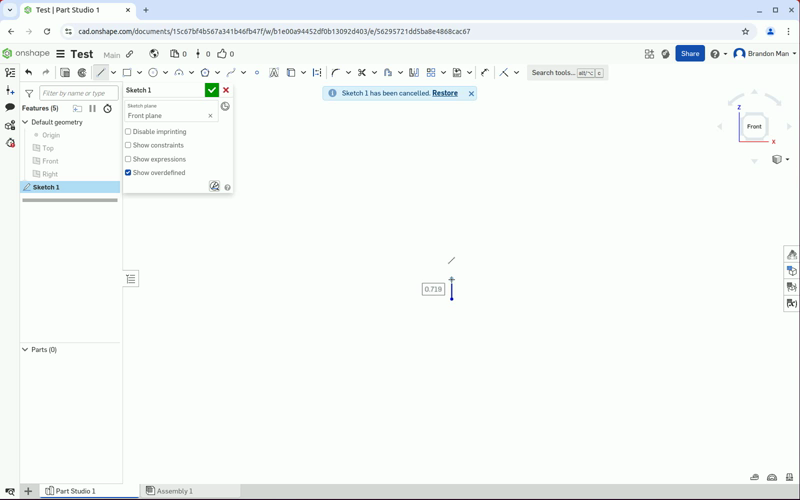
scroll(-6)
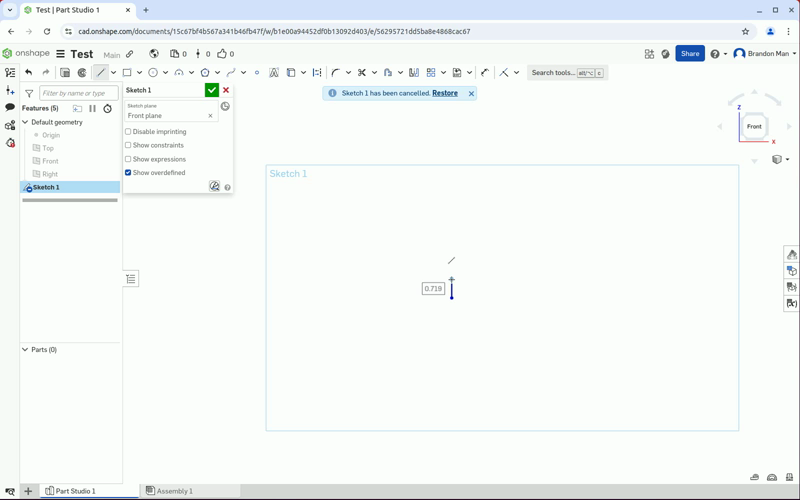
scroll(-6)
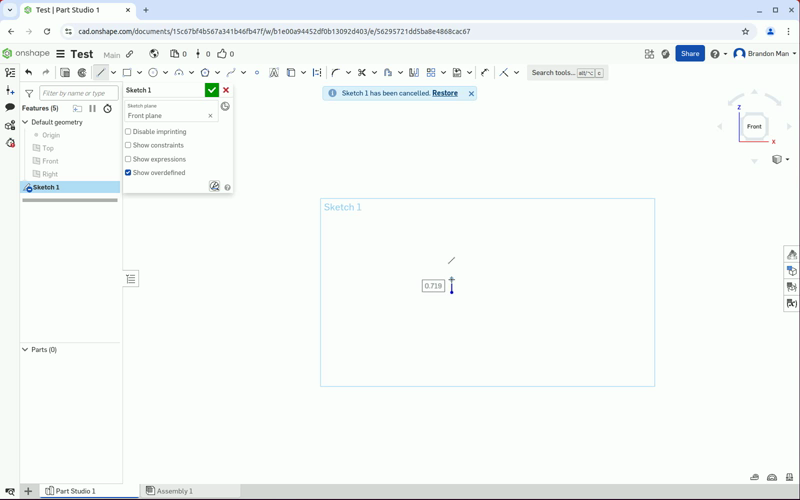
scroll(-6)
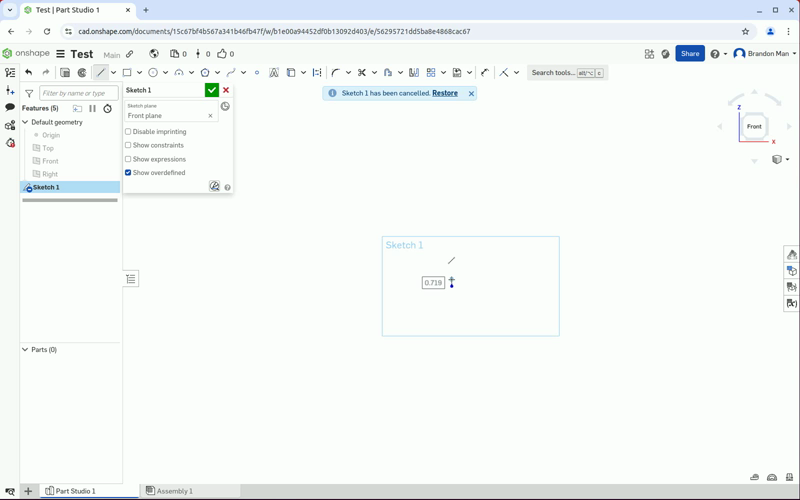
scroll(-6)
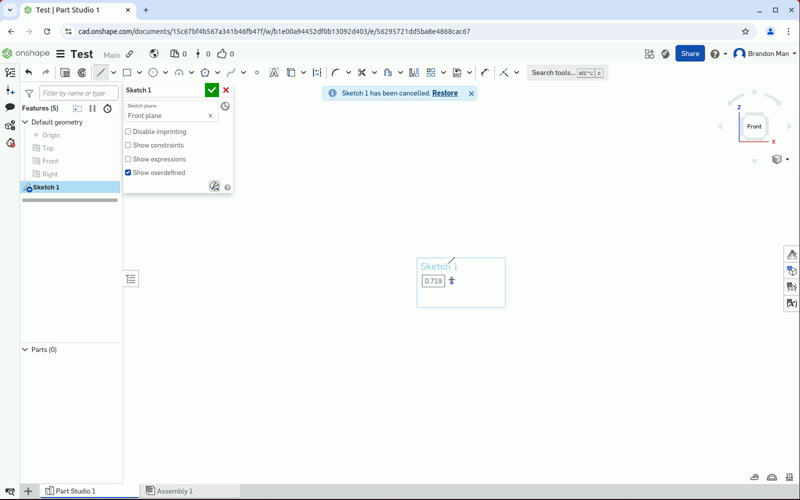
key_up(shift)
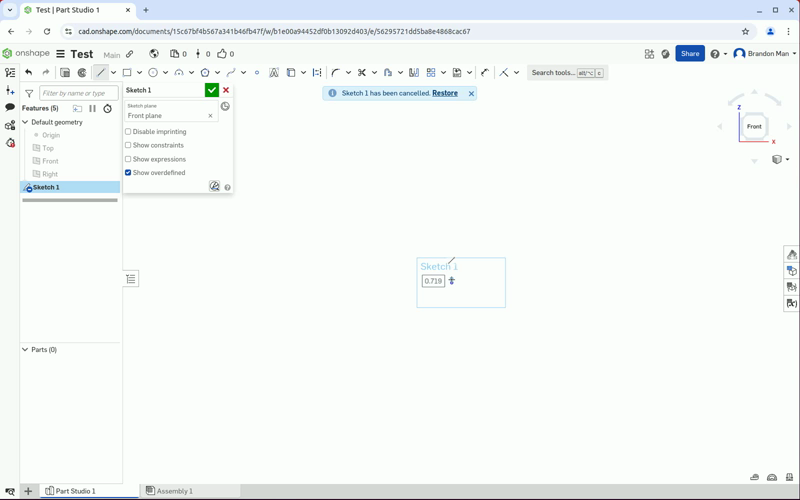
key(esc)
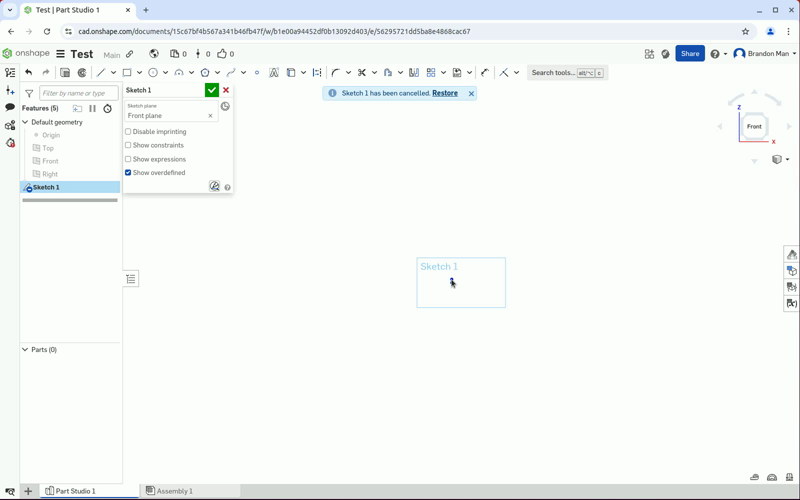
key(a)
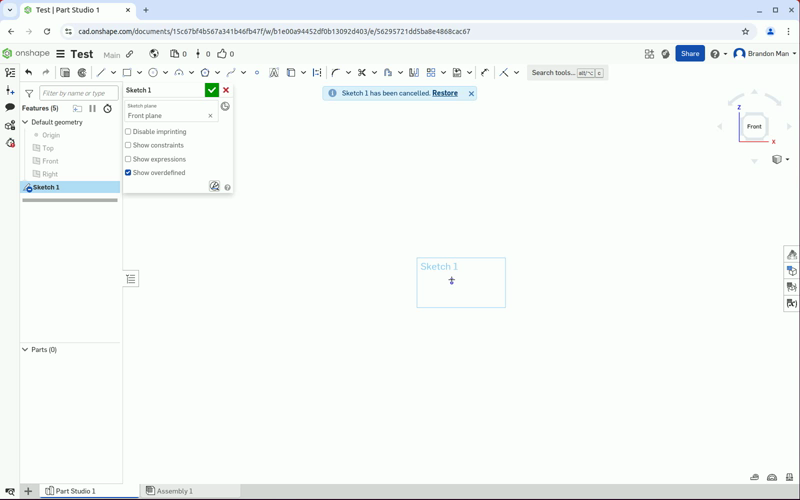
mouse_move(451, 279)
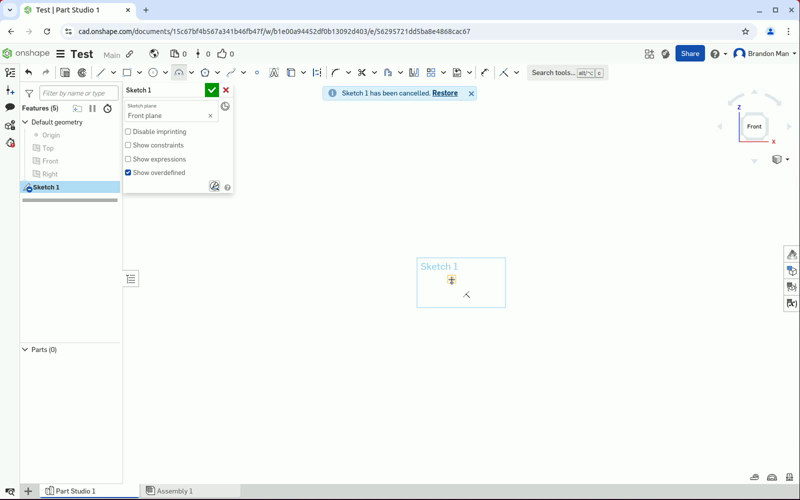
scroll(6)
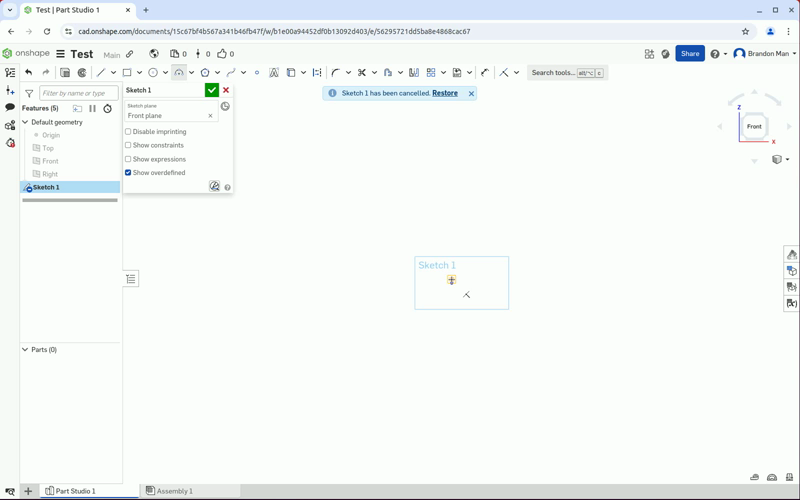
scroll(6)
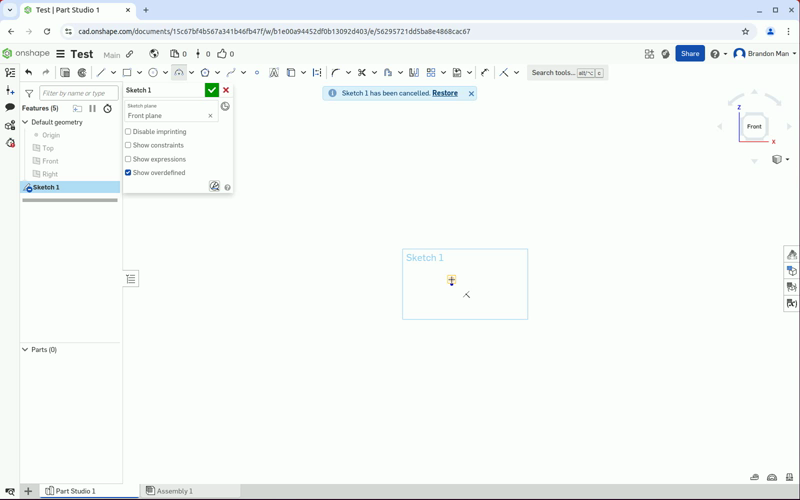
scroll(6)
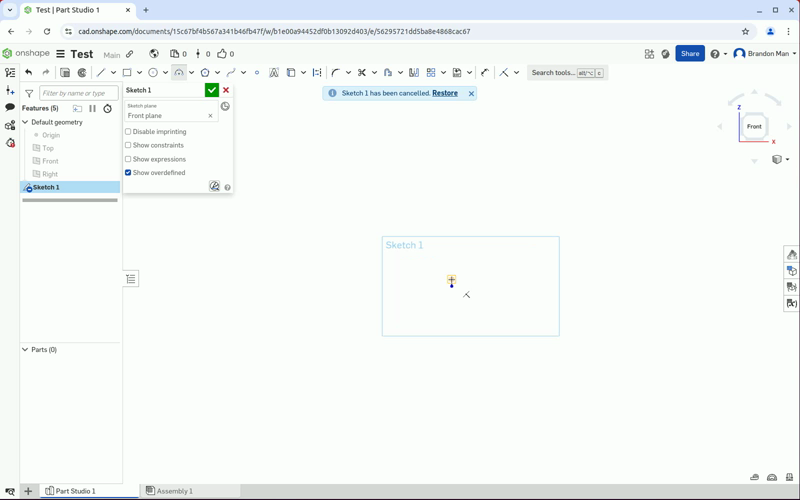
scroll(6)
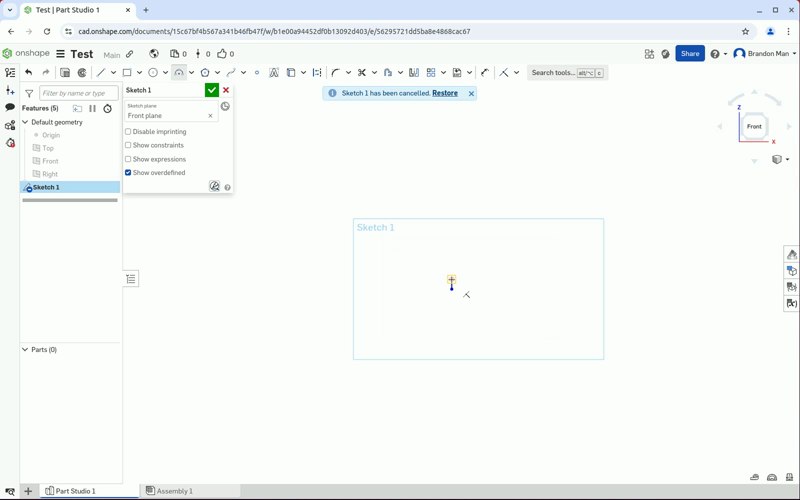
scroll(6)
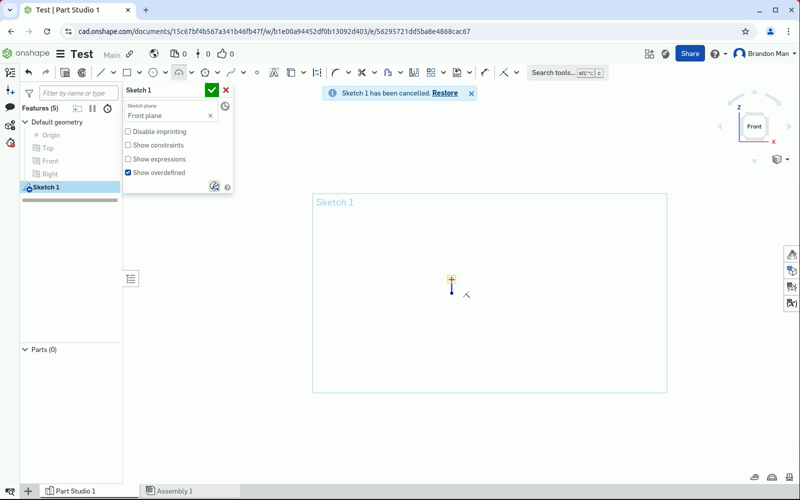
scroll(6)
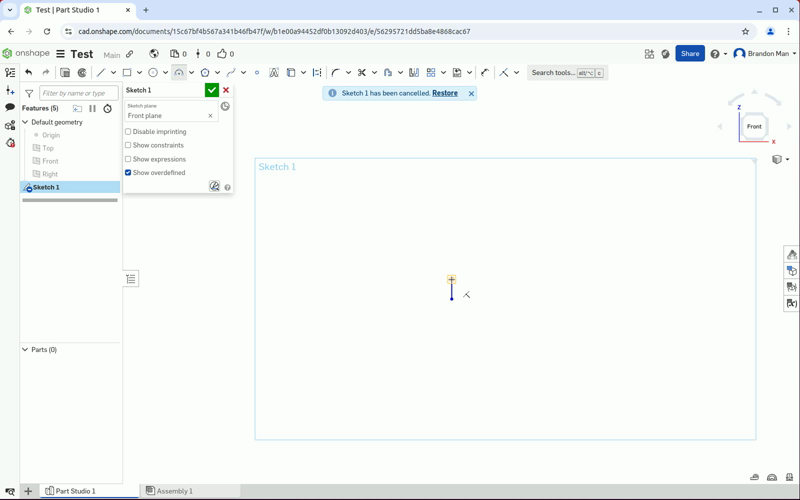
scroll(6)
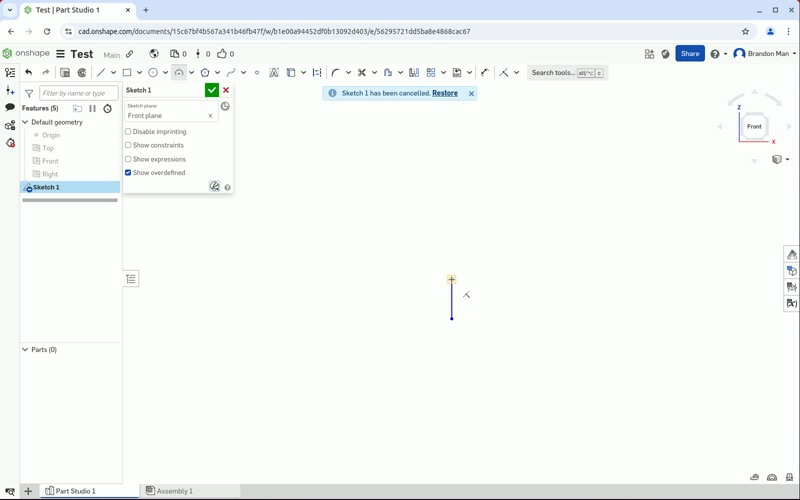
click(451, 279)
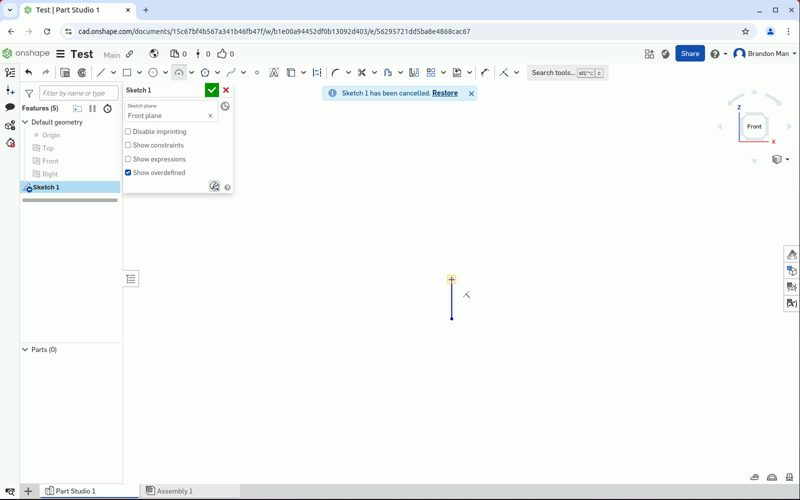
scroll(-6)
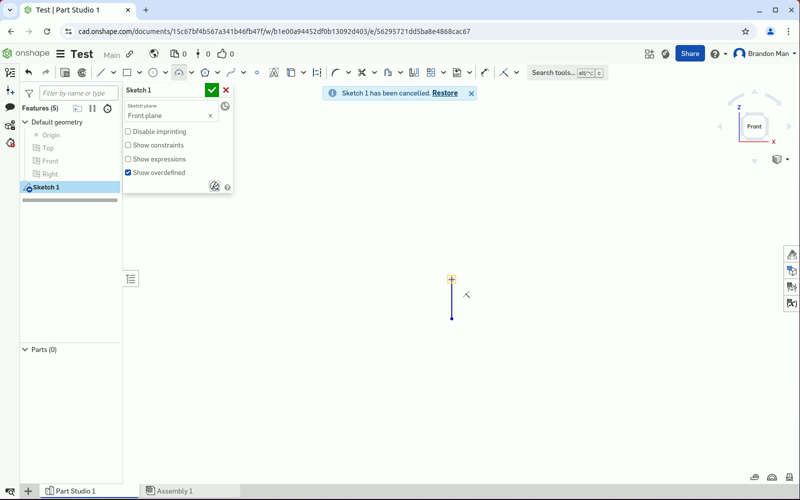
scroll(-6)
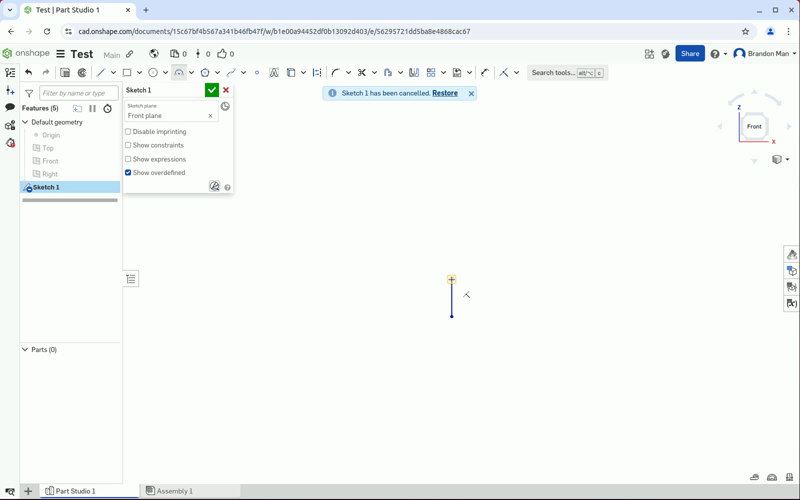
scroll(-6)
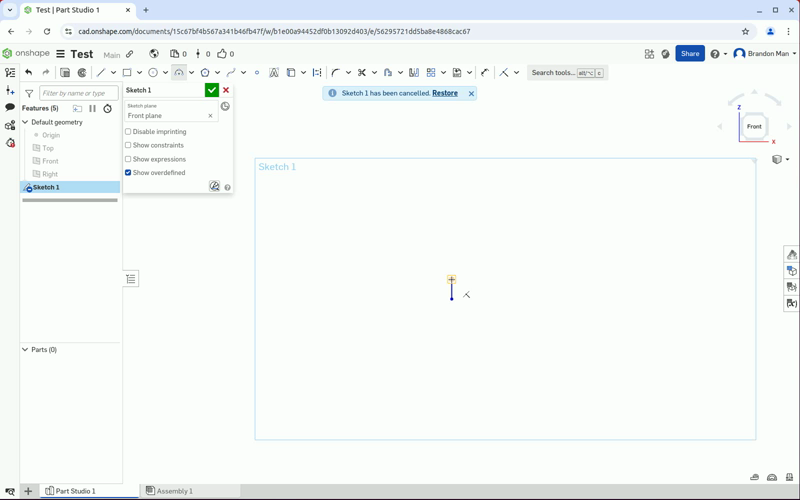
scroll(-6)
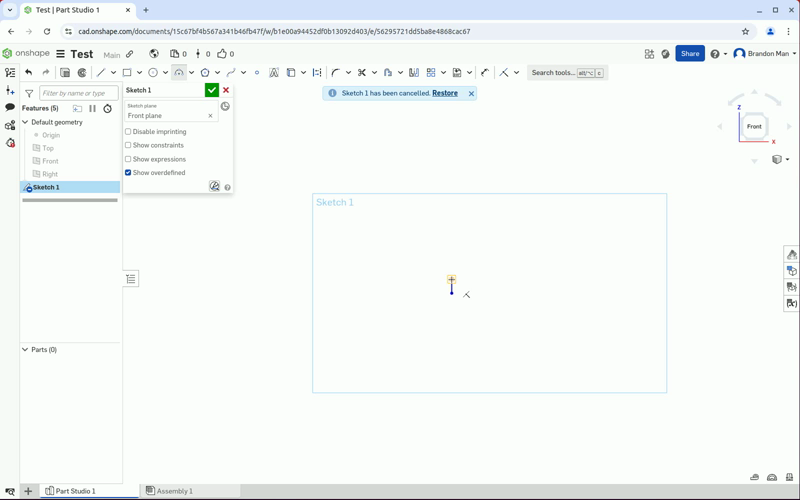
scroll(-6)
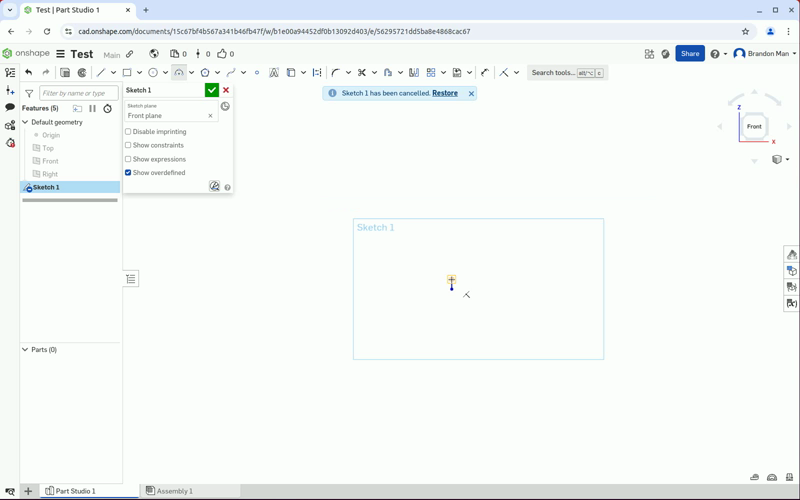
scroll(-6)
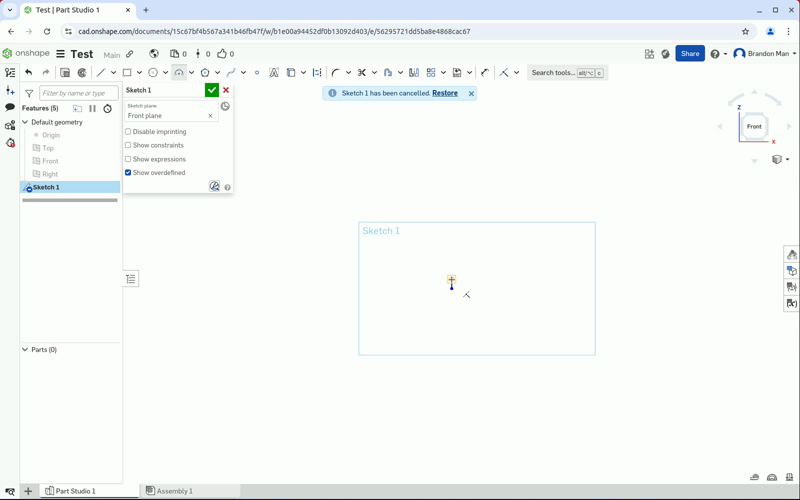
scroll(-6)
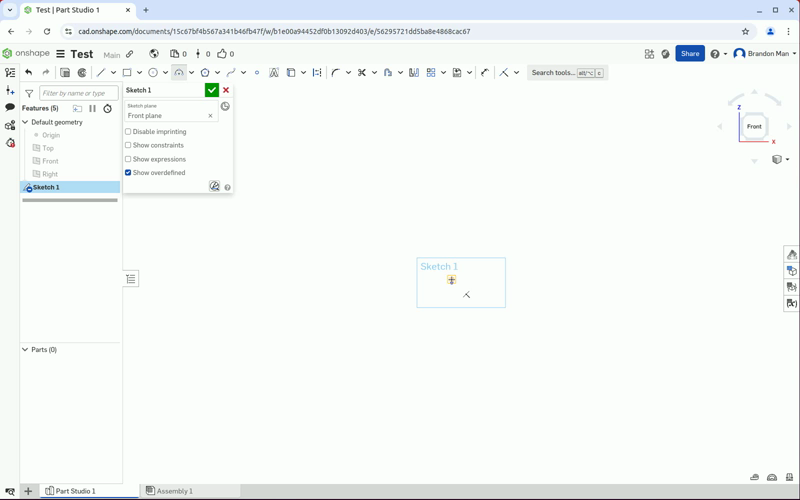
mouse_move(451, 282)
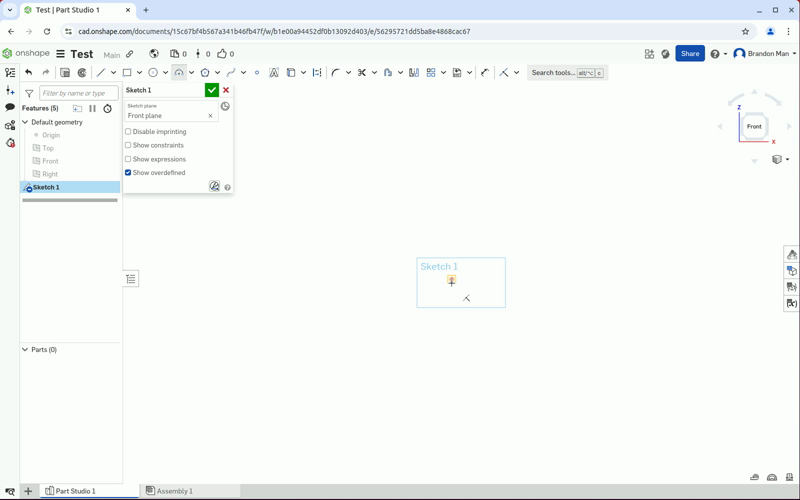
scroll(6)
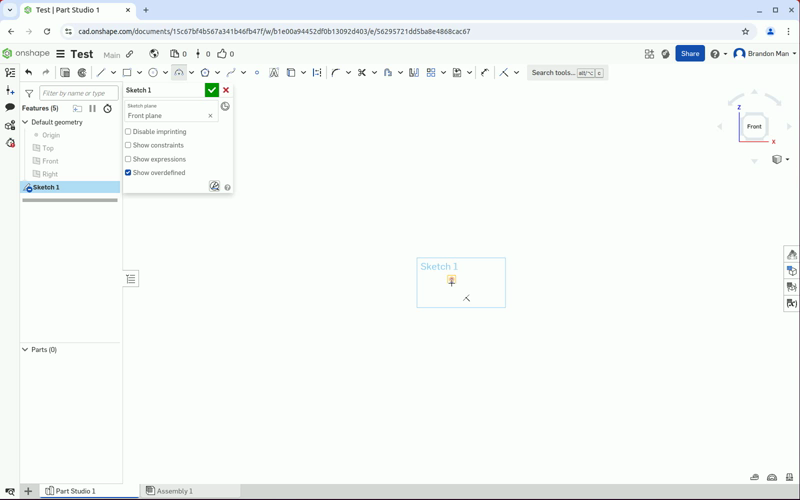
scroll(6)
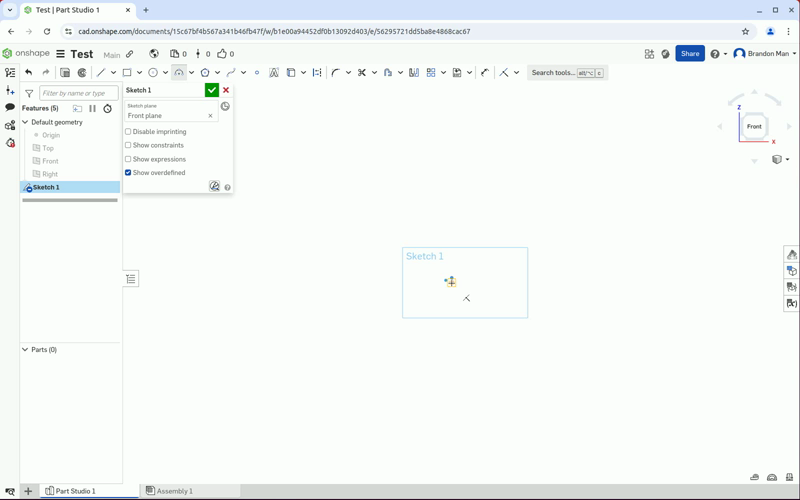
scroll(6)
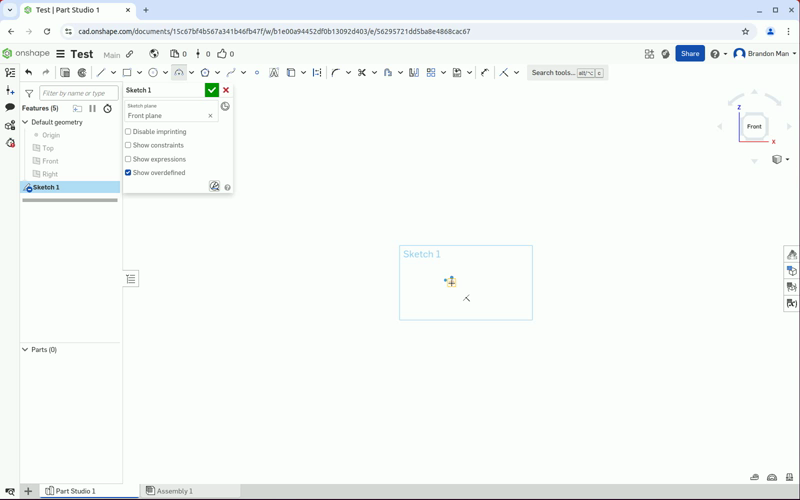
scroll(6)
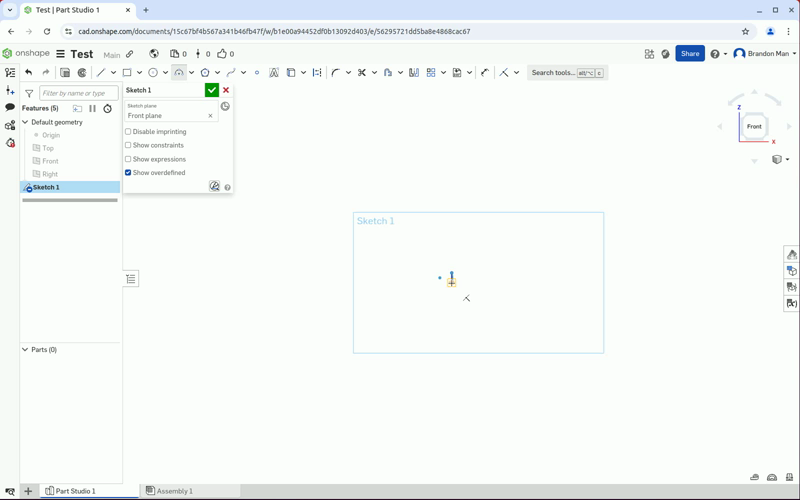
scroll(6)
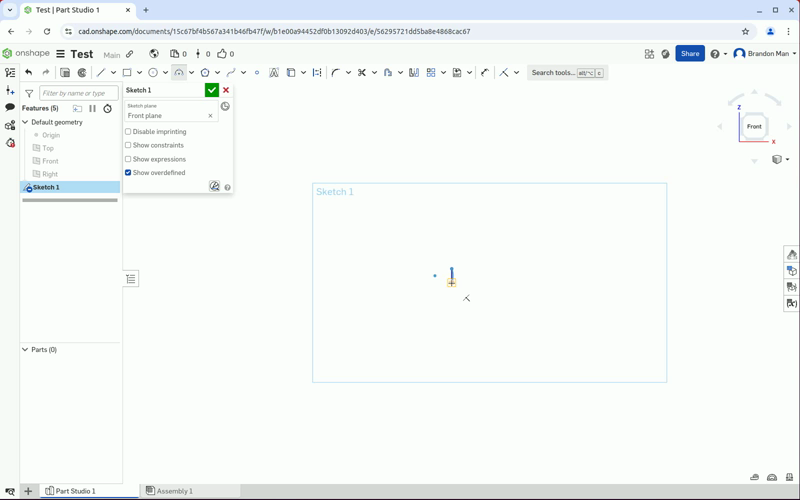
scroll(6)
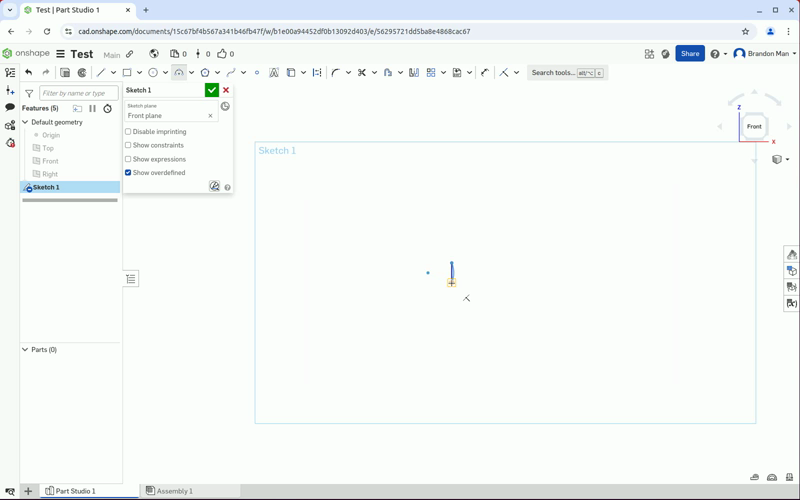
scroll(6)
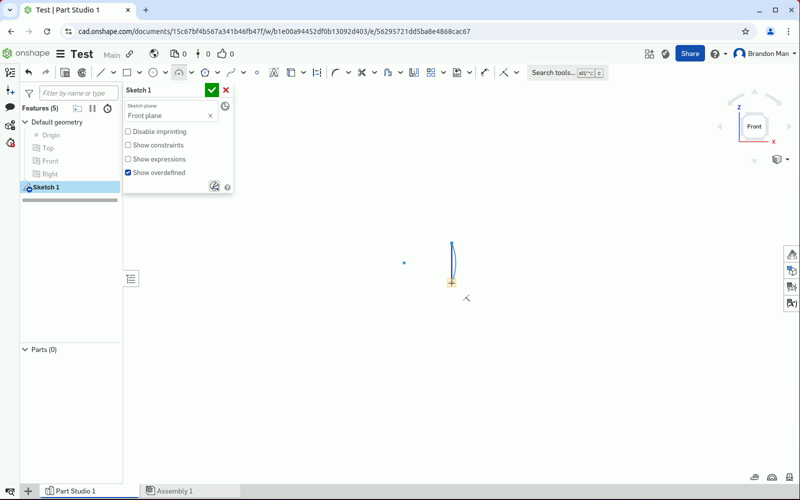
click(451, 282)
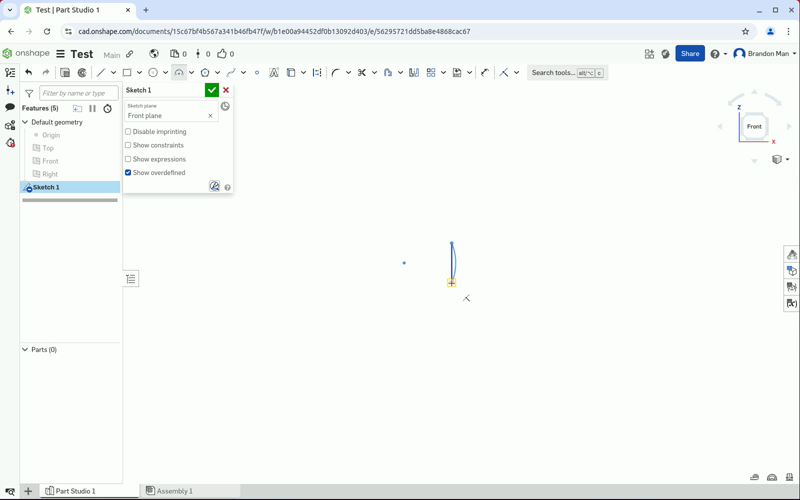
scroll(-6)
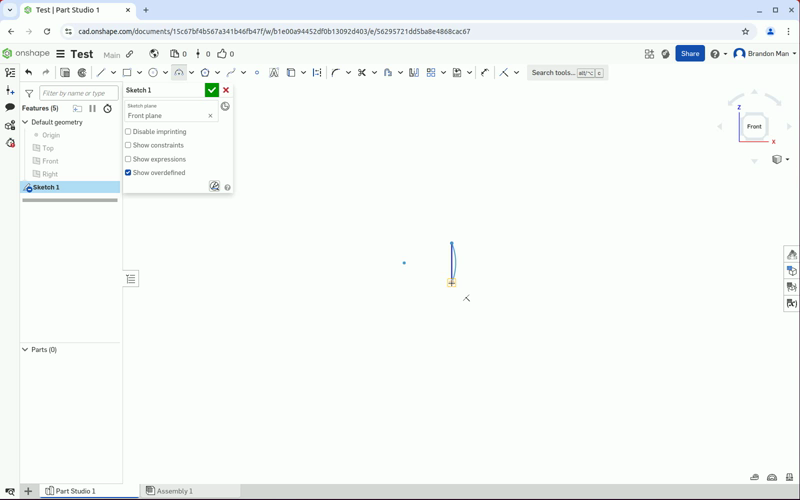
scroll(-6)
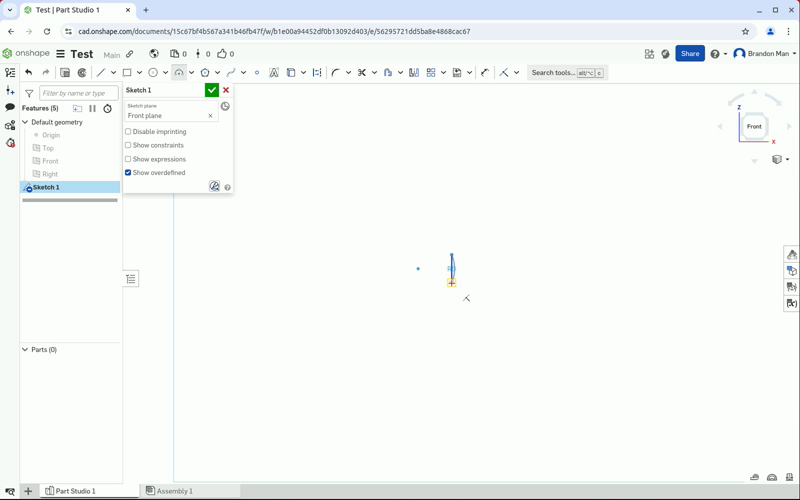
scroll(-6)
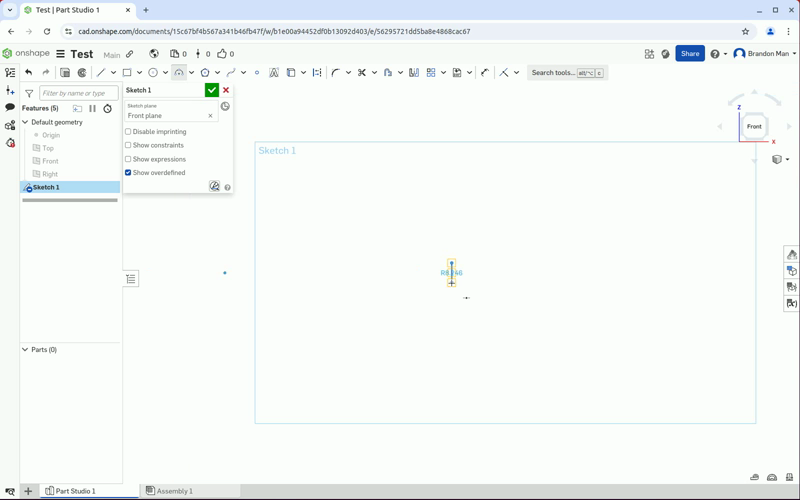
scroll(-6)
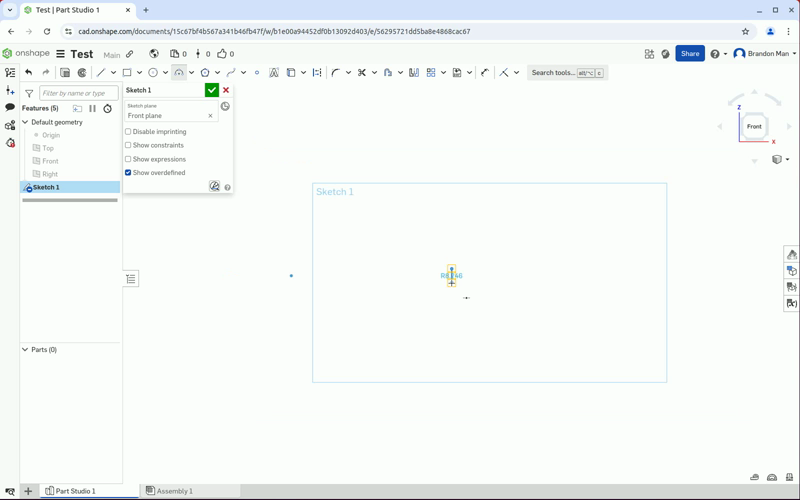
scroll(-6)
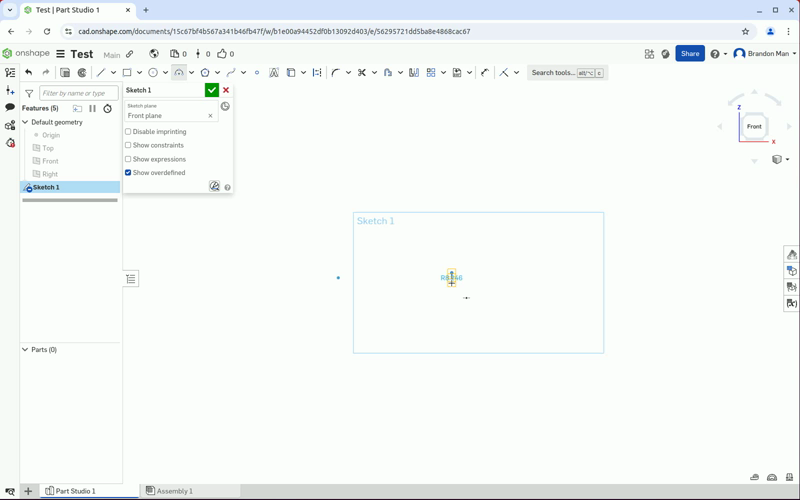
scroll(-6)
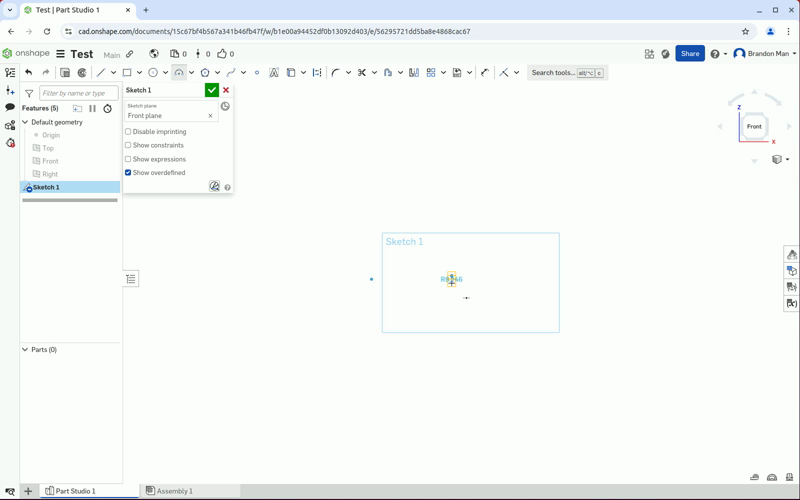
scroll(-6)
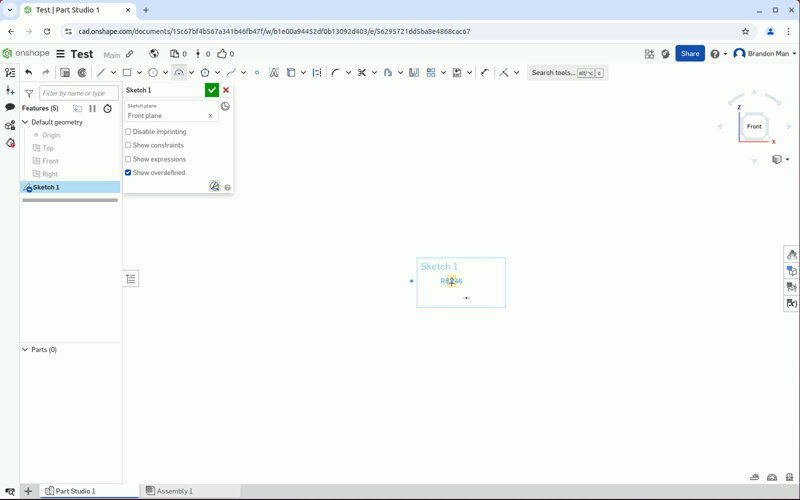
key_down(shift)
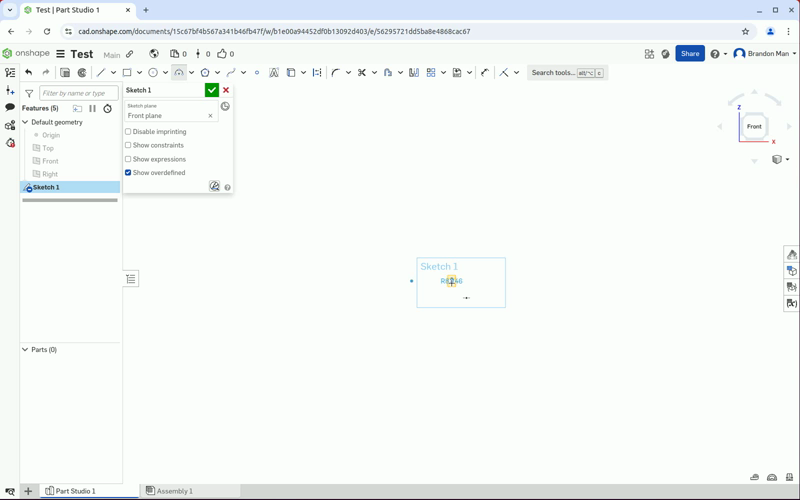
mouse_move(450, 281)
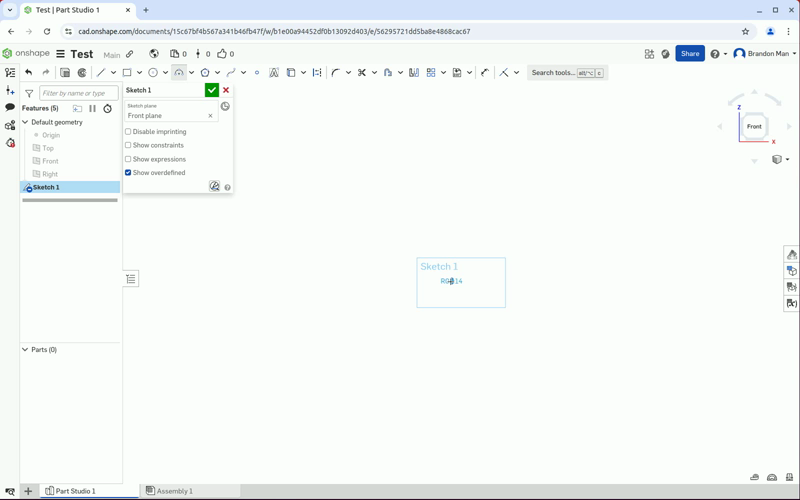
scroll(6)
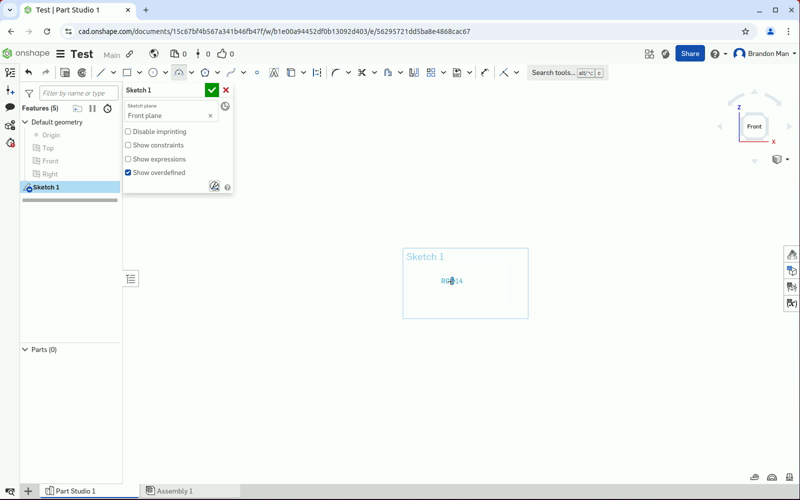
scroll(6)
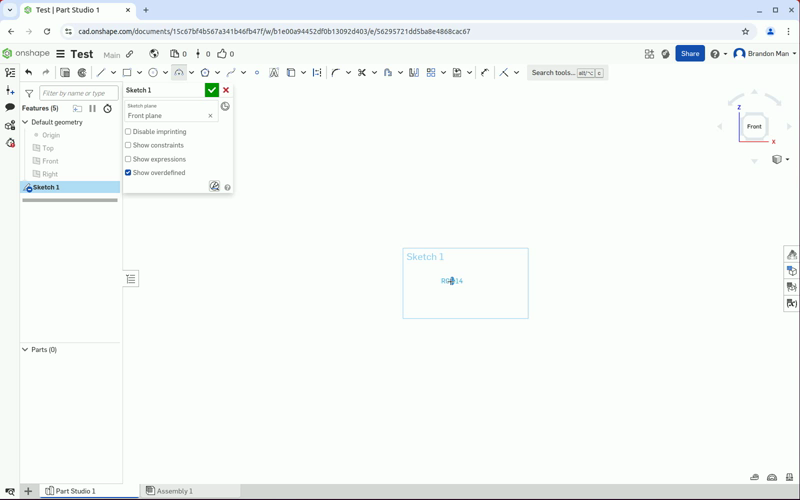
scroll(6)
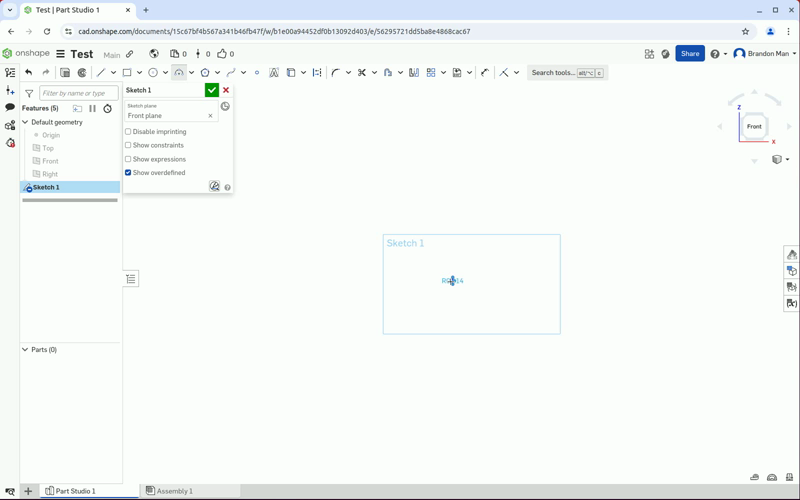
scroll(6)
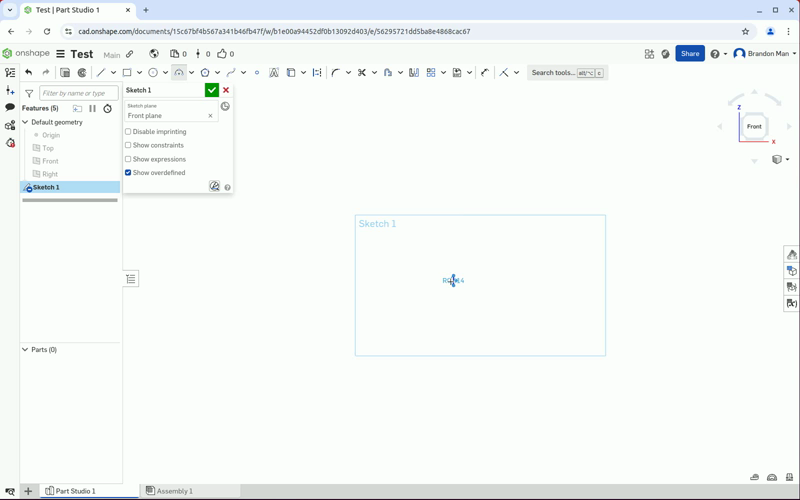
scroll(6)
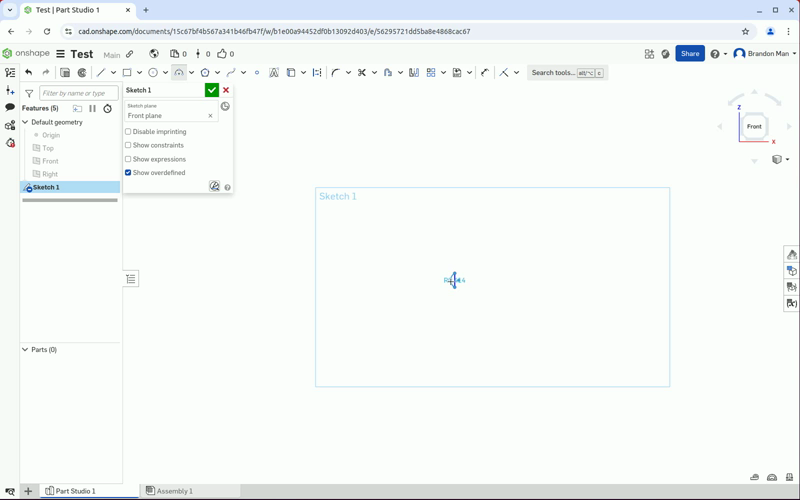
scroll(6)
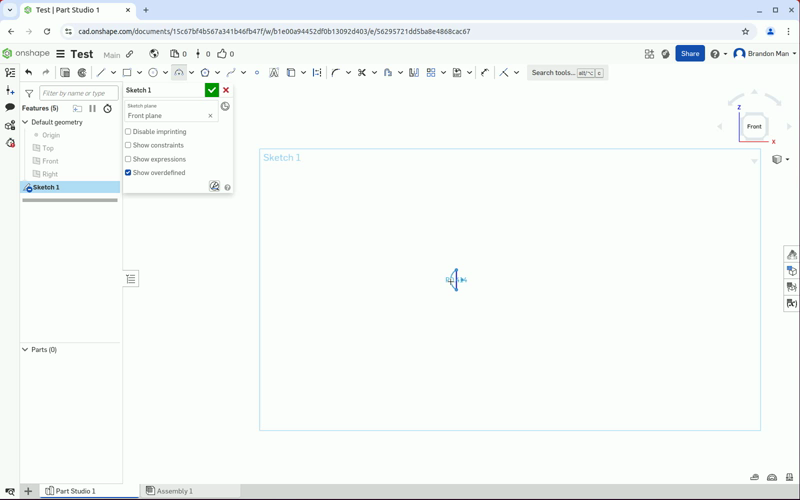
scroll(6)
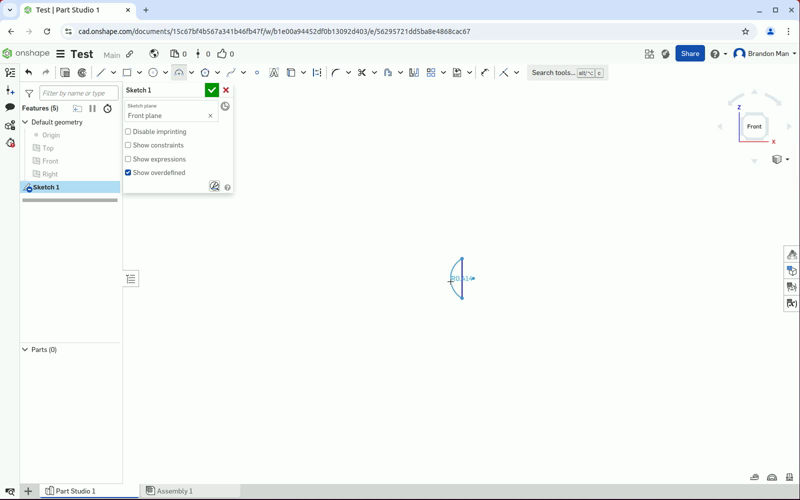
click(450, 281)
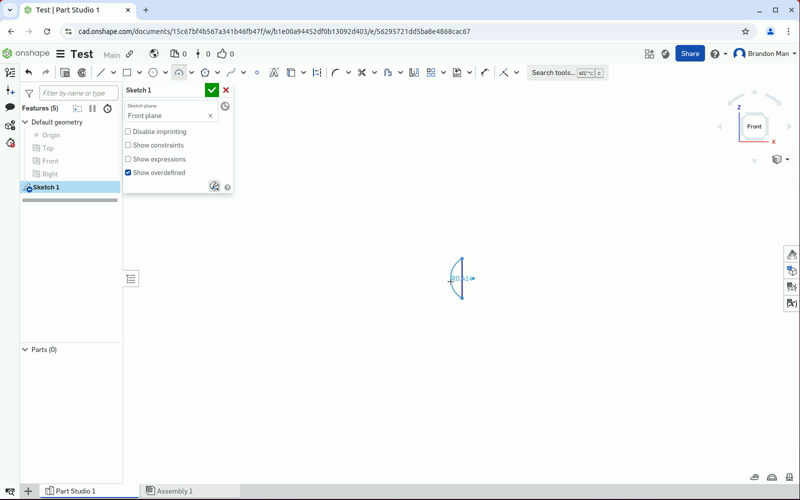
scroll(-6)
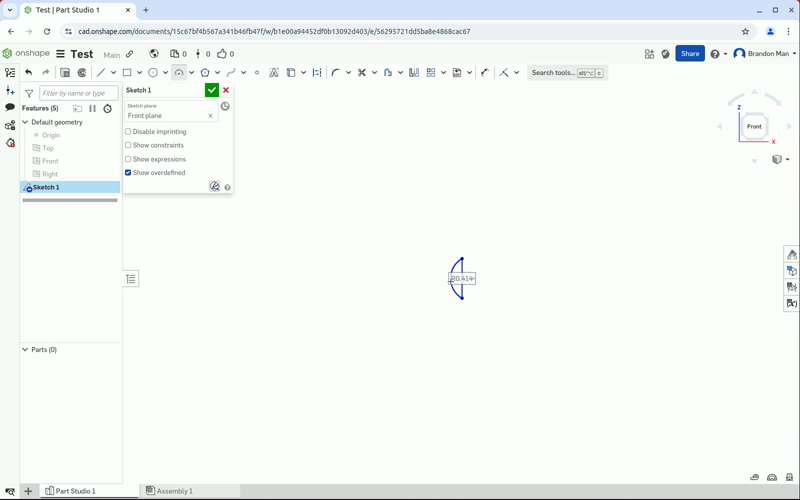
scroll(-6)
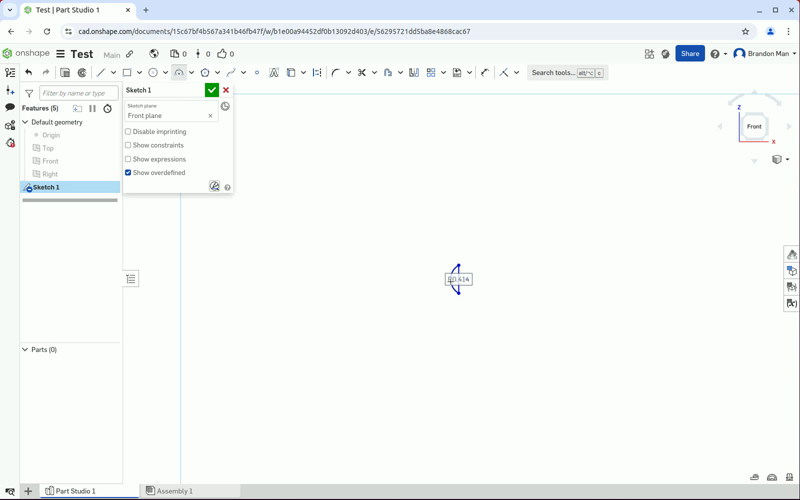
scroll(-6)
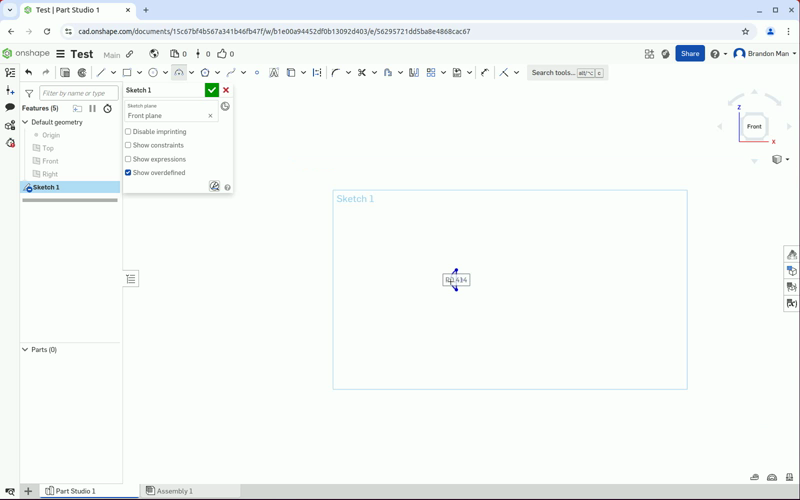
scroll(-6)
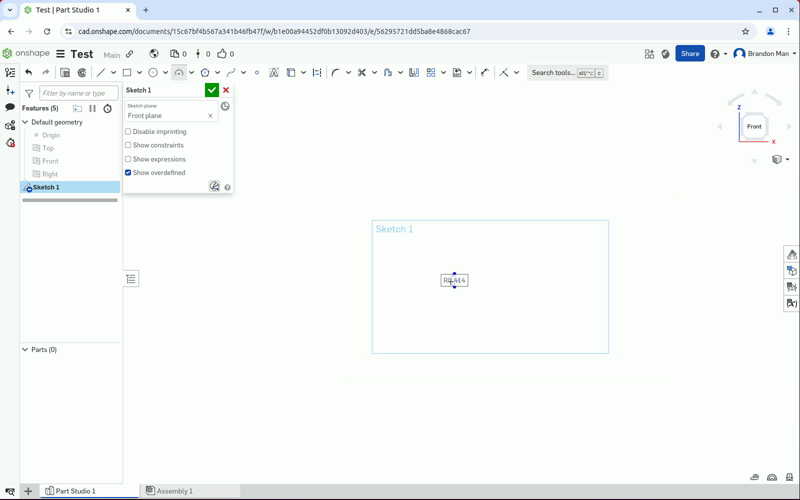
scroll(-6)
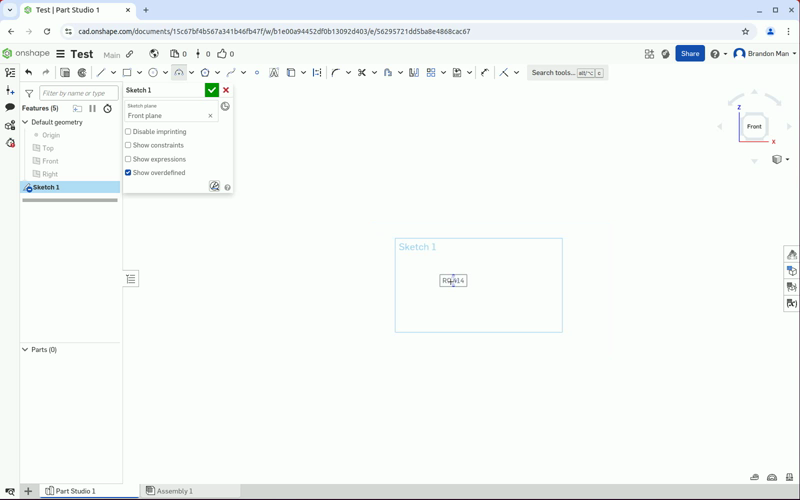
scroll(-6)
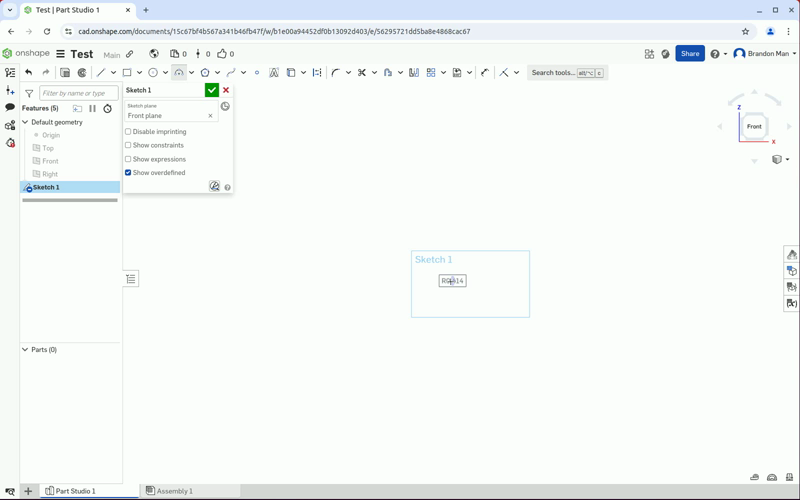
scroll(-6)
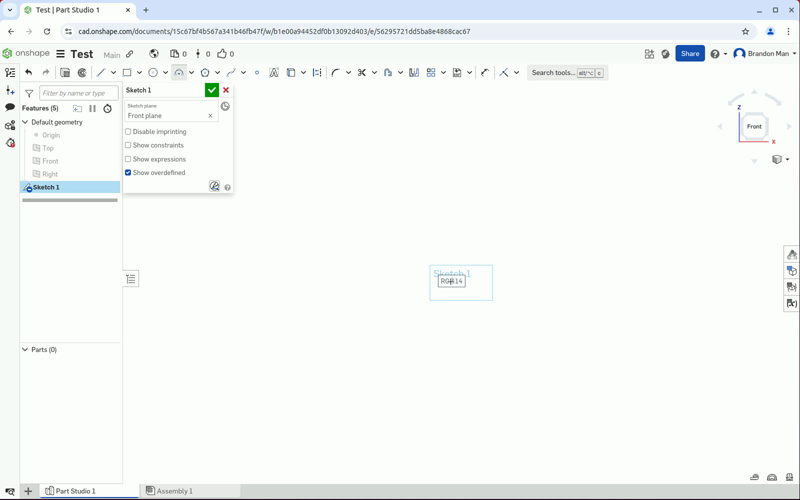
key_up(shift)
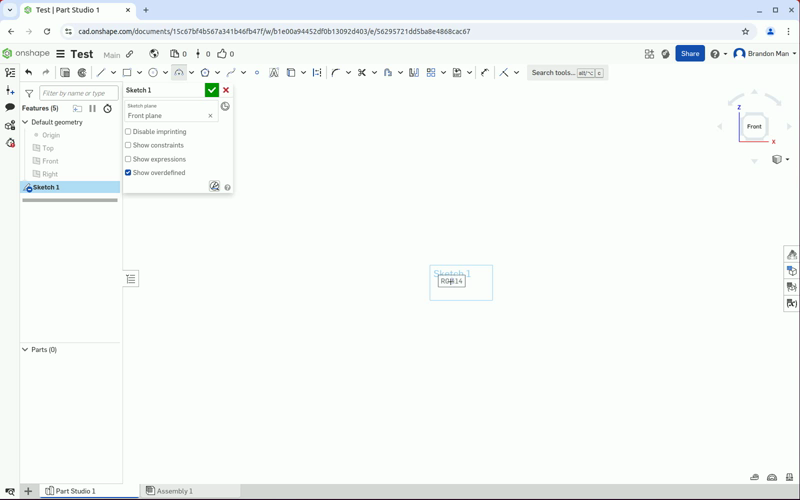
key(esc)
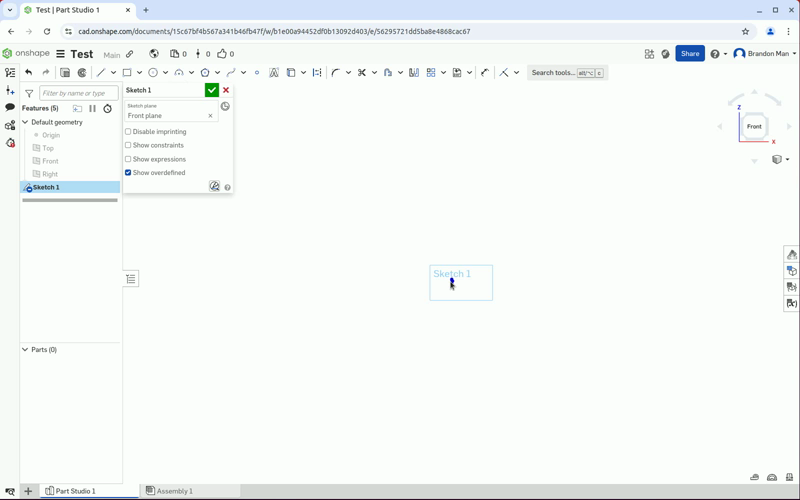
mouse_move(451, 281)
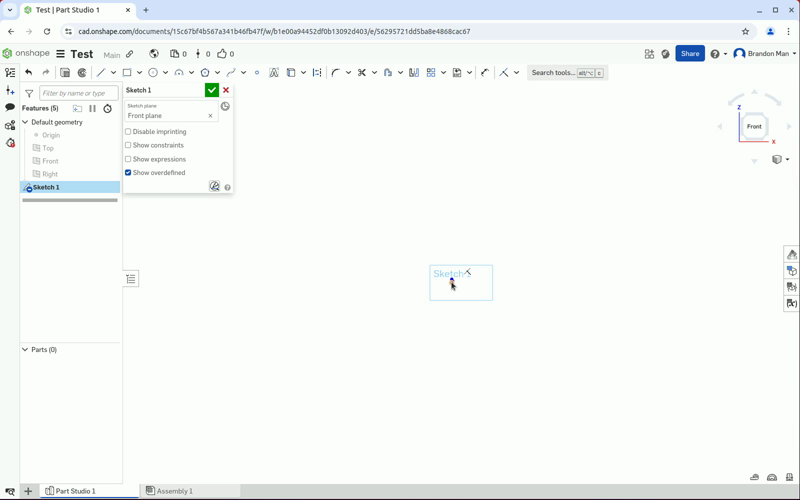
scroll(6)
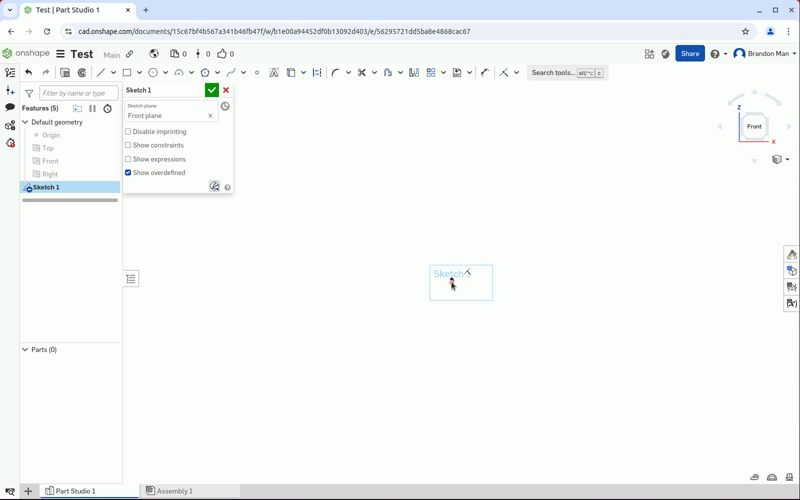
scroll(6)
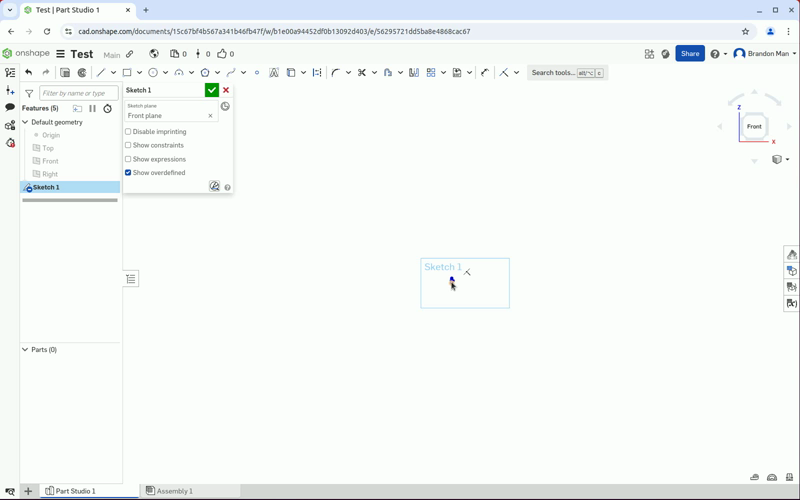
scroll(6)
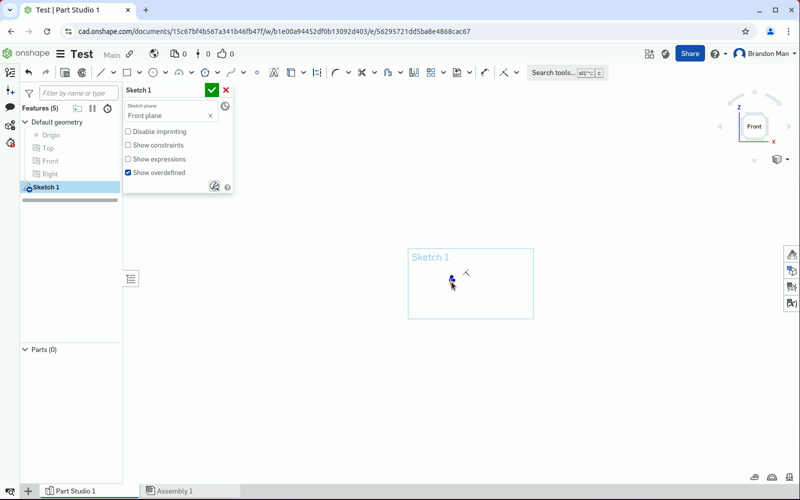
scroll(6)
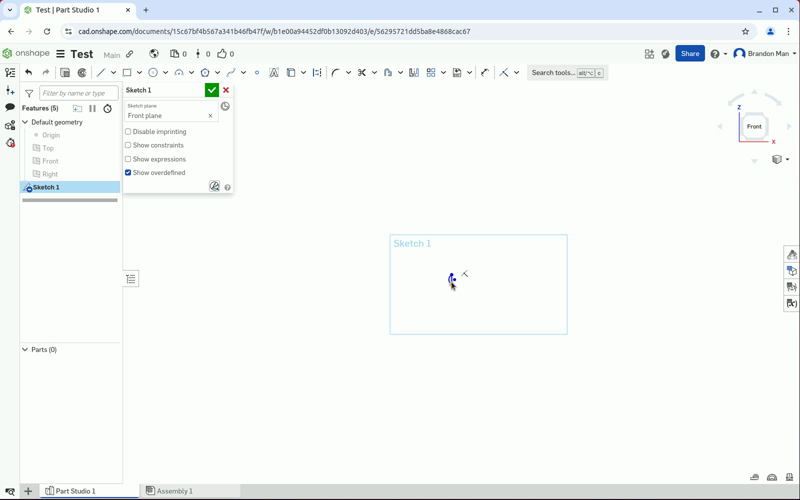
scroll(6)
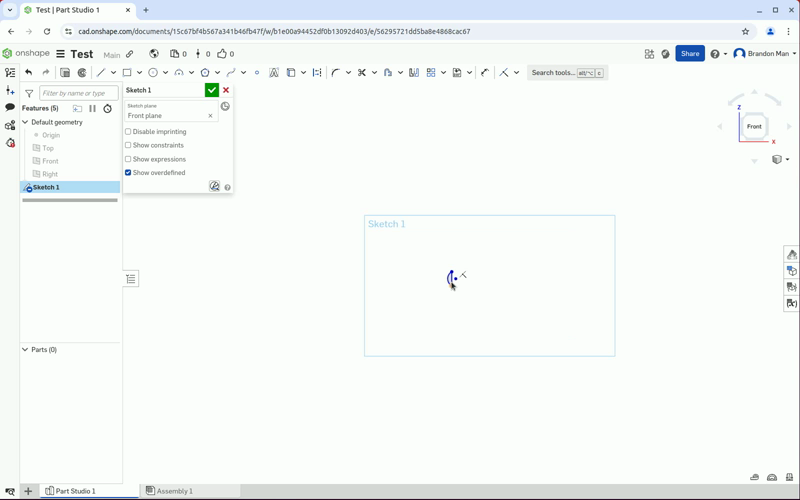
scroll(6)
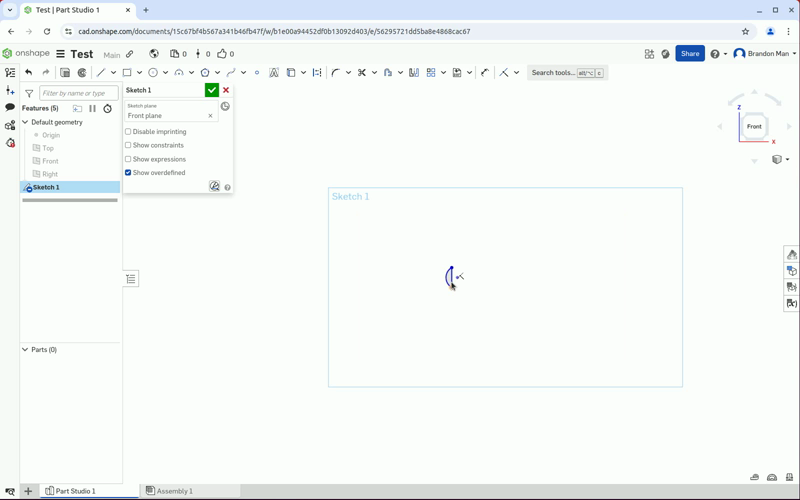
scroll(6)
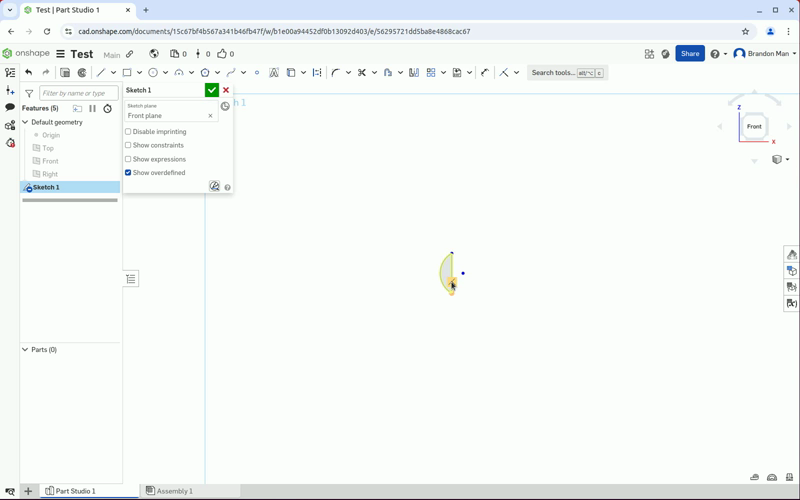
click(451, 281)
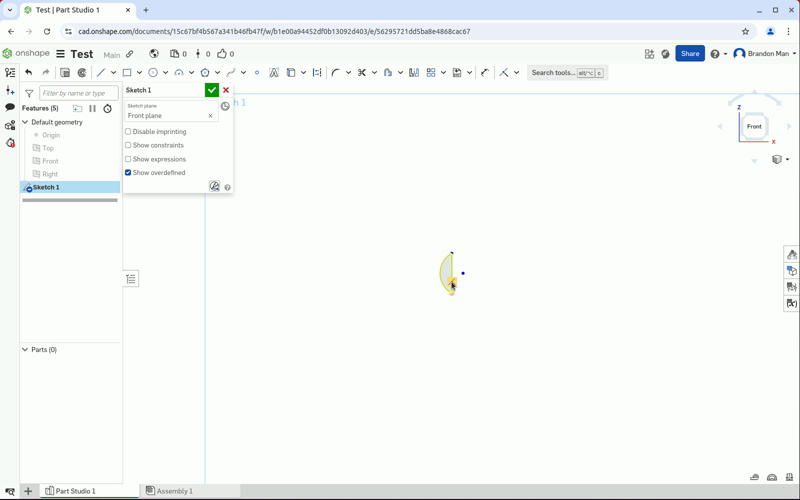
scroll(-6)
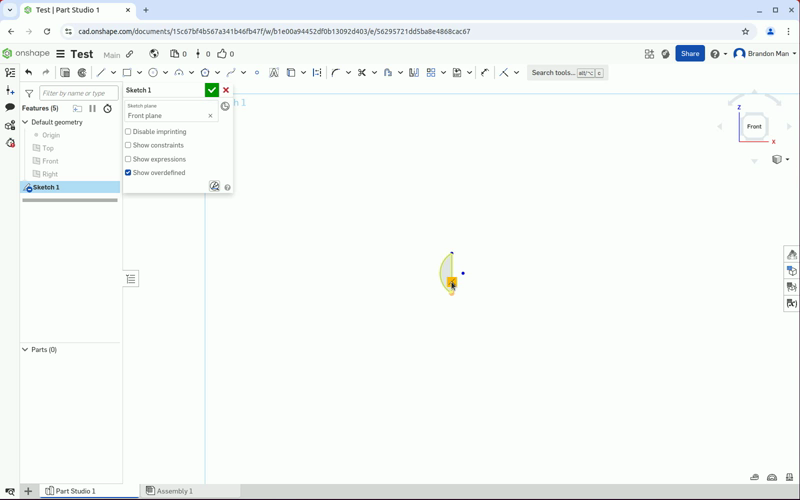
scroll(-6)
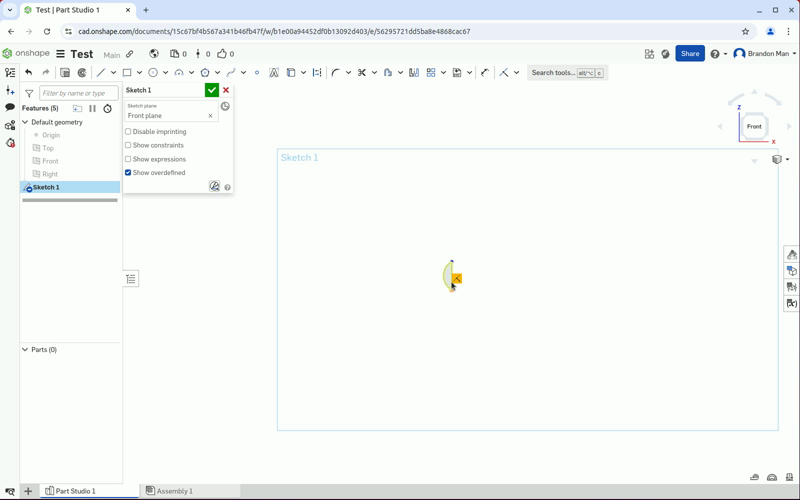
scroll(-6)
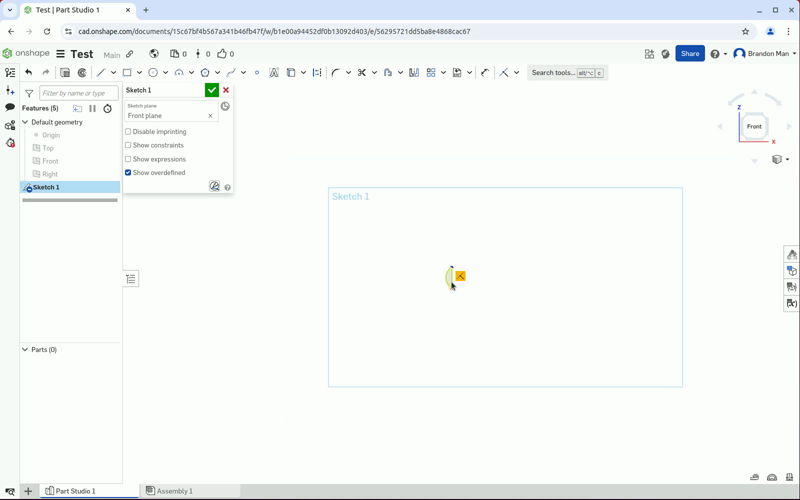
scroll(-6)
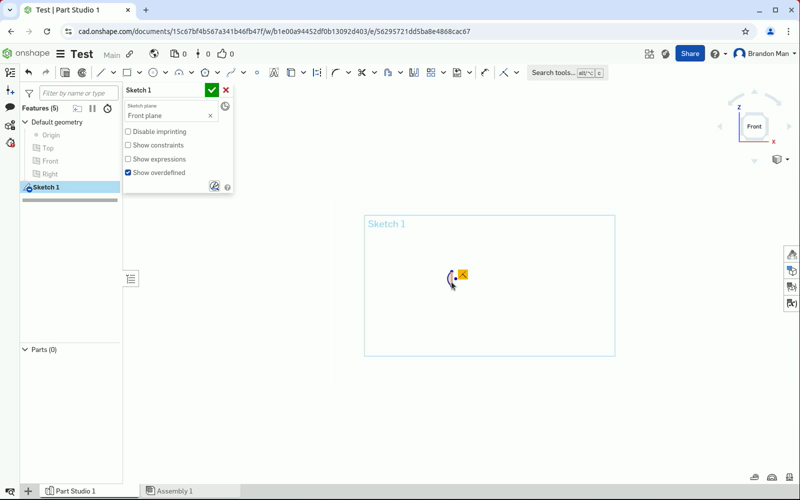
scroll(-6)
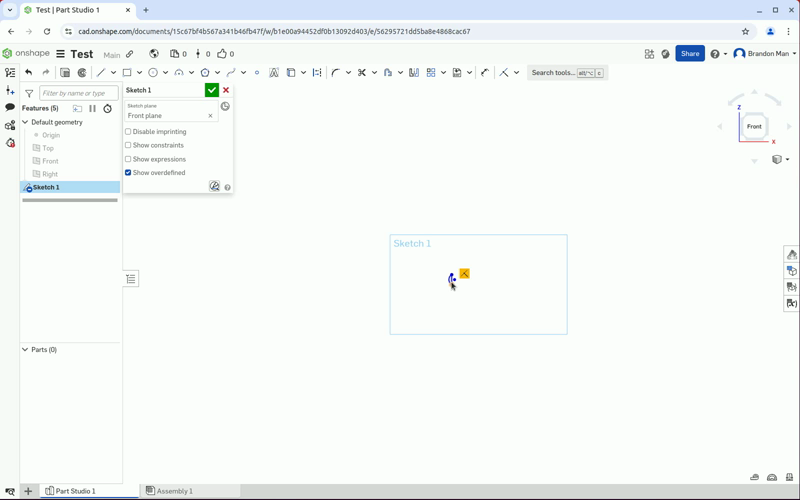
scroll(-6)
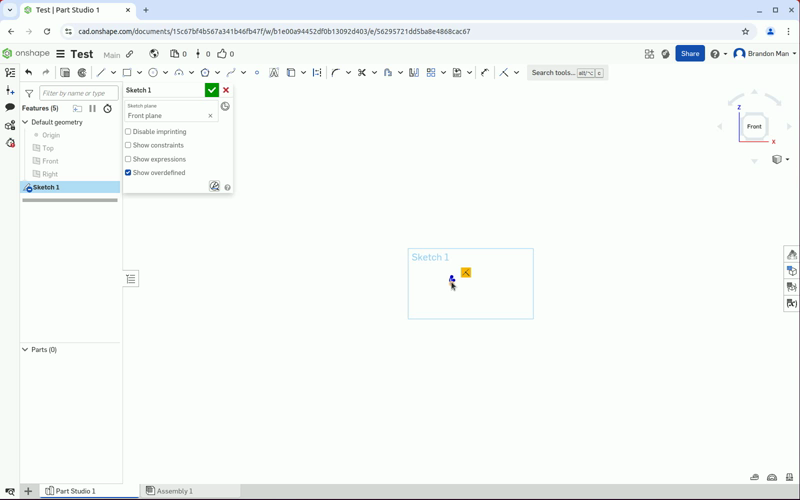
scroll(-6)
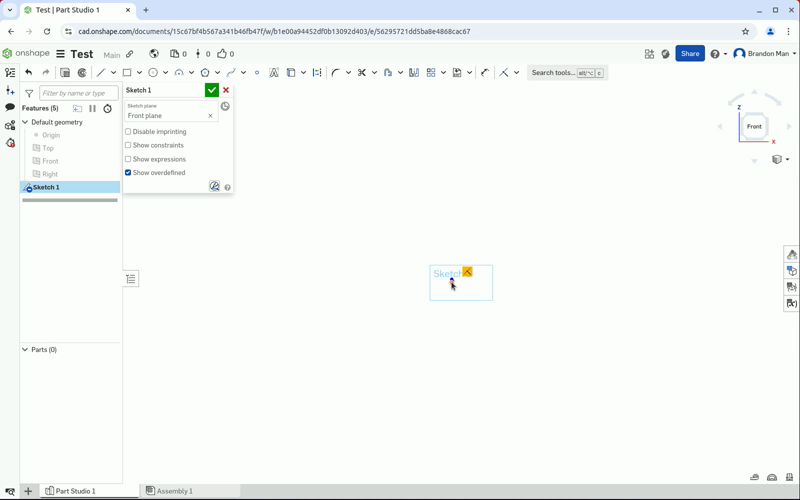
mouse_move(73, 352)
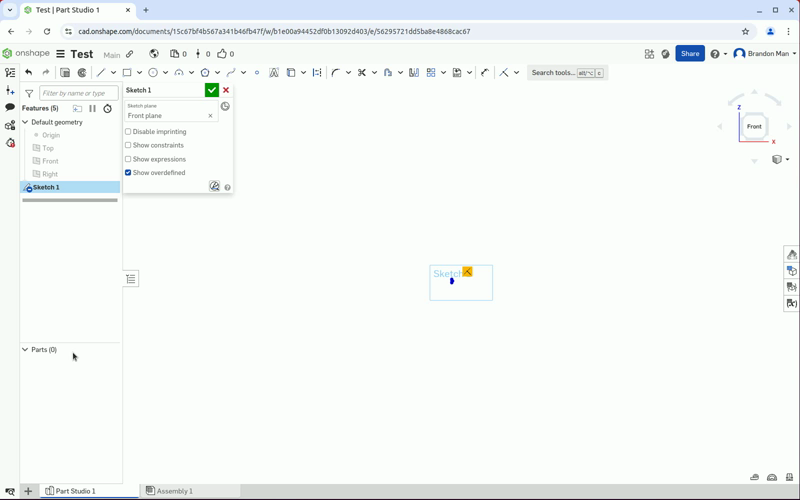
key(shift+y)
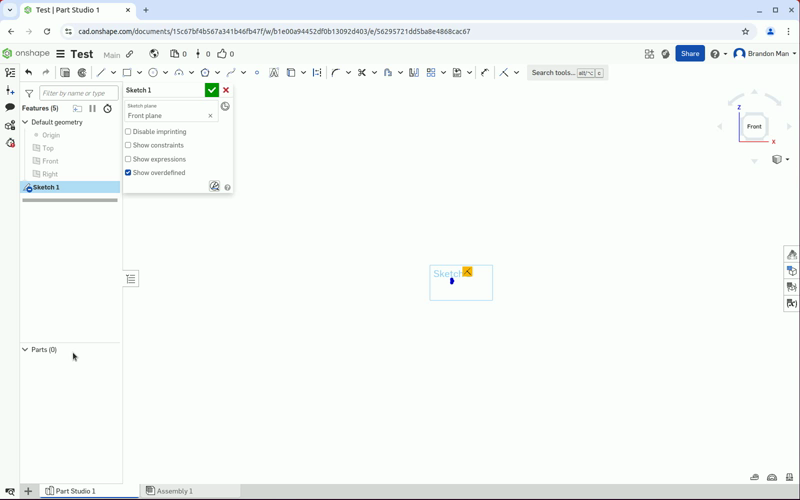
key(shift+e)
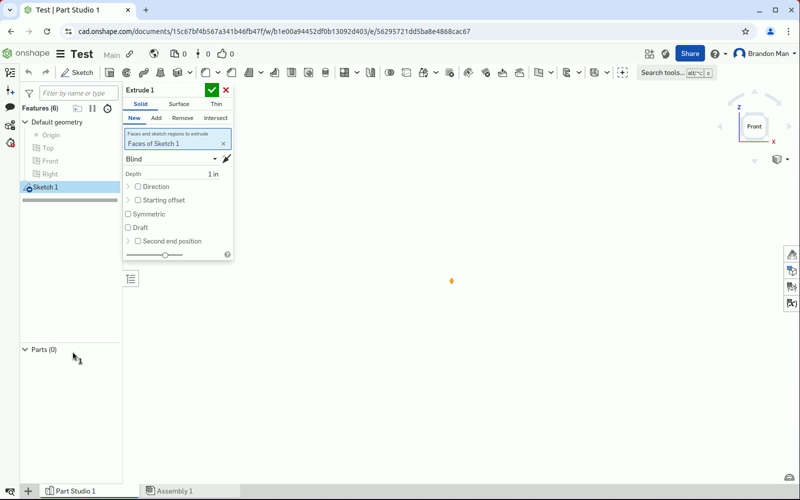
mouse_move(143, 106)
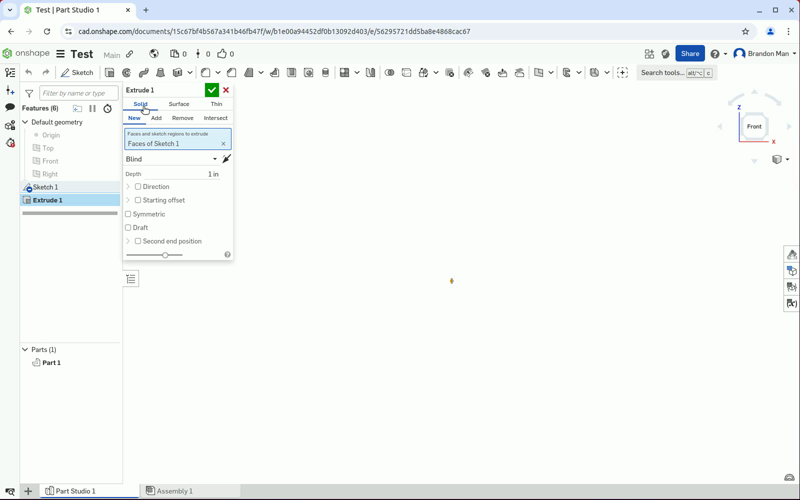
click(143, 106)
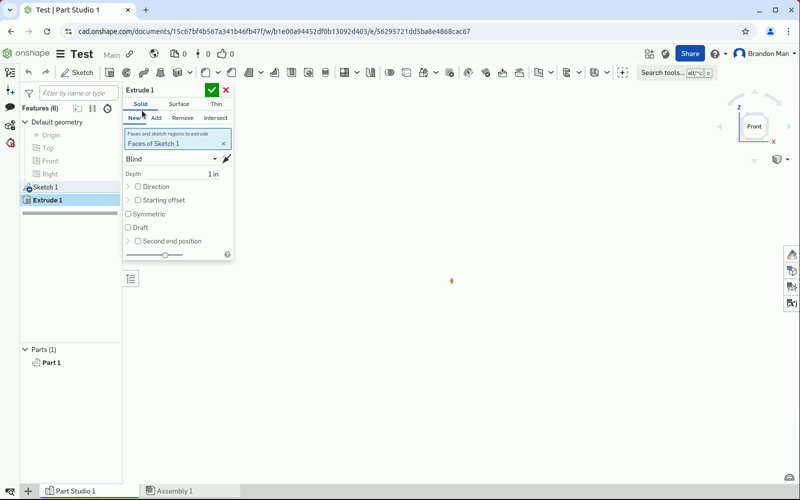
mouse_move(137, 120)
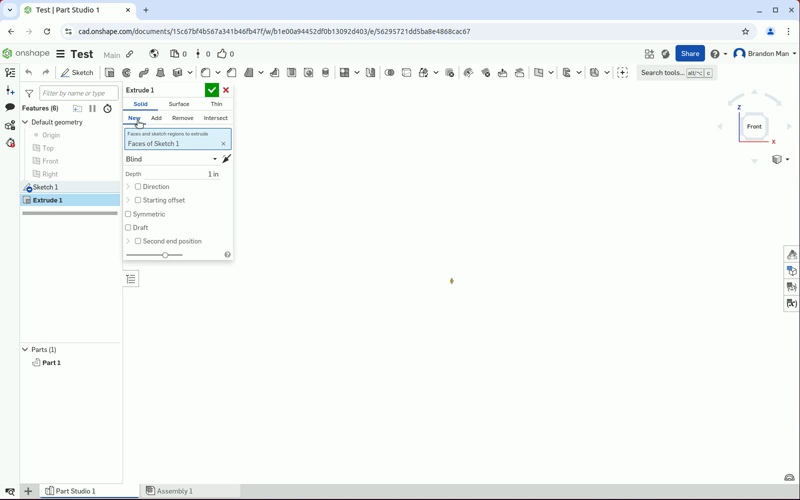
click(137, 120)
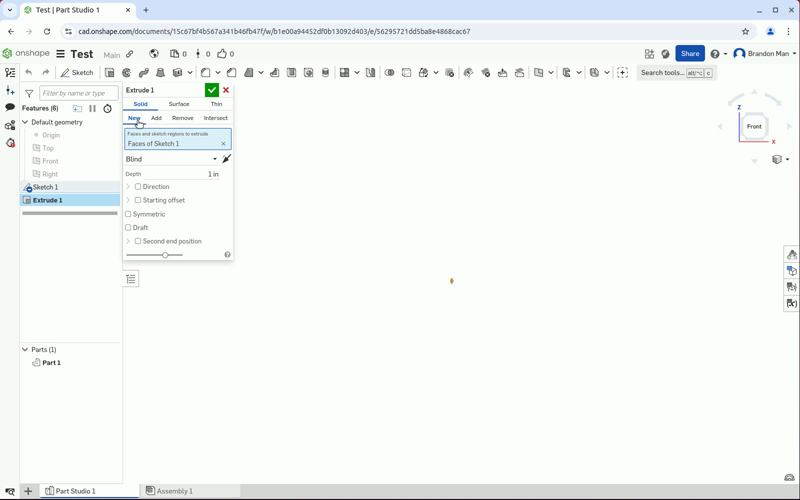
key(tab, 4)
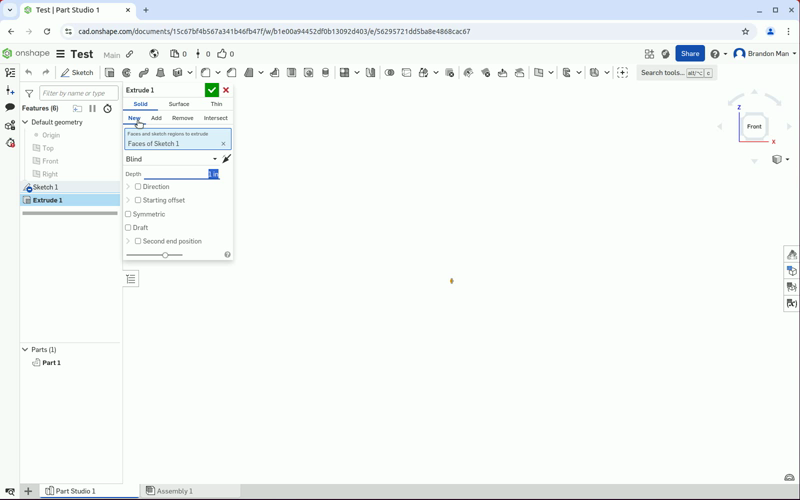
text(1.204)
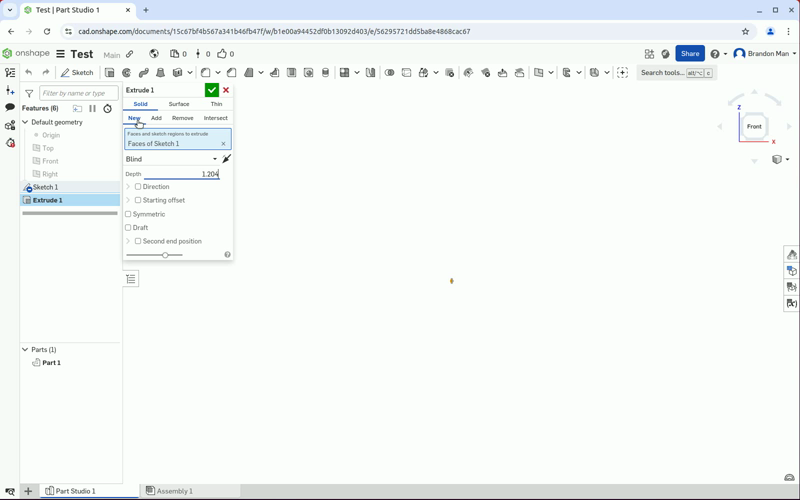
key(enter)
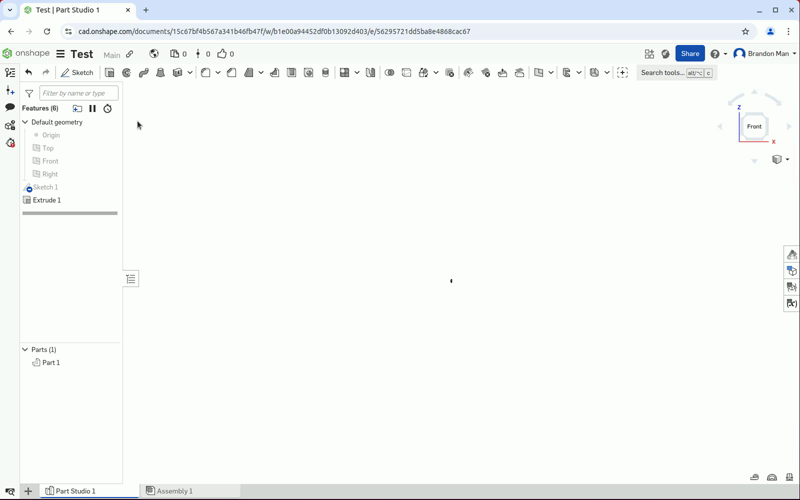
key(shift+h)
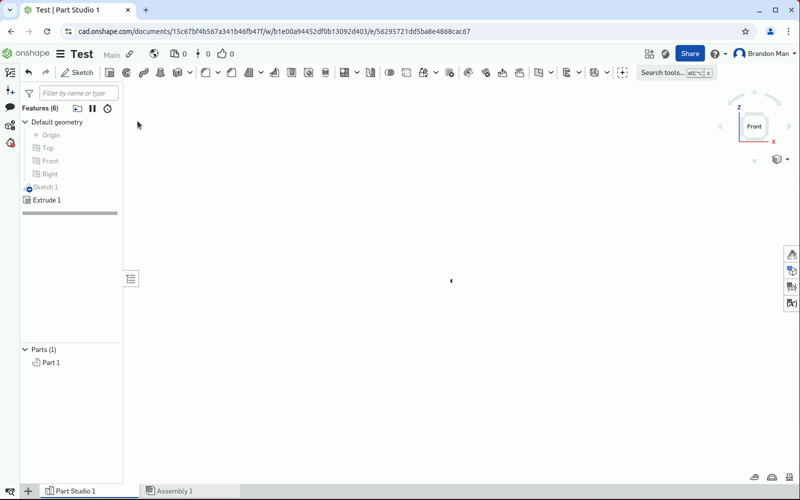
key(shift+h)
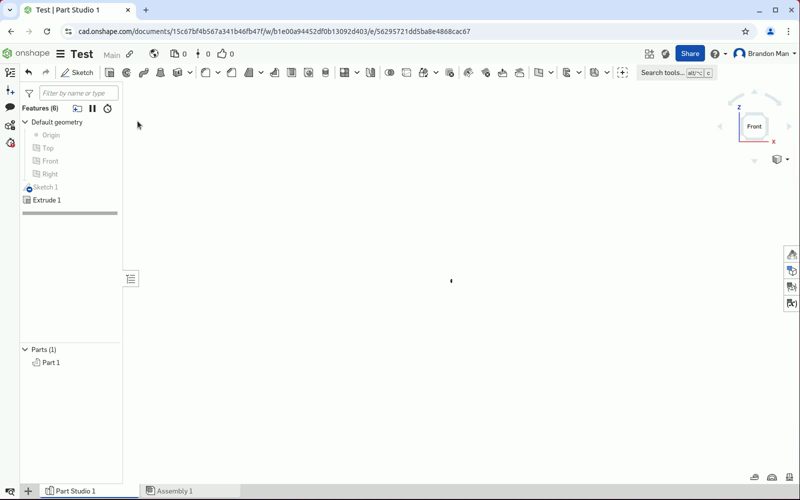
mouse_move(73, 189)
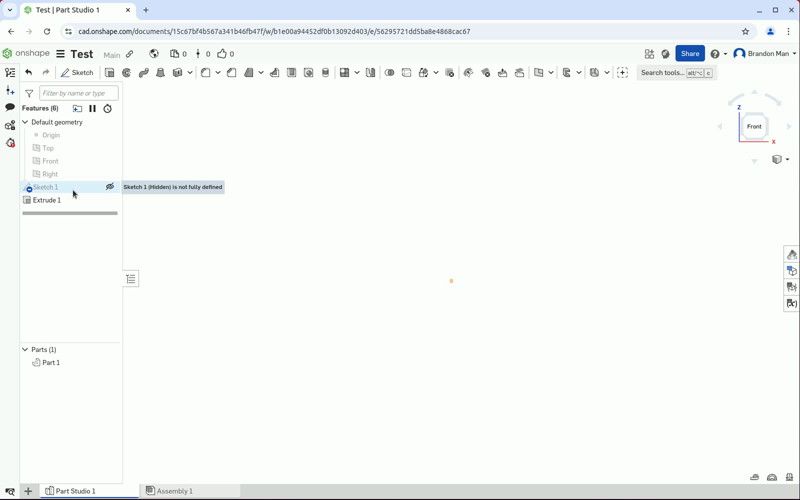
click(73, 189)
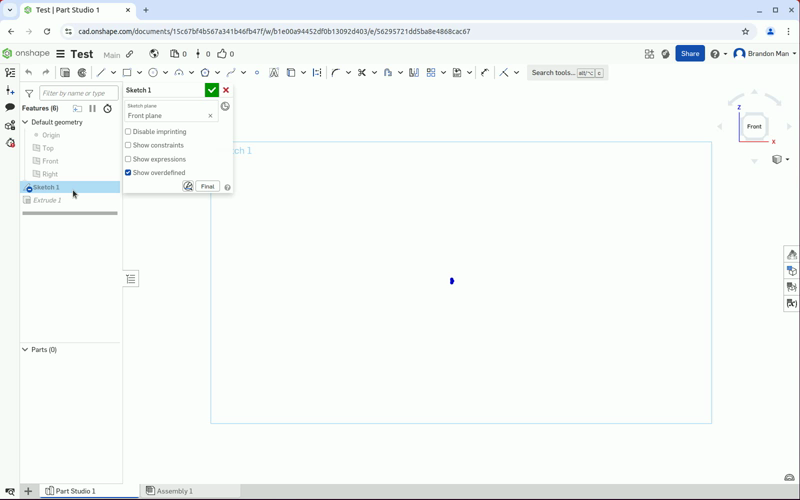
mouse_move(229, 92)
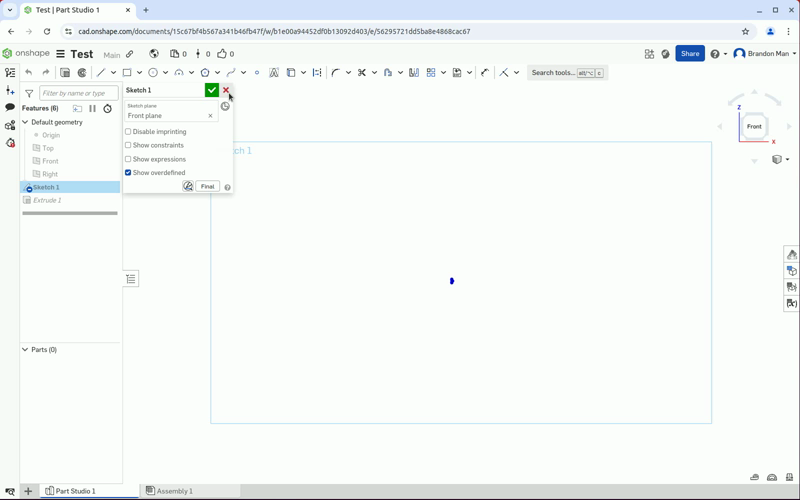
click(229, 92)
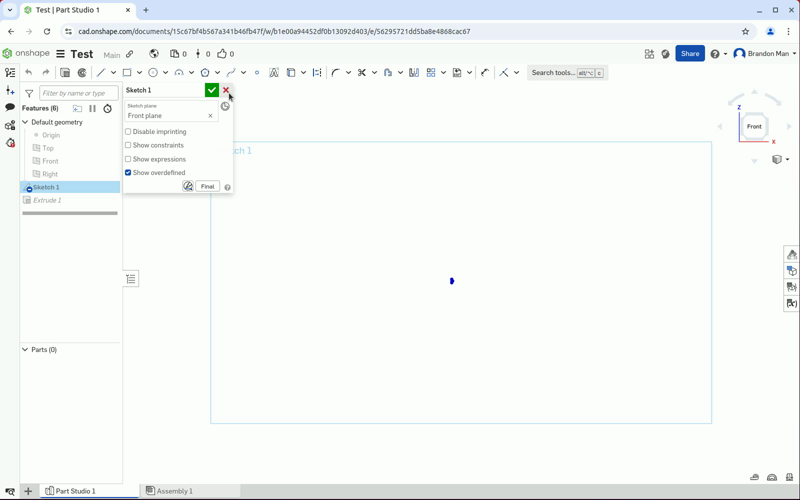
key(shift+s)
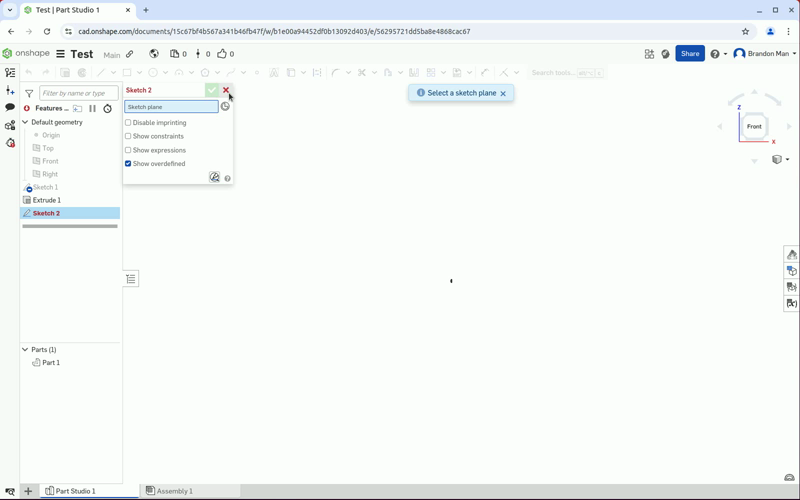
mouse_move(73, 163)
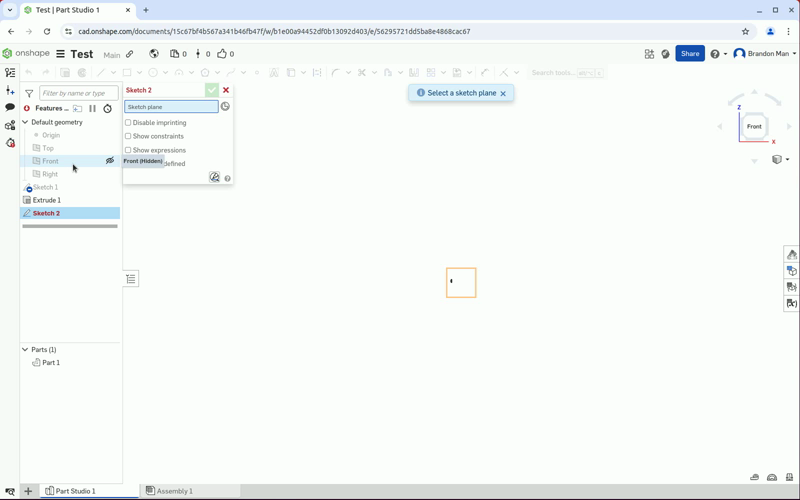
click(73, 163)
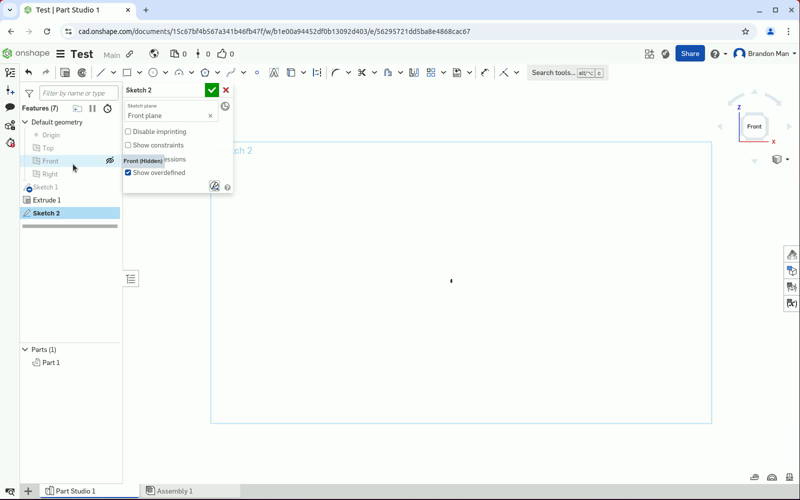
mouse_move(73, 352)
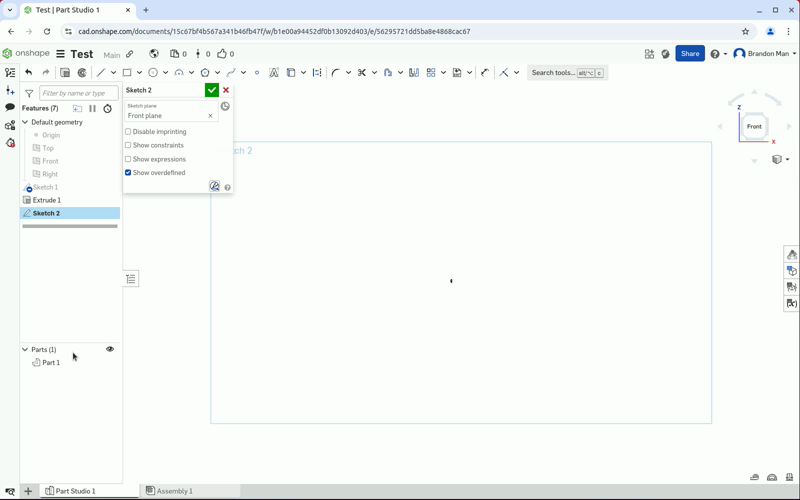
key(y)
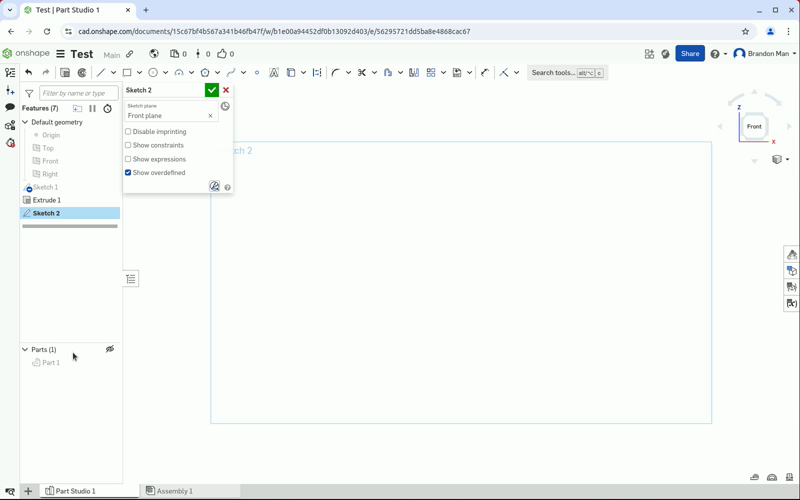
key(l)
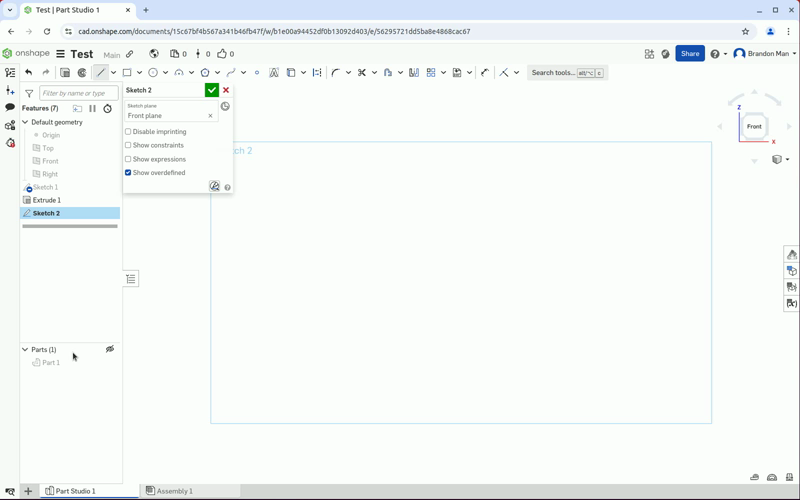
key_down(shift)
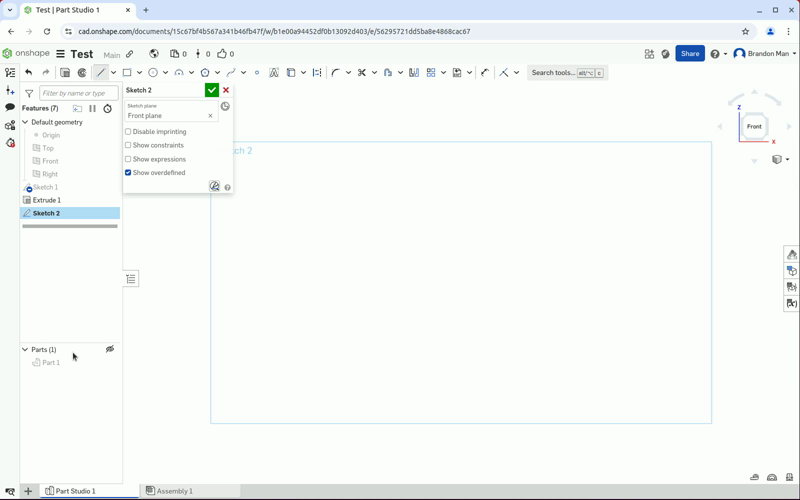
mouse_move(451, 282)
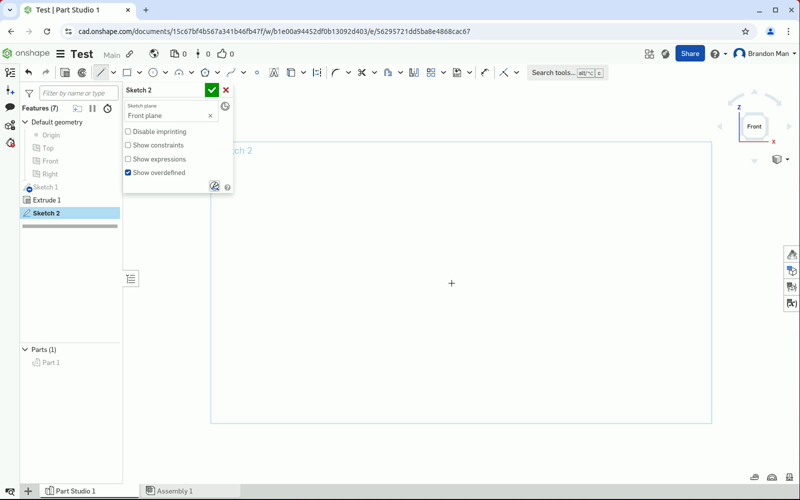
click(451, 282)
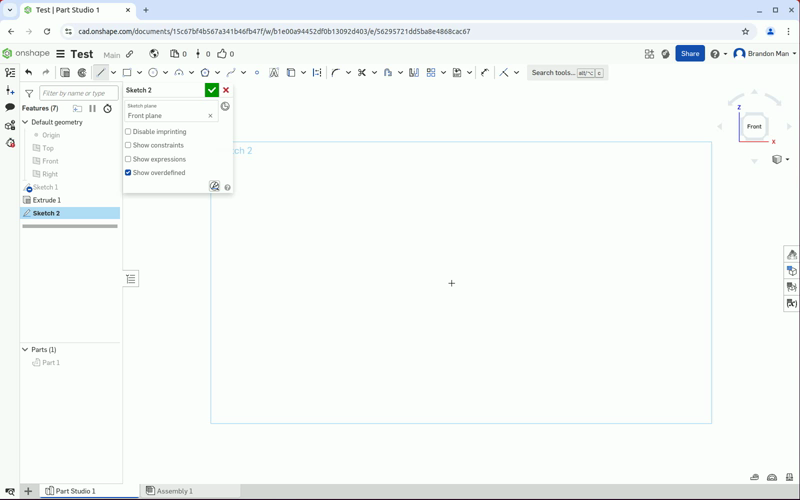
key_up(shift)
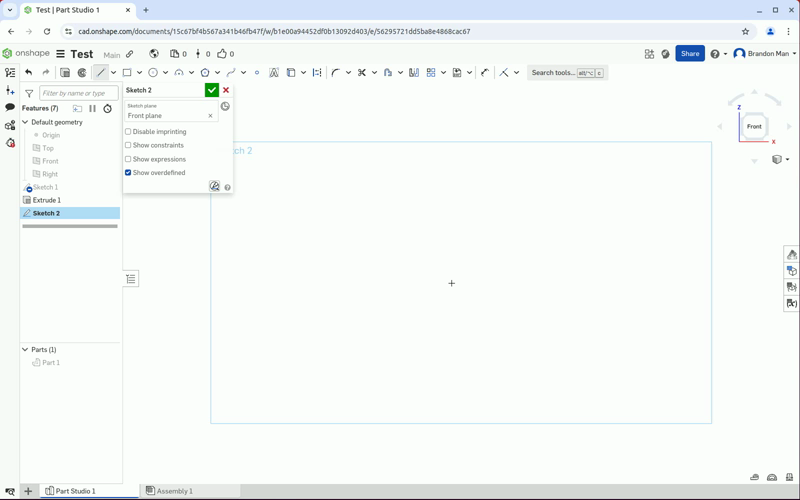
key_down(shift)
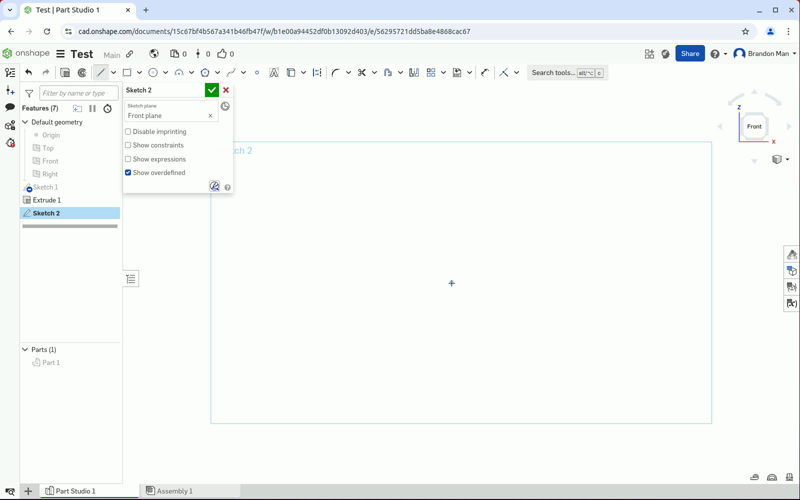
mouse_move(481, 282)
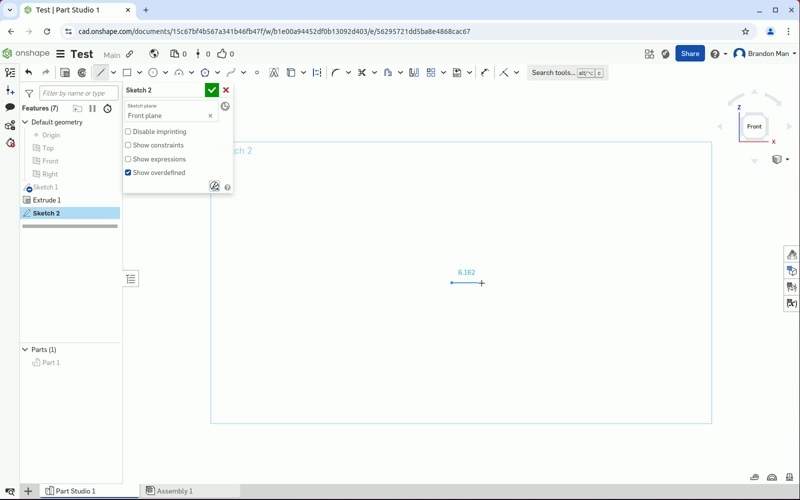
mouse_move(470, 282)
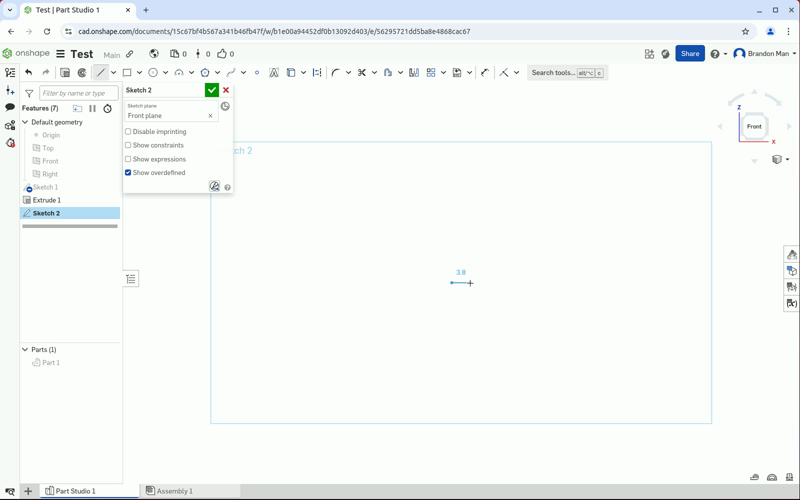
click(470, 282)
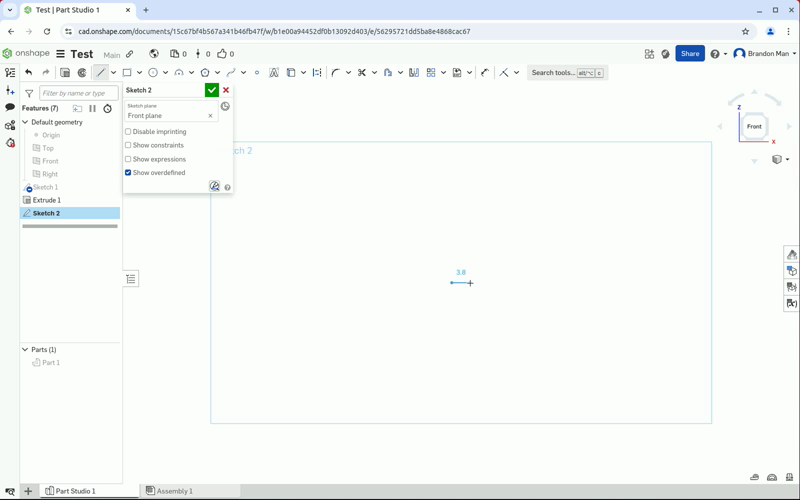
key_up(shift)
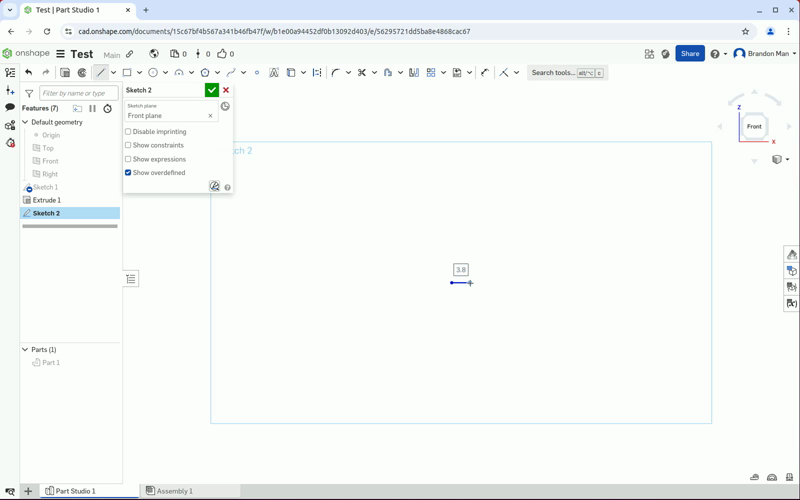
key(esc)
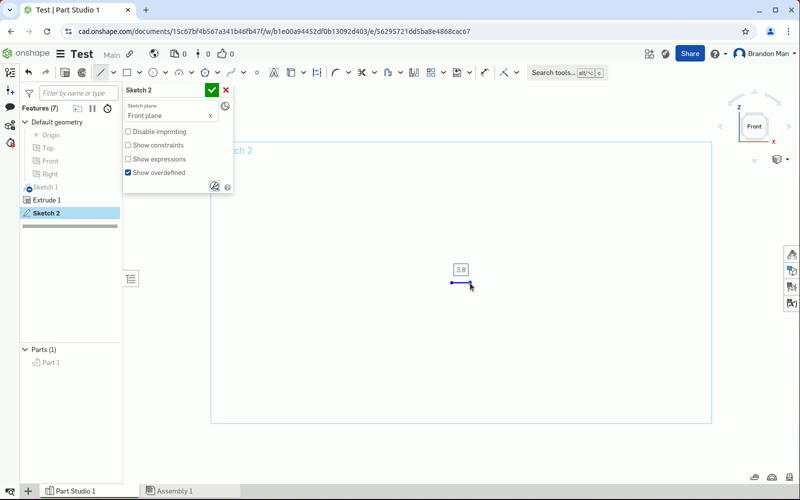
key(a)
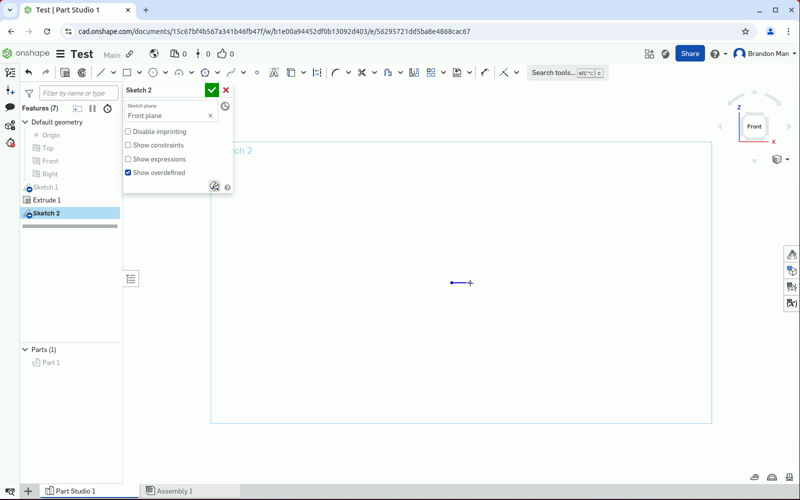
mouse_move(470, 282)
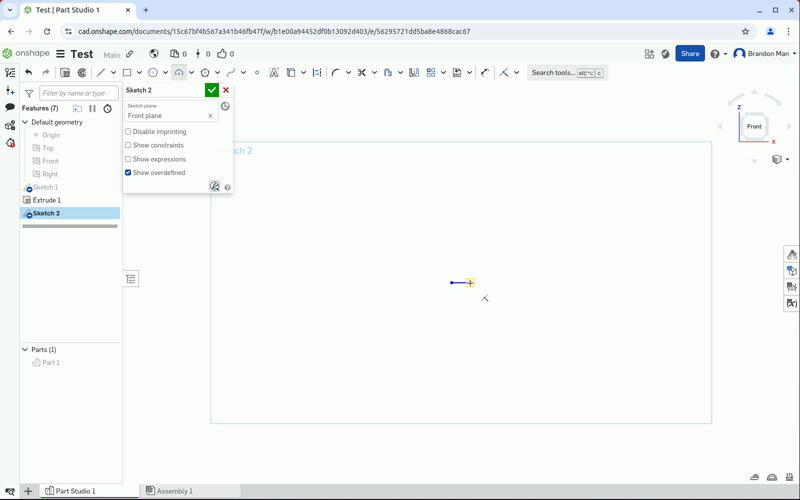
click(470, 282)
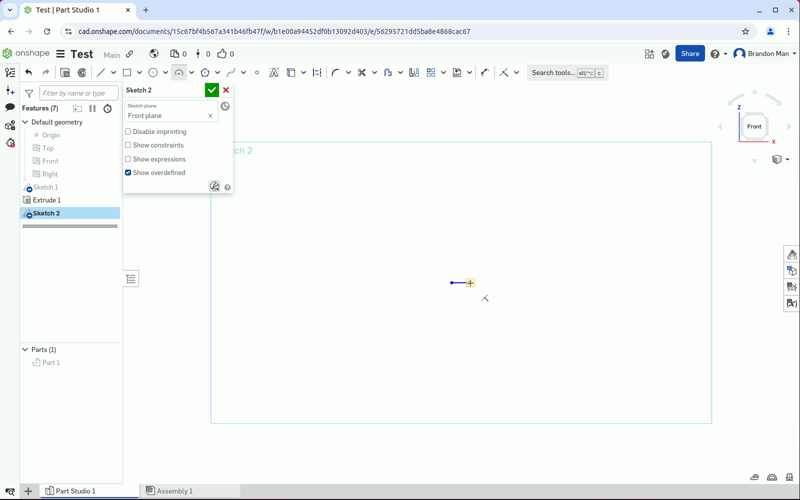
key_down(shift)
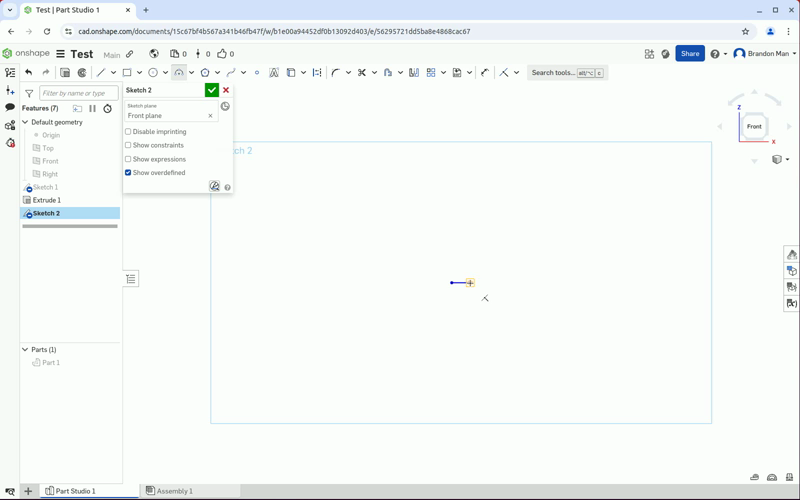
mouse_move(451, 280)
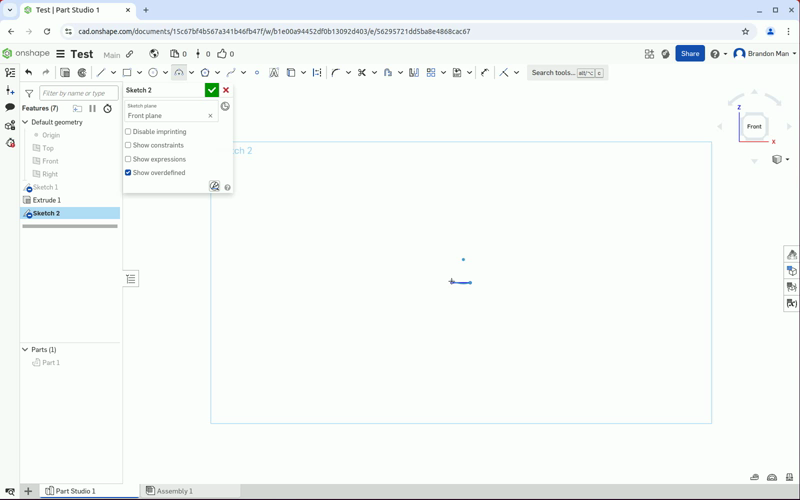
scroll(6)
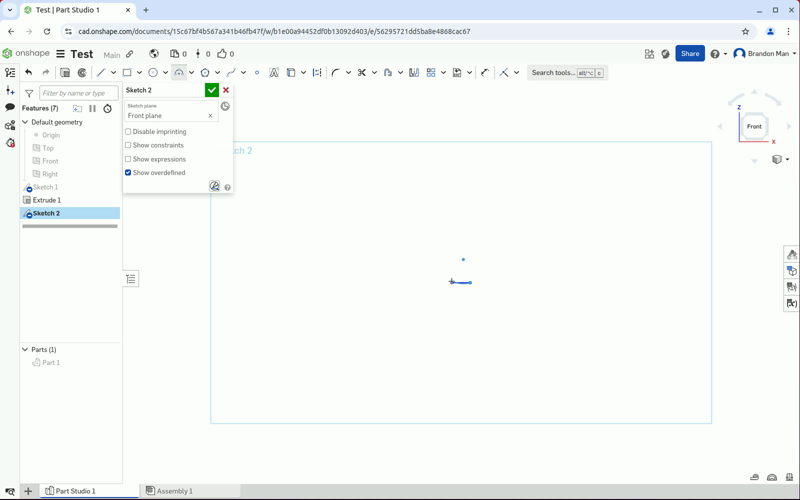
scroll(6)
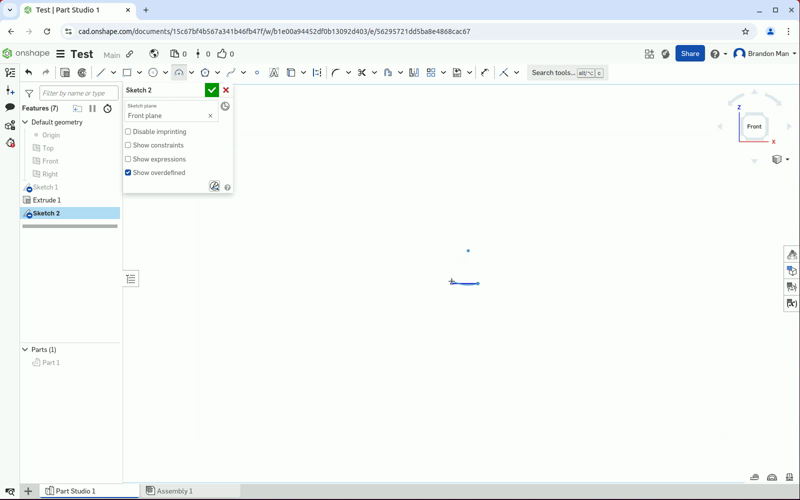
scroll(6)
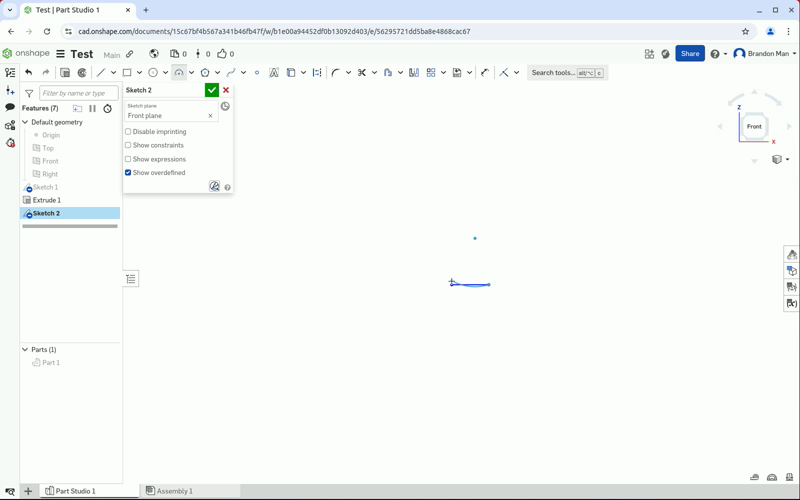
scroll(6)
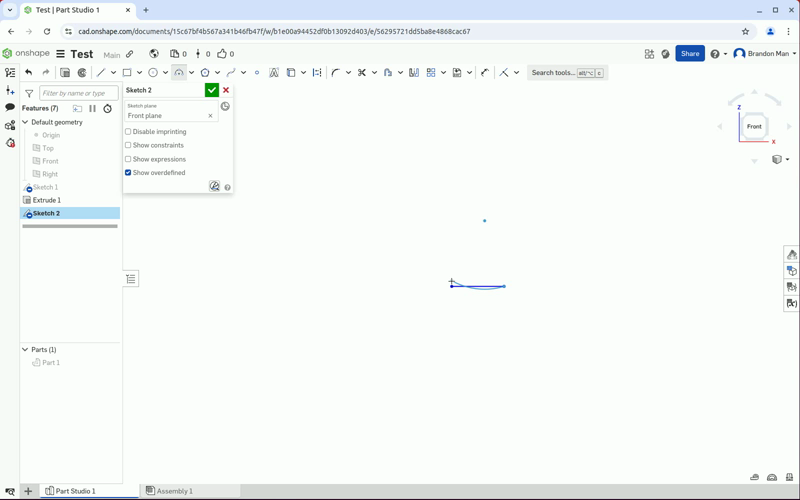
scroll(6)
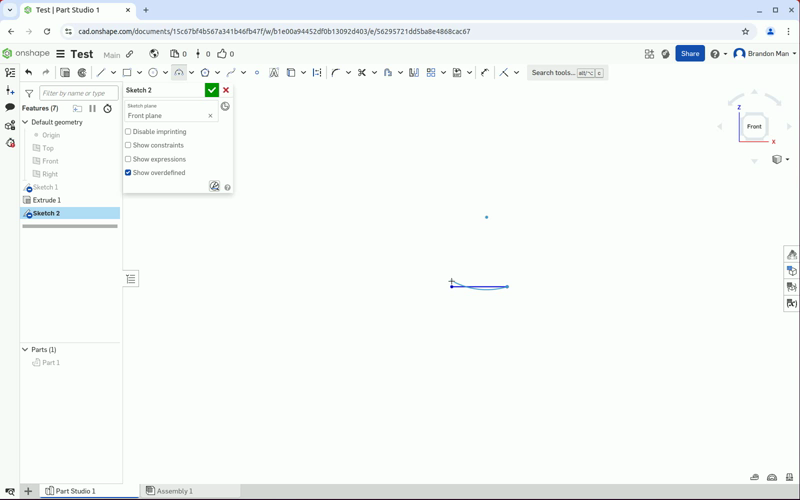
scroll(6)
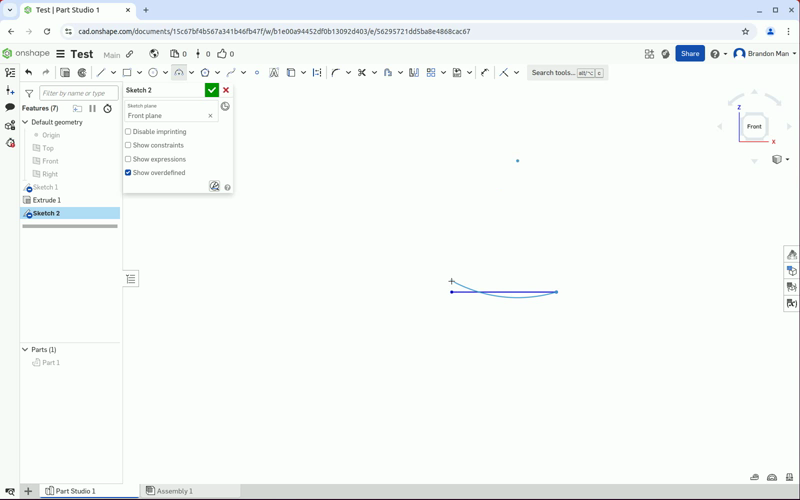
scroll(6)
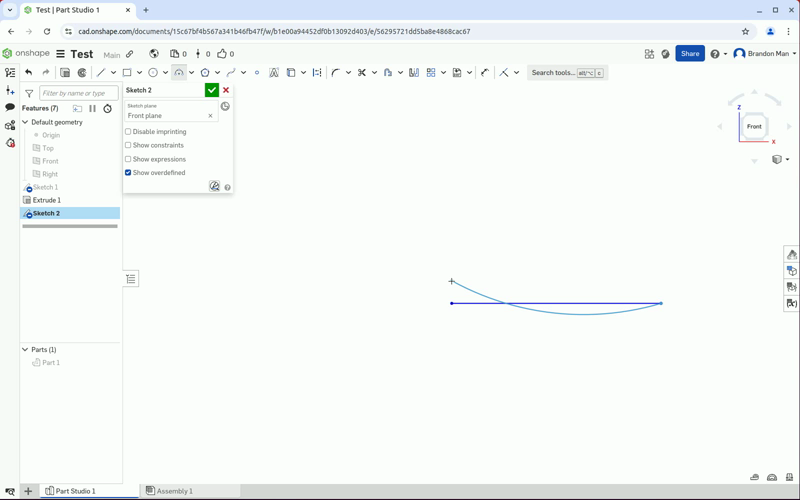
click(451, 280)
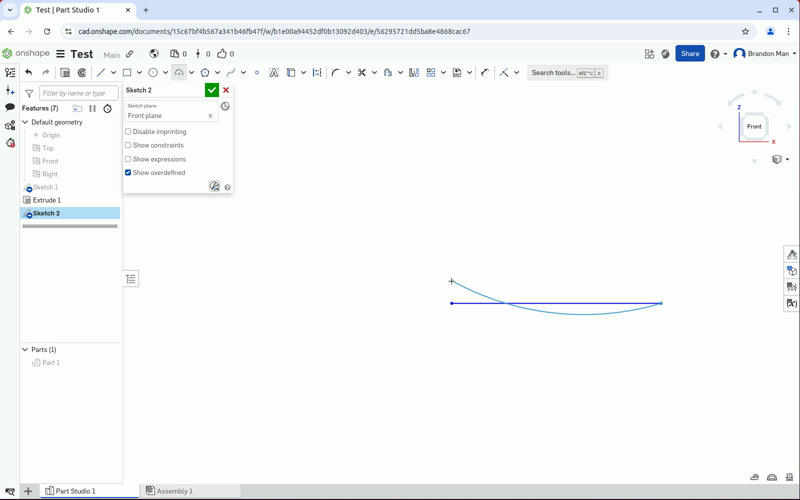
scroll(-6)
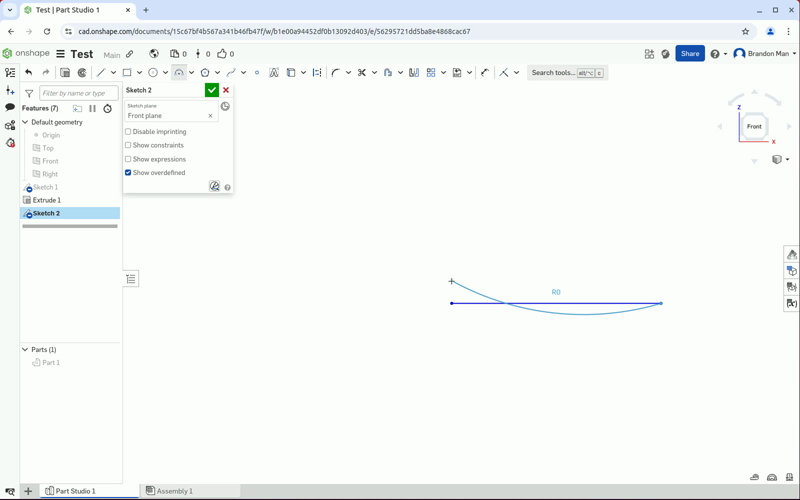
scroll(-6)
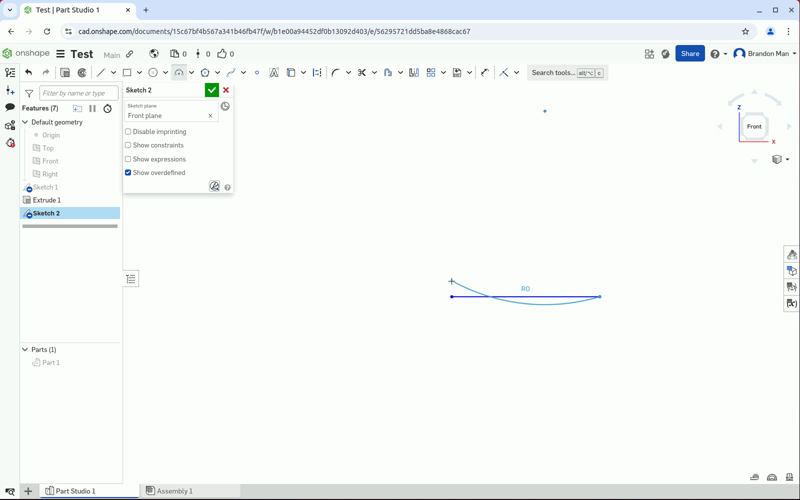
scroll(-6)
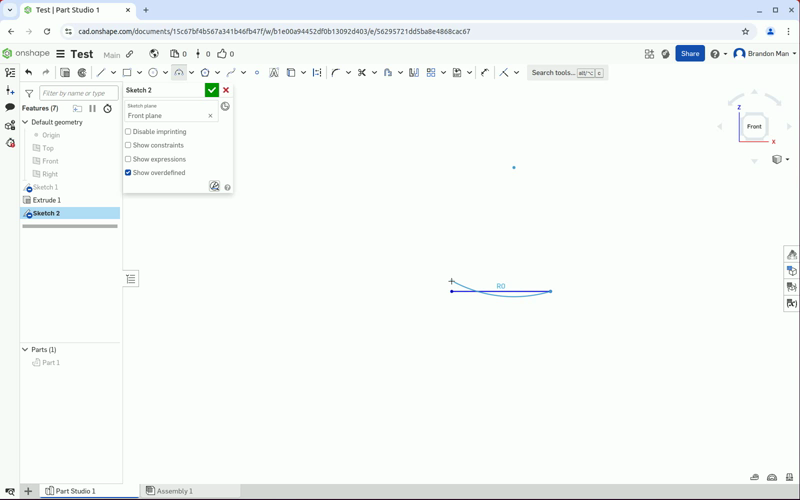
scroll(-6)
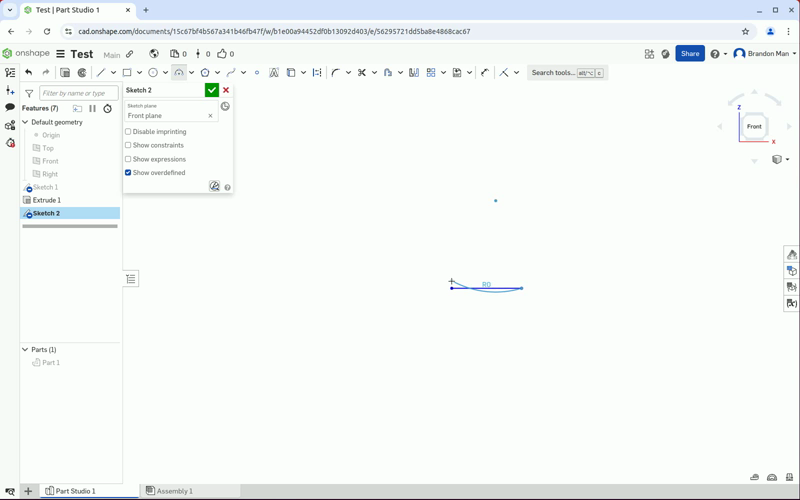
scroll(-6)
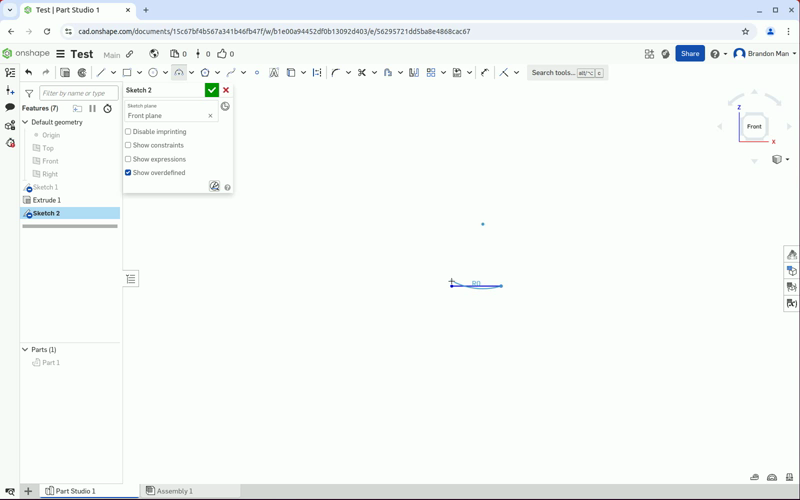
scroll(-6)
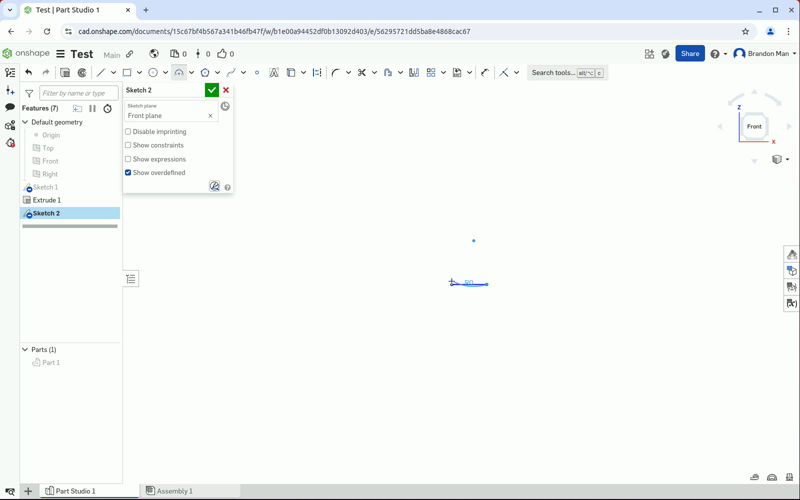
scroll(-6)
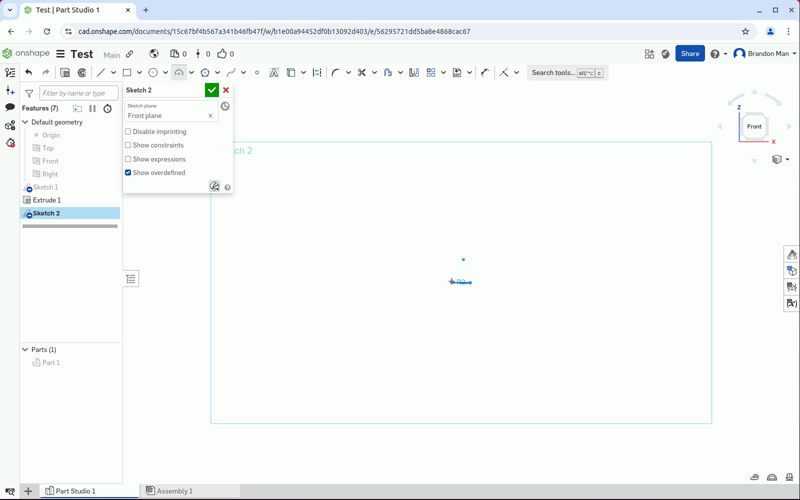
mouse_move(461, 273)
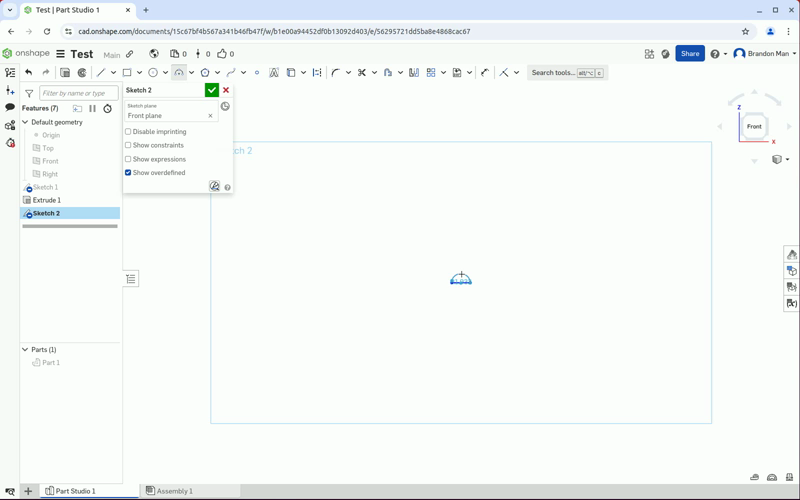
click(461, 273)
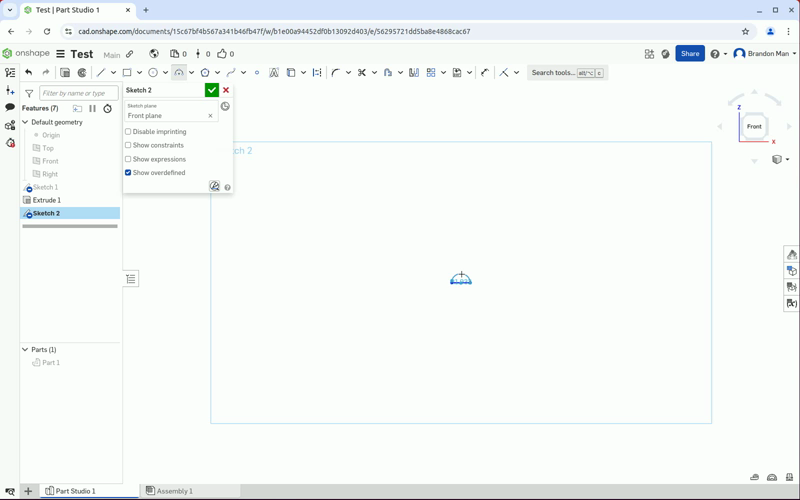
key_up(shift)
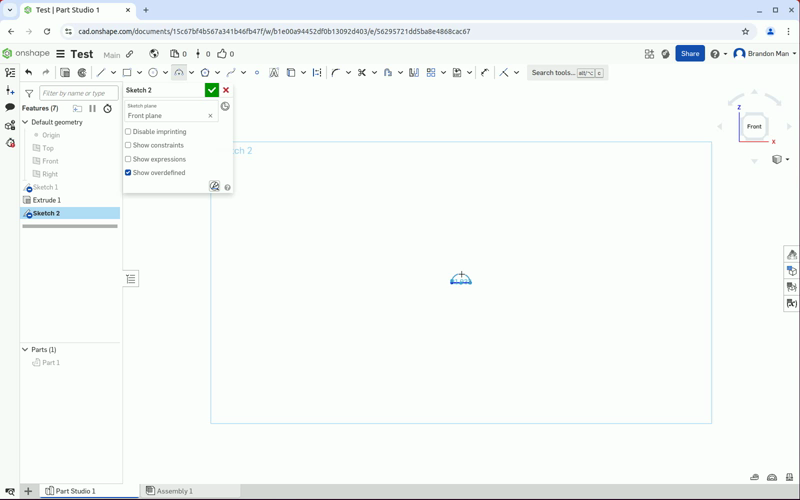
key(esc)
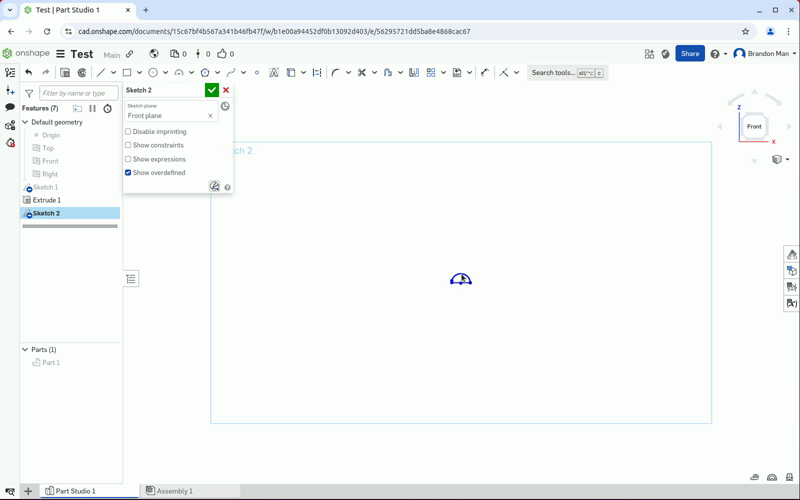
key(l)
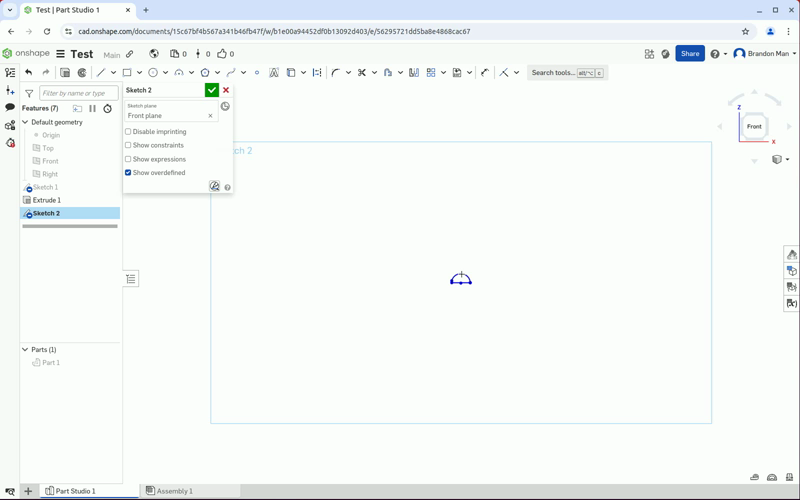
mouse_move(451, 280)
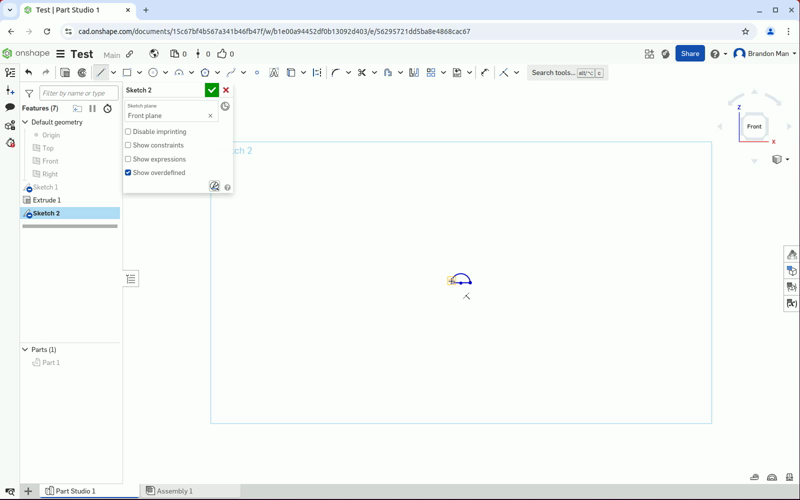
scroll(6)
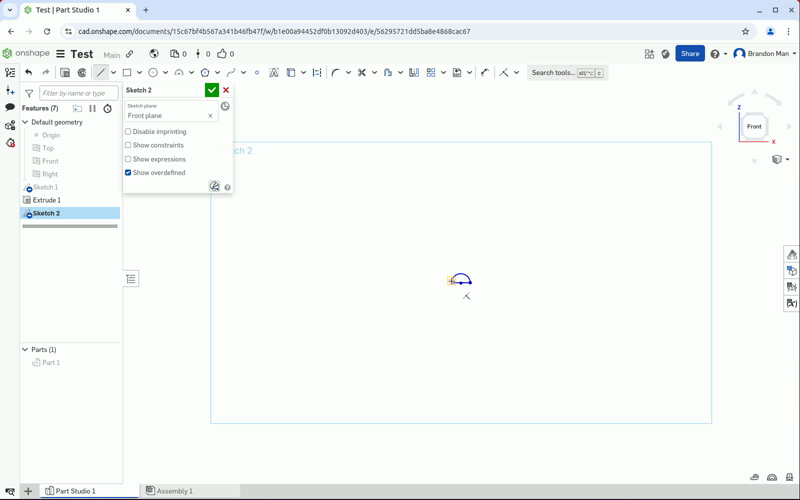
scroll(6)
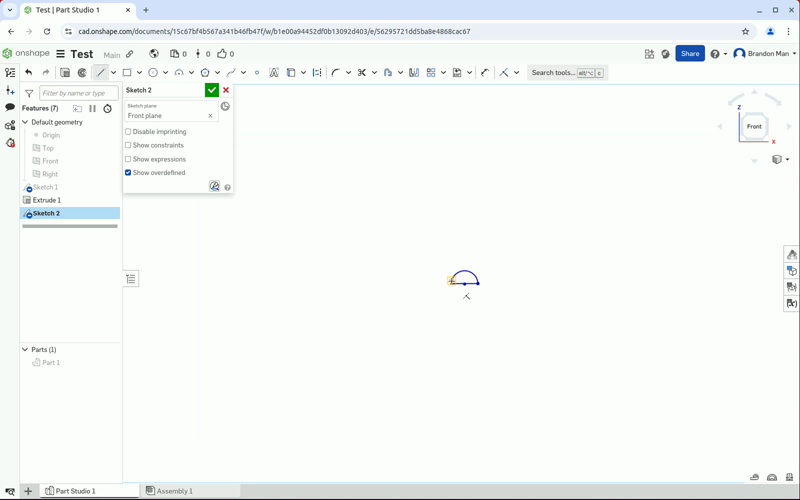
scroll(6)
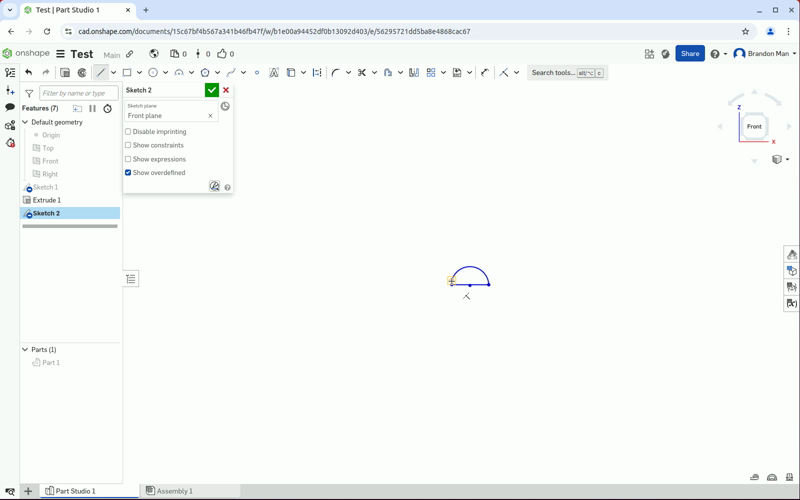
scroll(6)
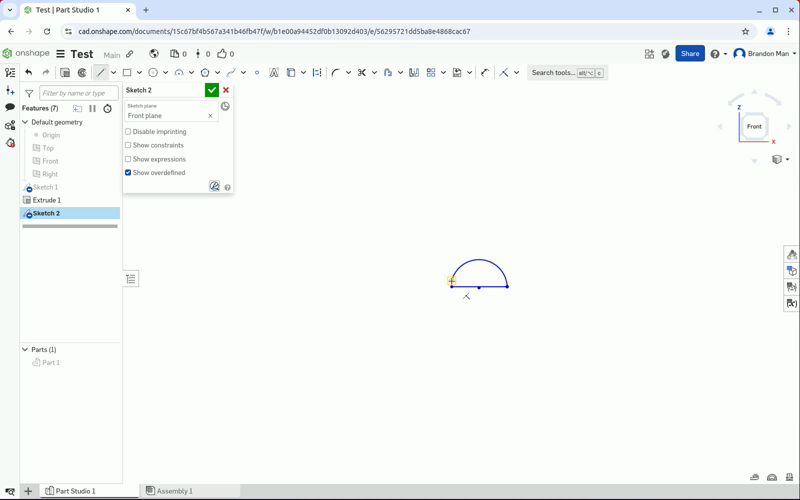
scroll(6)
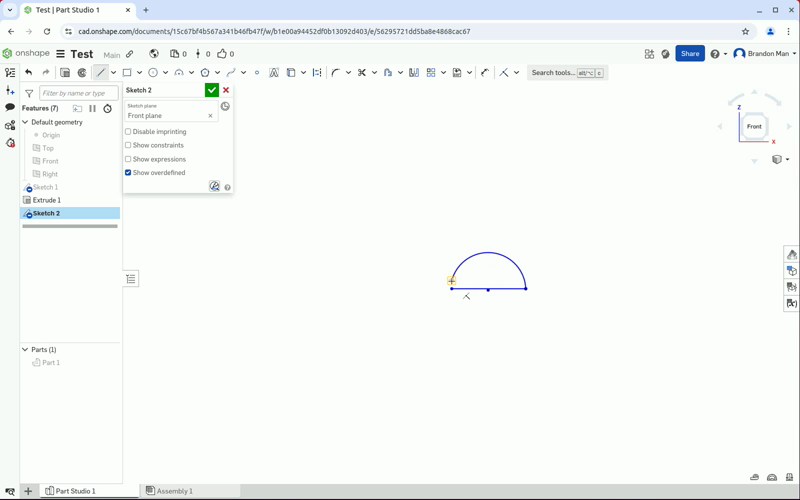
scroll(6)
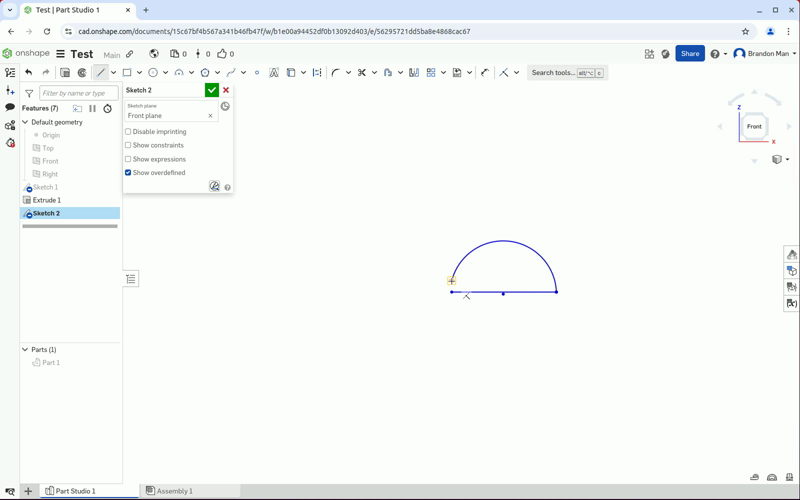
scroll(6)
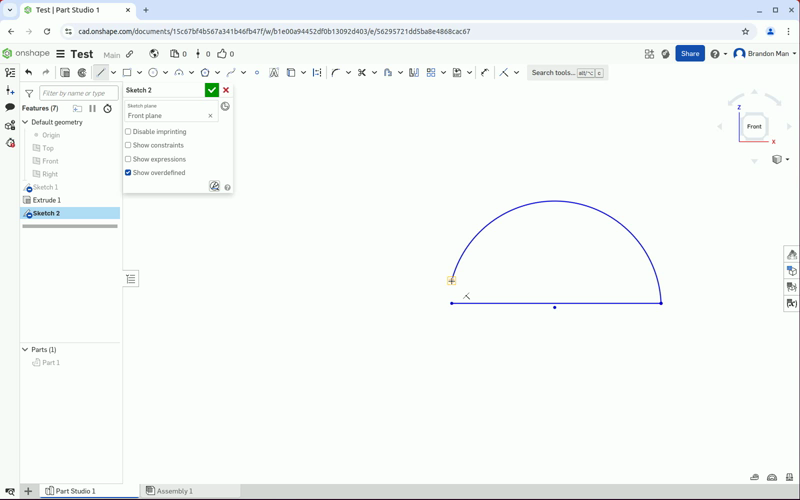
click(451, 280)
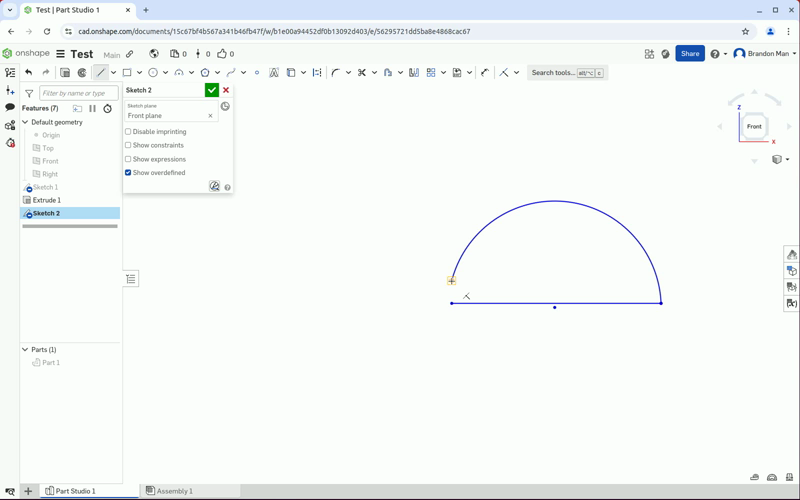
scroll(-6)
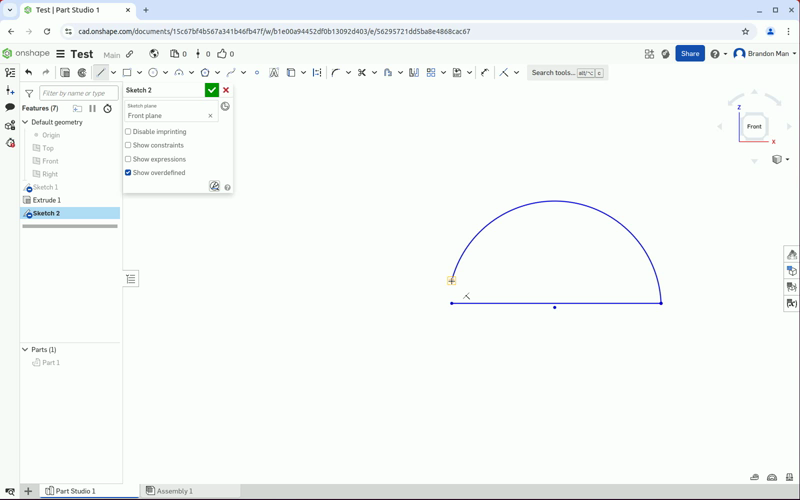
scroll(-6)
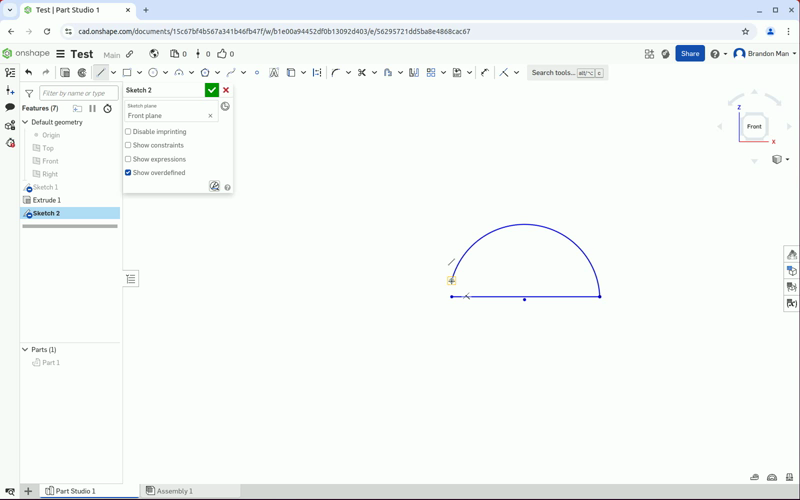
scroll(-6)
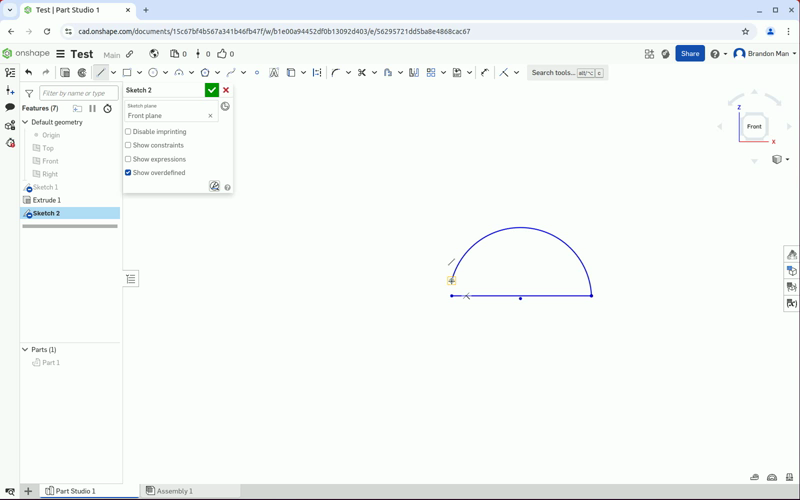
scroll(-6)
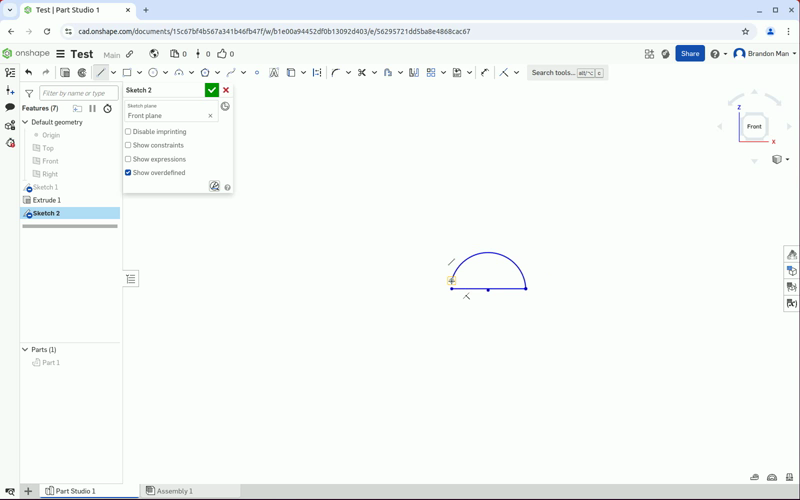
scroll(-6)
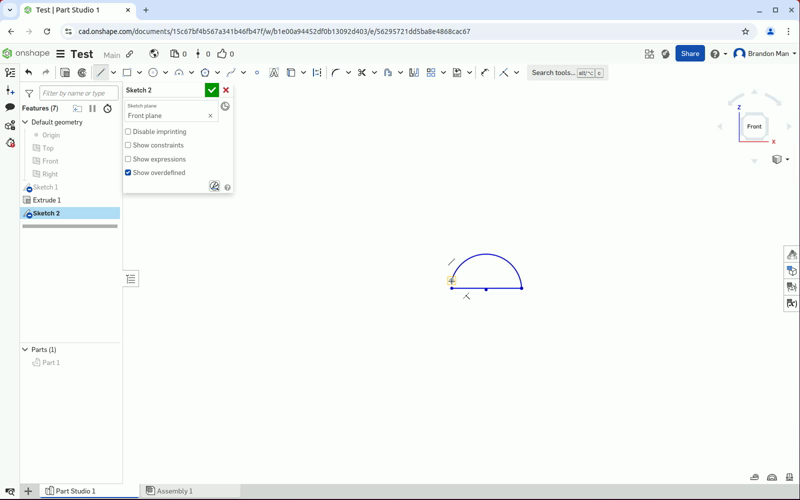
scroll(-6)
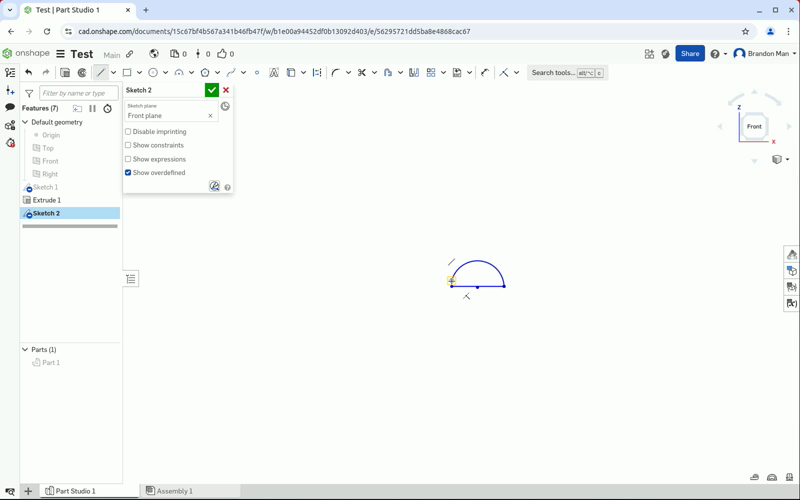
scroll(-6)
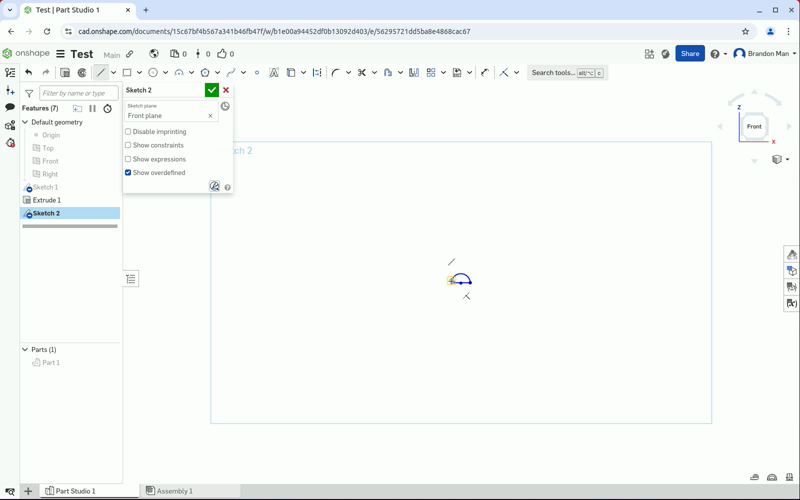
mouse_move(481, 280)
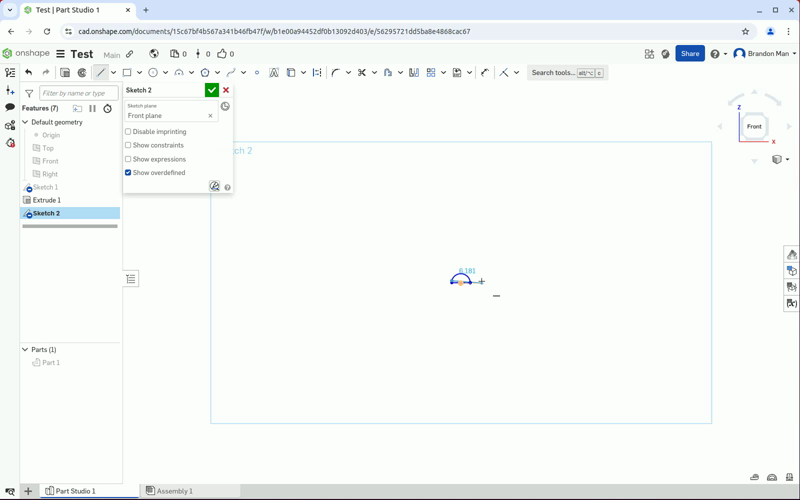
key_down(shift)
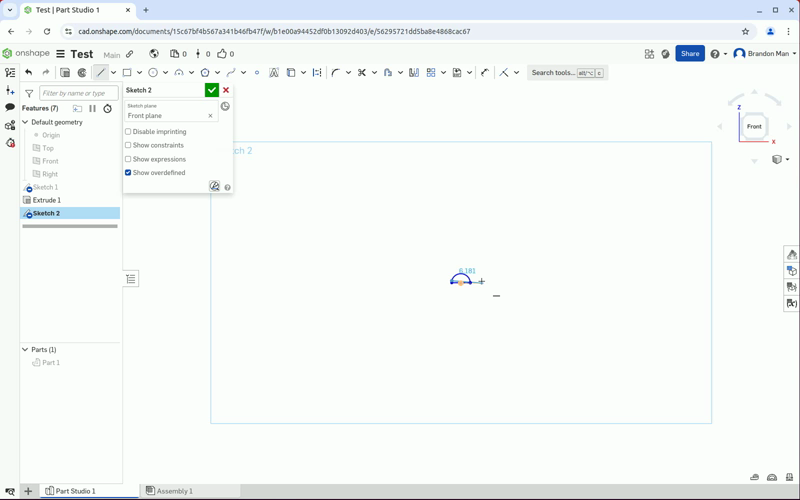
mouse_move(451, 282)
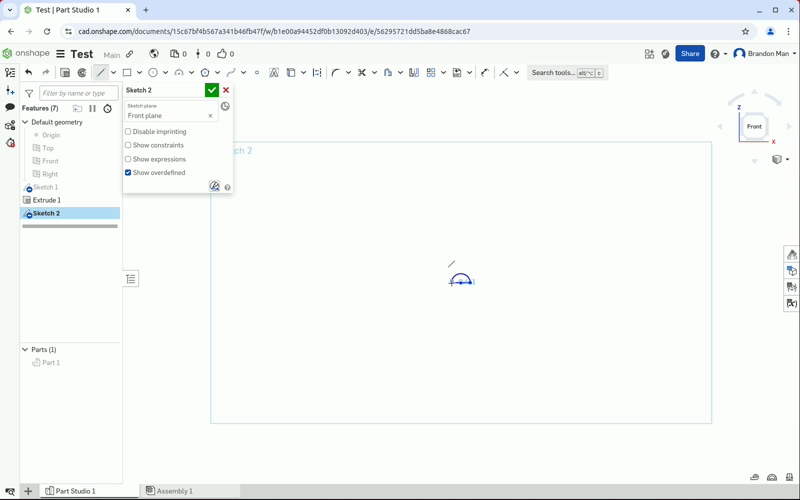
scroll(6)
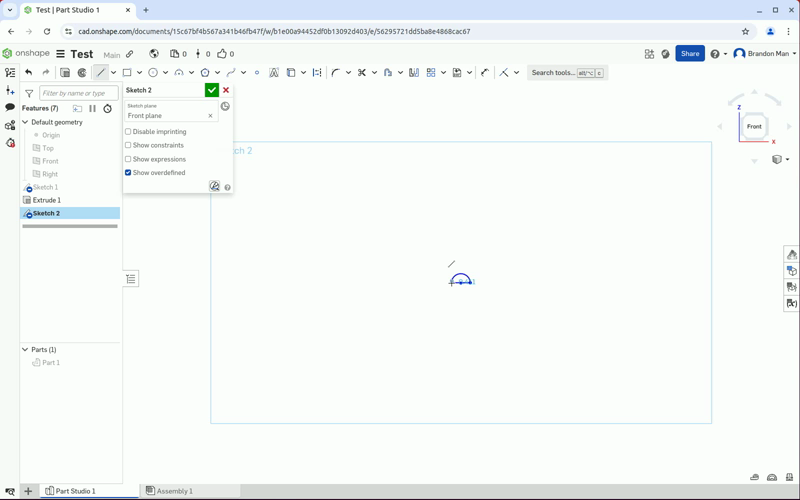
scroll(6)
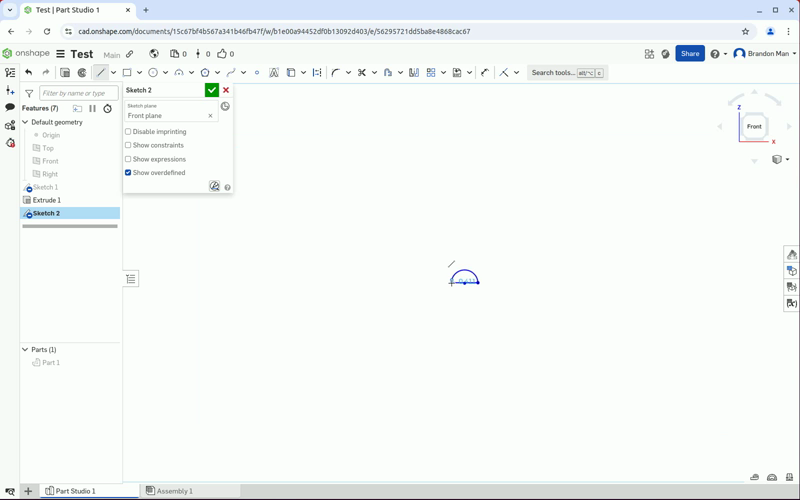
scroll(6)
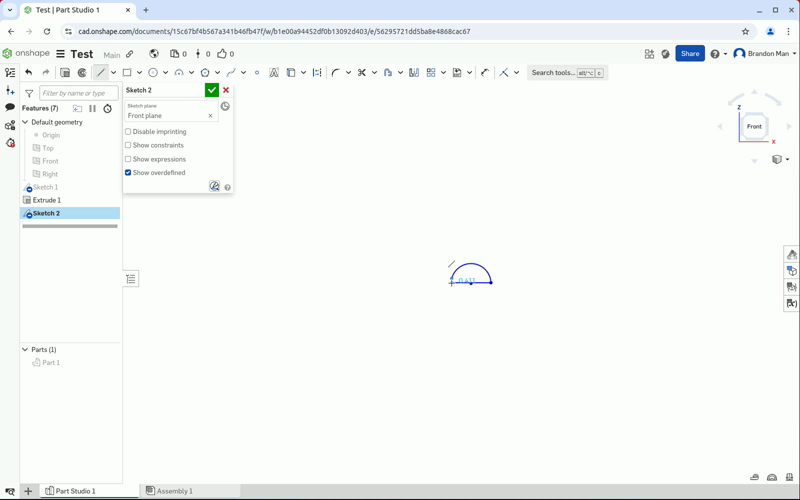
scroll(6)
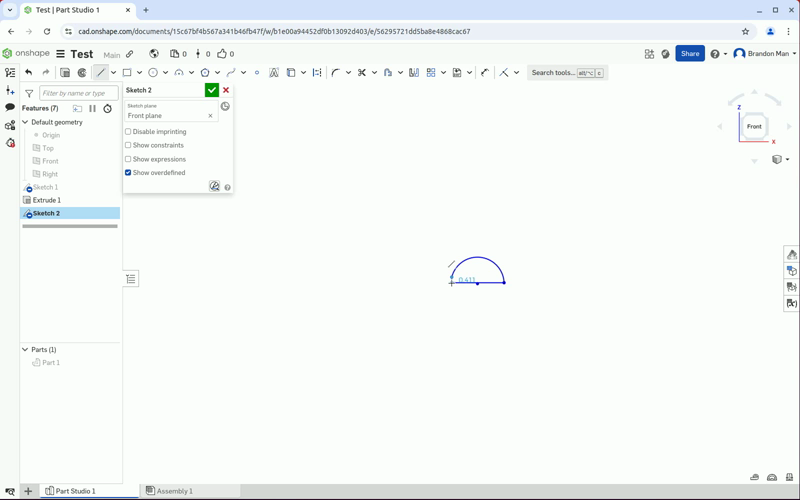
scroll(6)
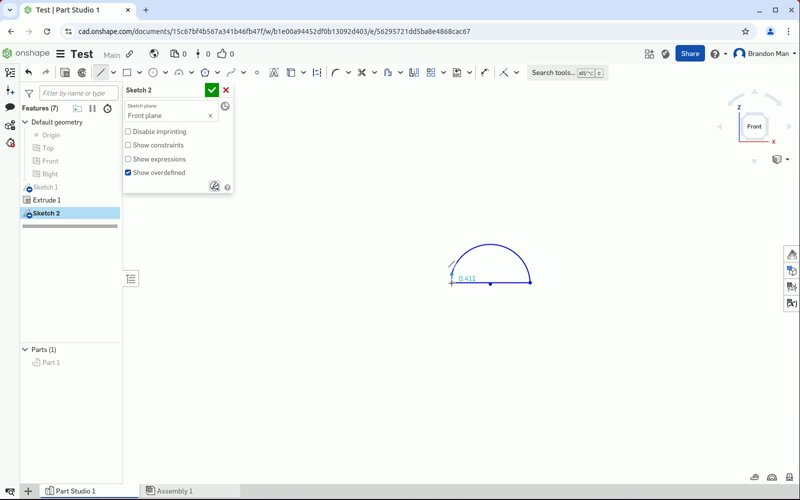
scroll(6)
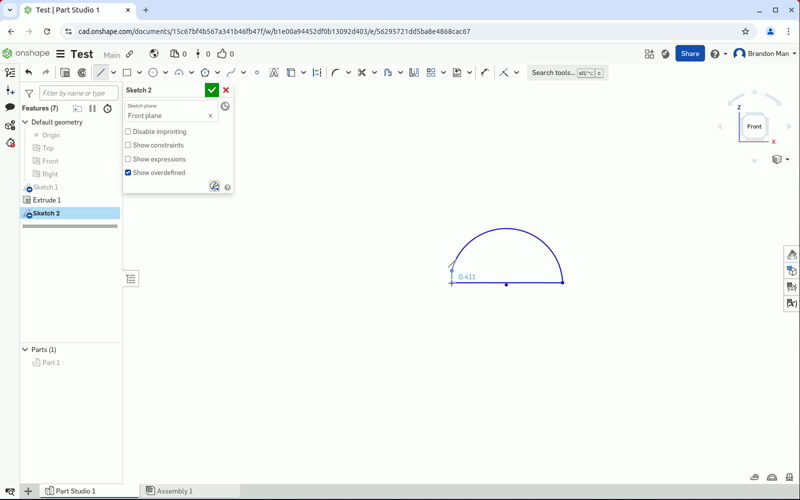
scroll(6)
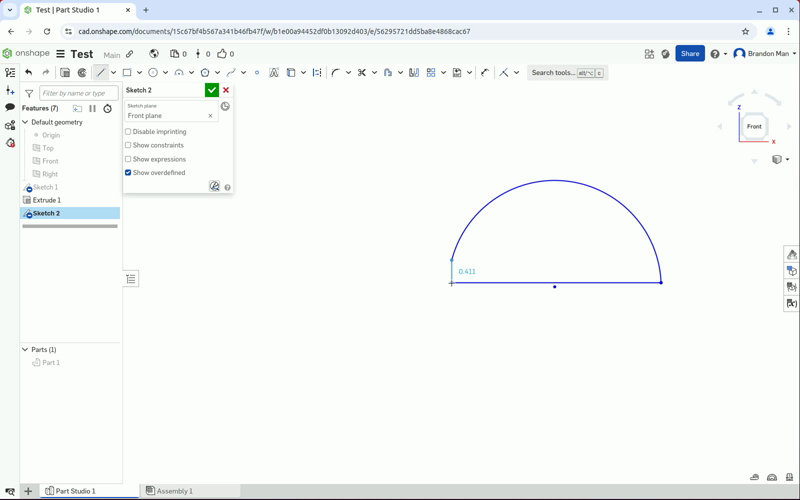
key_up(shift)
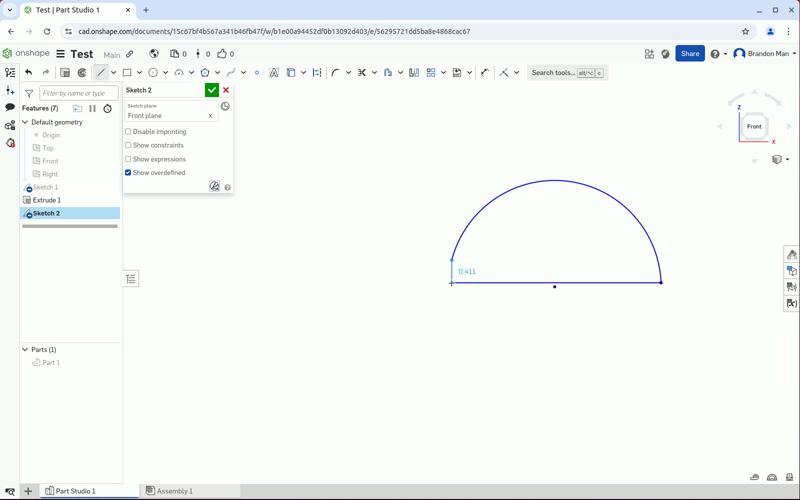
click(451, 282)
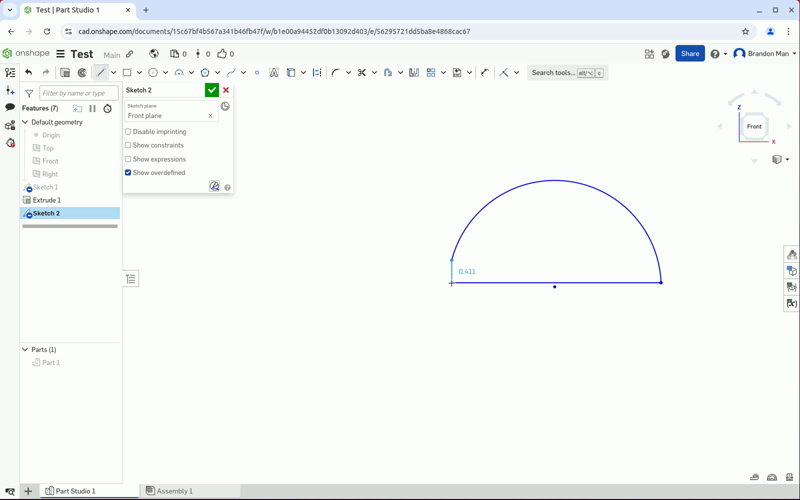
scroll(-6)
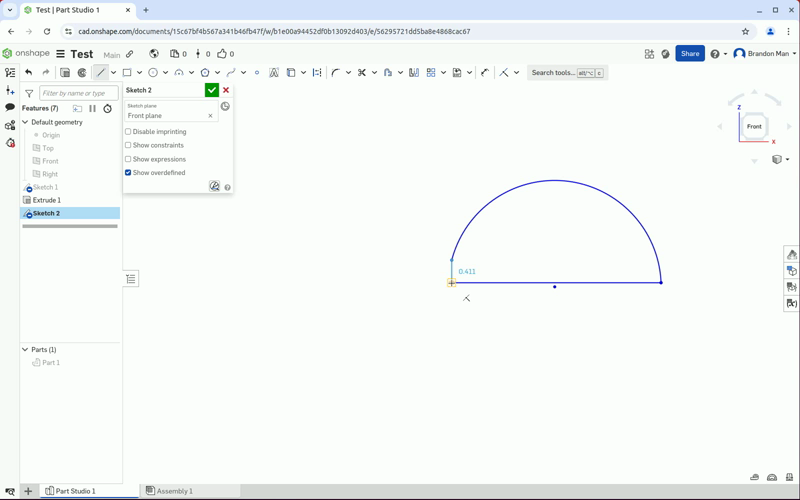
scroll(-6)
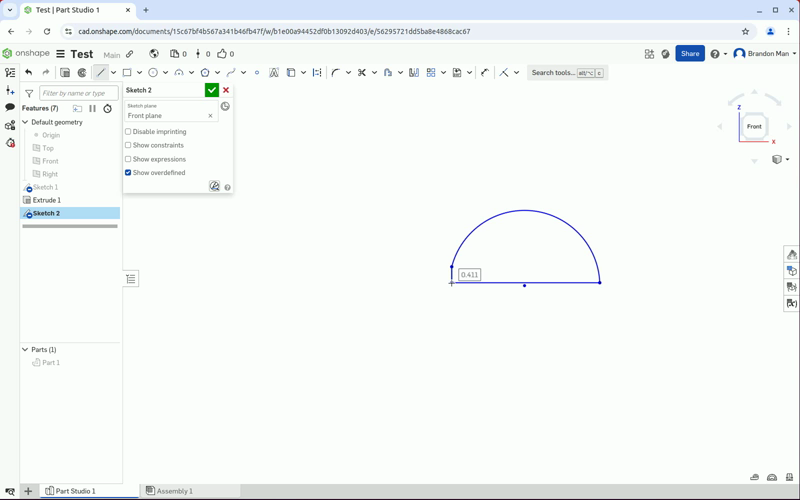
scroll(-6)
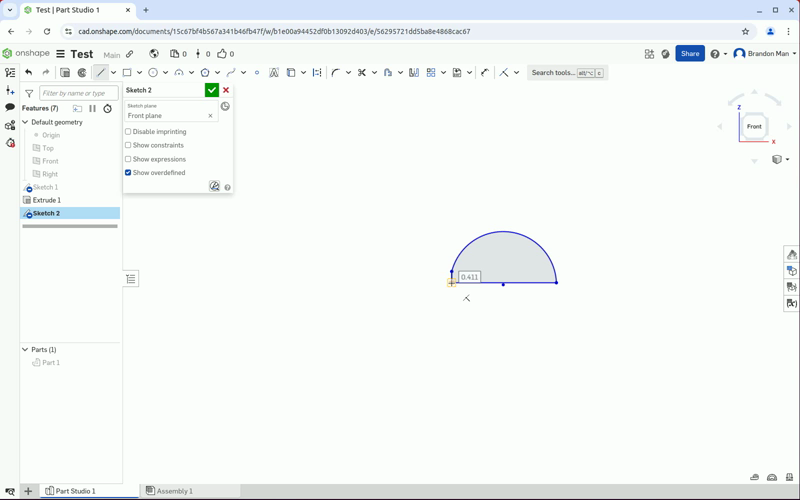
scroll(-6)
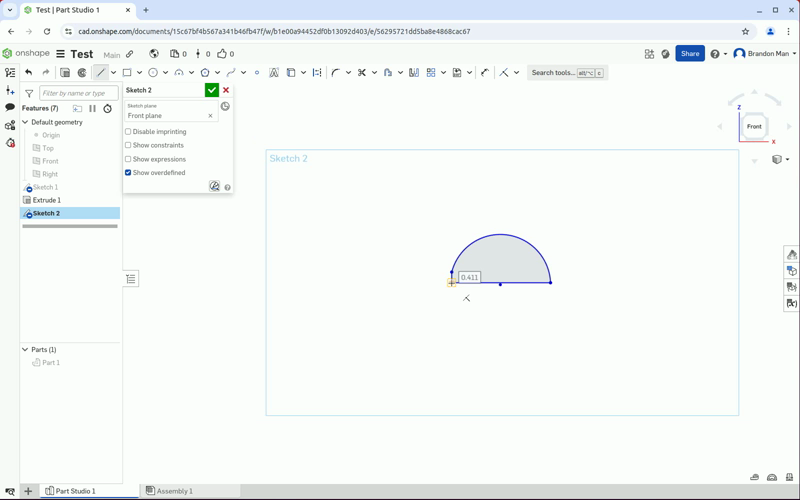
scroll(-6)
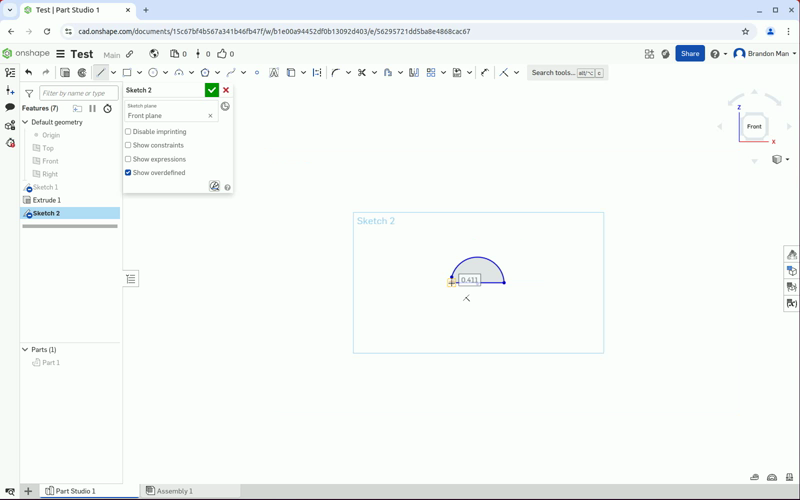
scroll(-6)
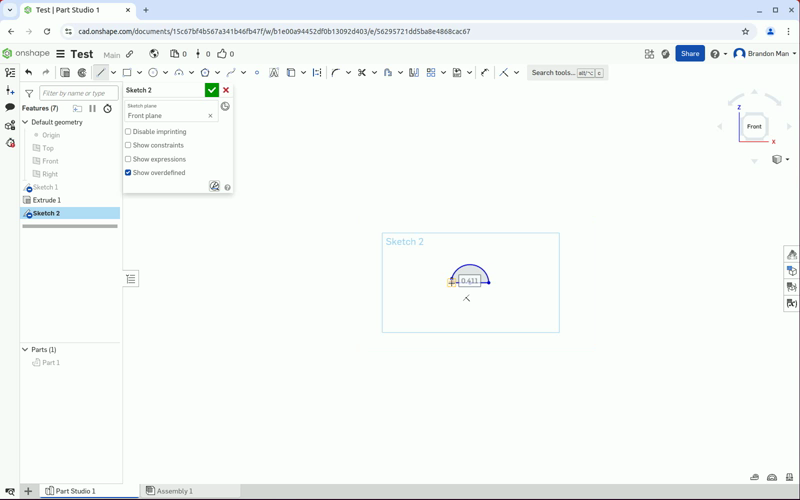
scroll(-6)
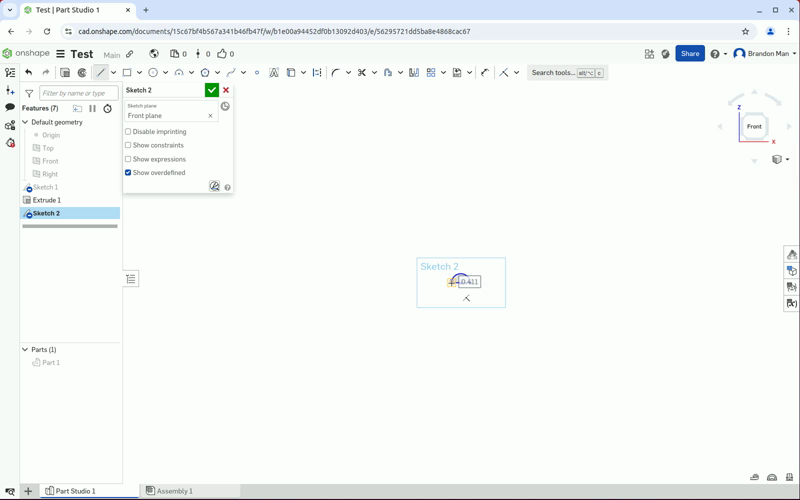
key(esc)
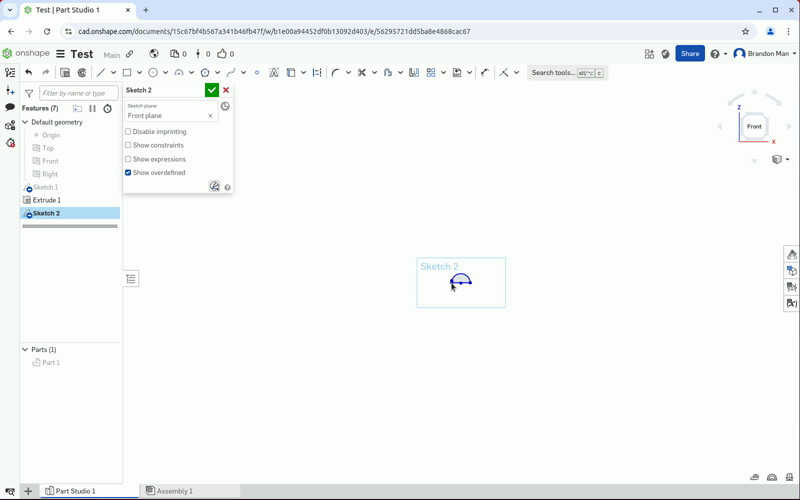
mouse_move(469, 281)
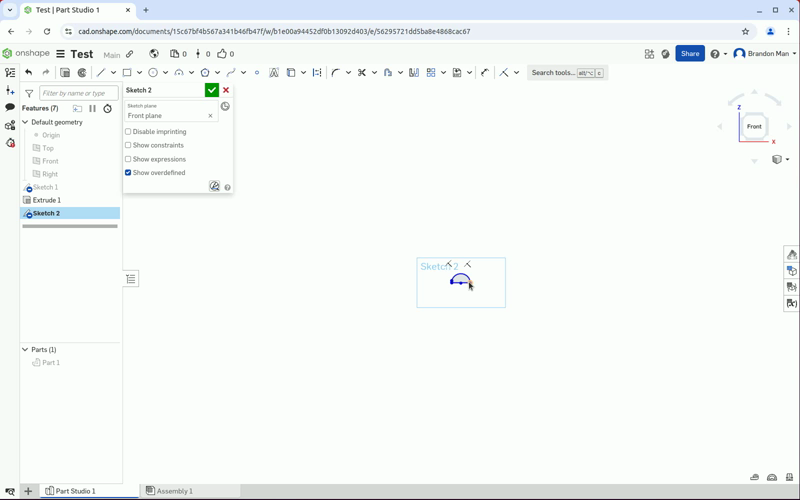
scroll(6)
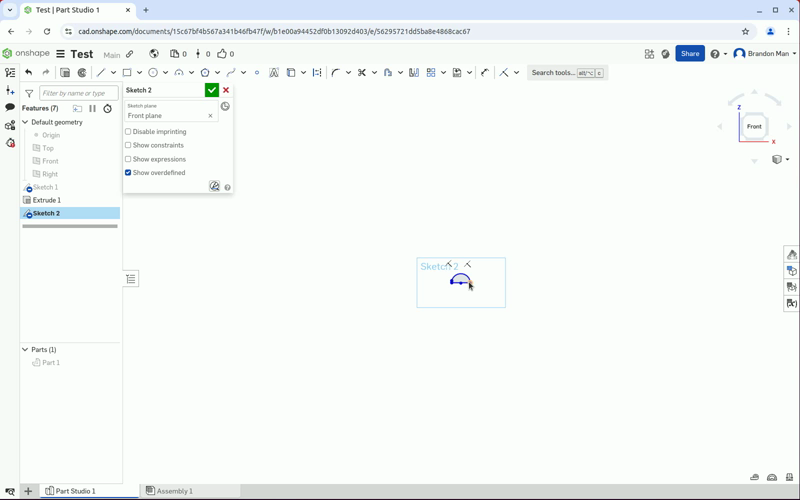
scroll(6)
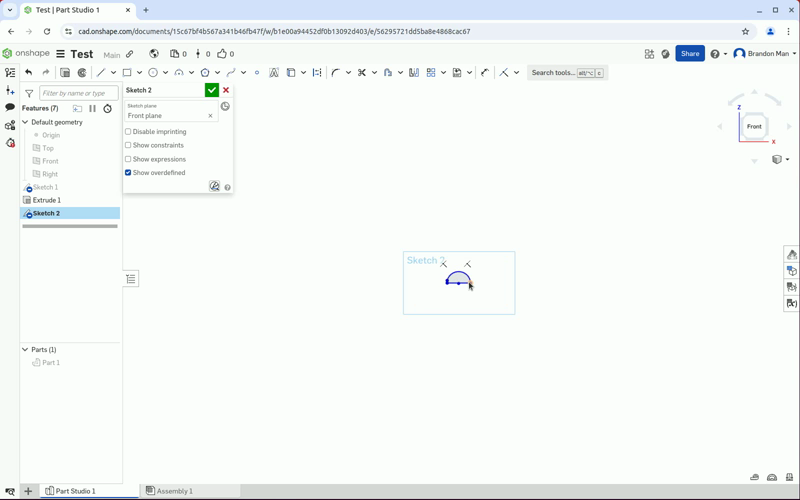
scroll(6)
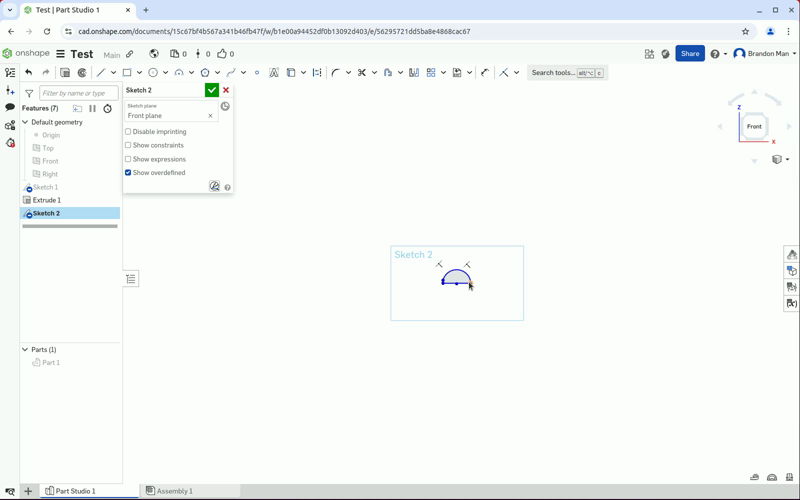
scroll(6)
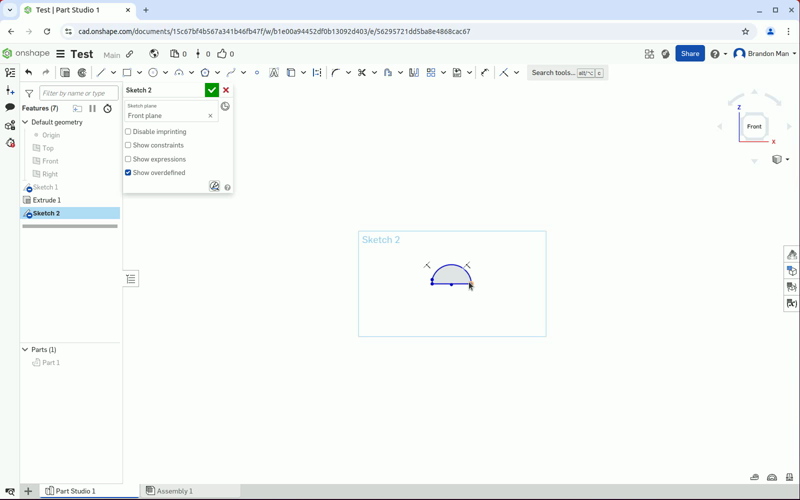
scroll(6)
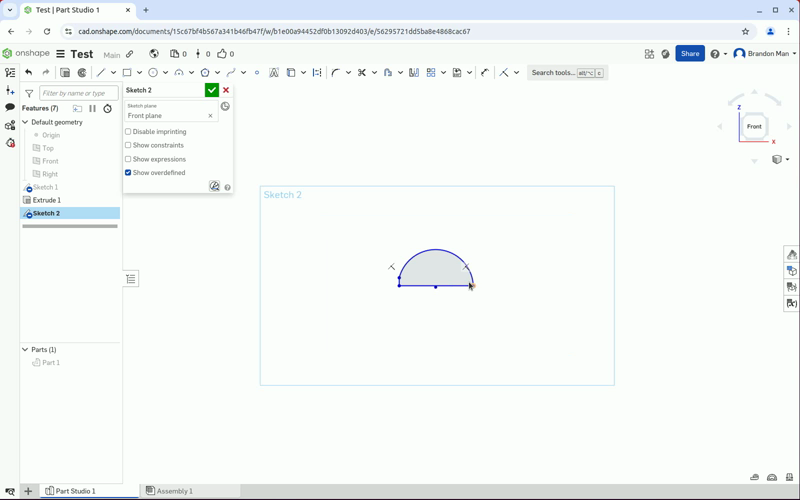
scroll(6)
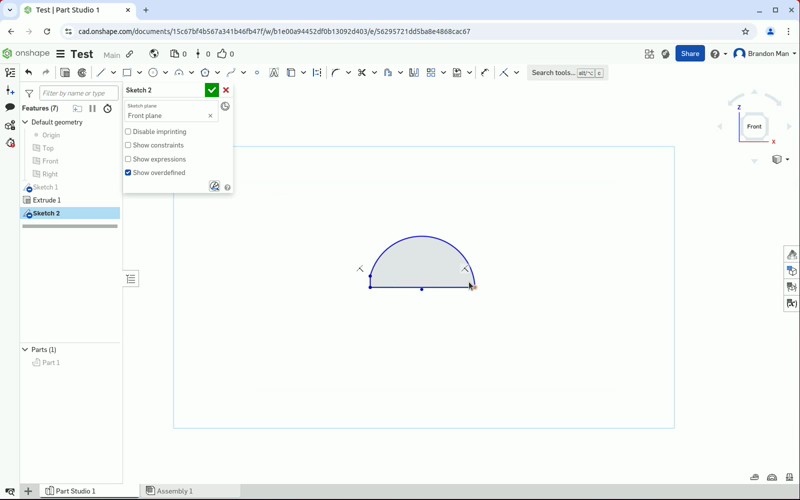
scroll(6)
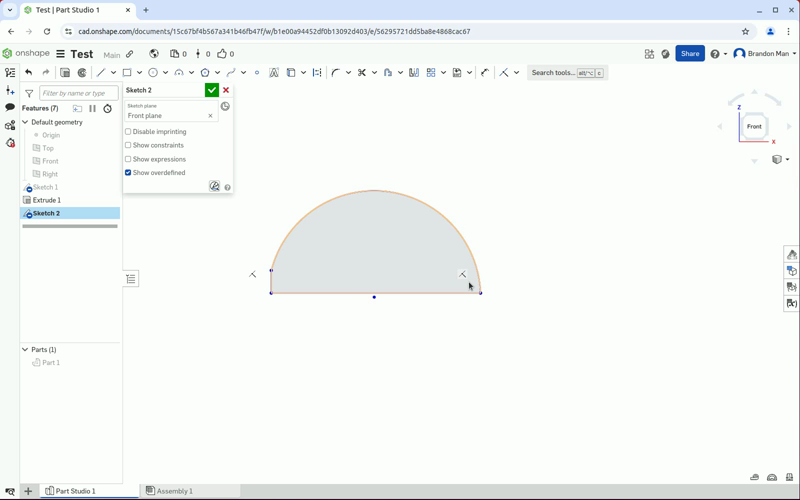
click(469, 281)
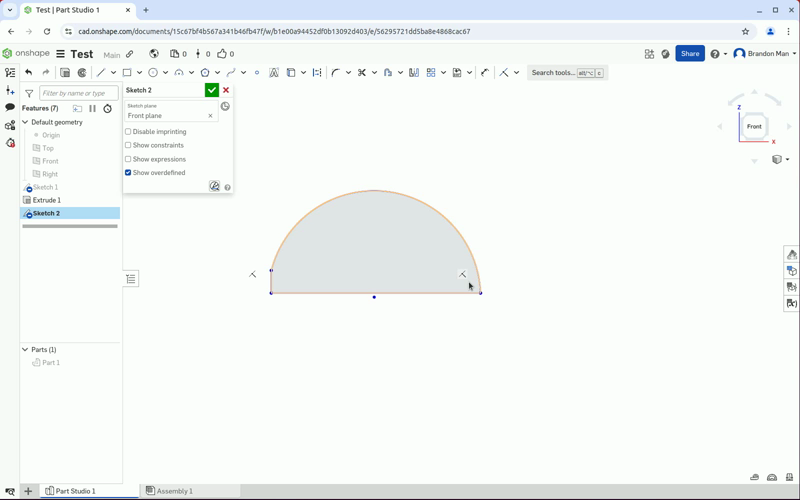
scroll(-6)
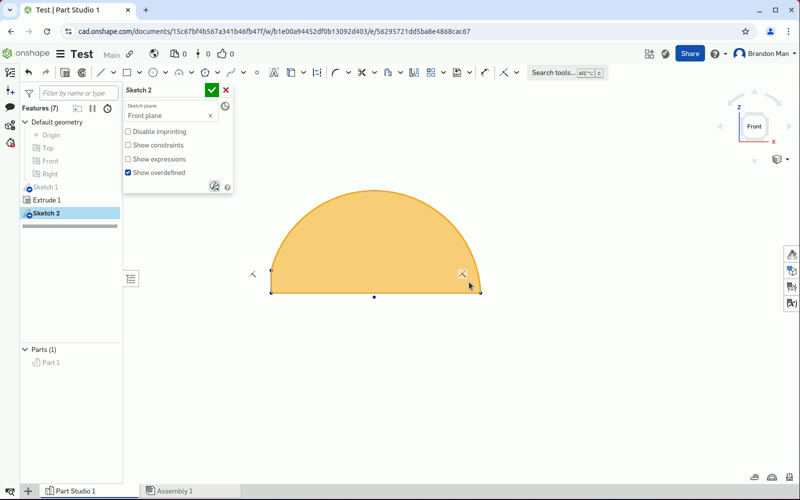
scroll(-6)
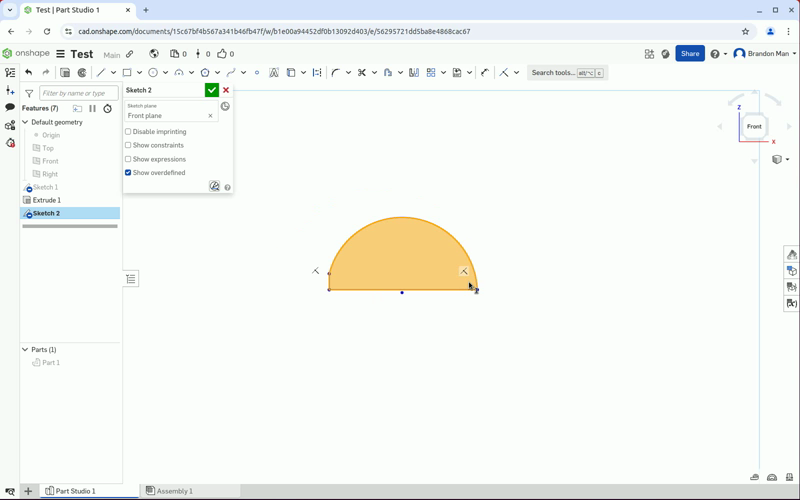
scroll(-6)
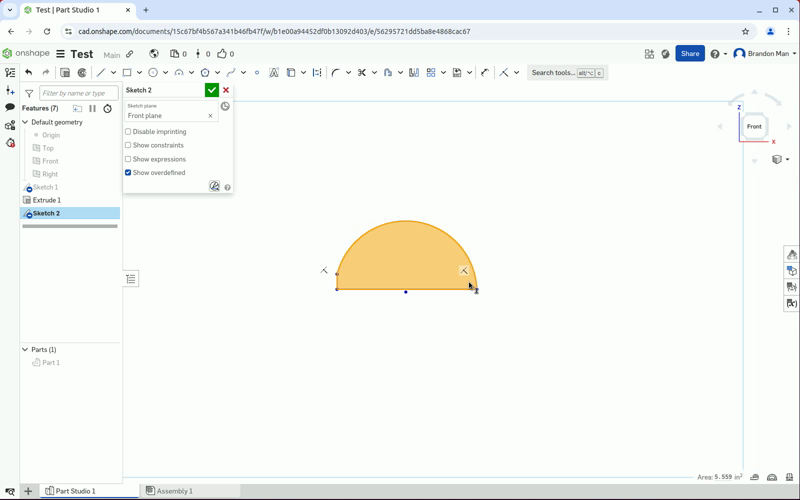
scroll(-6)
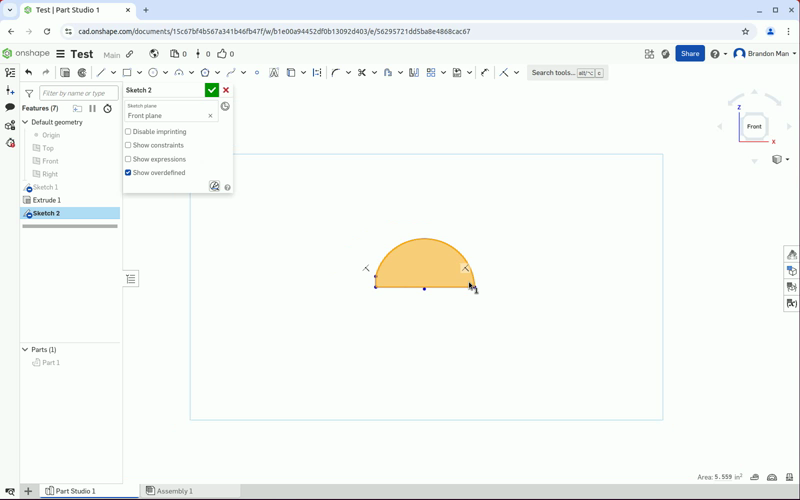
scroll(-6)
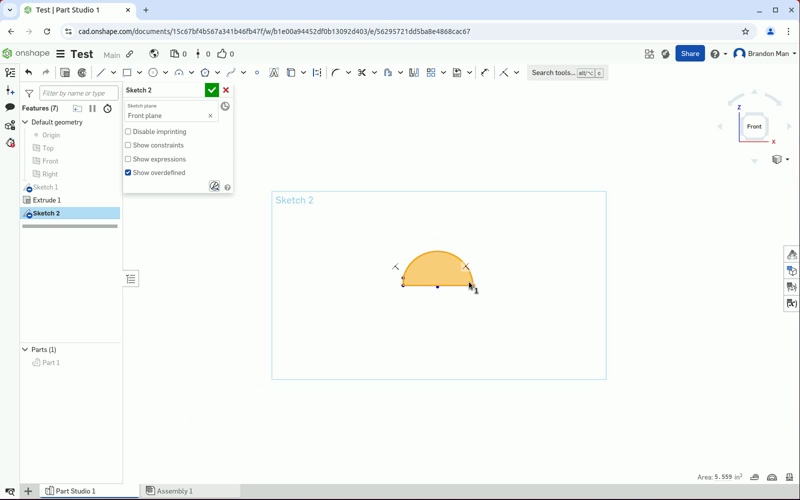
scroll(-6)
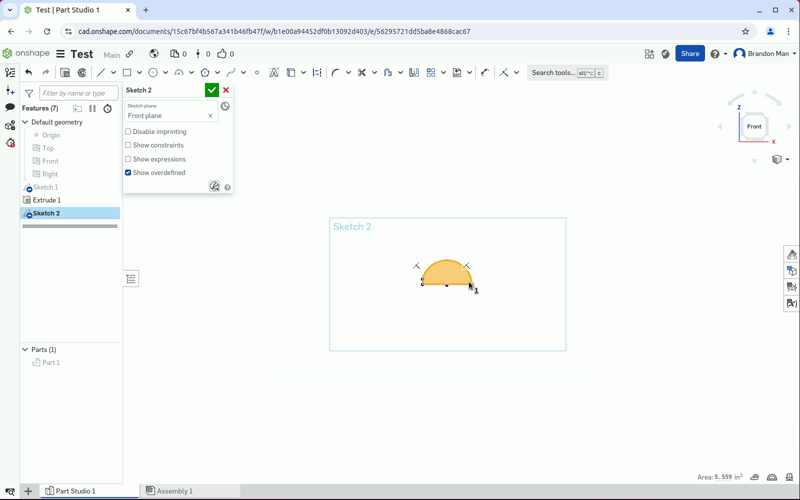
scroll(-6)
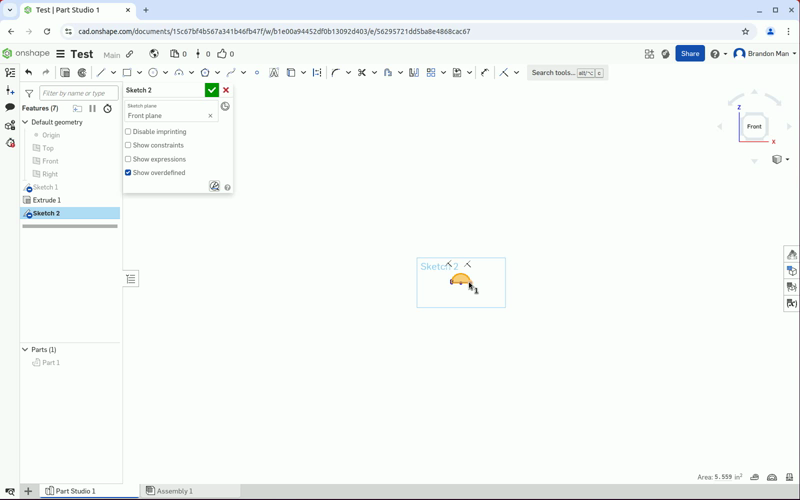
mouse_move(73, 352)
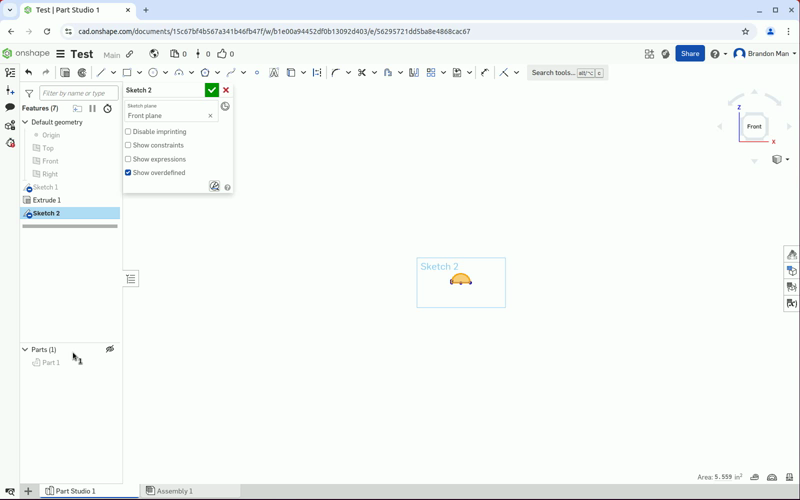
key(shift+y)
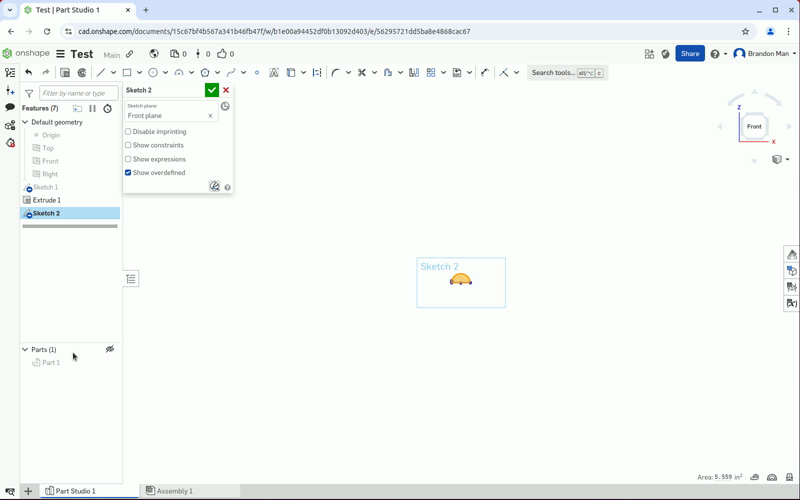
key(shift+e)
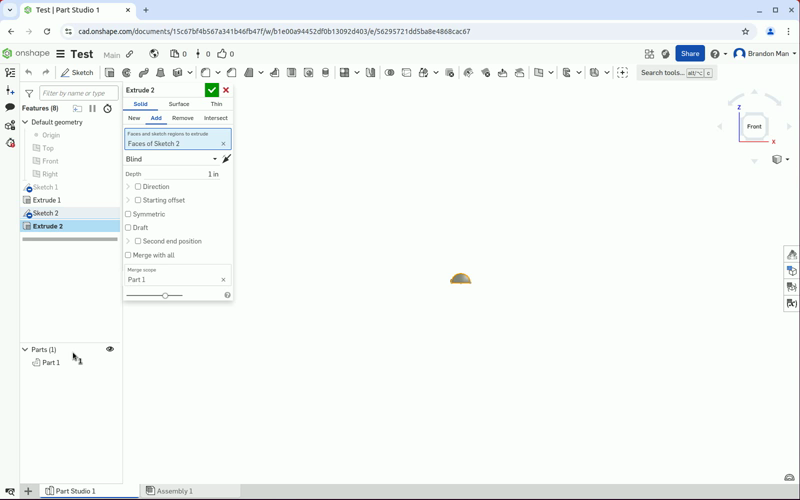
mouse_move(143, 106)
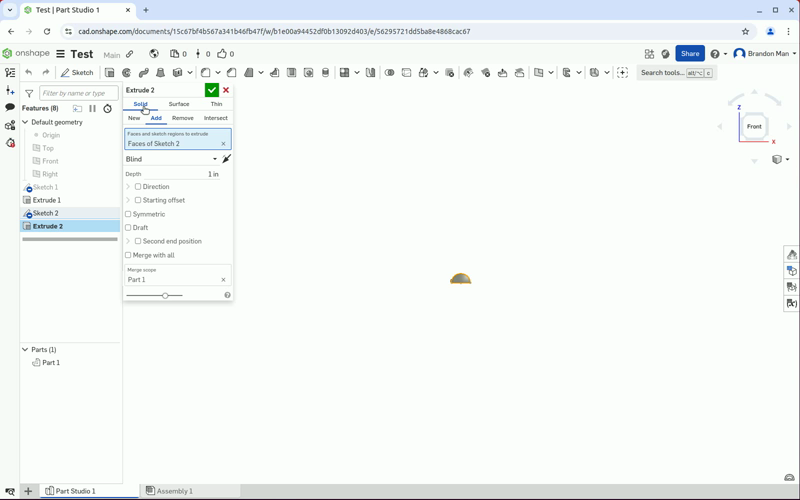
click(143, 106)
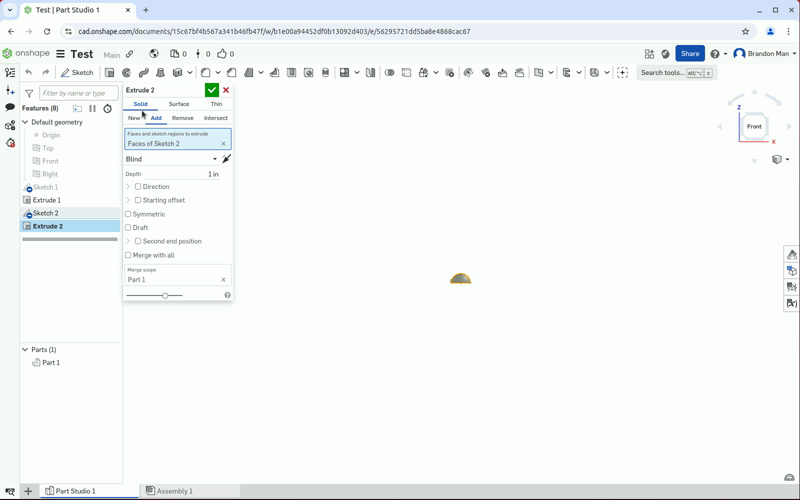
mouse_move(137, 120)
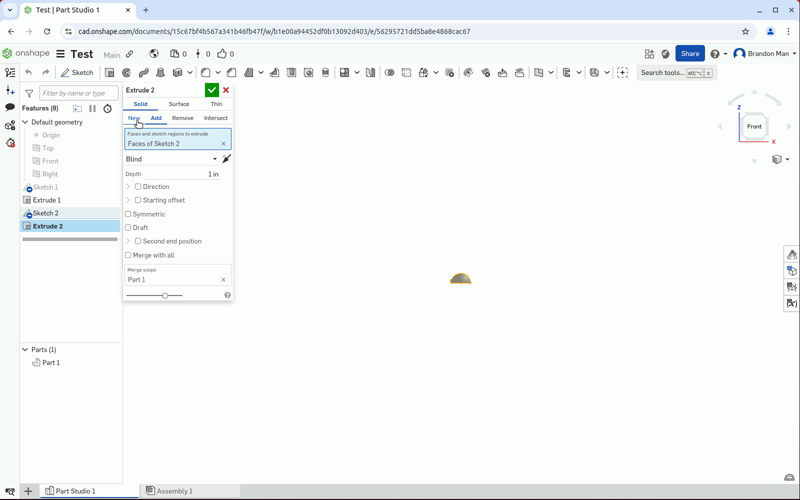
click(137, 120)
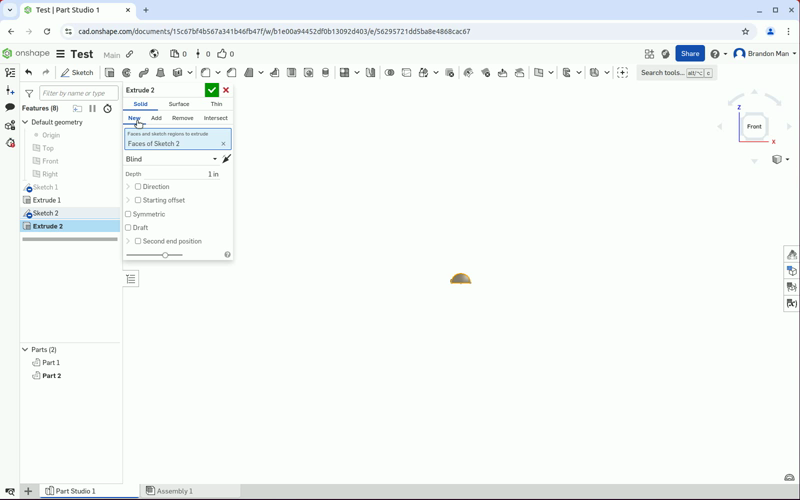
key(tab, 4)
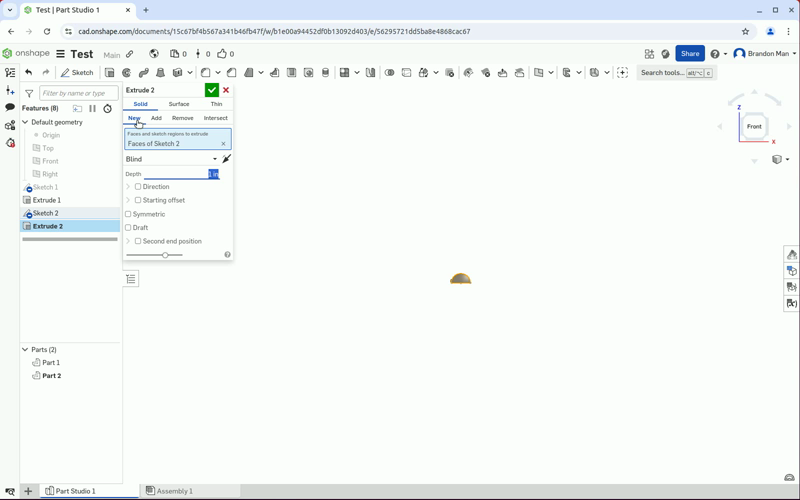
text(1.204)
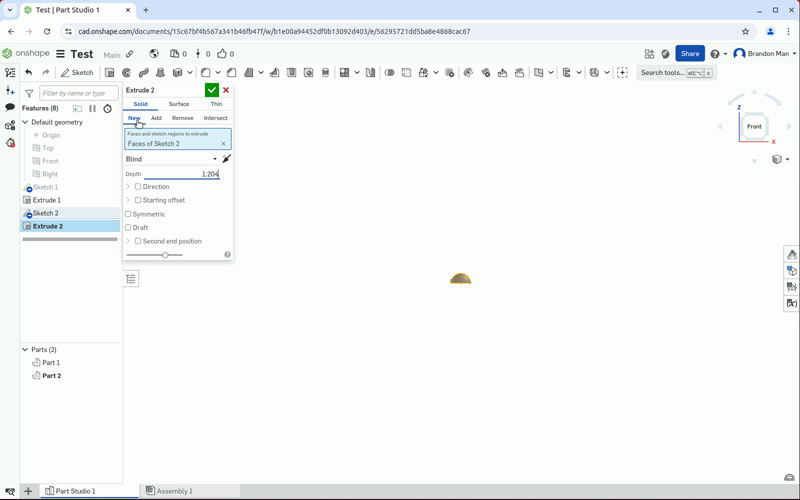
key(enter)
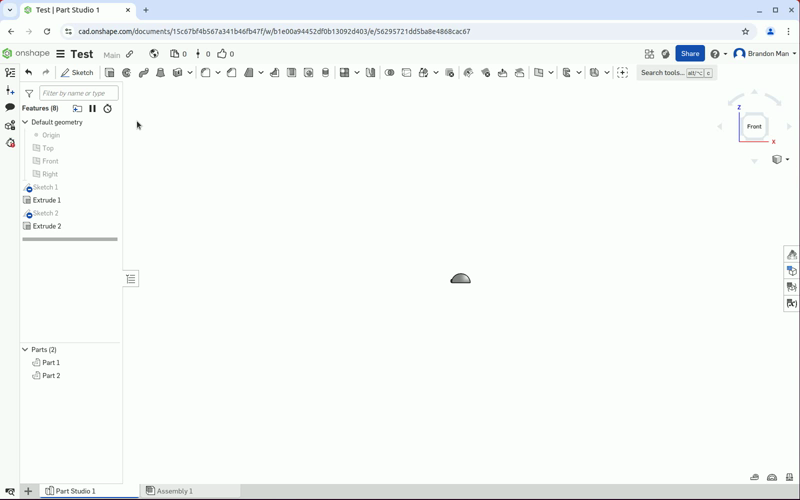
key(shift+h)
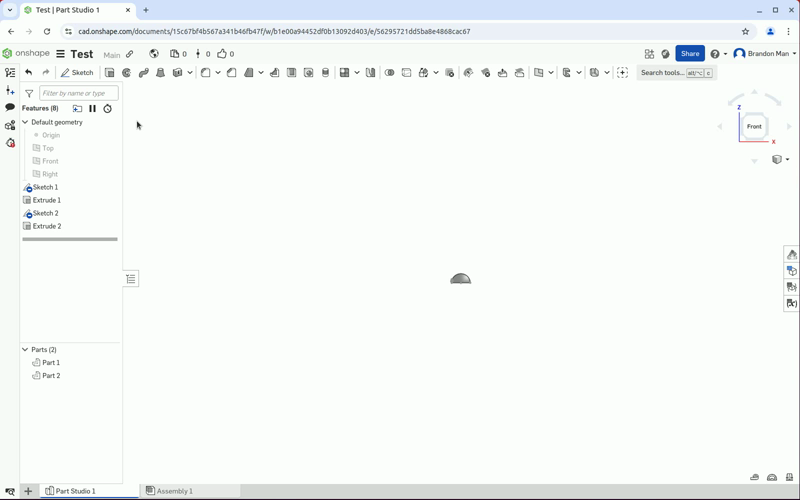
key(shift+h)
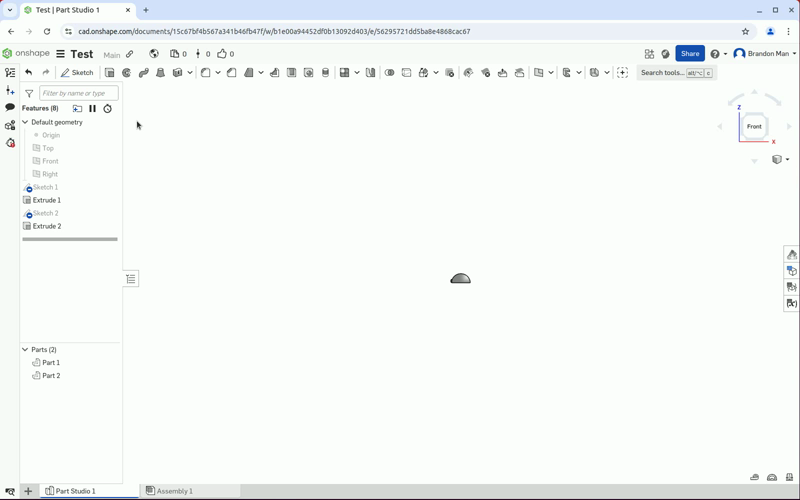
mouse_move(73, 189)
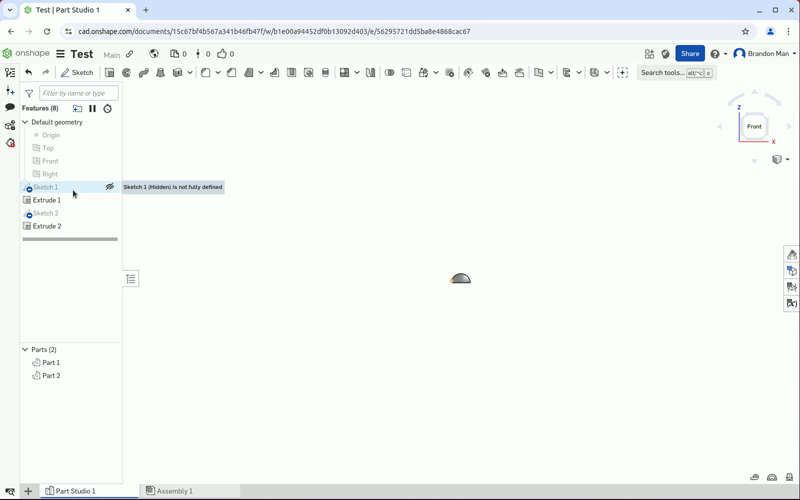
click(73, 189)
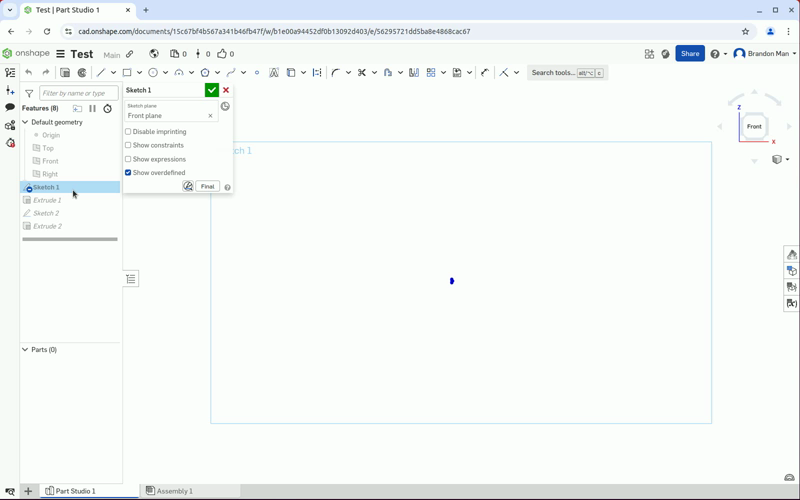
mouse_move(229, 92)
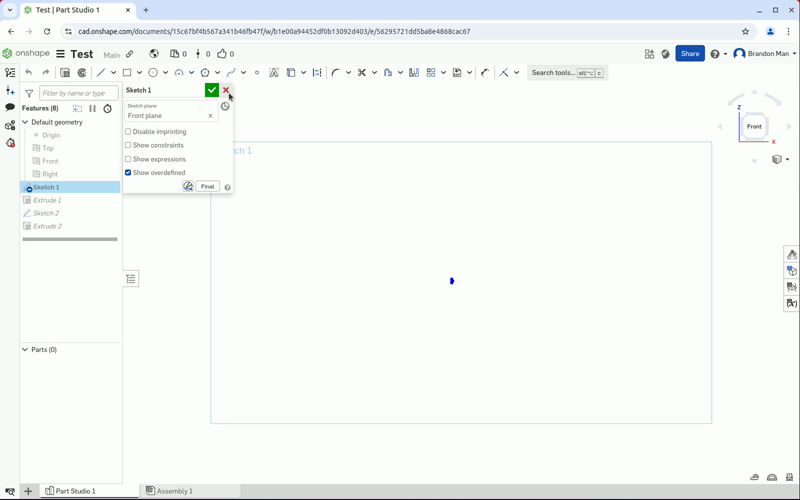
click(229, 92)
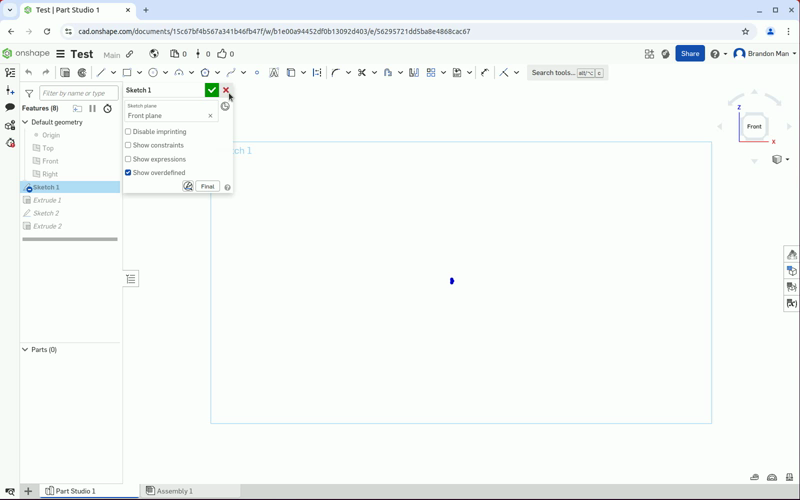
key(shift+s)
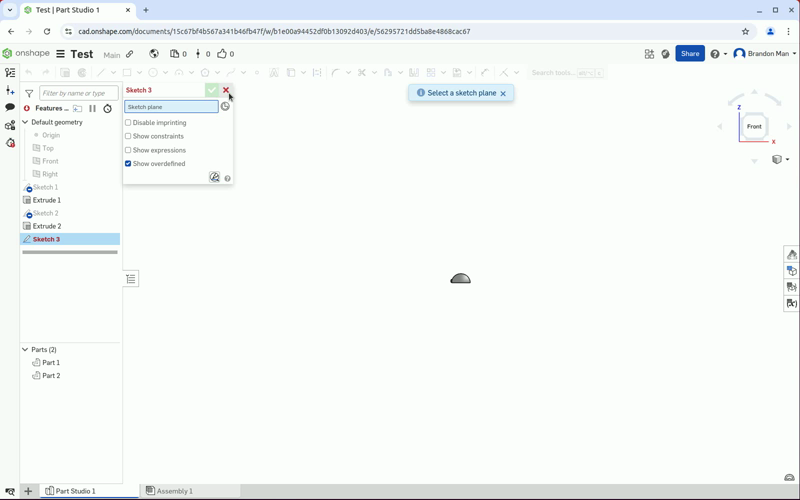
mouse_move(73, 163)
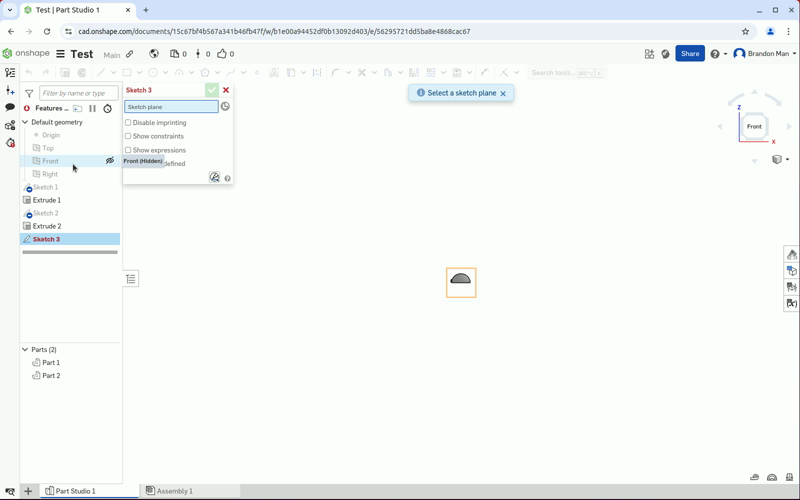
click(73, 163)
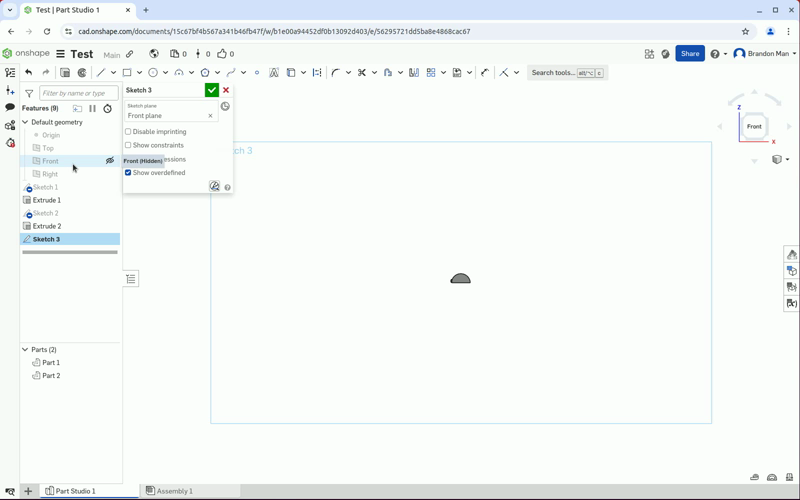
mouse_move(73, 352)
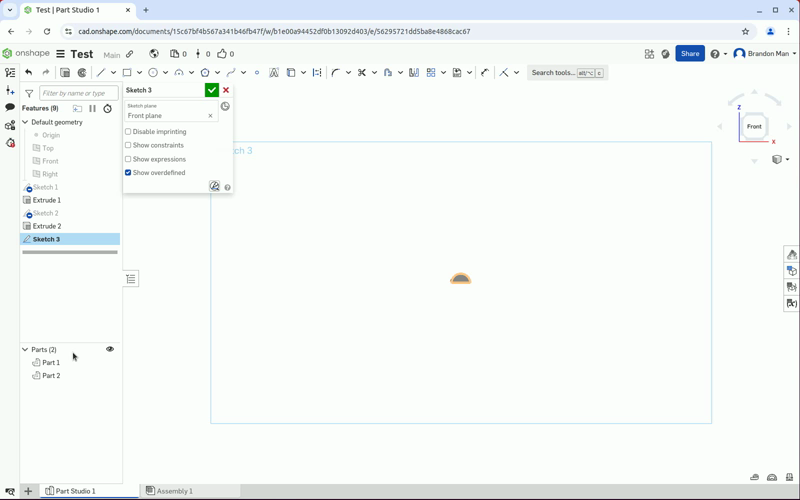
key(y)
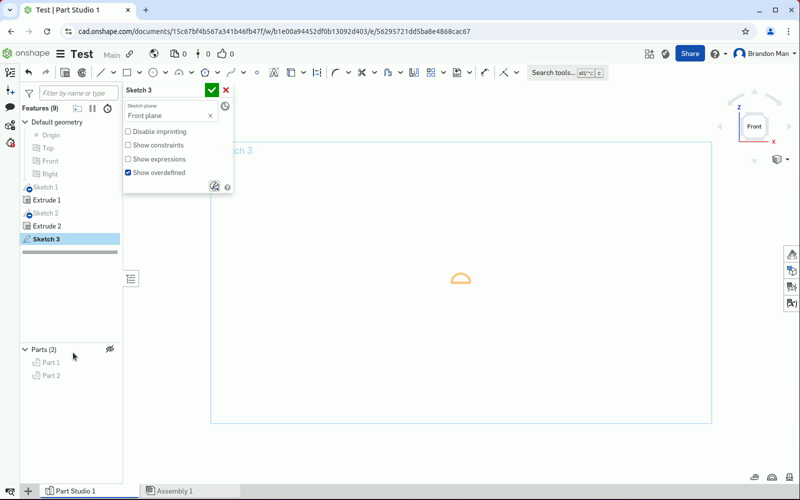
key(l)
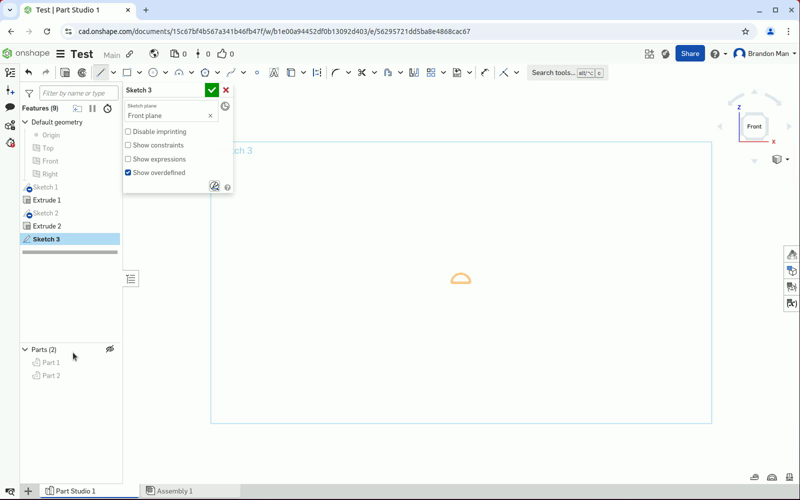
key_down(shift)
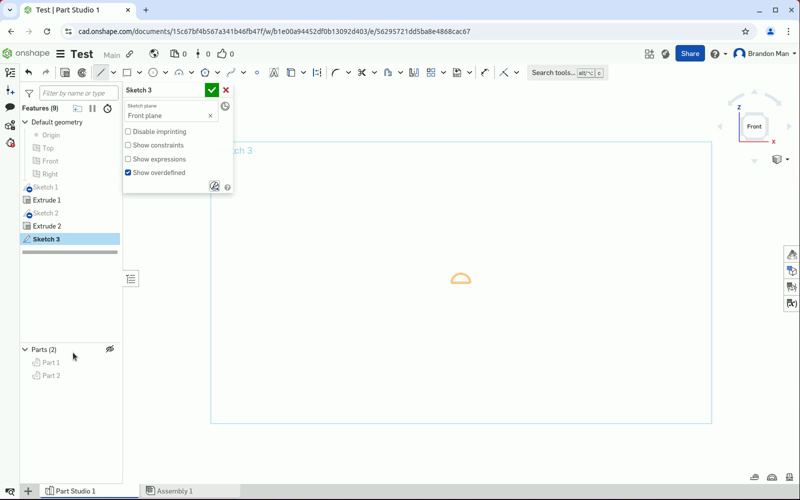
mouse_move(451, 282)
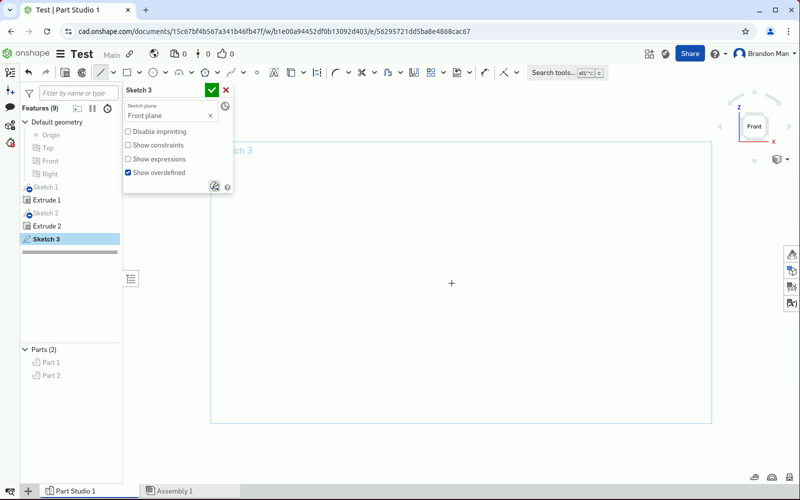
click(451, 282)
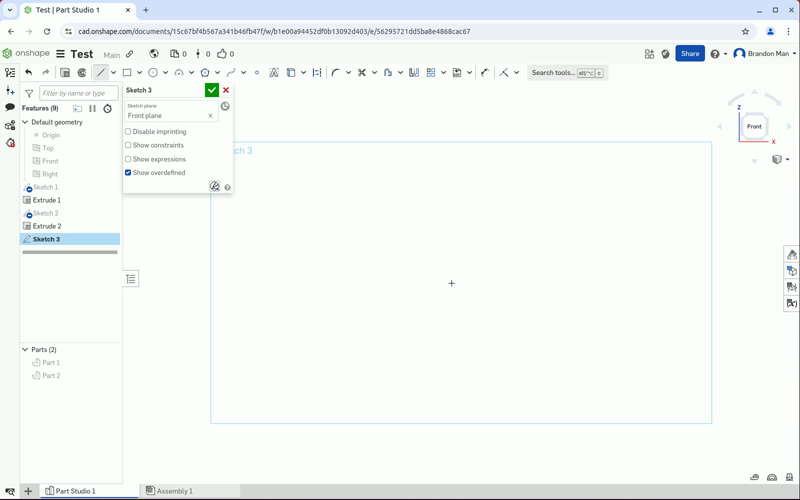
key_up(shift)
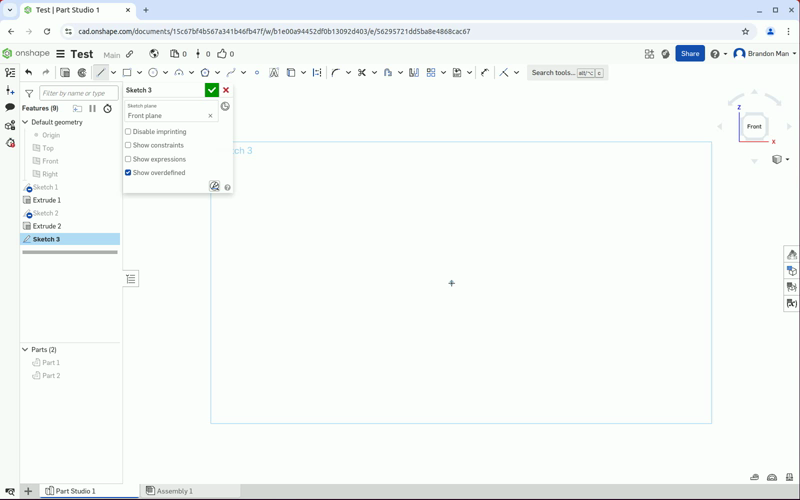
key_down(shift)
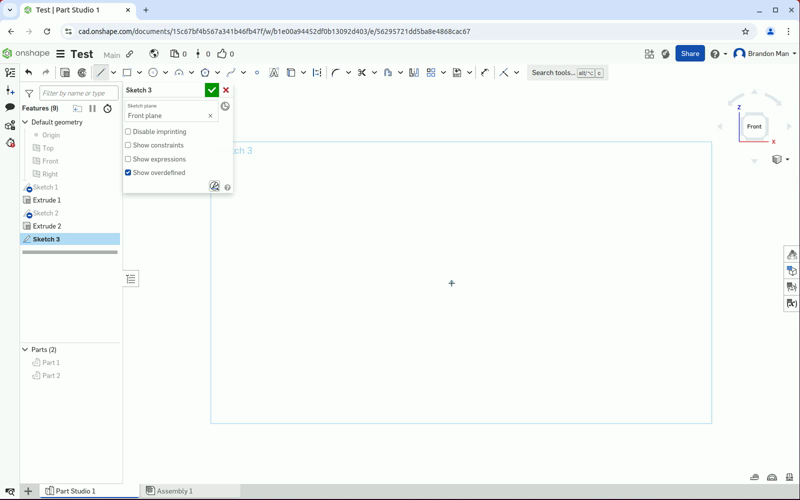
mouse_move(453, 395)
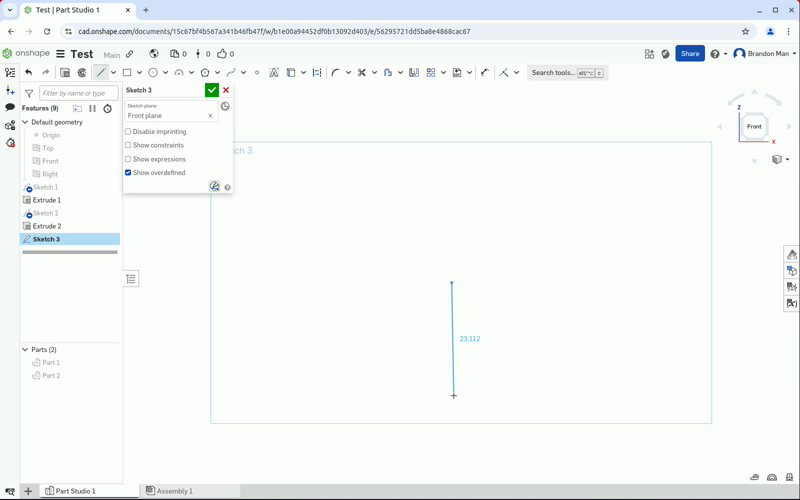
click(453, 395)
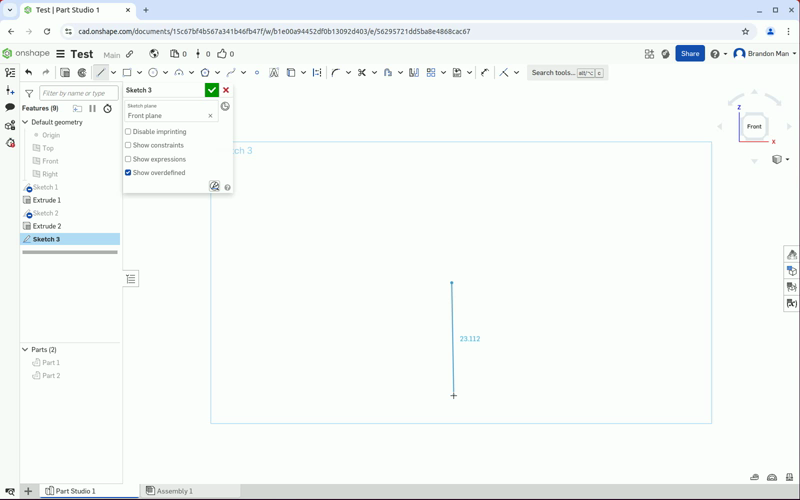
key_up(shift)
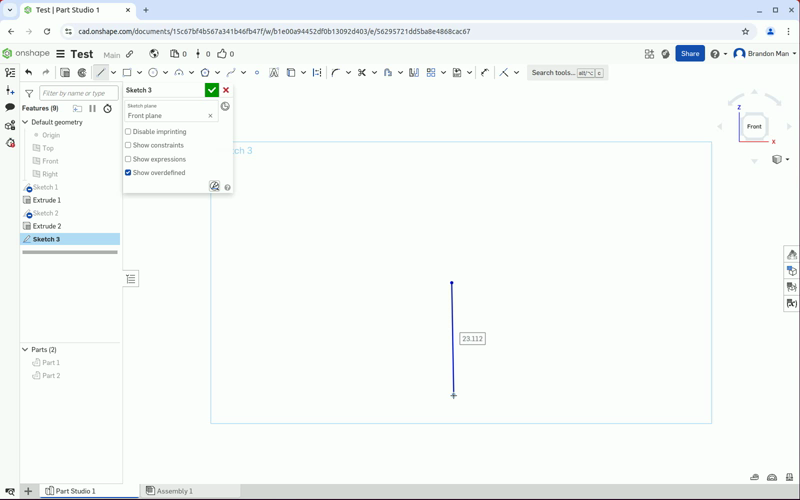
key_down(shift)
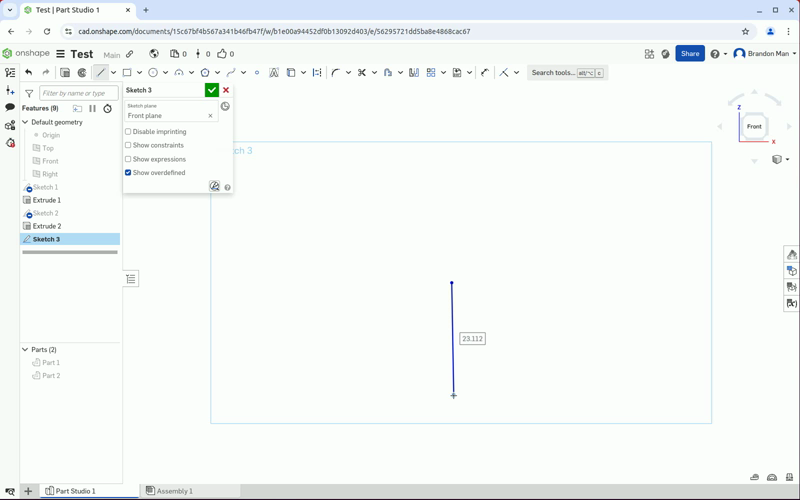
mouse_move(483, 395)
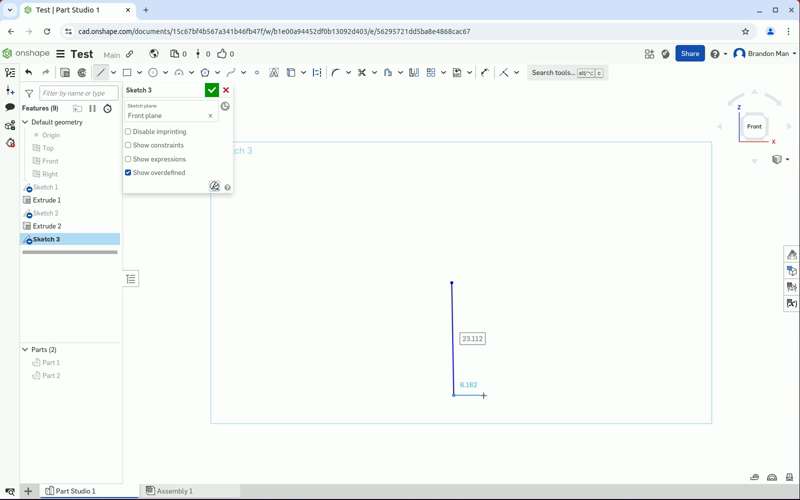
mouse_move(462, 395)
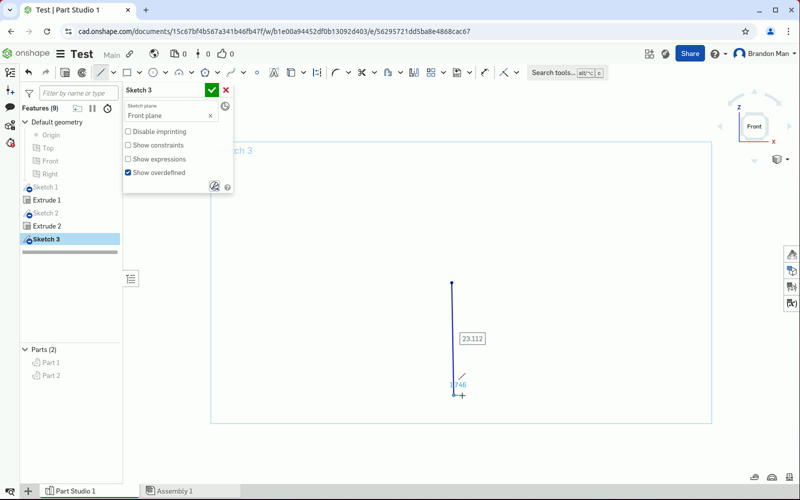
click(462, 395)
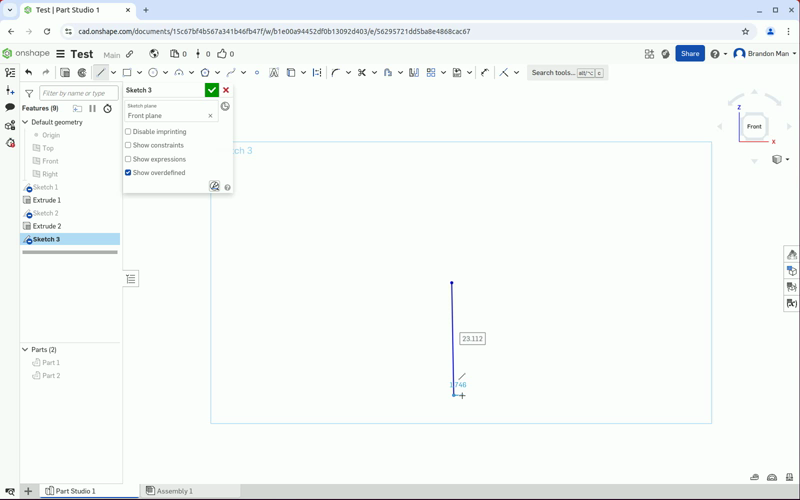
key_up(shift)
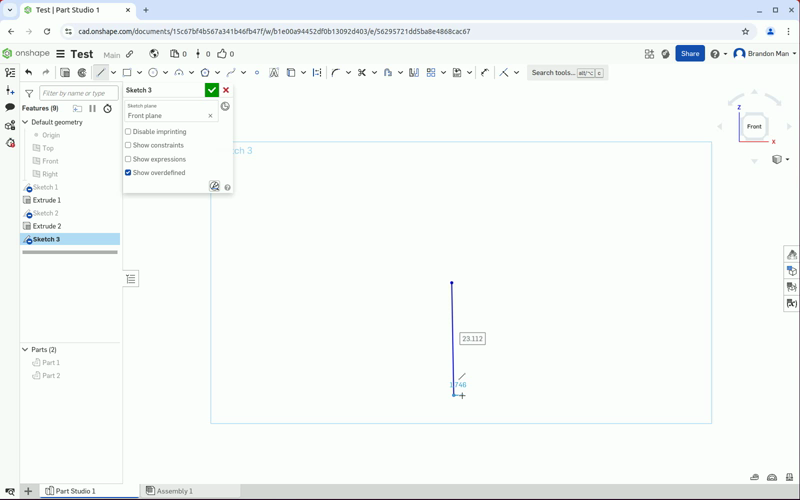
key_down(shift)
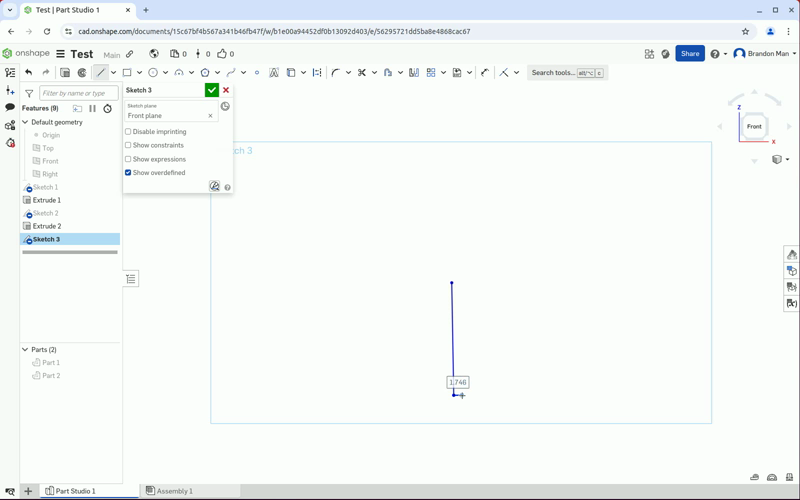
mouse_move(469, 282)
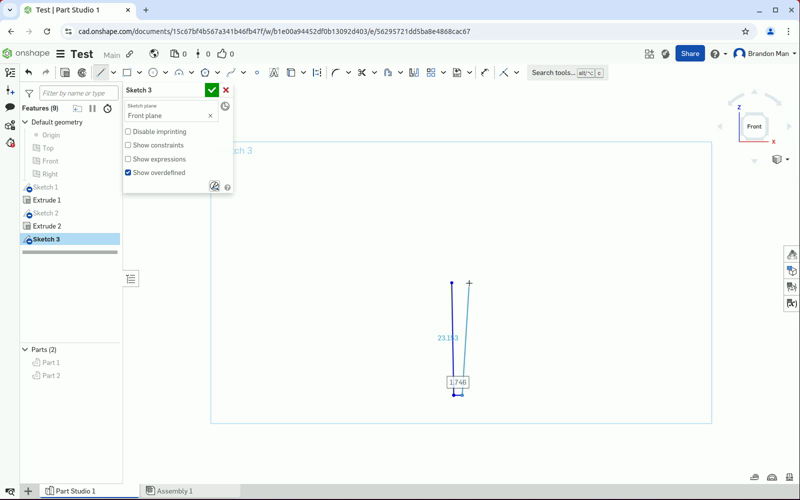
click(469, 282)
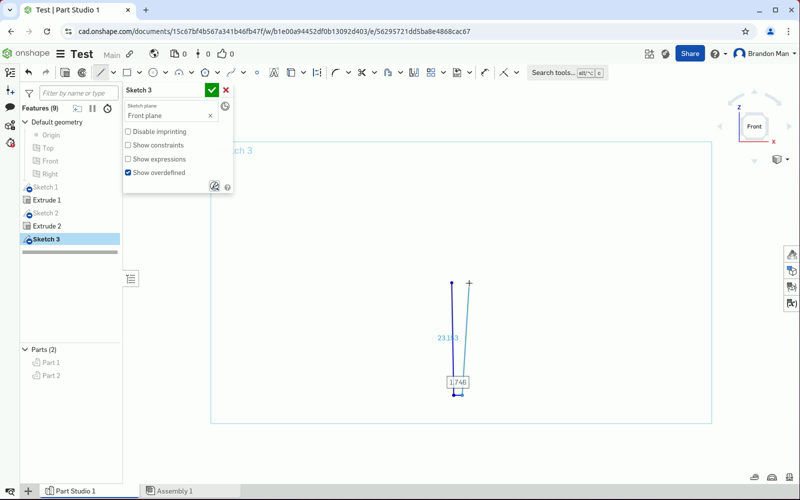
key_up(shift)
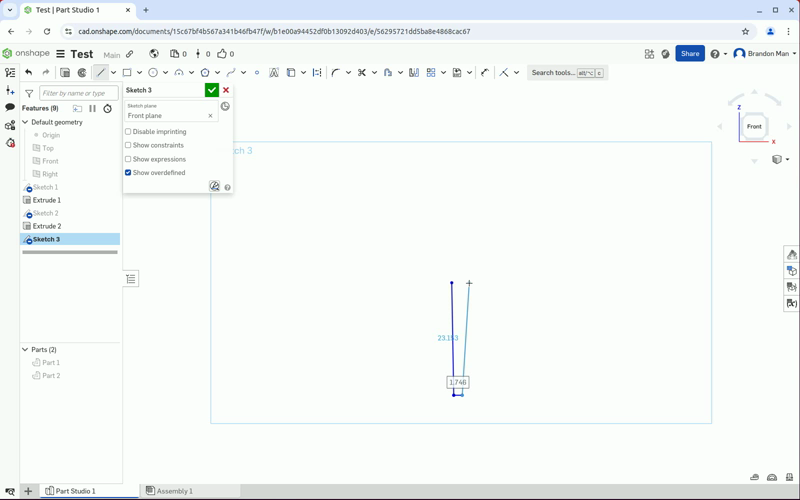
mouse_move(499, 282)
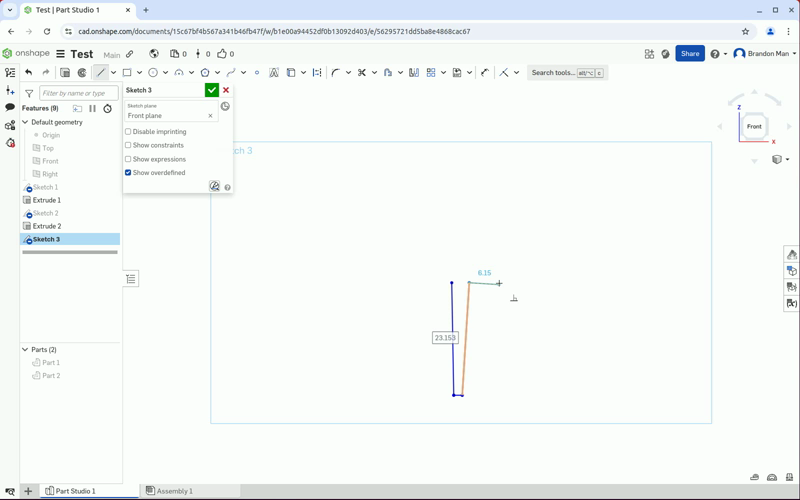
key_down(shift)
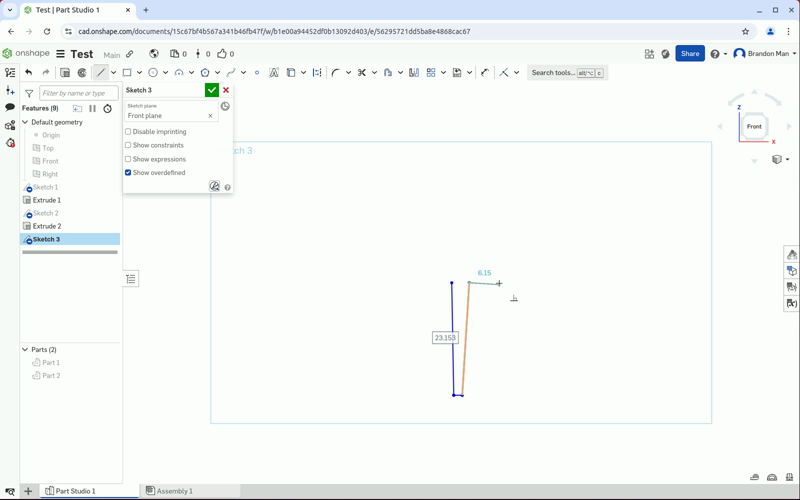
mouse_move(451, 282)
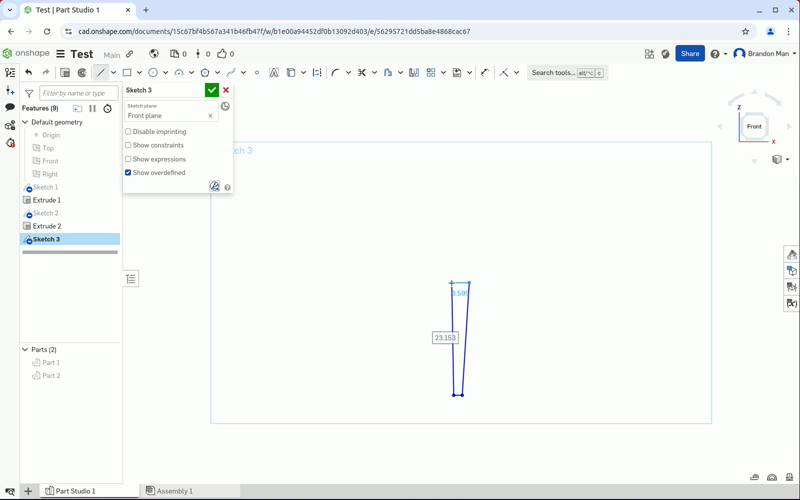
key_up(shift)
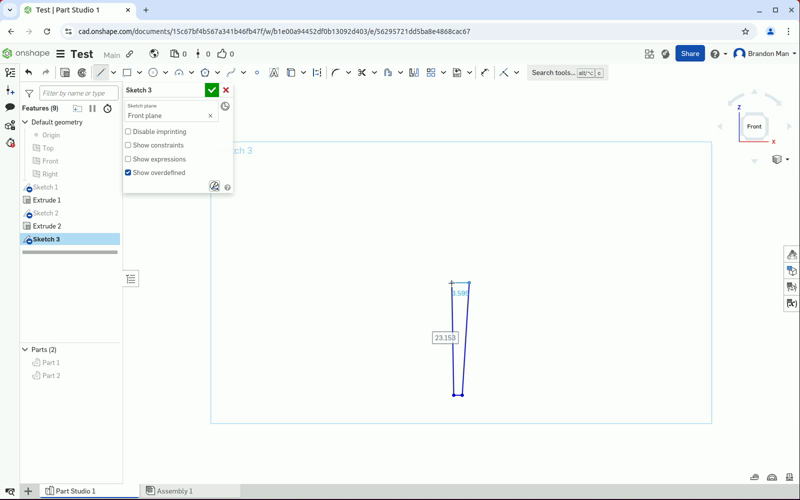
click(451, 282)
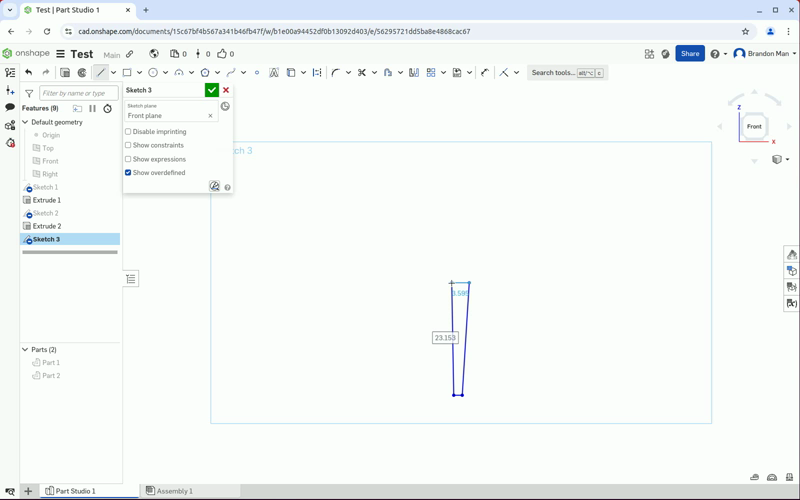
key(esc)
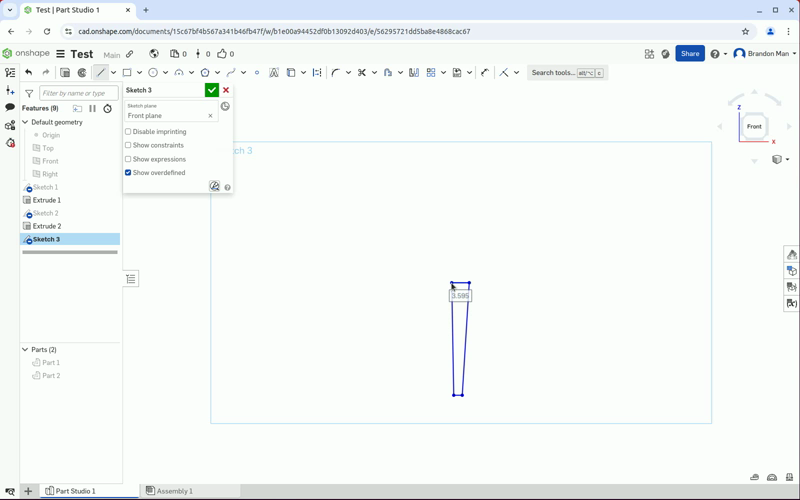
mouse_move(462, 287)
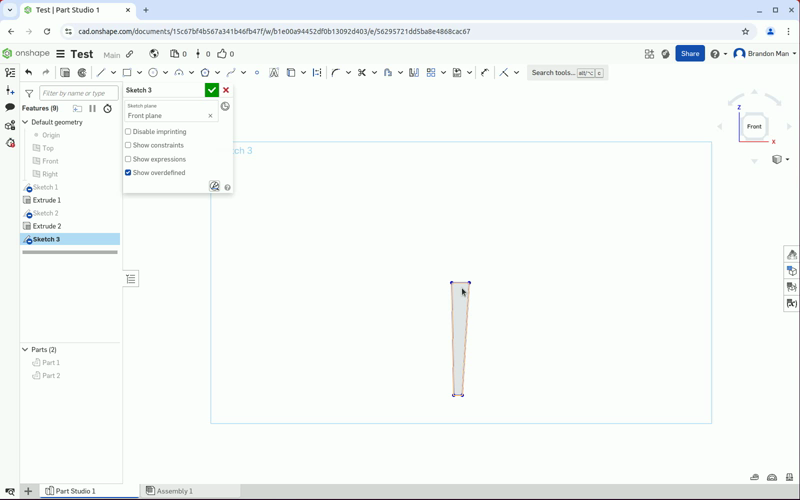
scroll(6)
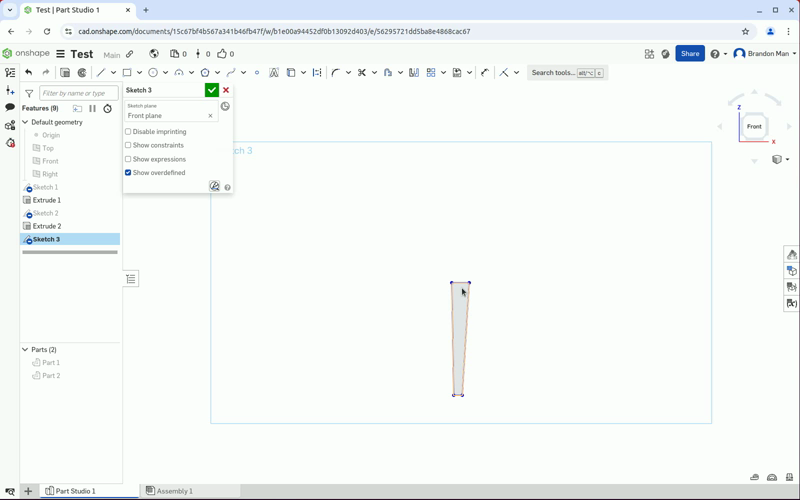
scroll(6)
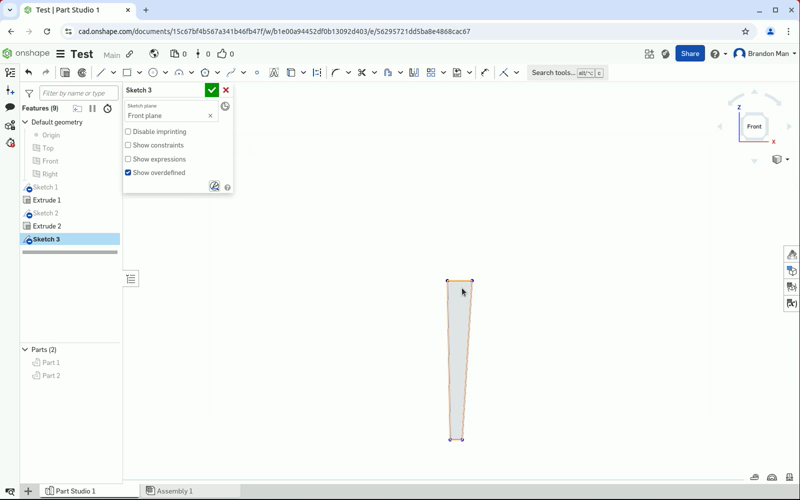
scroll(6)
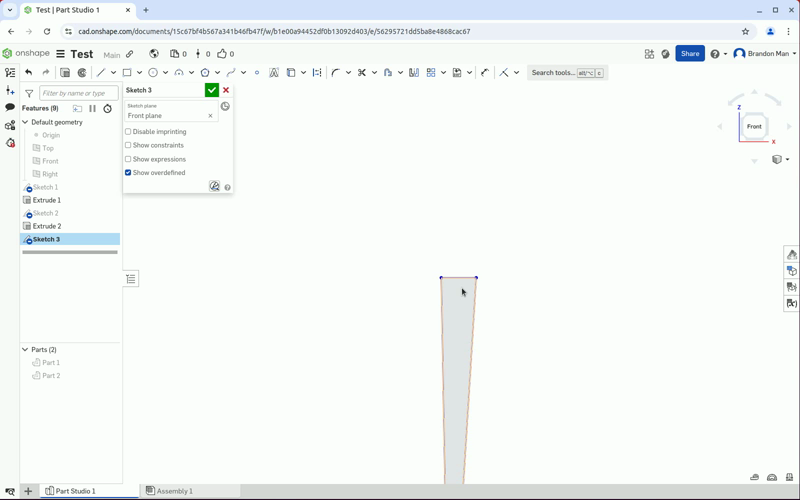
scroll(6)
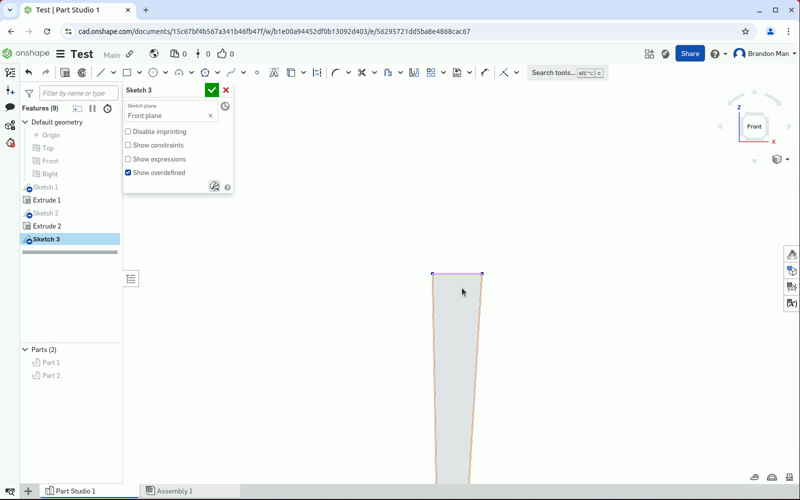
scroll(6)
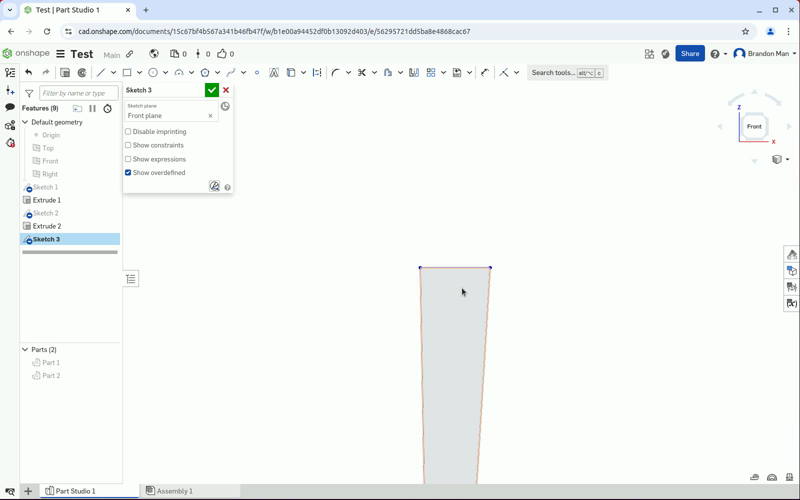
scroll(6)
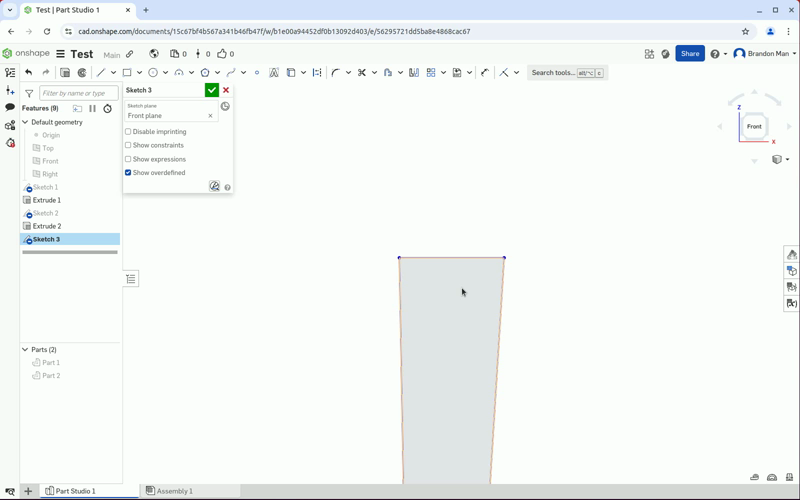
scroll(6)
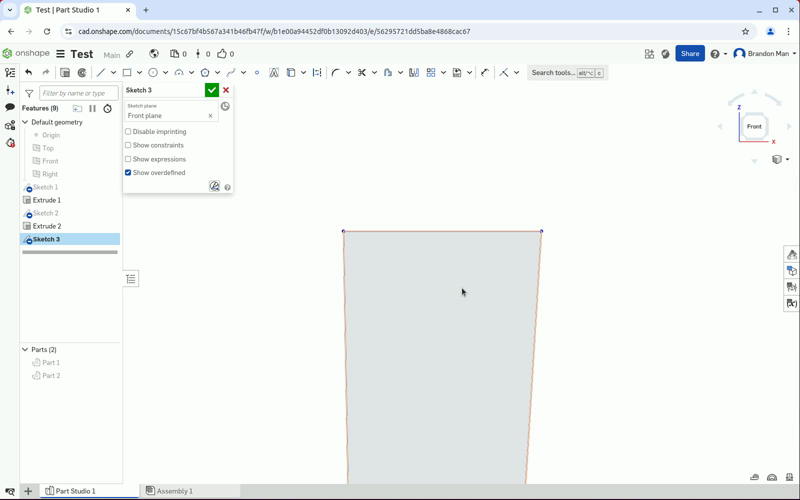
click(462, 287)
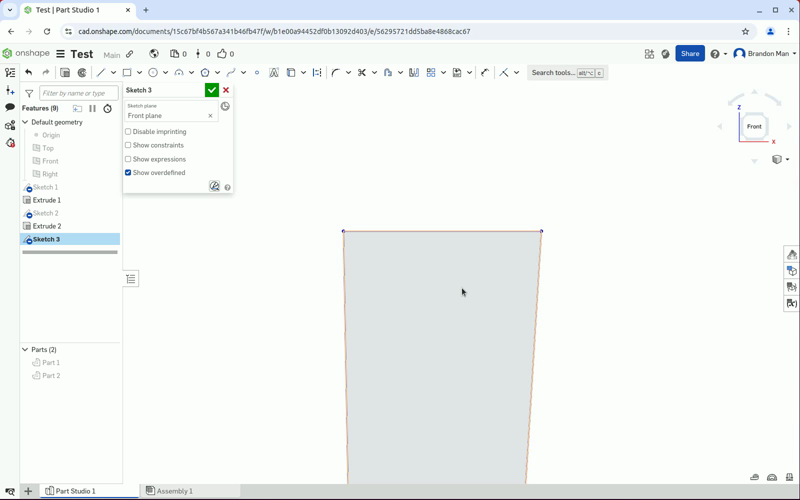
scroll(-6)
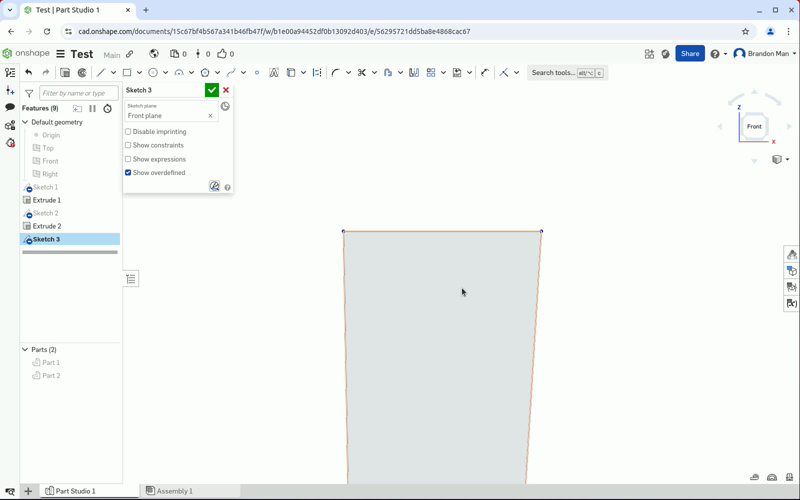
scroll(-6)
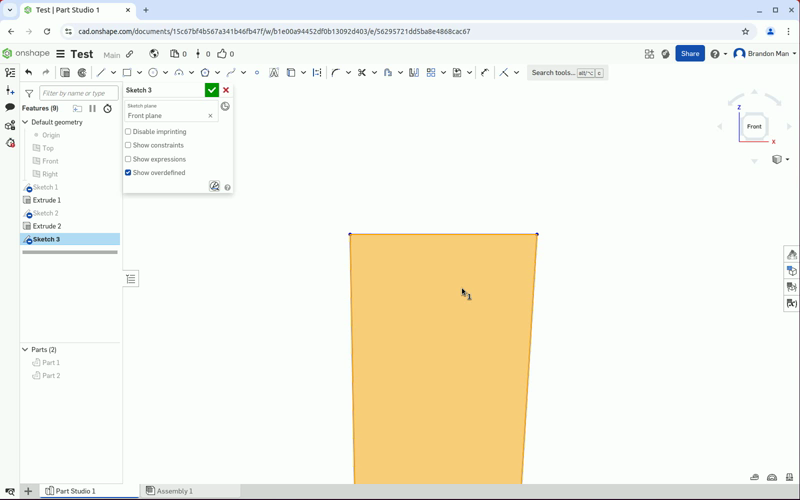
scroll(-6)
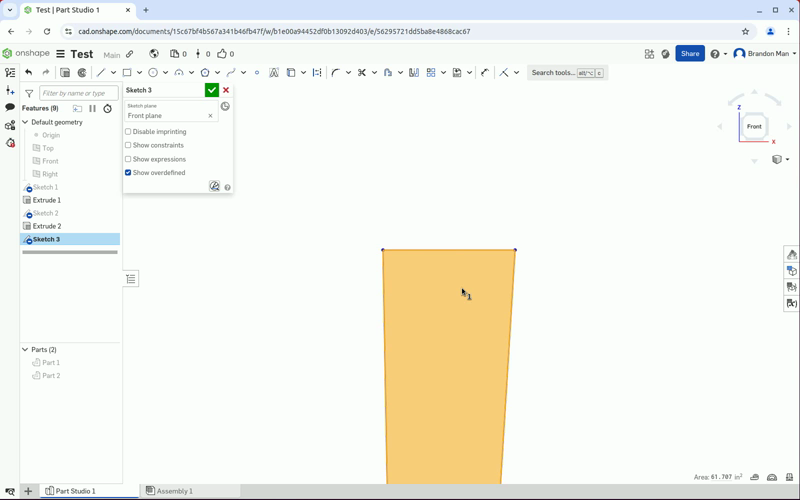
scroll(-6)
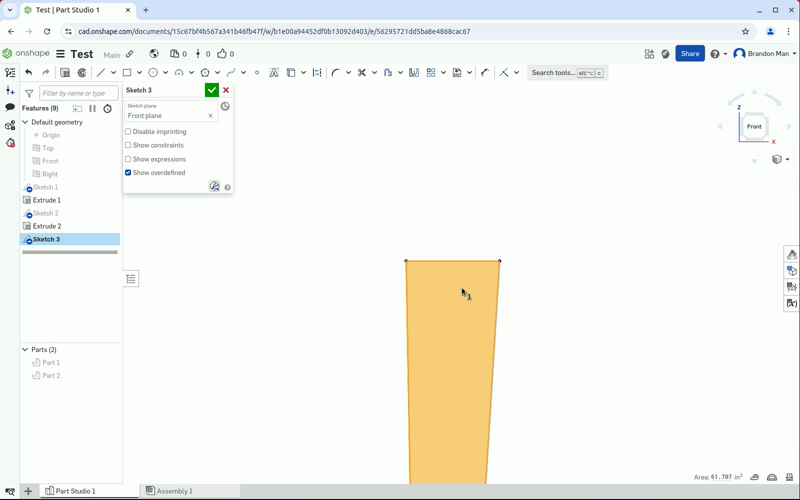
scroll(-6)
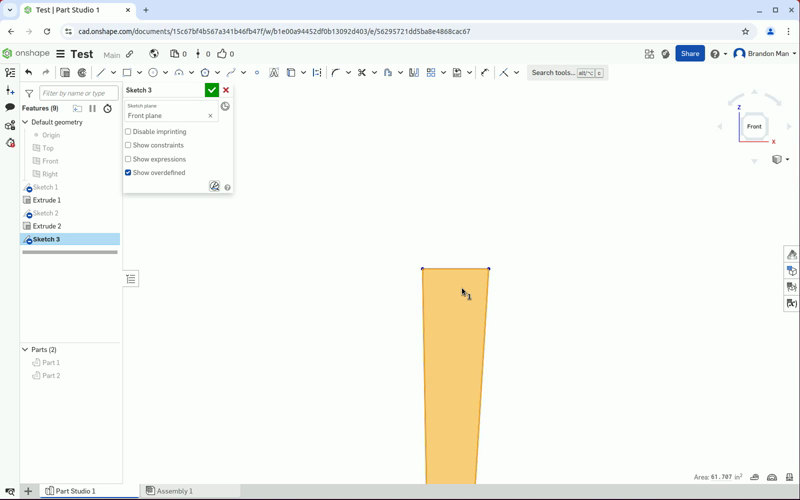
scroll(-6)
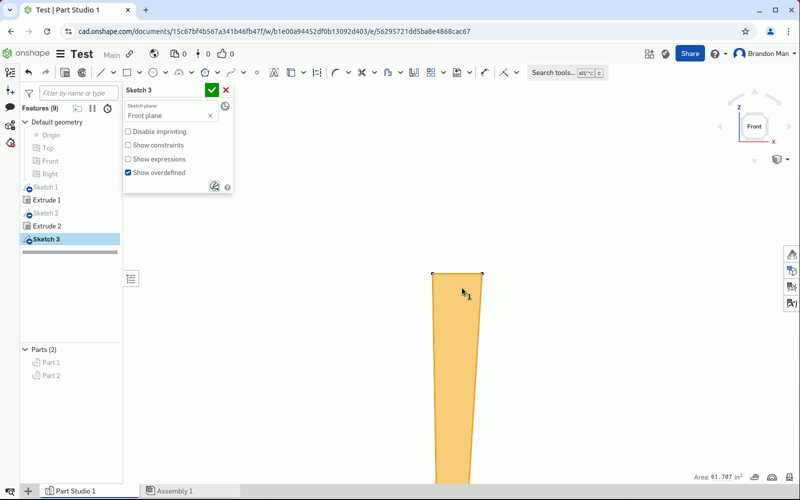
scroll(-6)
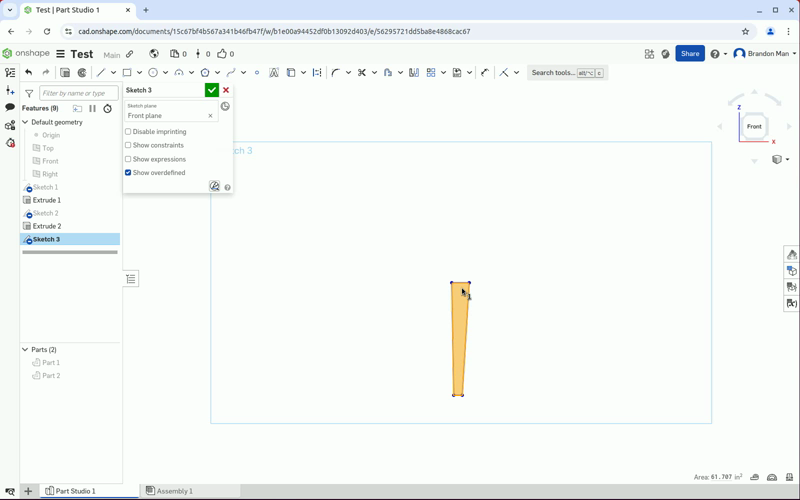
mouse_move(73, 352)
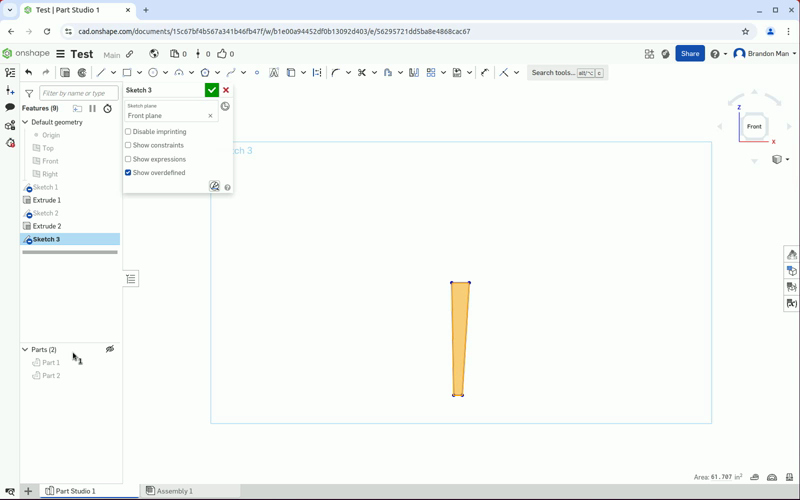
key(shift+y)
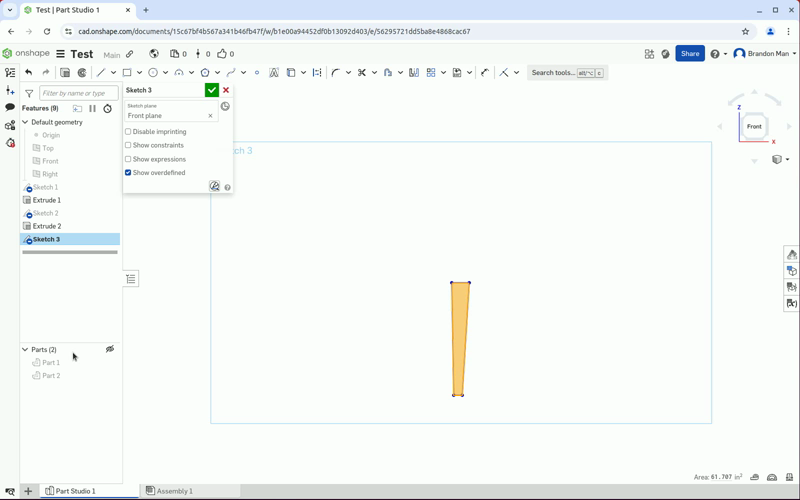
key(shift+e)
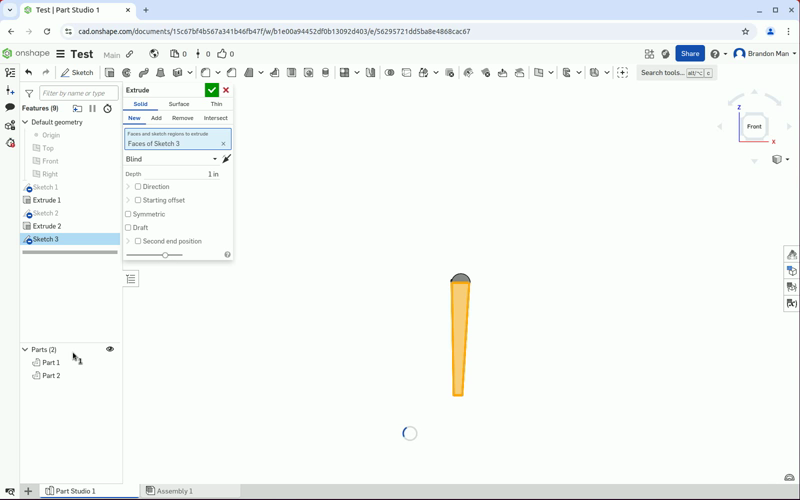
mouse_move(143, 106)
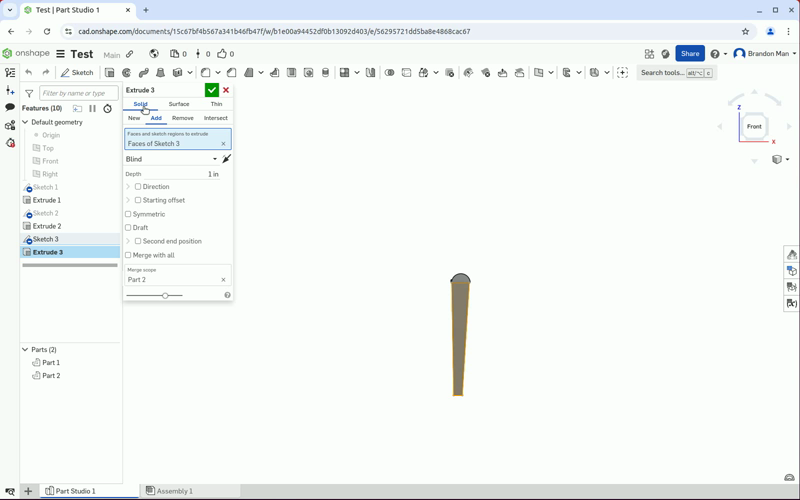
click(143, 106)
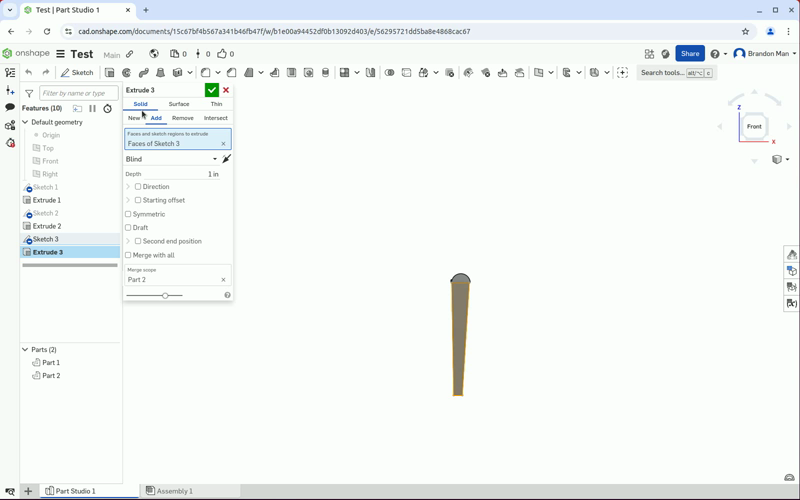
mouse_move(137, 120)
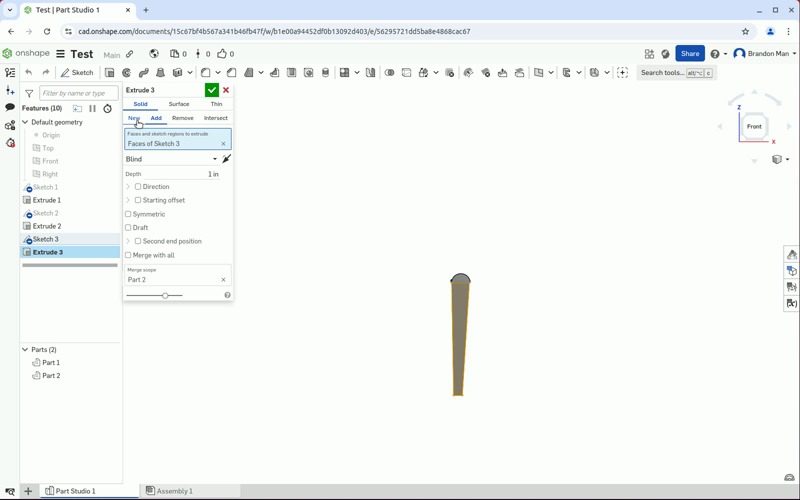
click(137, 120)
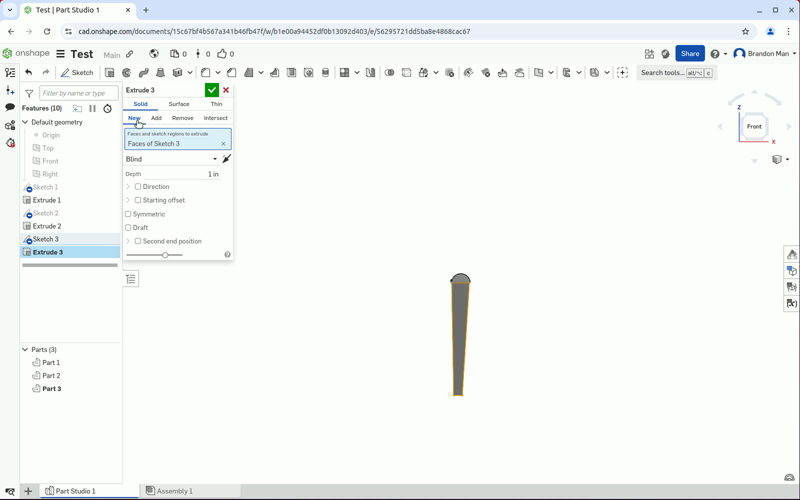
key(tab, 4)
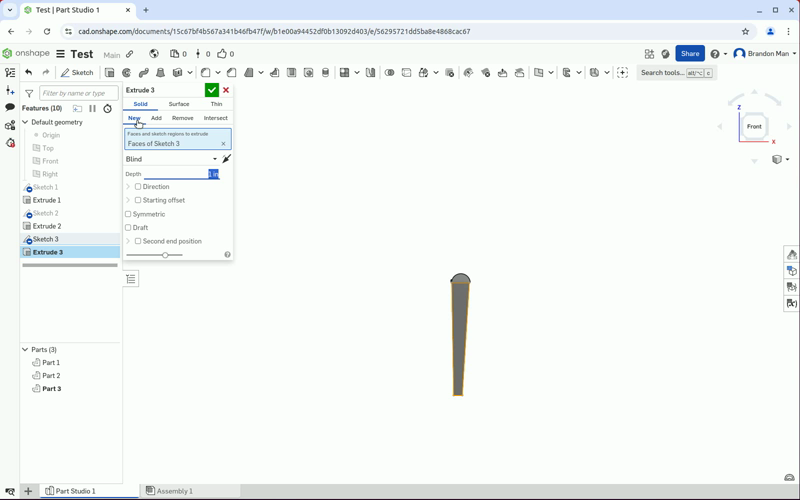
text(1.204)
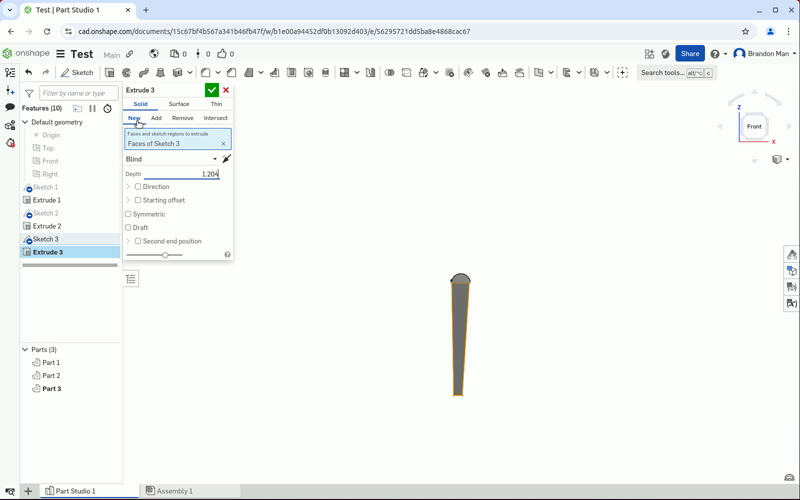
key(enter)
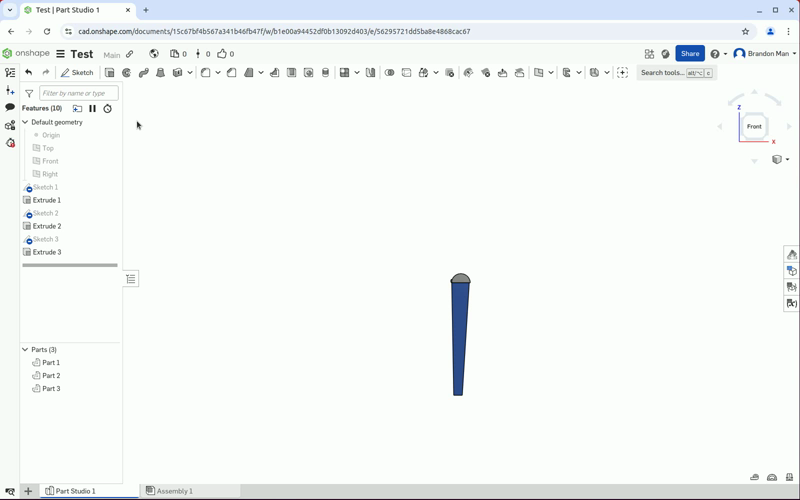
key(shift+h)
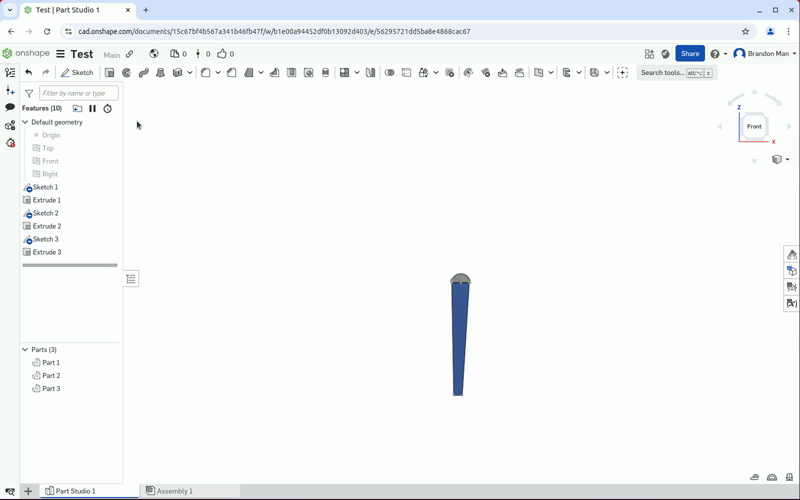
key(shift+h)
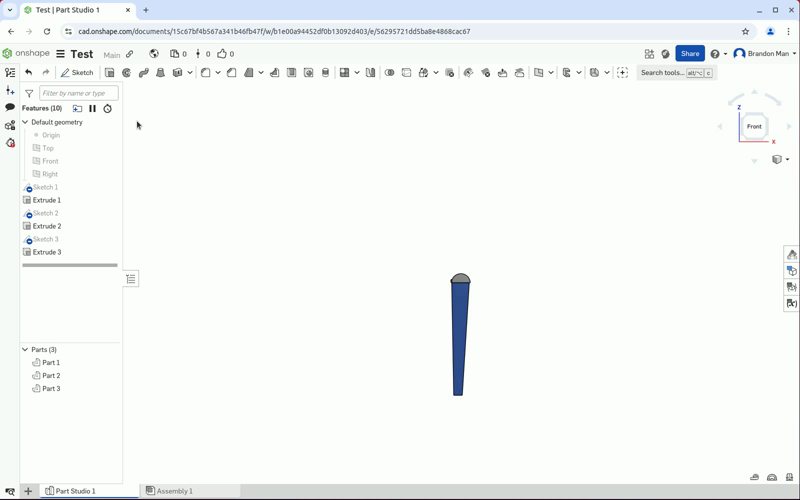
mouse_move(73, 189)
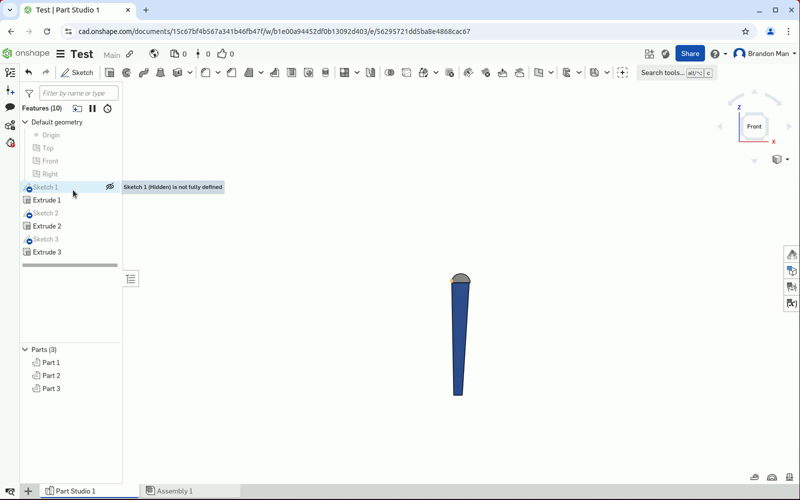
click(73, 189)
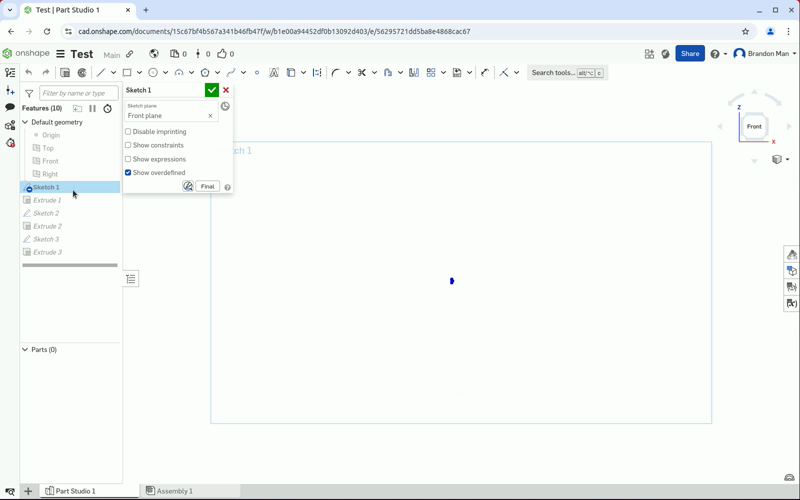
mouse_move(229, 92)
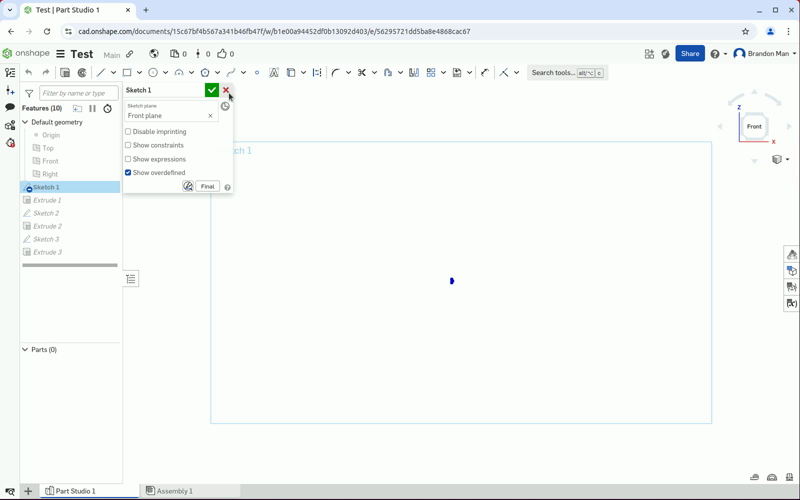
click(229, 92)
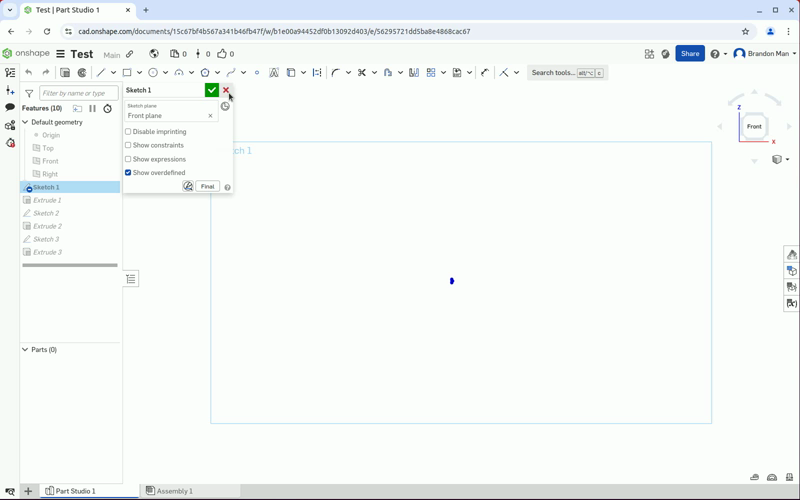
key(shift+s)
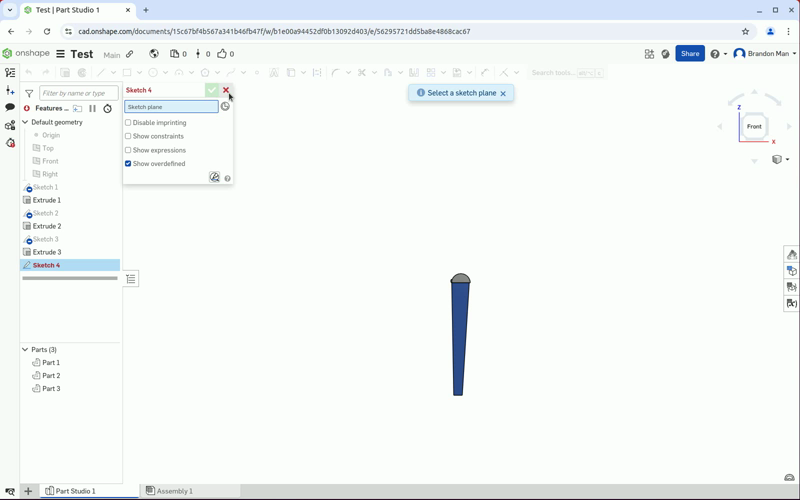
mouse_move(73, 163)
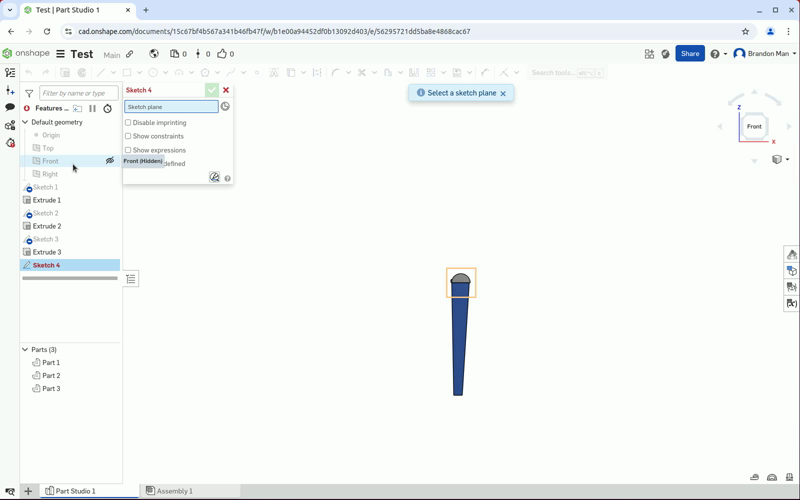
click(73, 163)
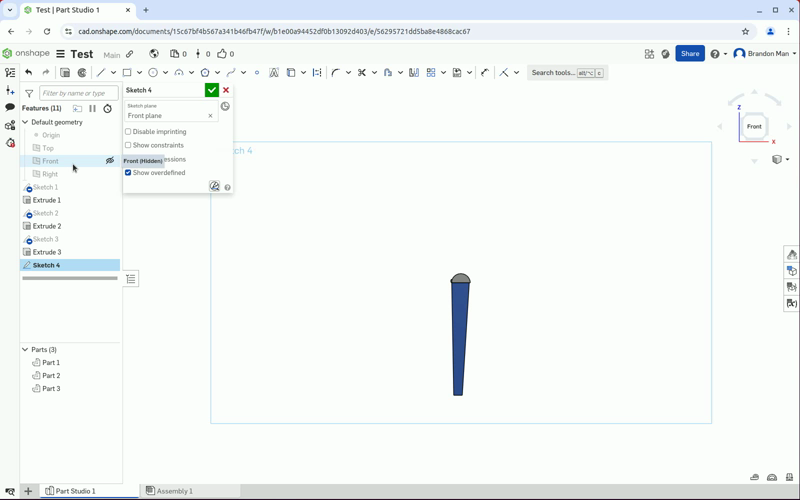
mouse_move(73, 352)
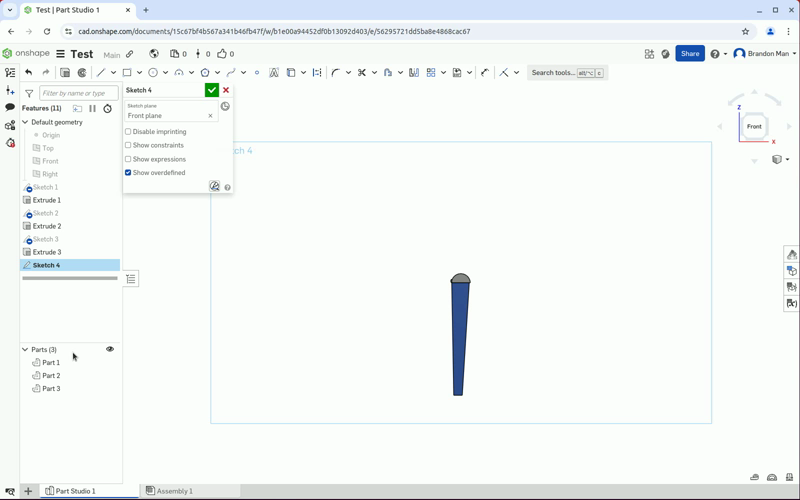
key(y)
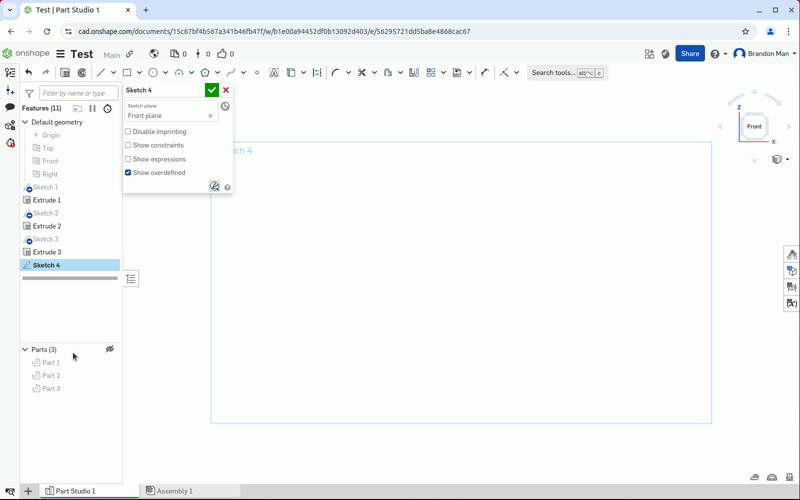
key(l)
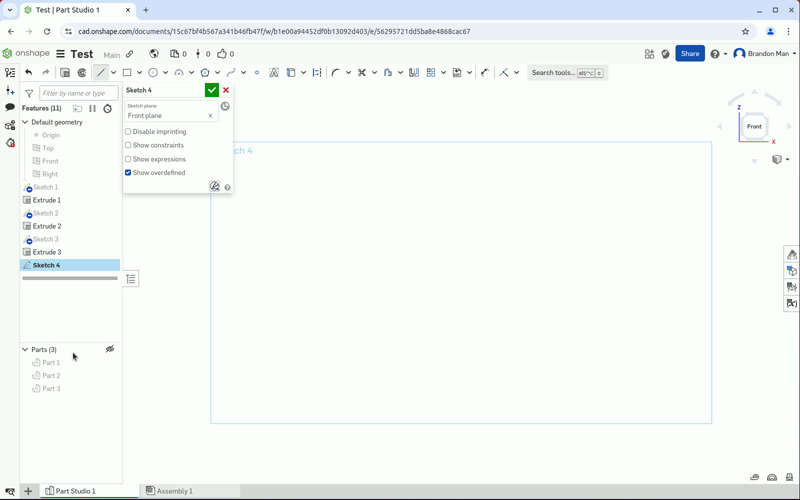
key_down(shift)
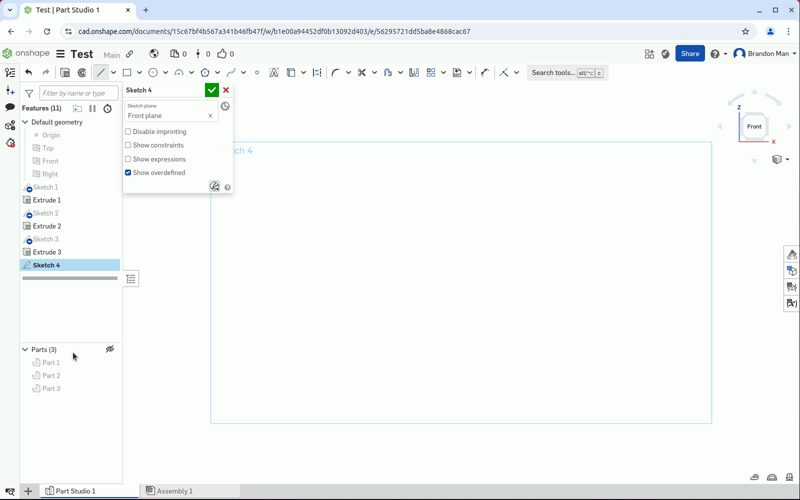
mouse_move(456, 285)
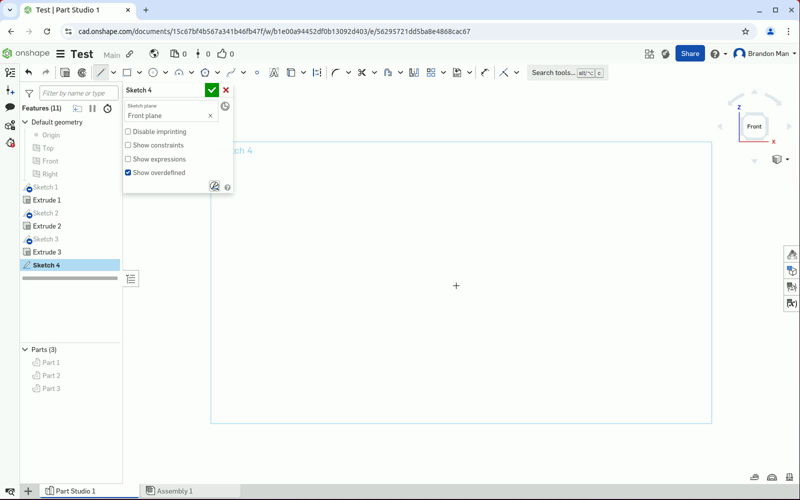
click(456, 285)
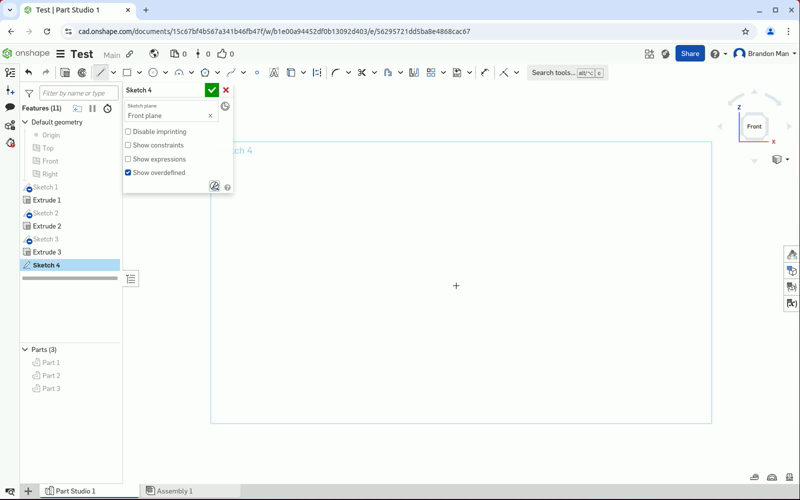
key_up(shift)
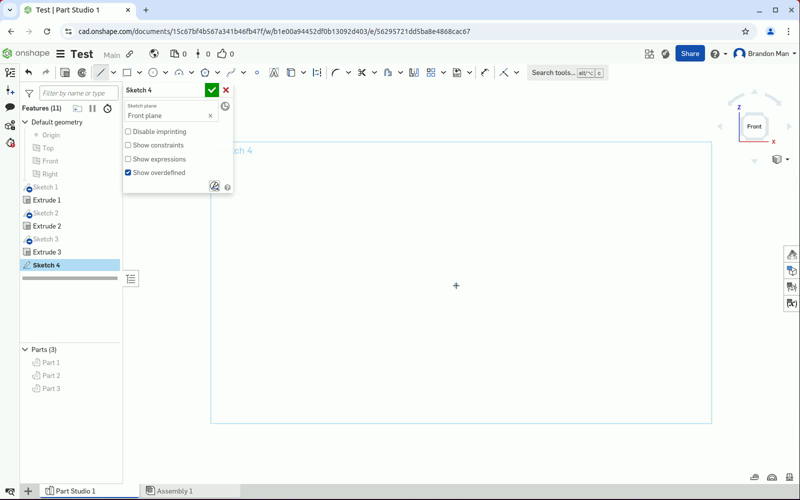
key_down(shift)
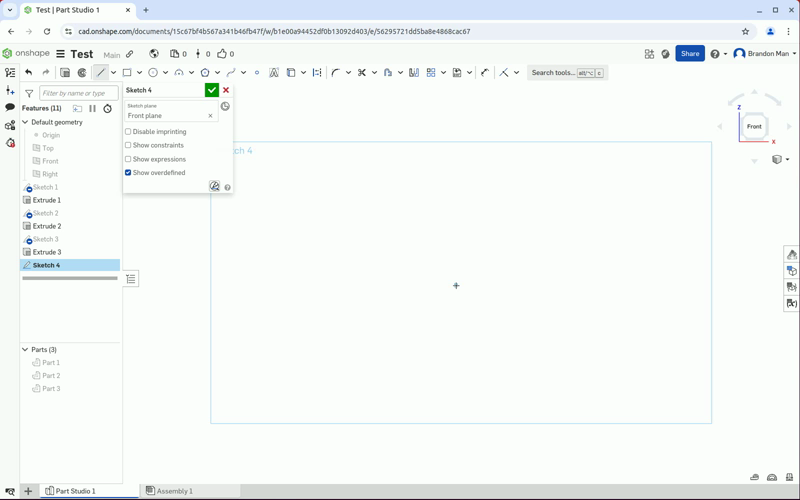
mouse_move(486, 285)
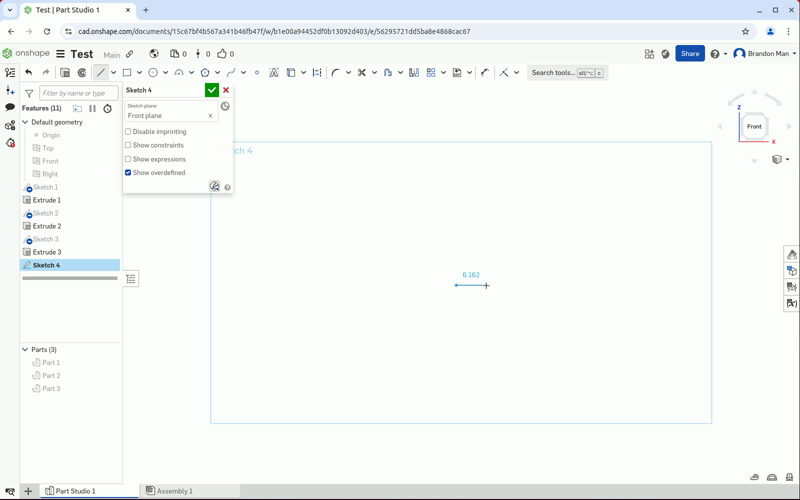
mouse_move(465, 285)
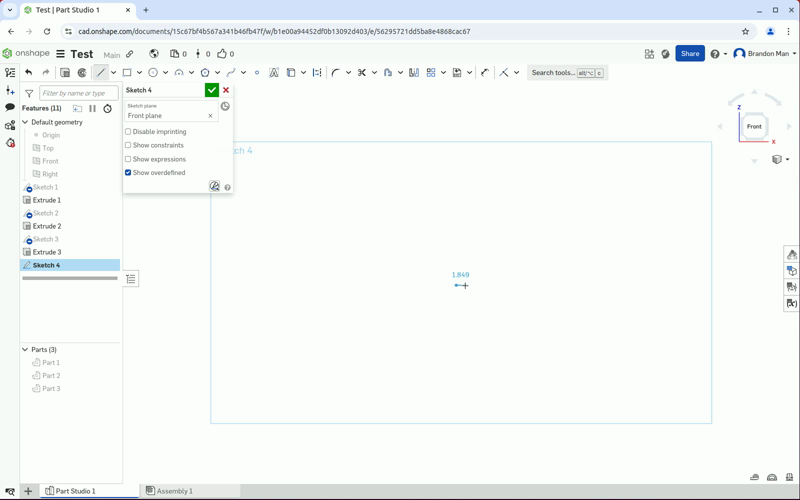
click(465, 285)
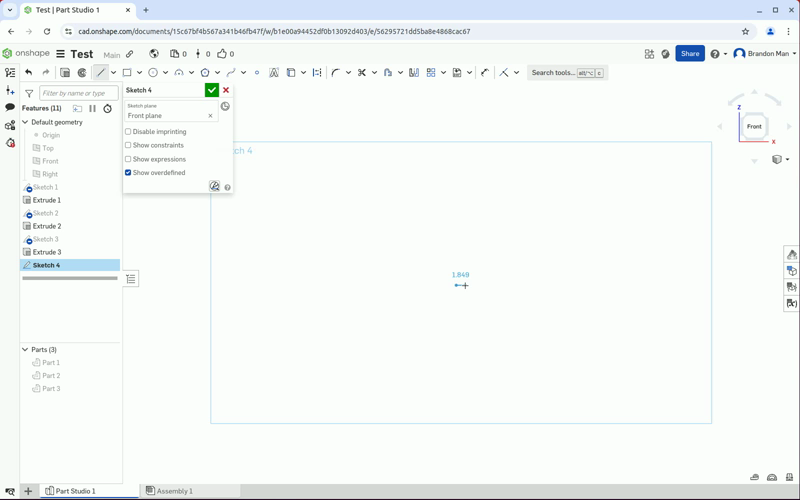
key_up(shift)
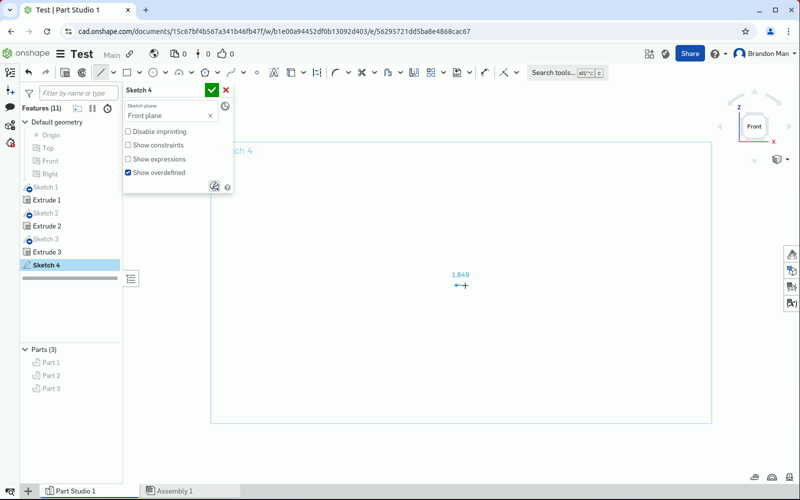
key_down(shift)
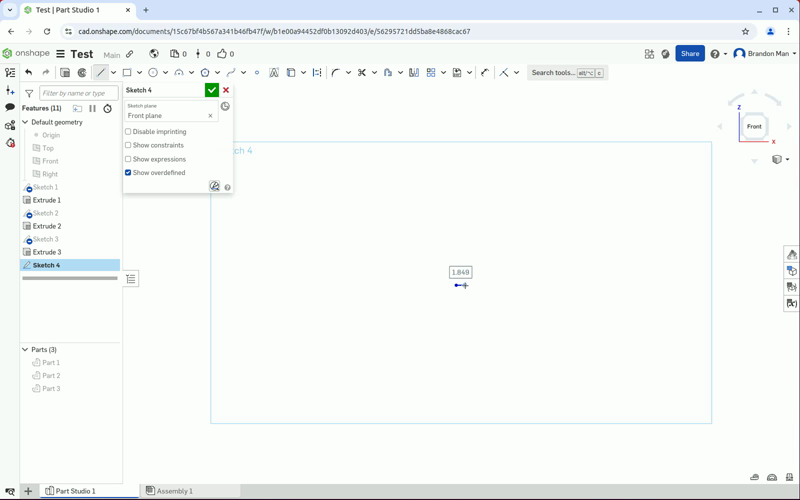
mouse_move(495, 285)
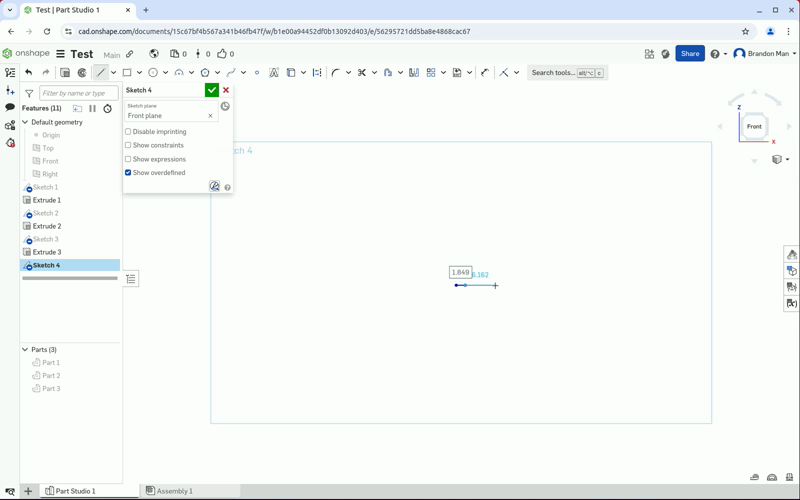
mouse_move(465, 279)
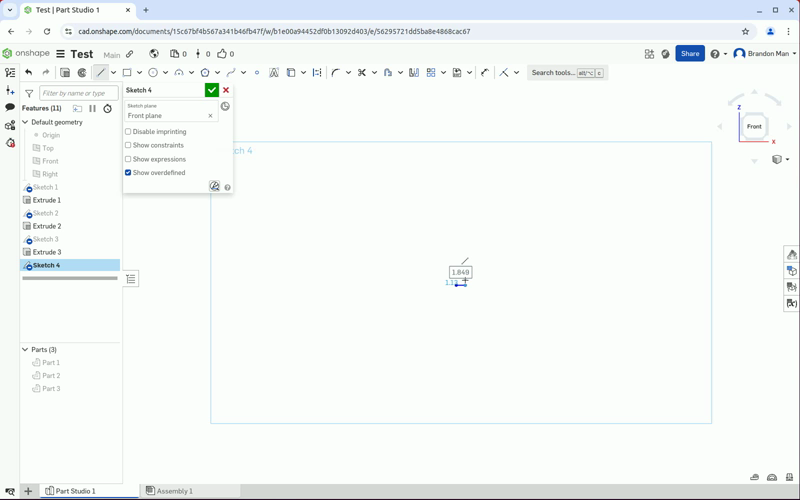
scroll(6)
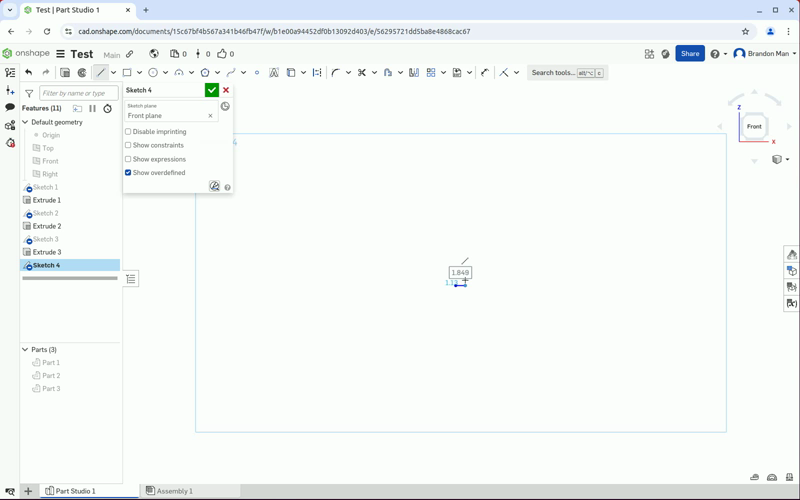
scroll(6)
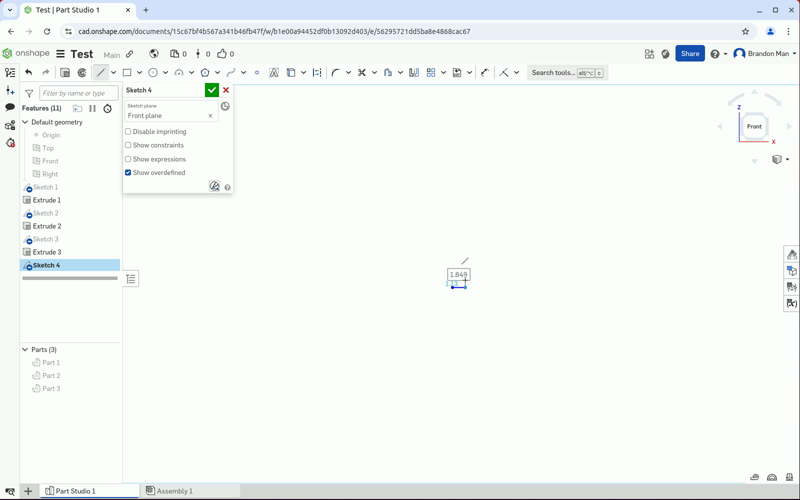
scroll(6)
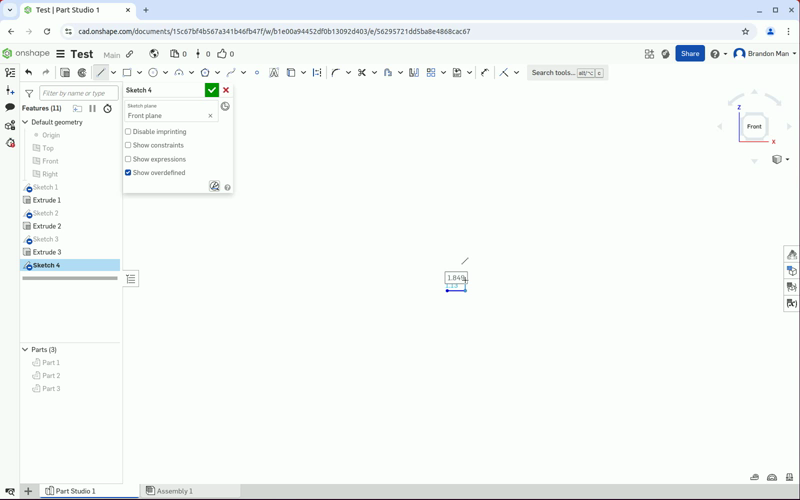
scroll(6)
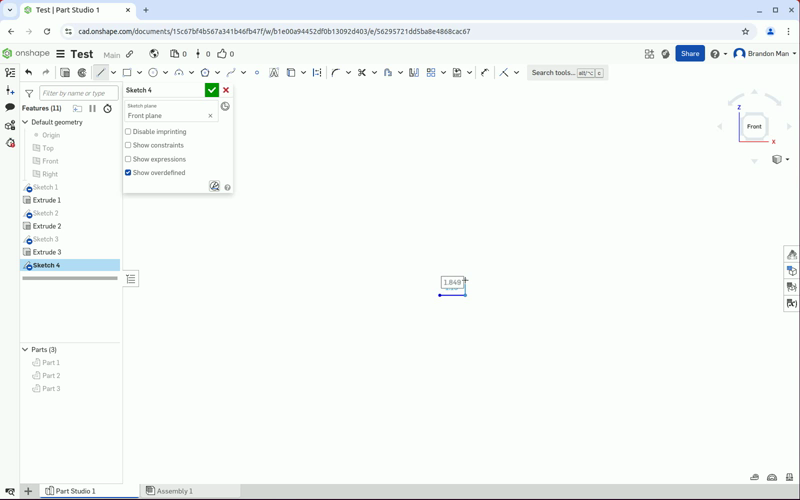
scroll(6)
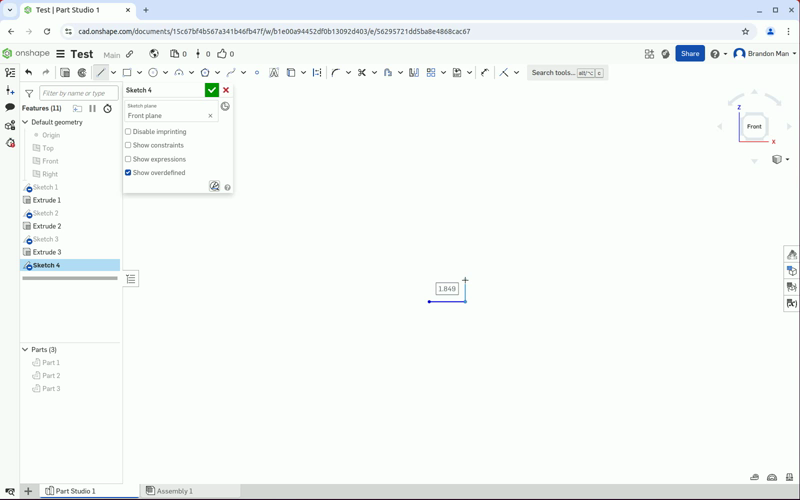
scroll(6)
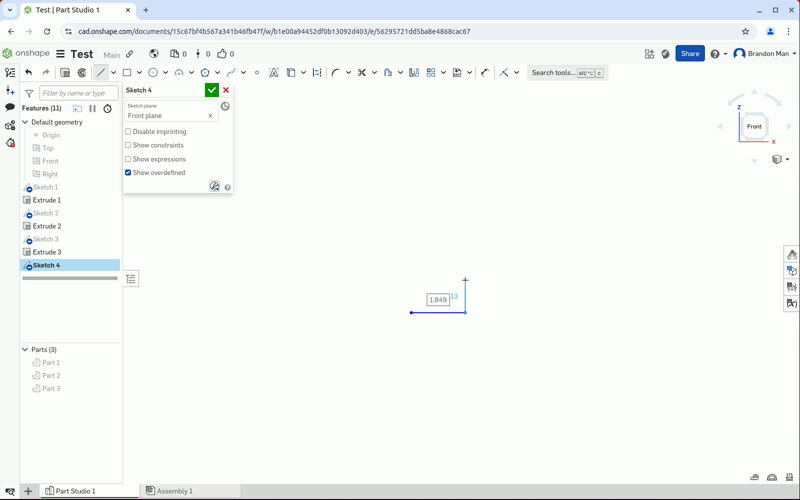
scroll(6)
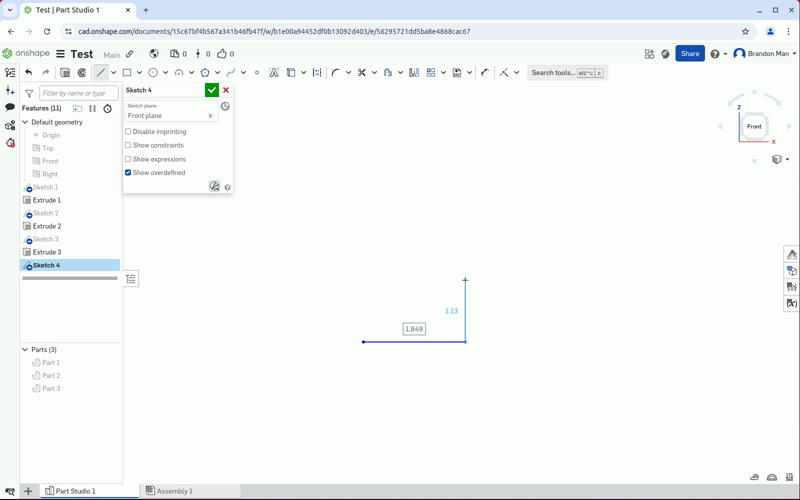
click(465, 279)
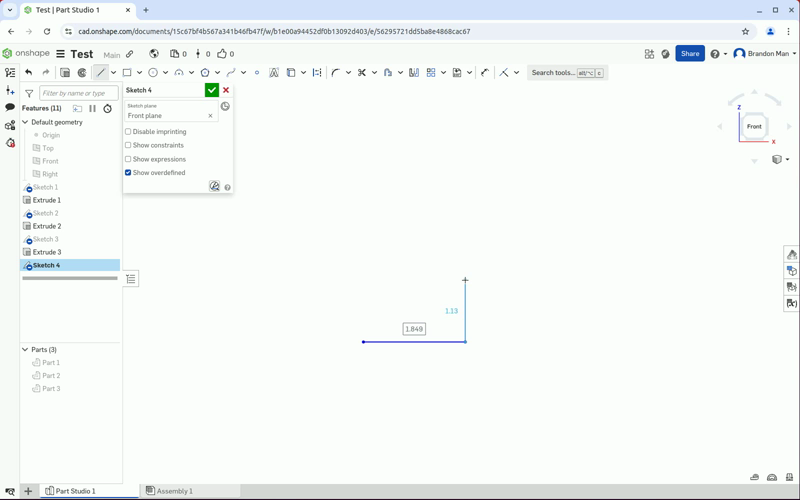
scroll(-6)
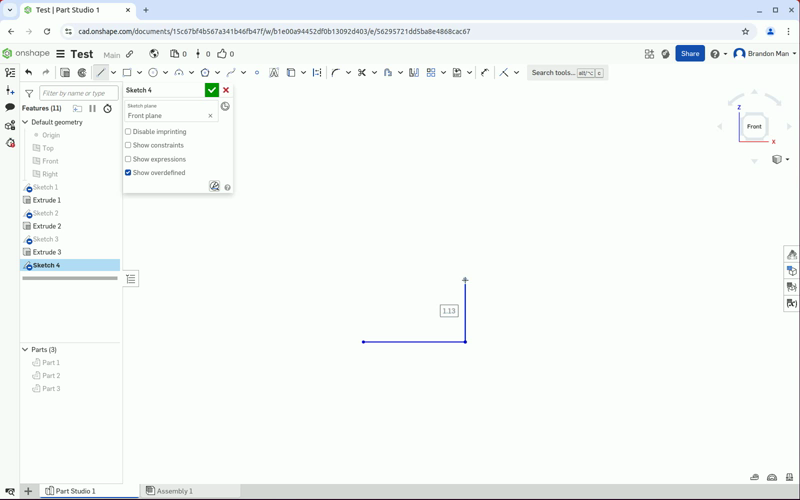
scroll(-6)
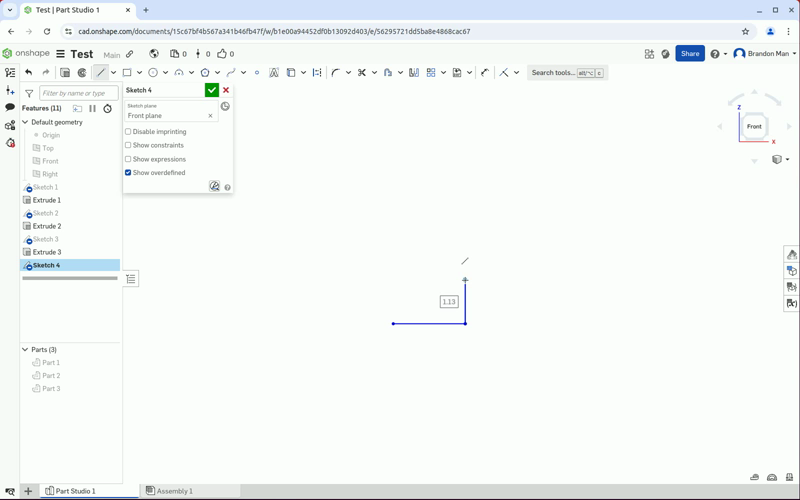
scroll(-6)
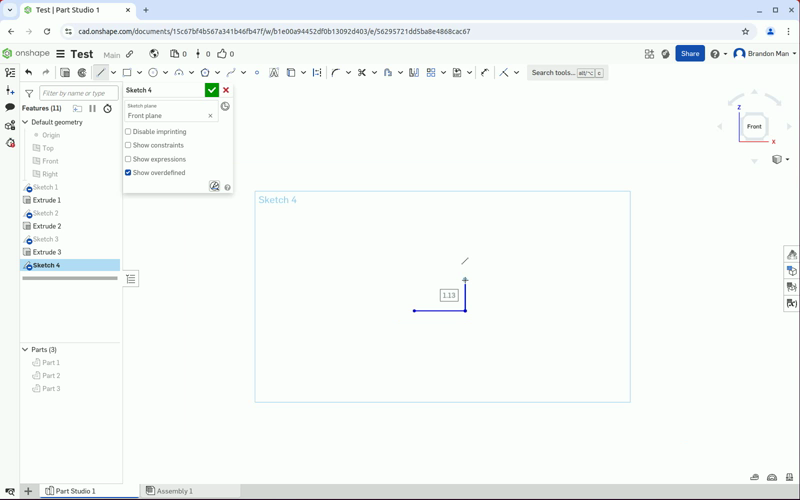
scroll(-6)
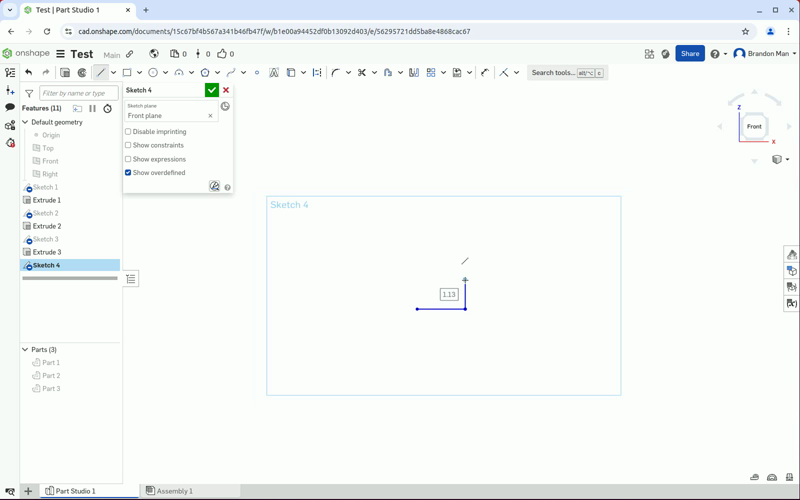
scroll(-6)
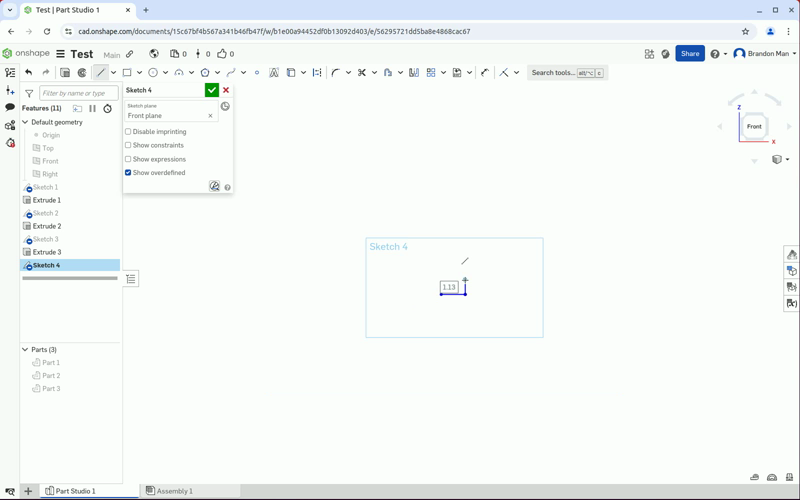
scroll(-6)
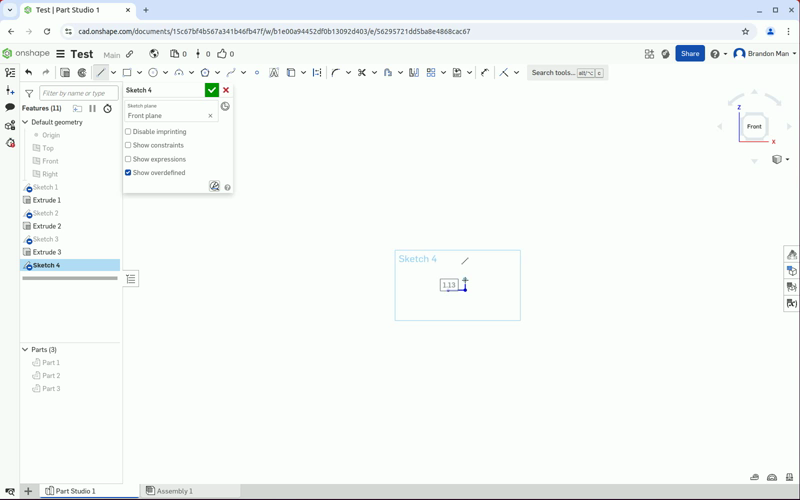
scroll(-6)
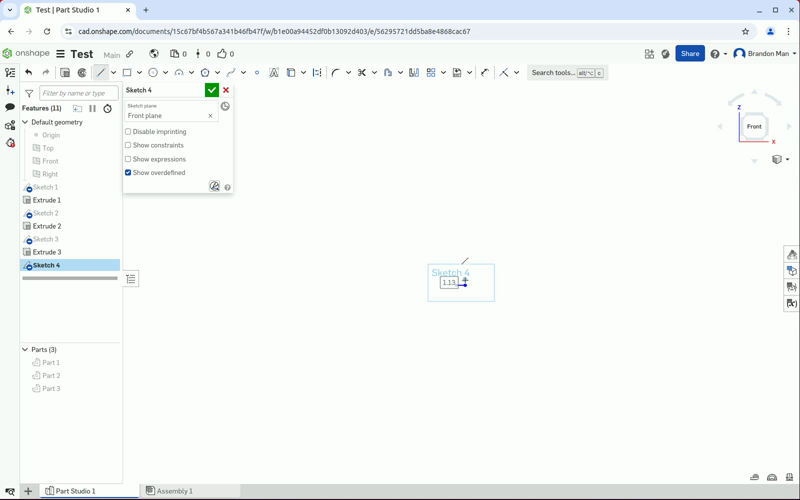
key_up(shift)
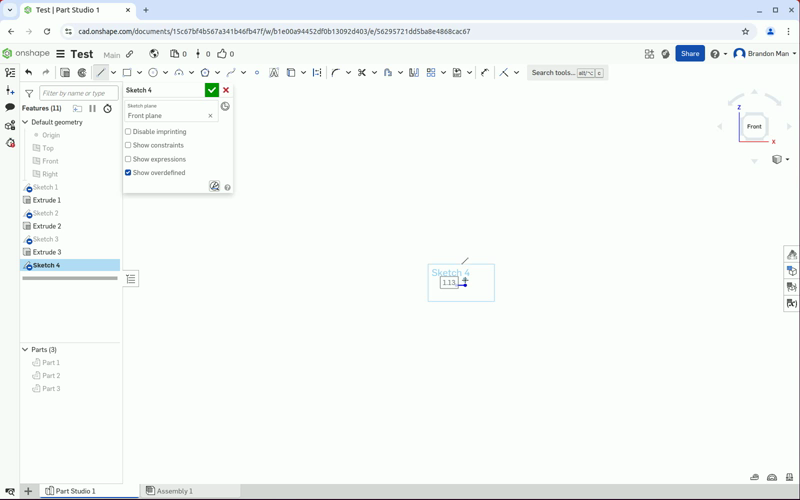
key_down(shift)
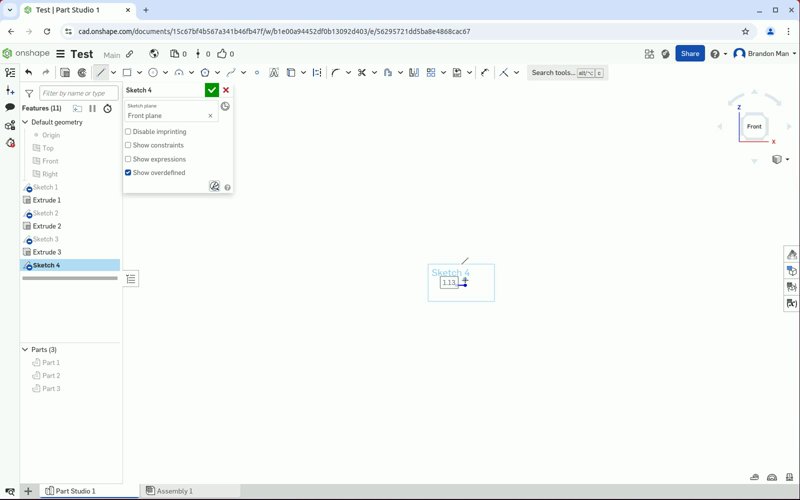
mouse_move(495, 279)
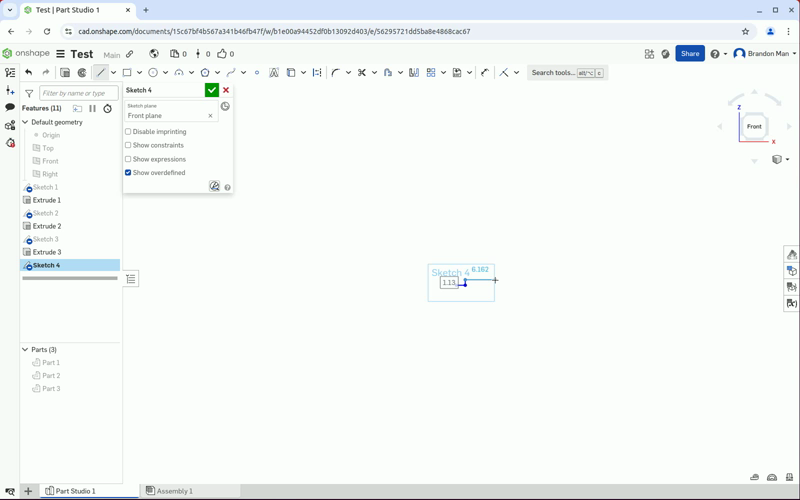
mouse_move(456, 279)
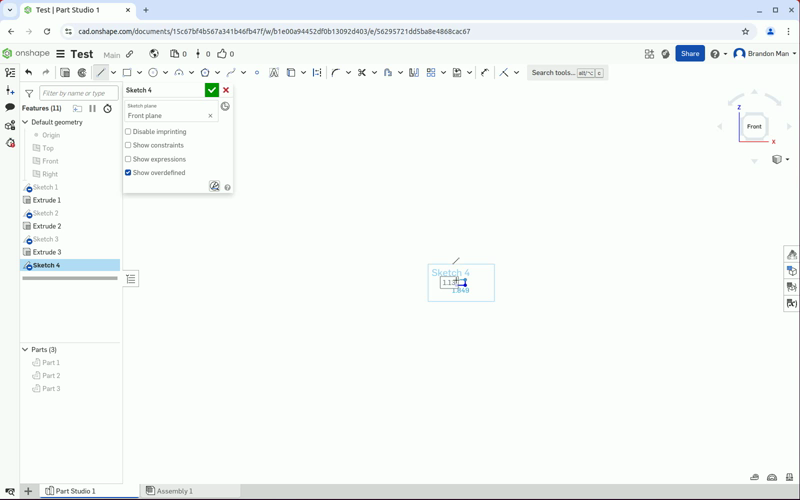
click(456, 279)
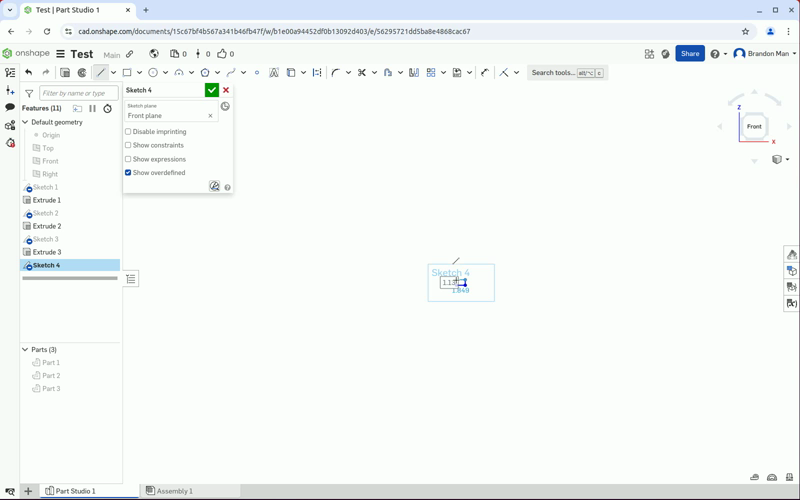
key_up(shift)
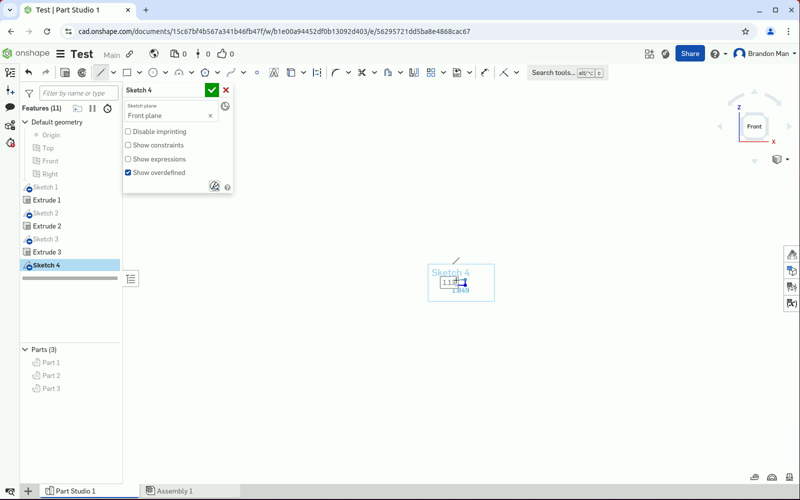
mouse_move(486, 279)
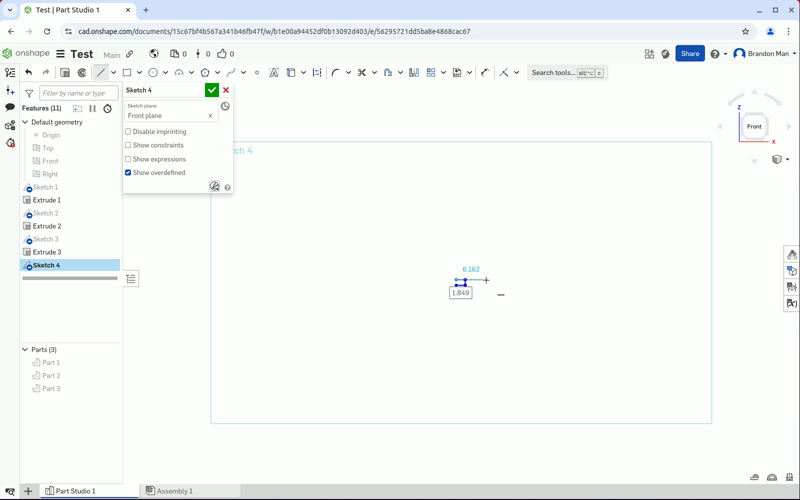
key_down(shift)
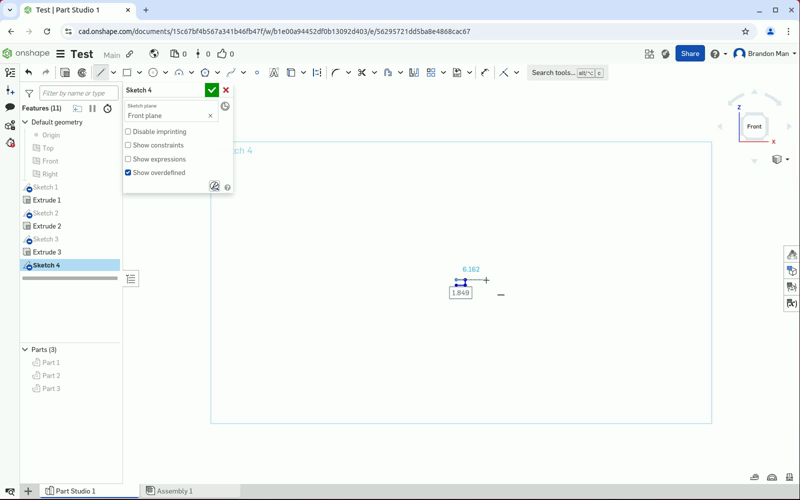
mouse_move(456, 285)
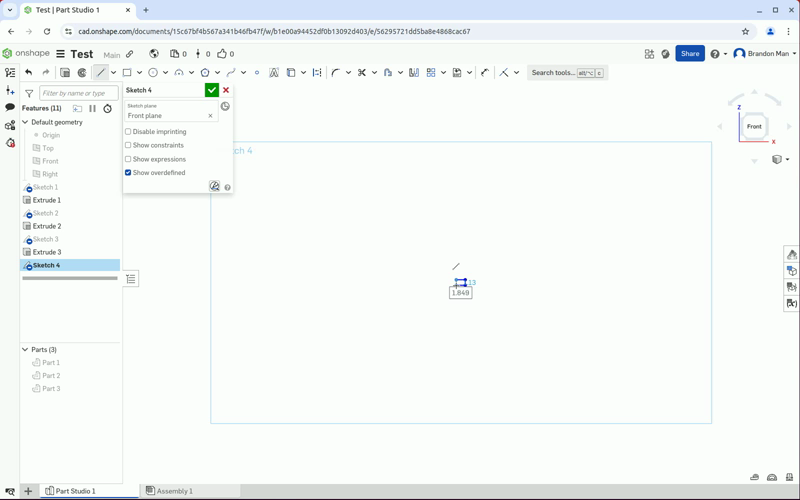
scroll(6)
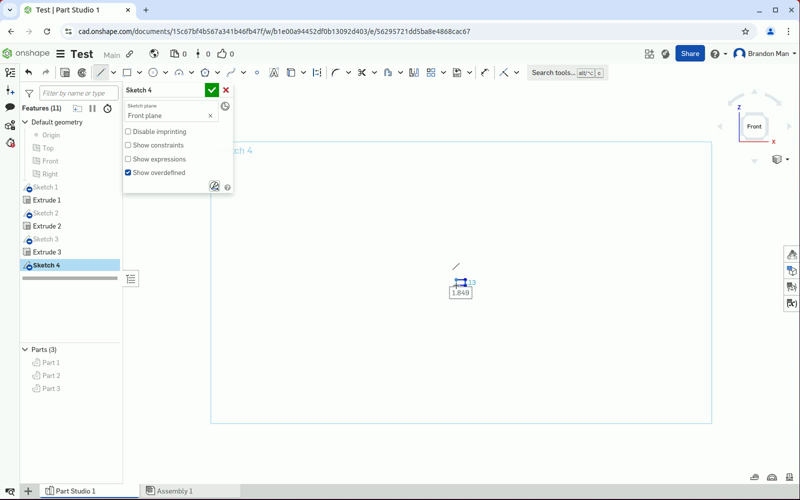
scroll(6)
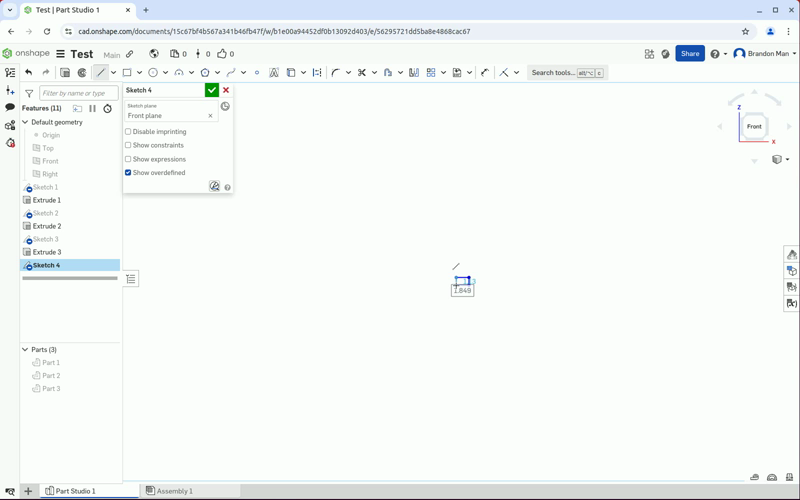
scroll(6)
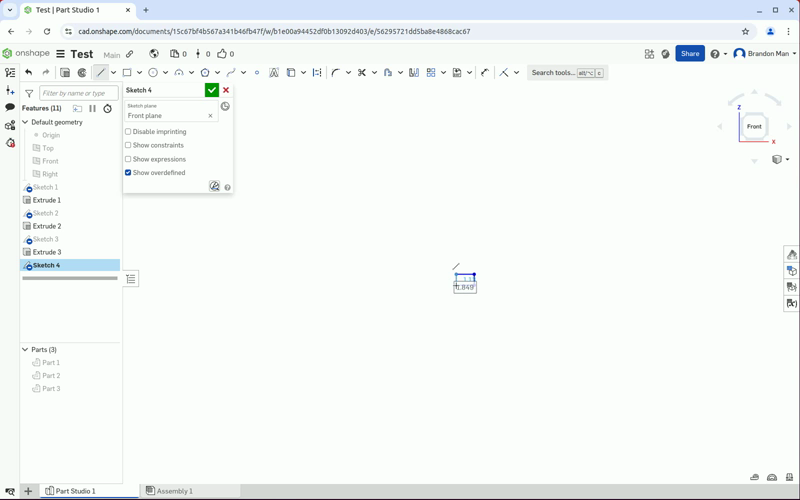
scroll(6)
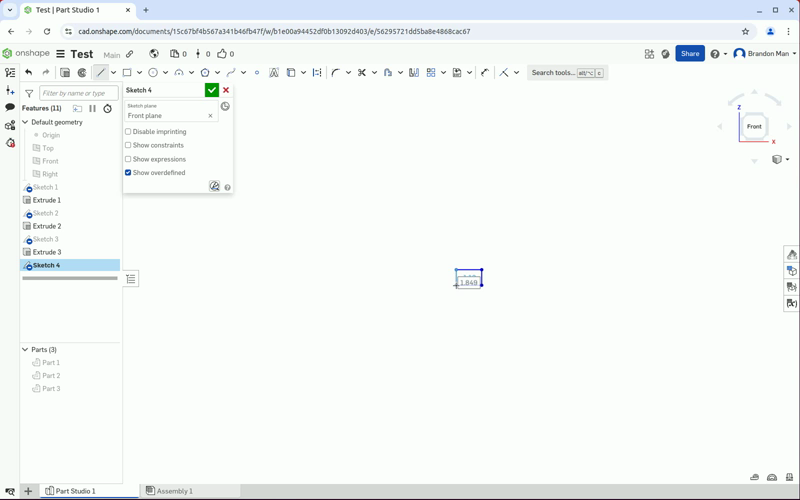
scroll(6)
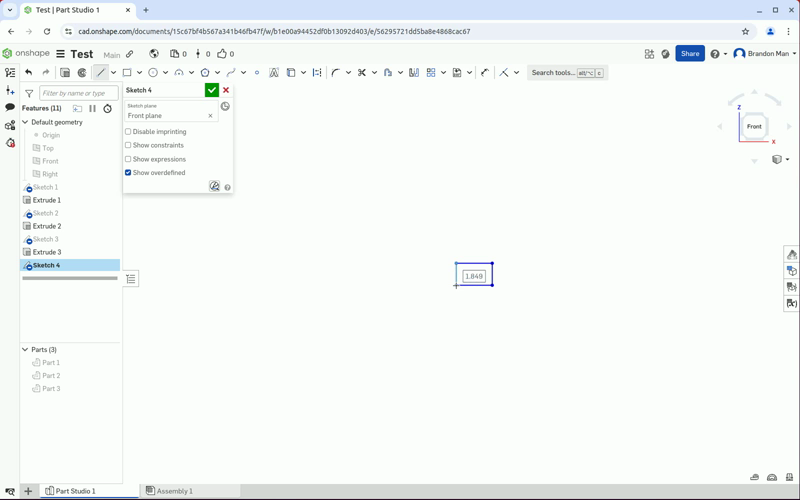
scroll(6)
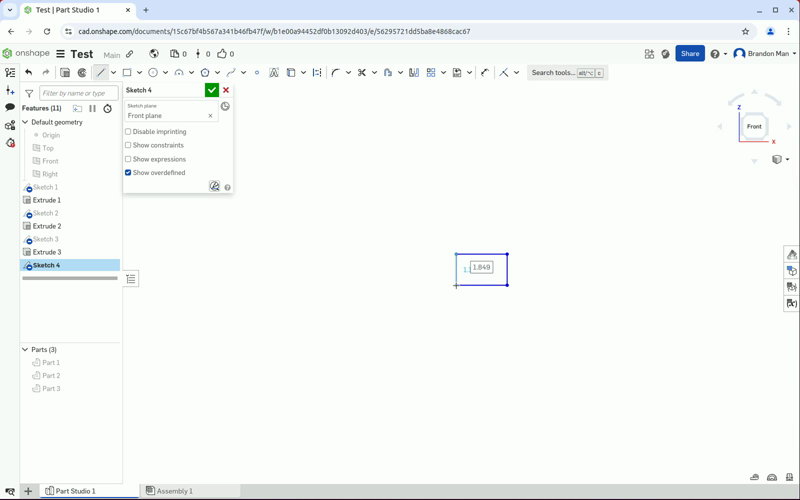
scroll(6)
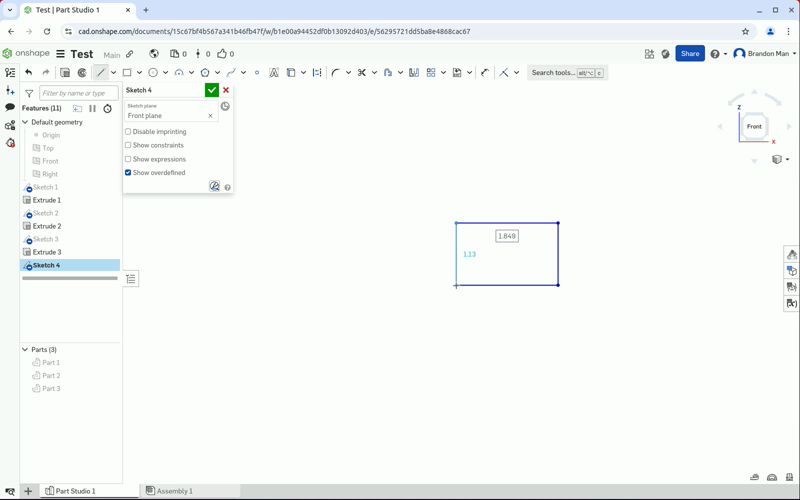
key_up(shift)
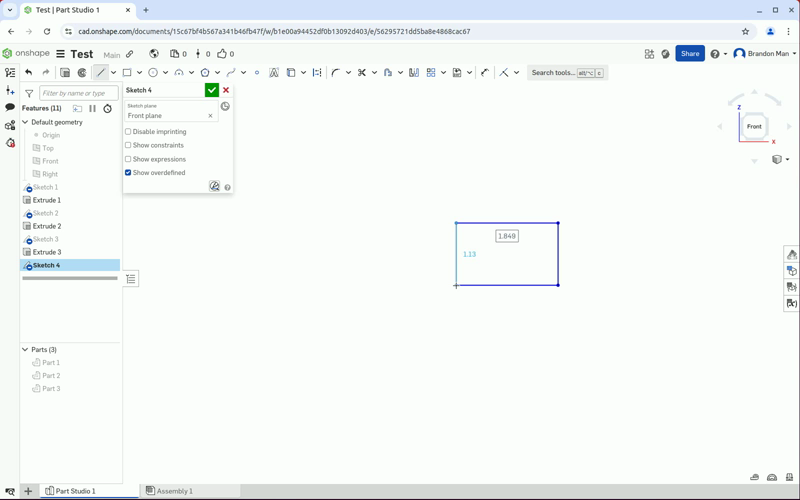
click(456, 285)
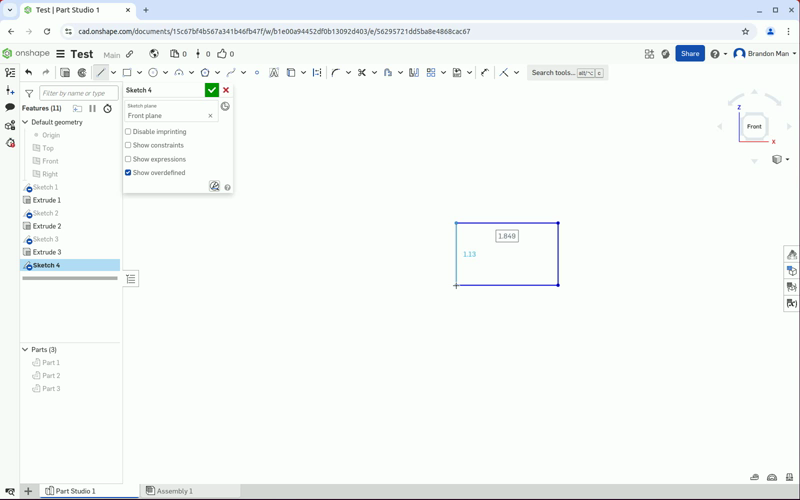
scroll(-6)
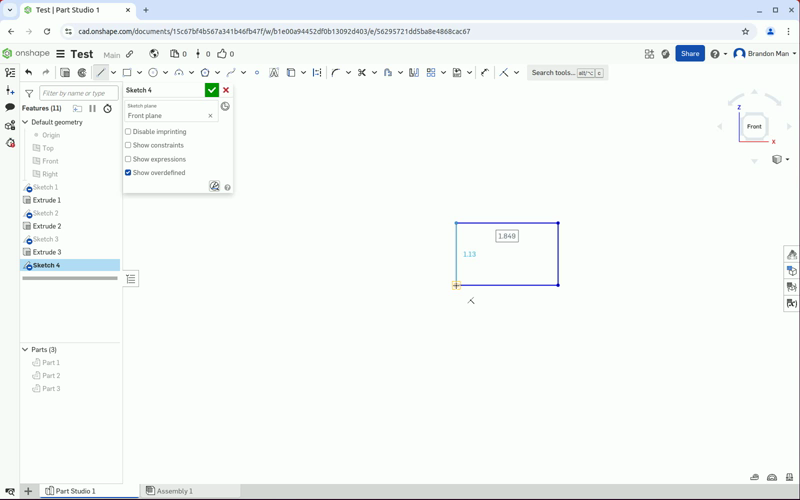
scroll(-6)
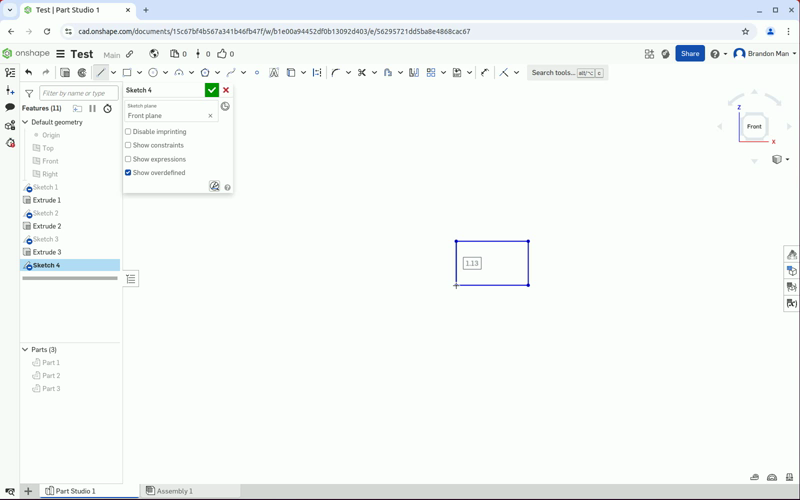
scroll(-6)
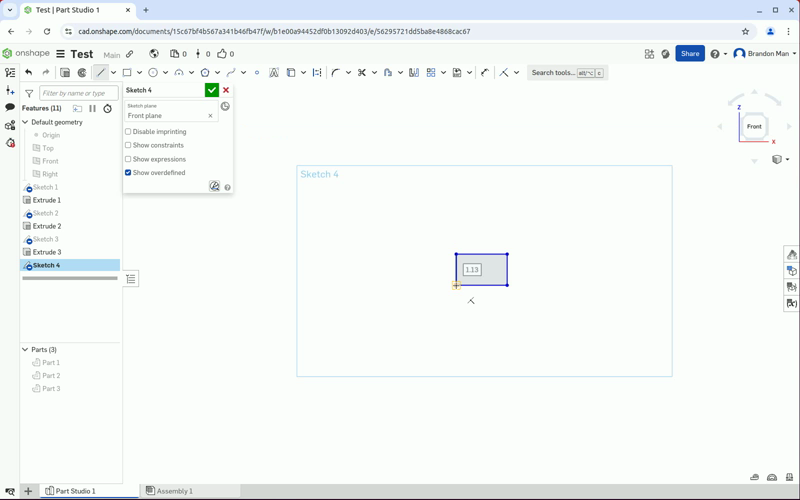
scroll(-6)
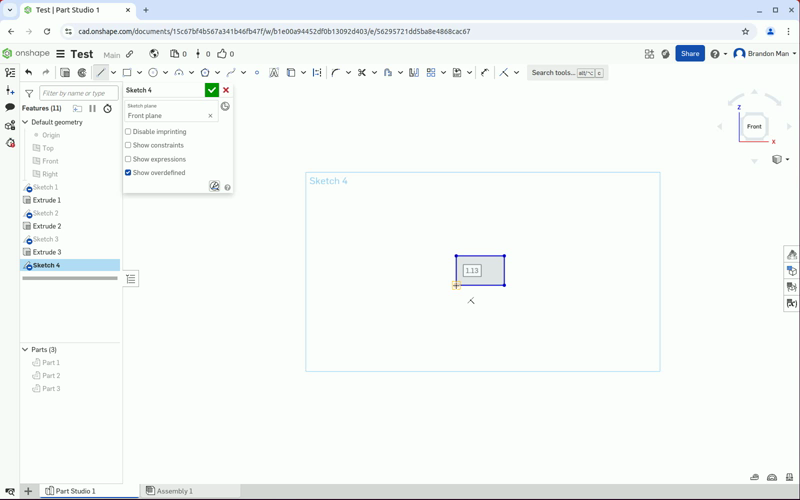
scroll(-6)
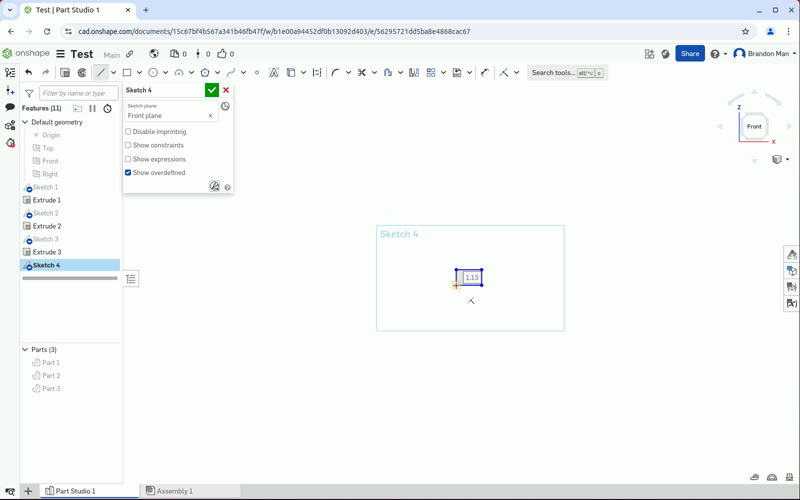
scroll(-6)
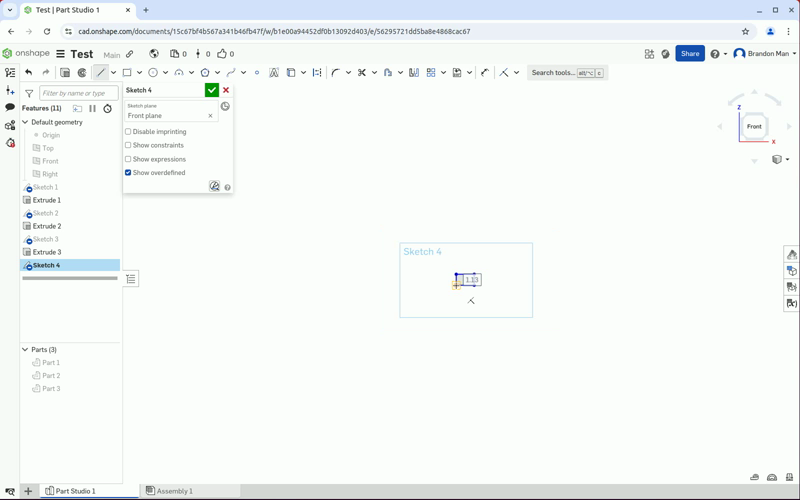
scroll(-6)
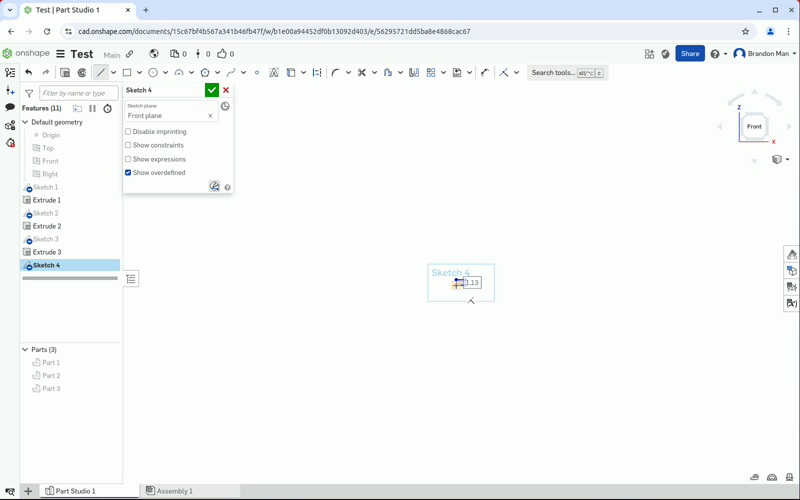
key(esc)
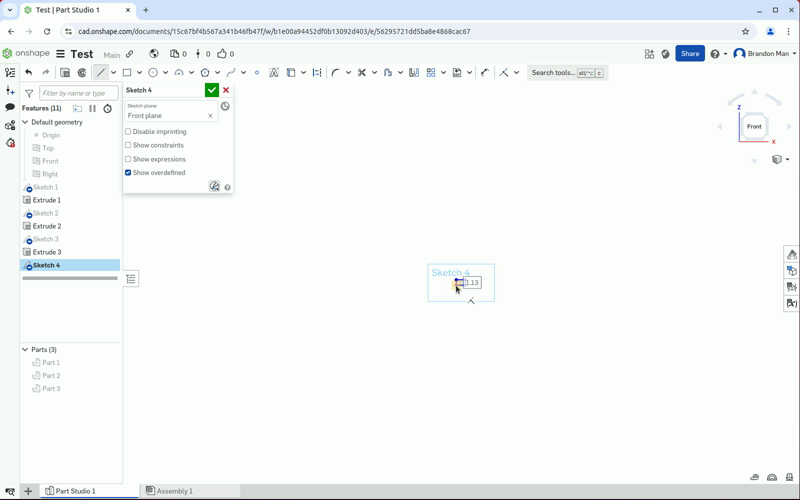
mouse_move(460, 281)
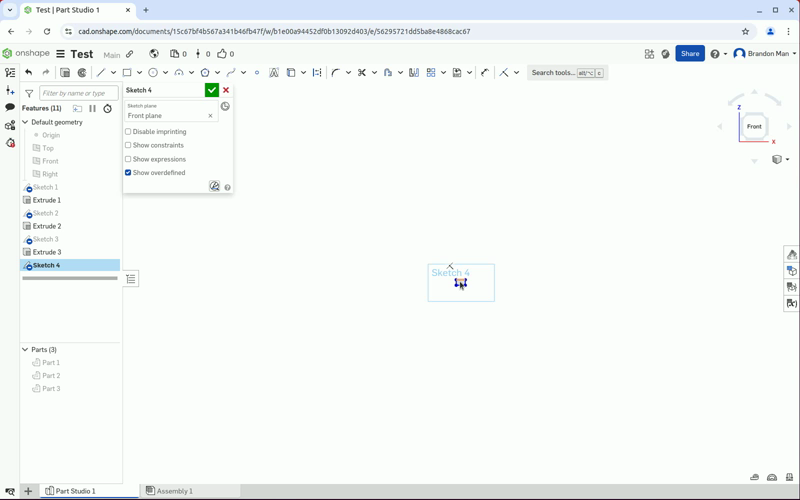
scroll(6)
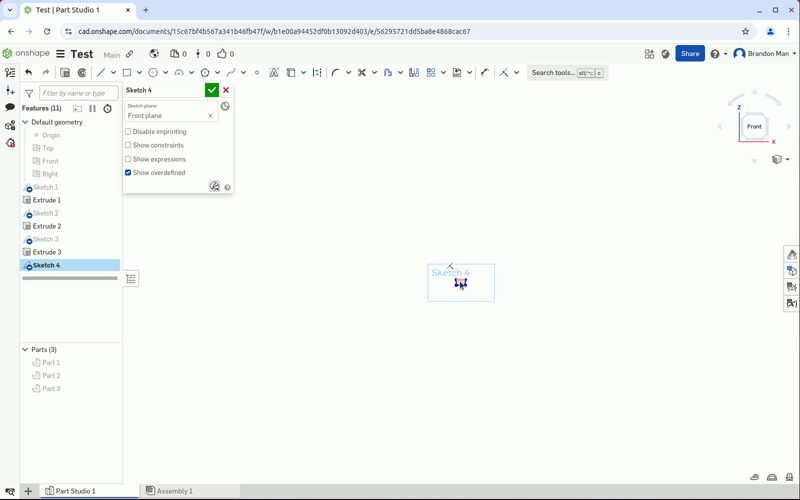
scroll(6)
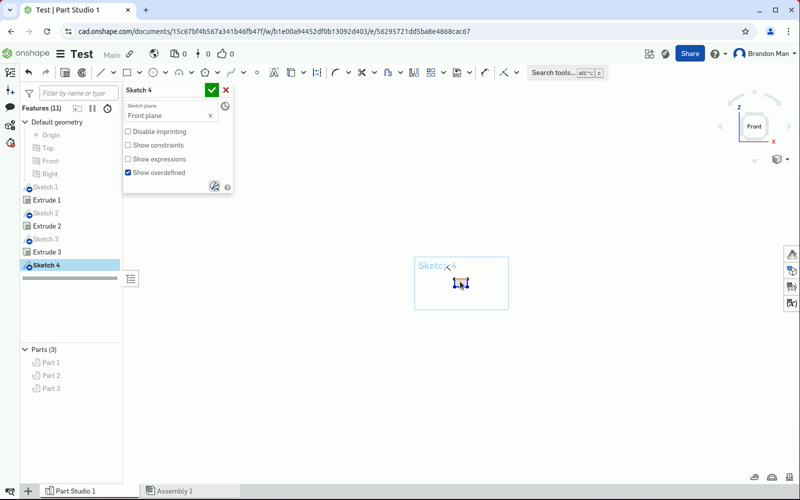
scroll(6)
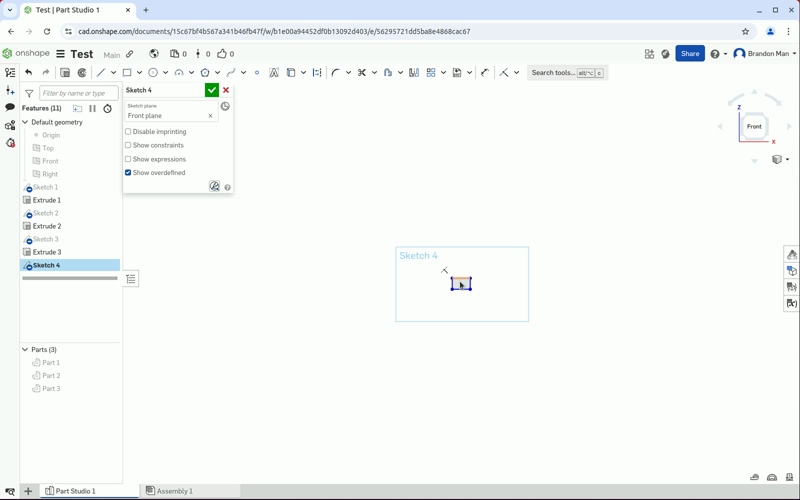
scroll(6)
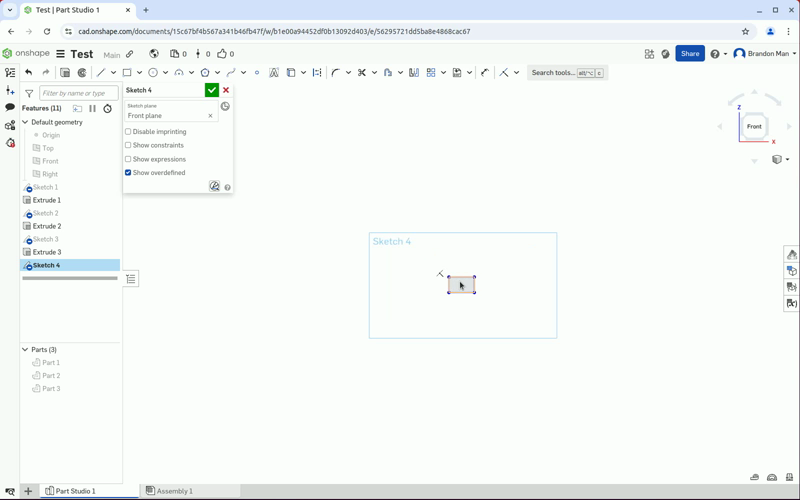
scroll(6)
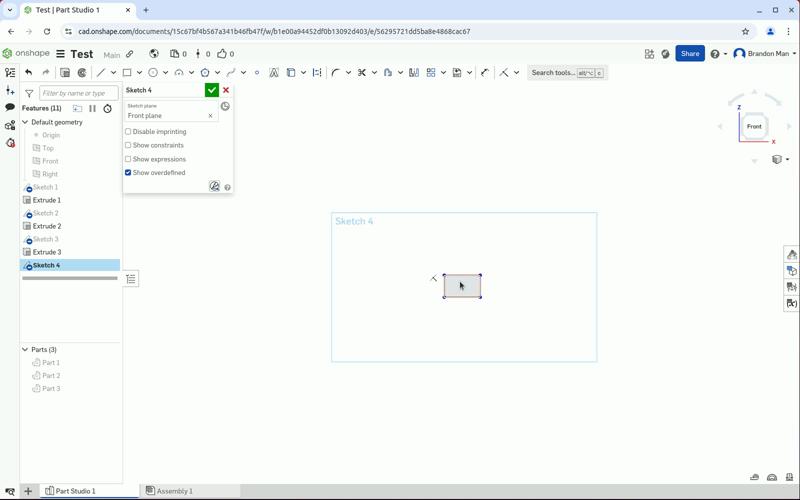
scroll(6)
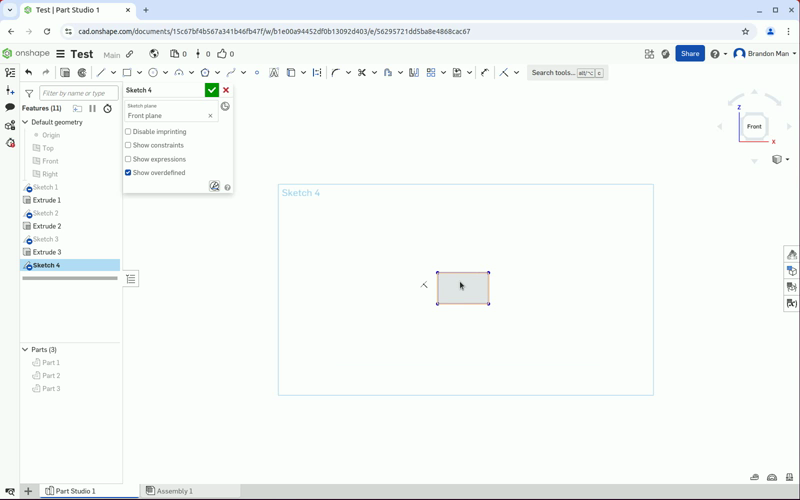
scroll(6)
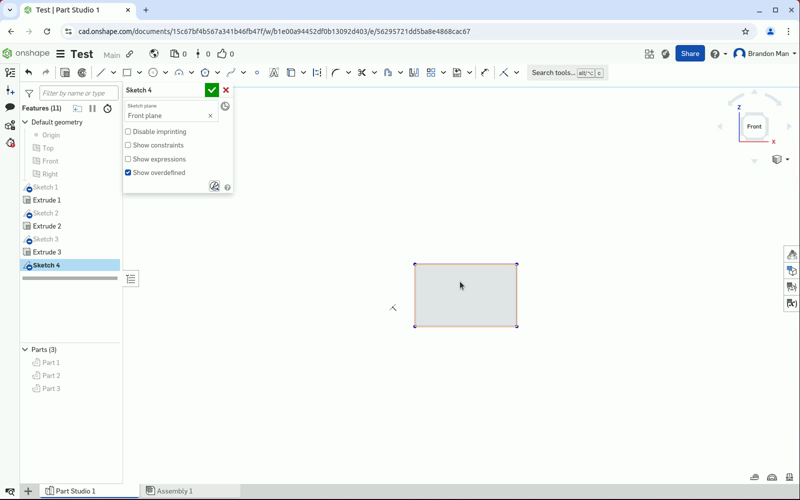
click(460, 281)
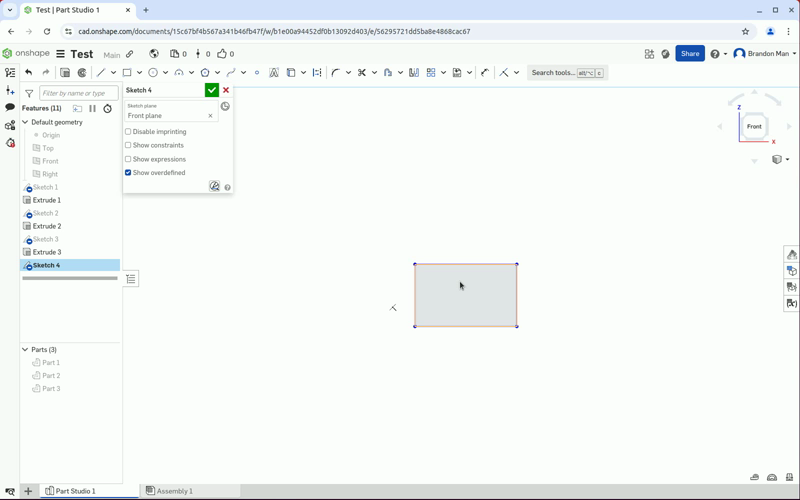
scroll(-6)
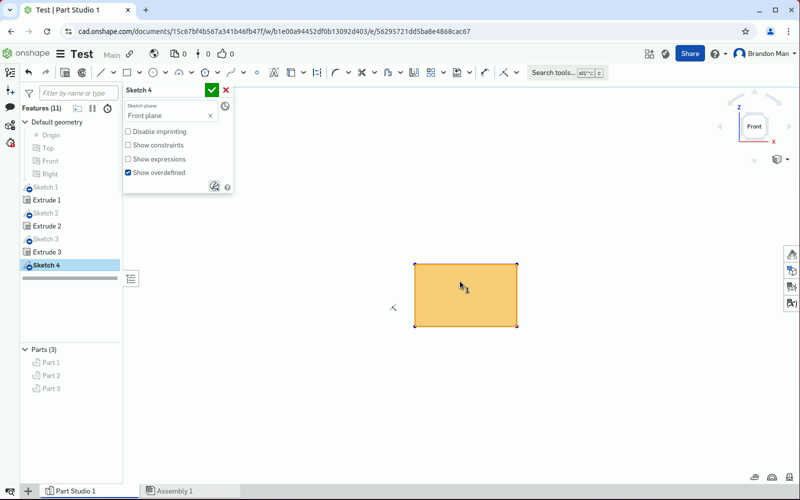
scroll(-6)
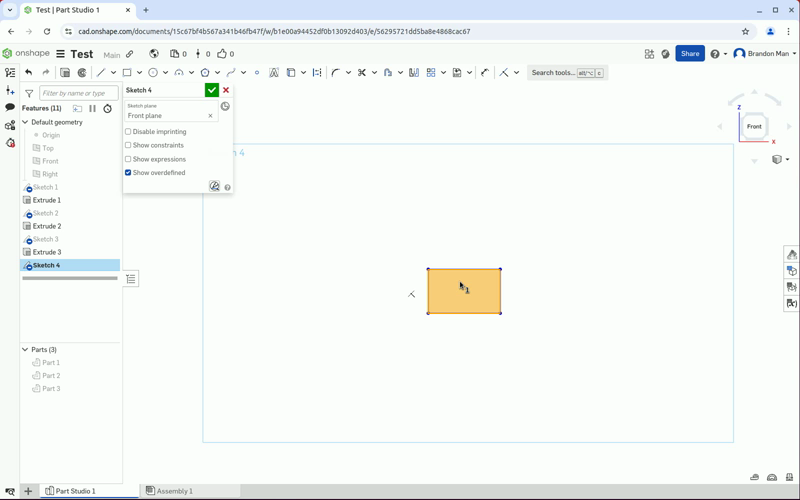
scroll(-6)
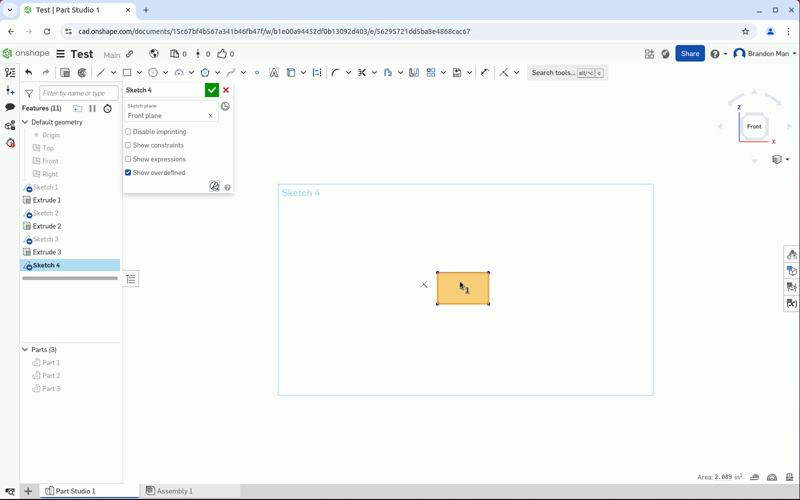
scroll(-6)
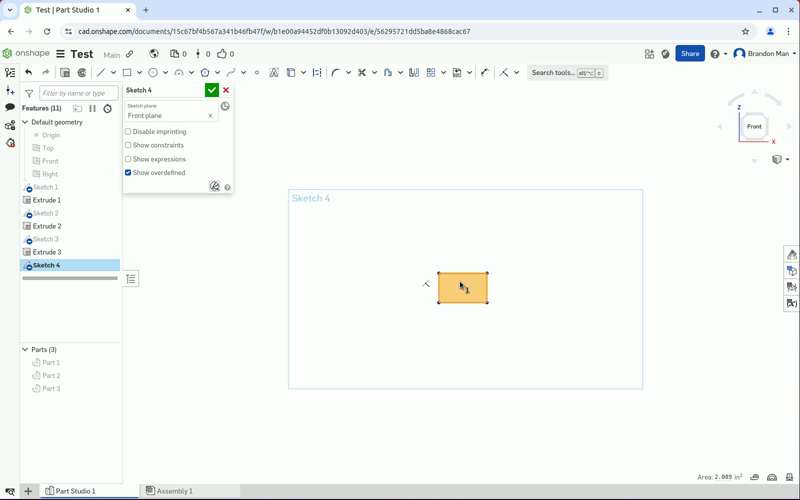
scroll(-6)
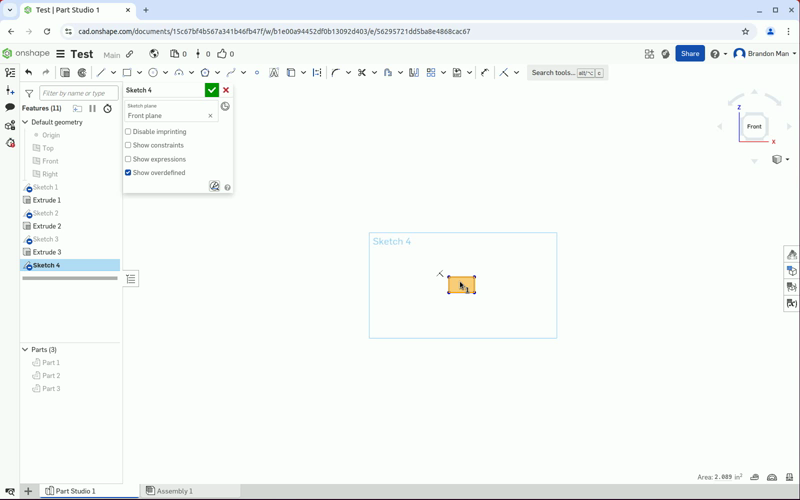
scroll(-6)
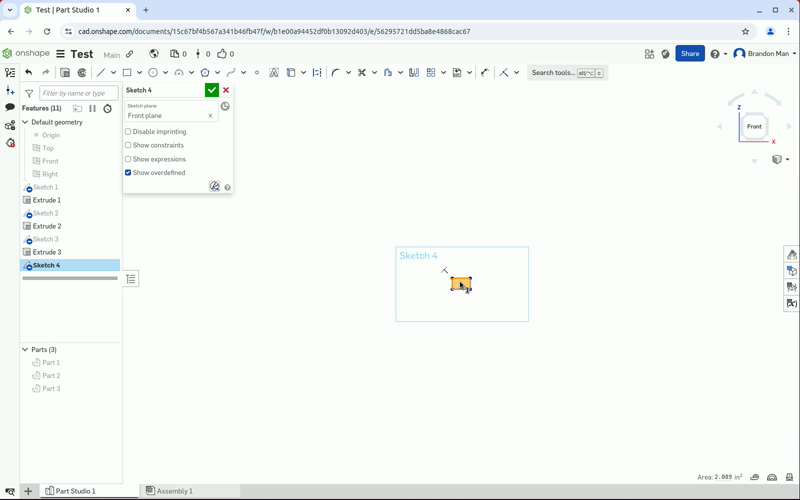
scroll(-6)
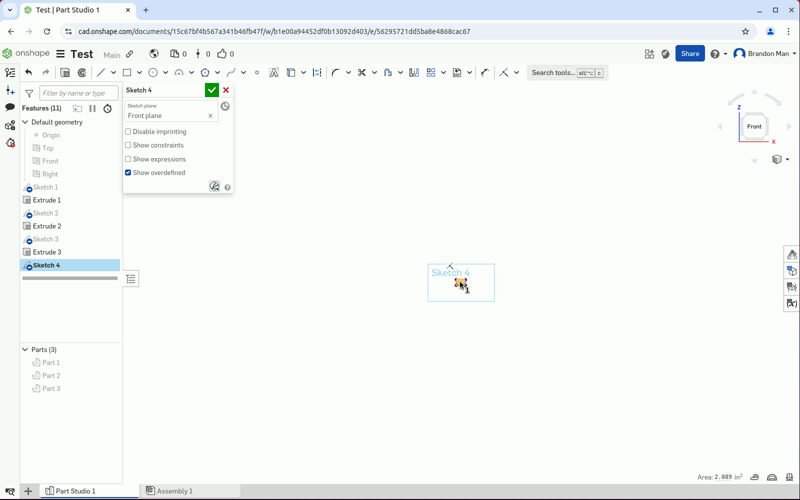
mouse_move(73, 352)
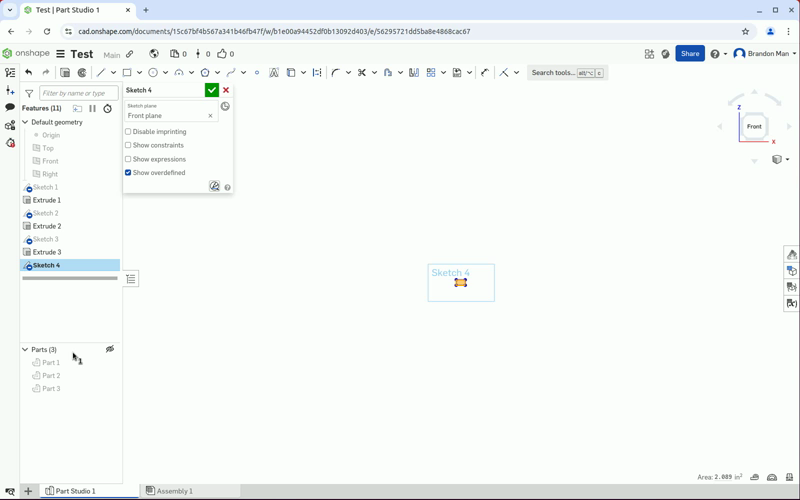
key(shift+y)
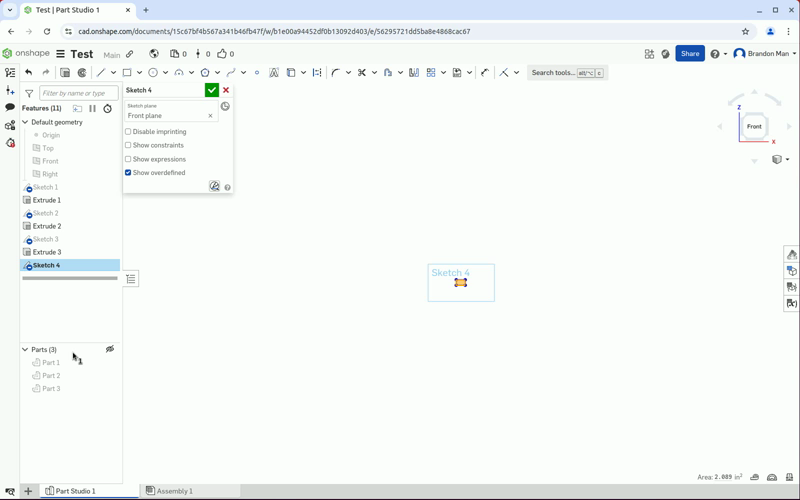
key(shift+e)
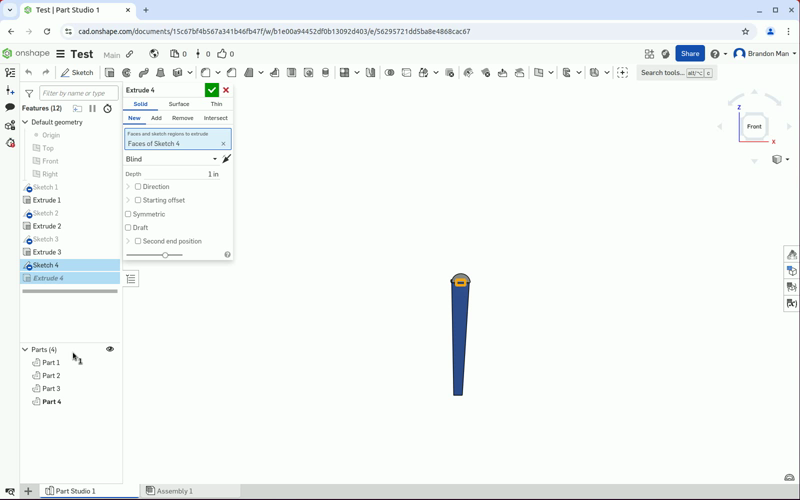
mouse_move(143, 106)
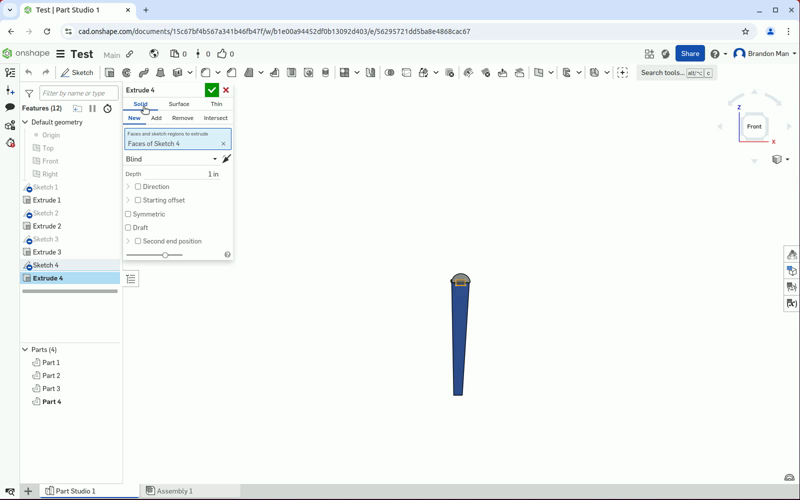
click(143, 106)
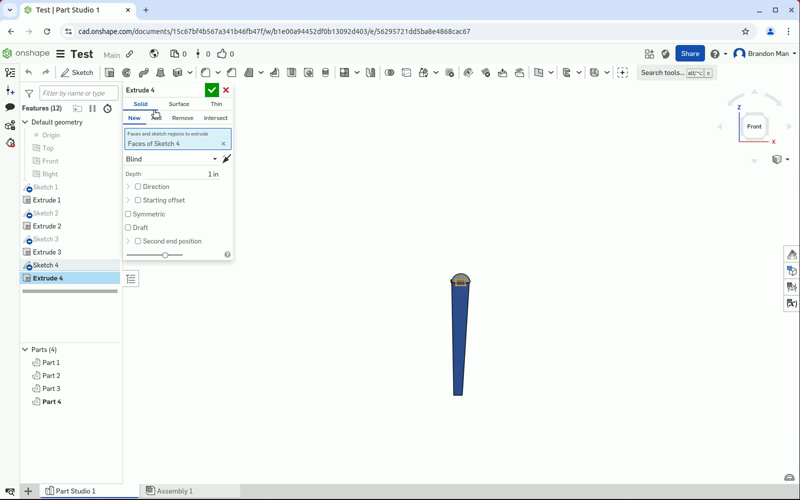
mouse_move(186, 120)
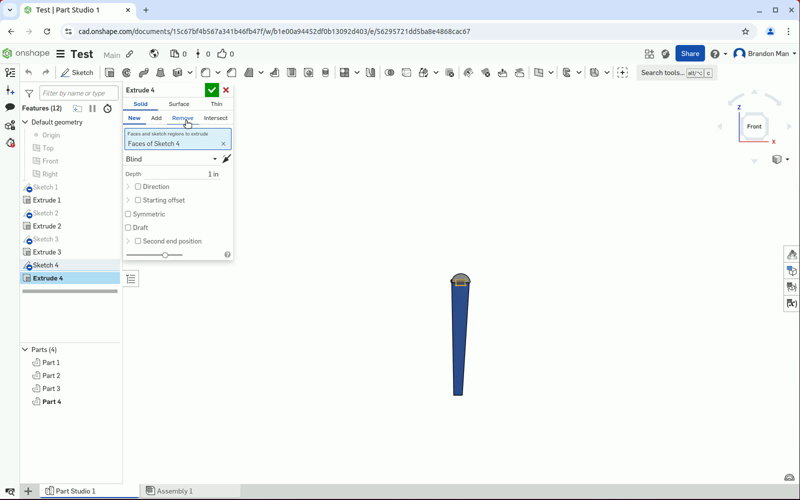
click(186, 120)
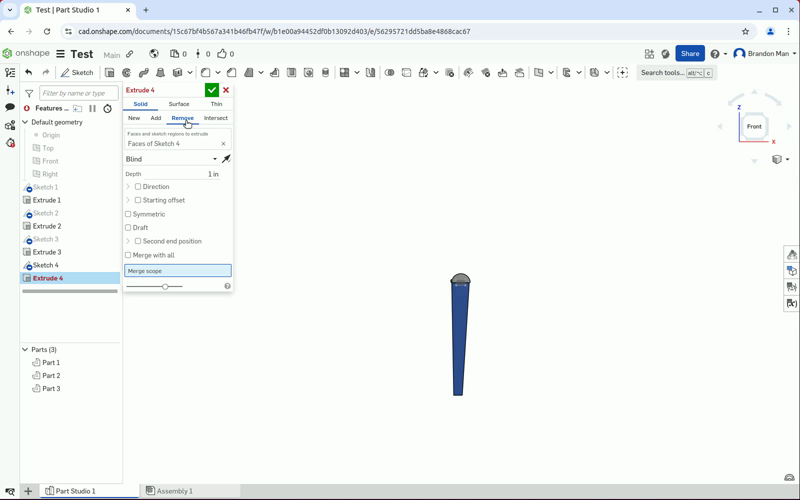
key(tab, 4)
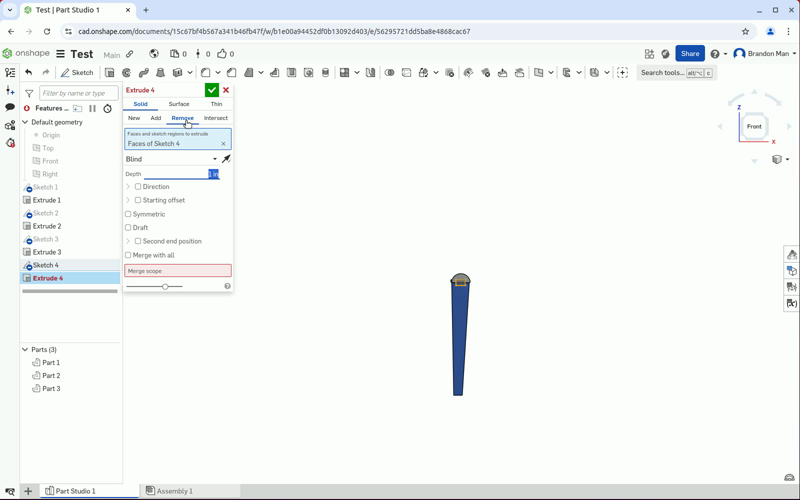
text(-9.147)
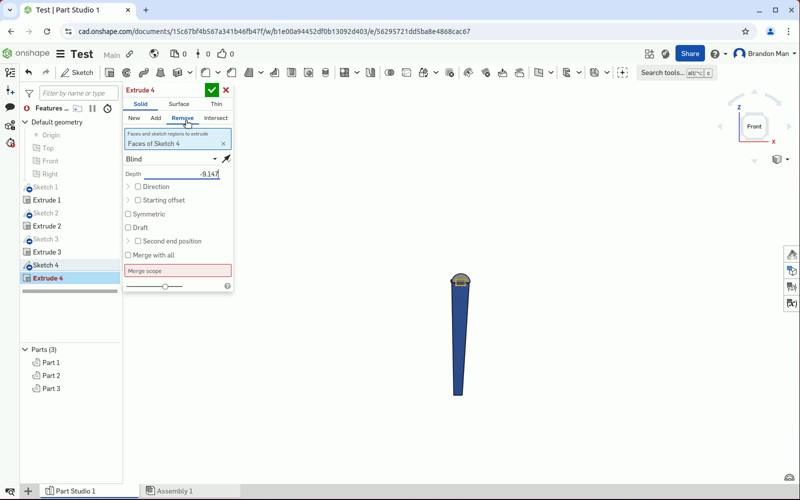
key(tab, 6)
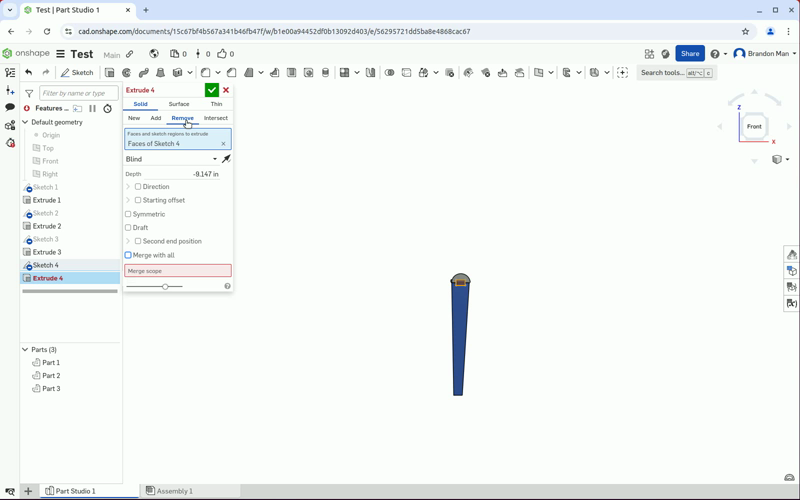
key(space)
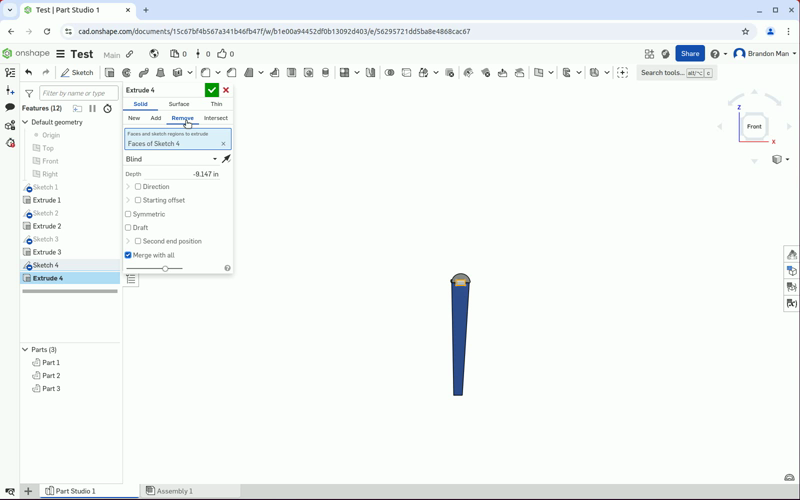
key(enter)
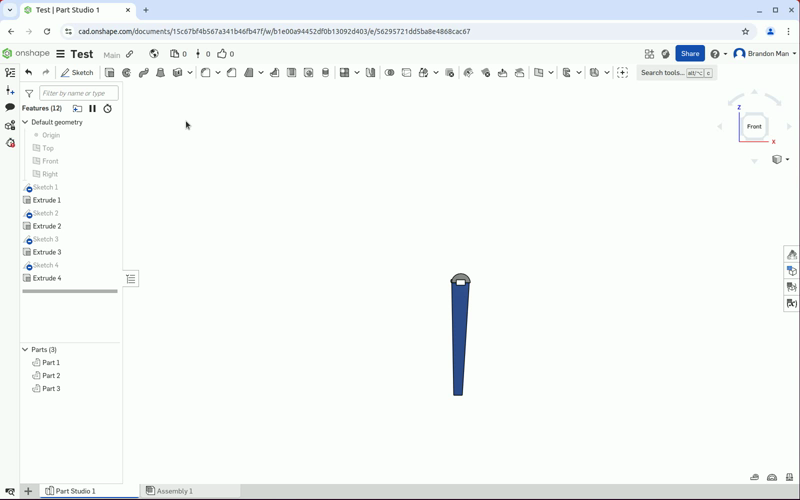
key(shift+h)
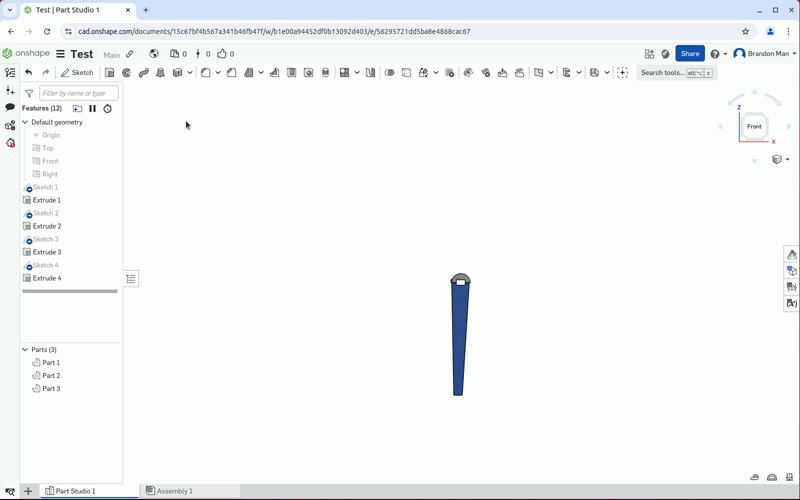
key(shift+h)
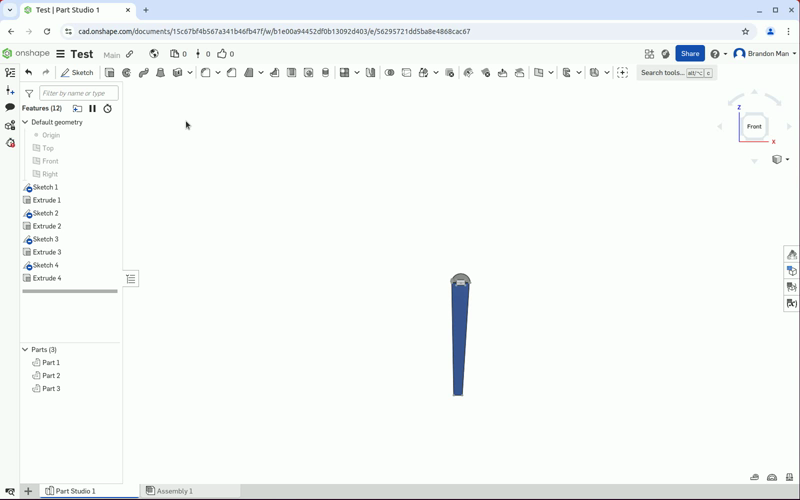
key(shift+7)
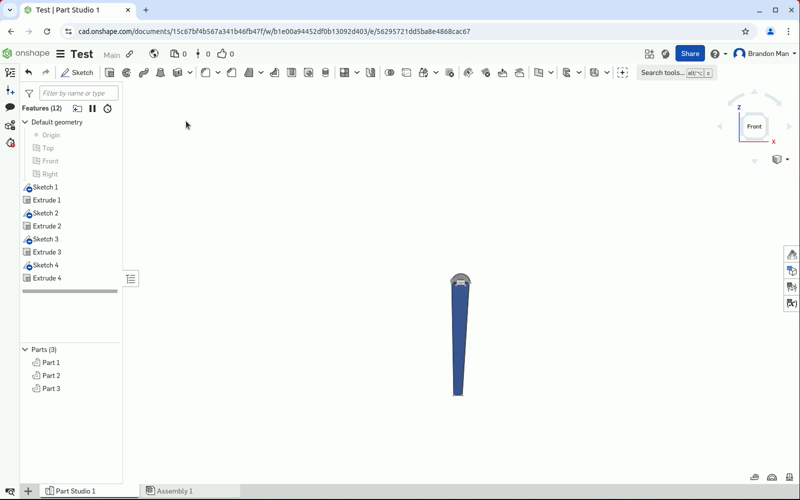
key(left, 2)
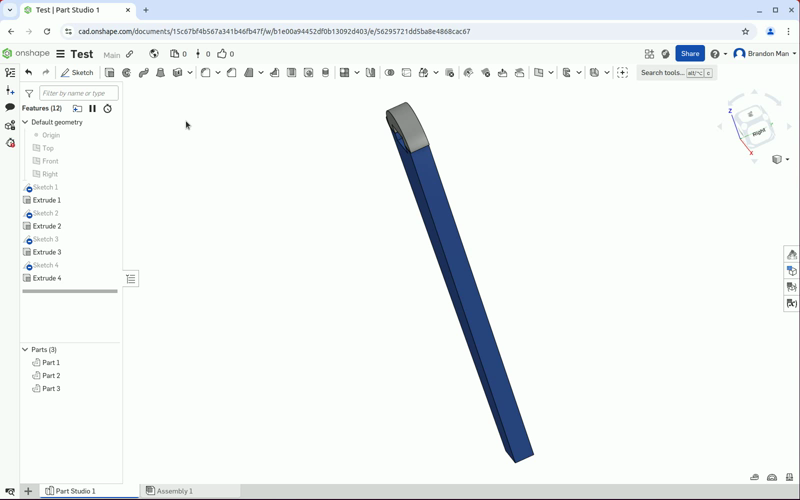
key(down, 2)
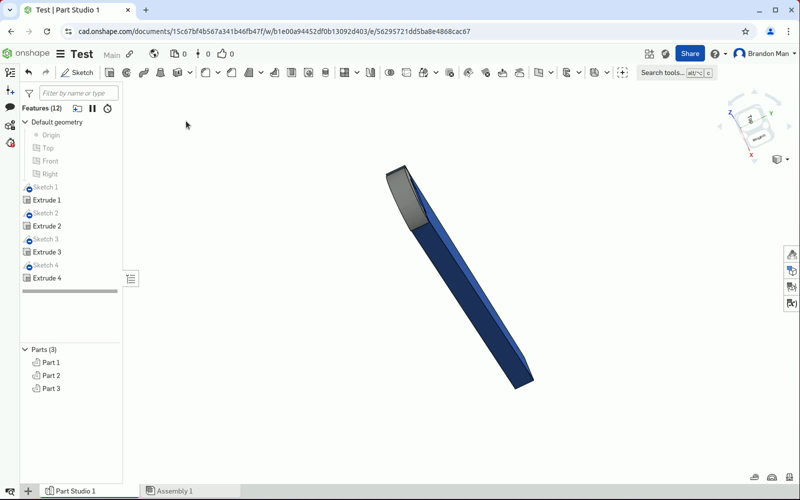
key(up, 2)
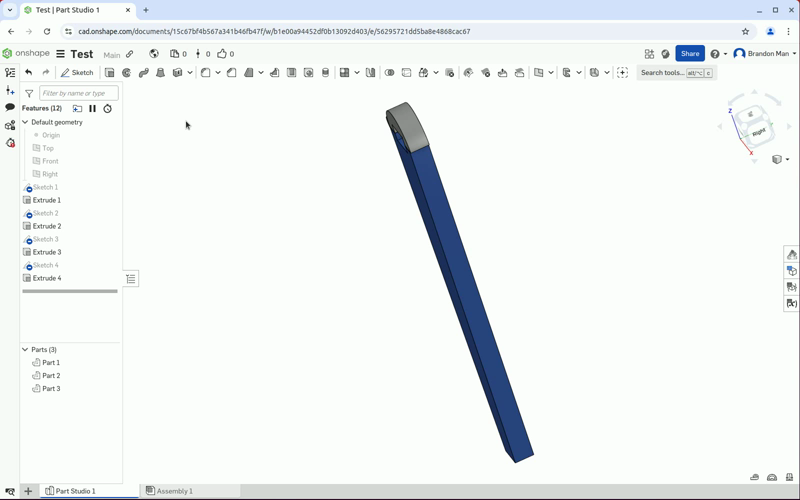
key(right, 2)
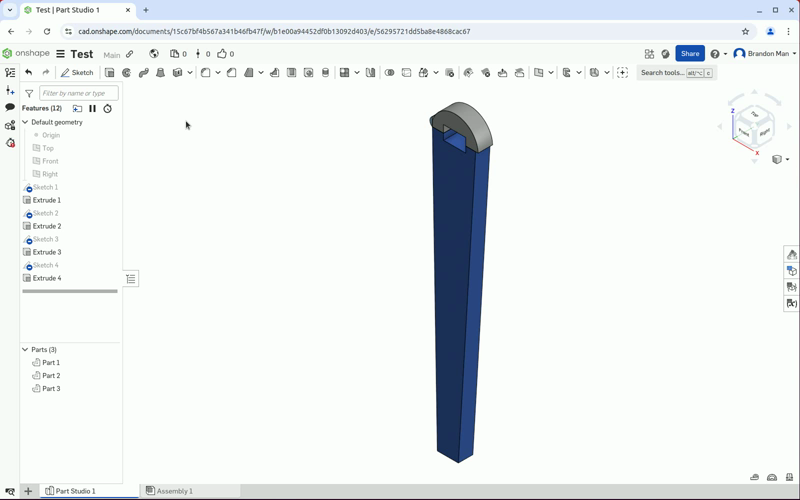
mouse_move(73, 189)
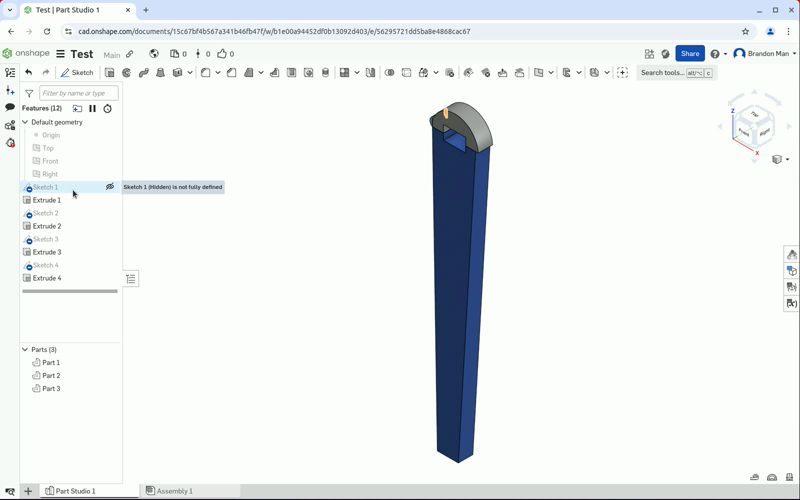
click(73, 189)